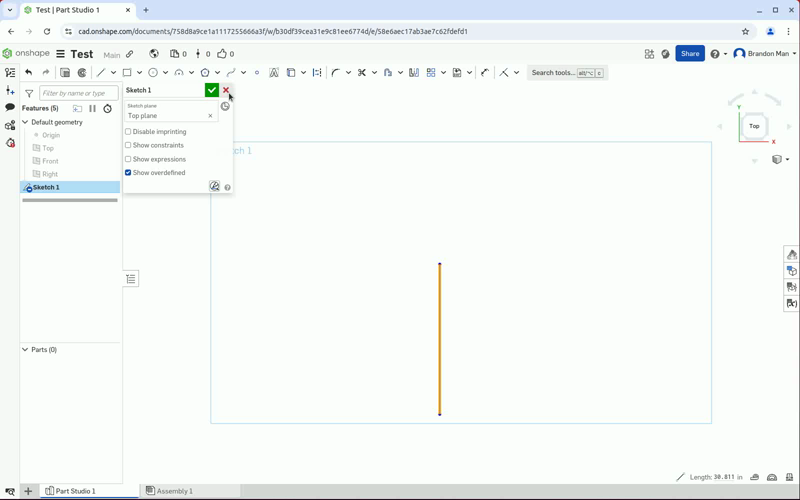
key(shift+h)
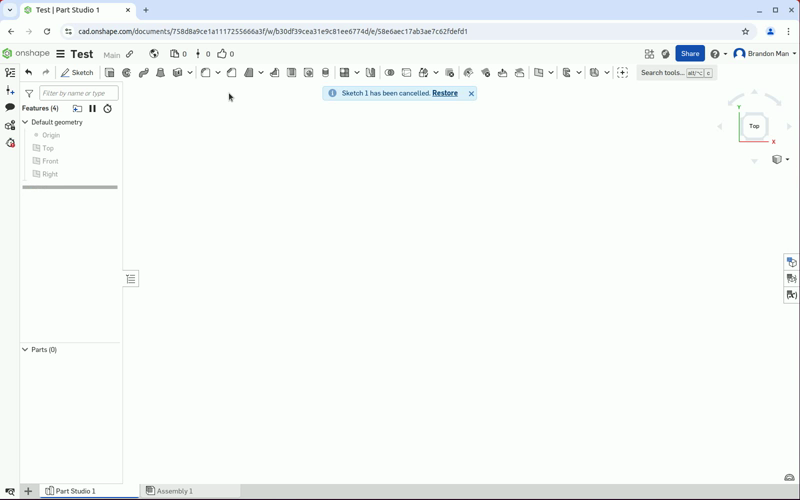
mouse_move(73, 352)
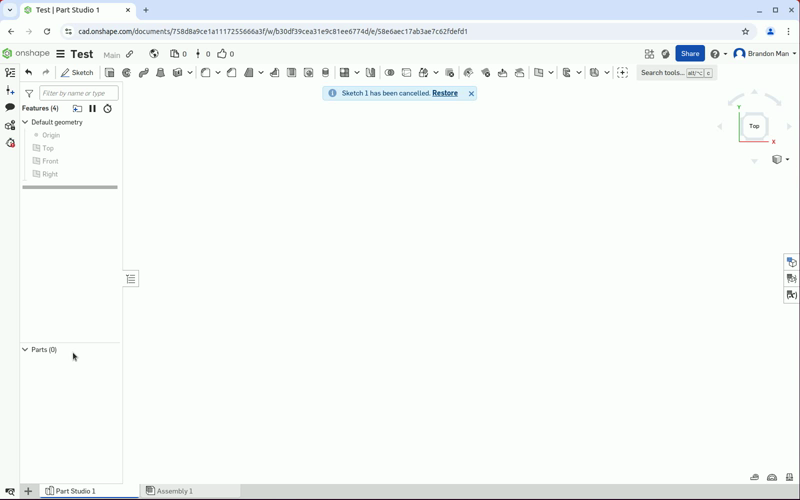
key(y)
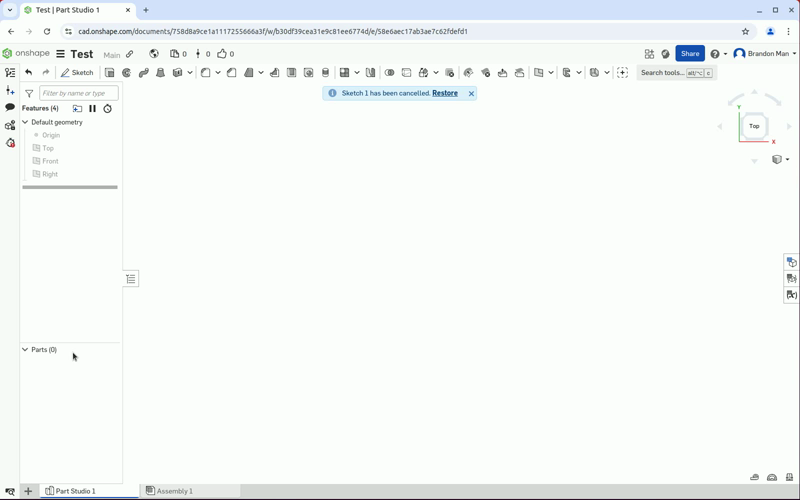
key(shift+p)
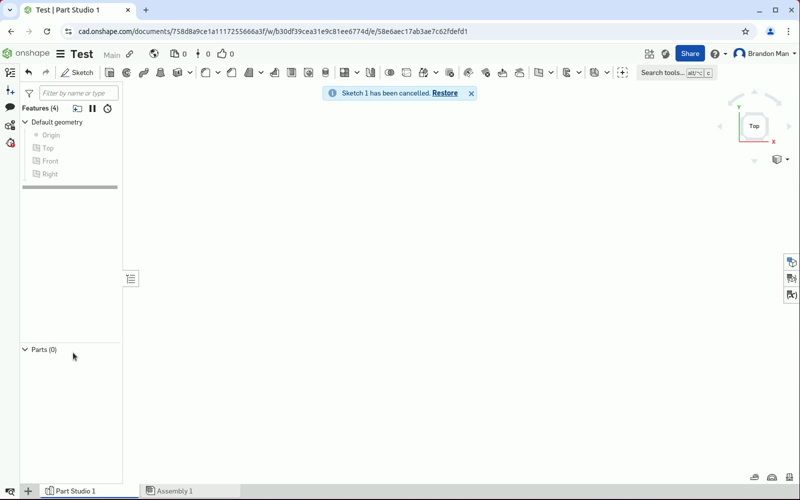
key(space)
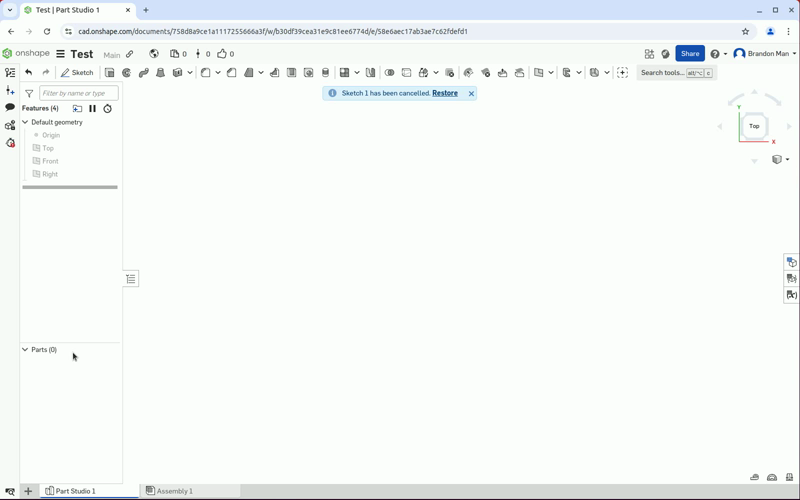
key_down(shift)
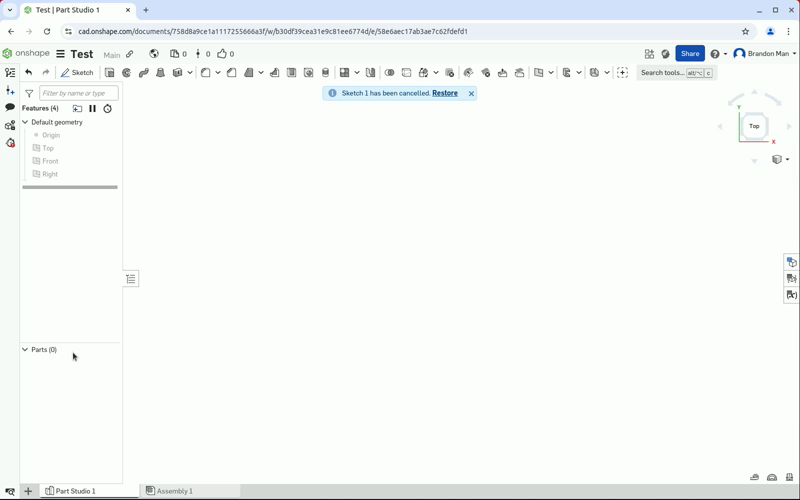
key(up)
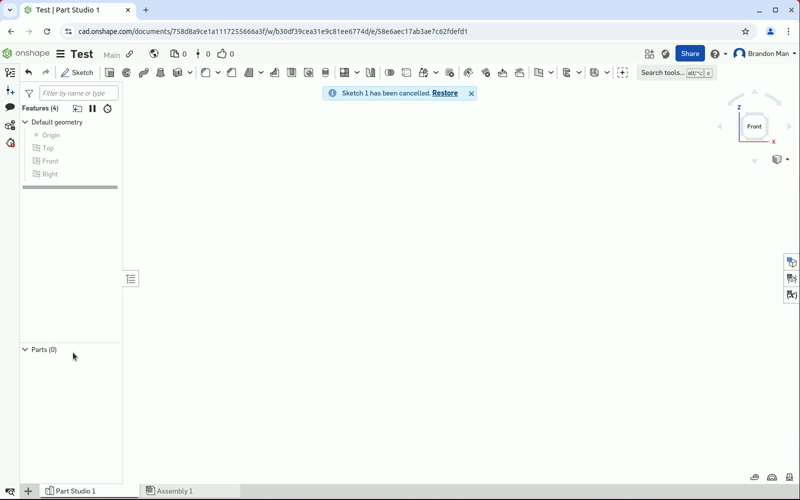
key_up(shift)
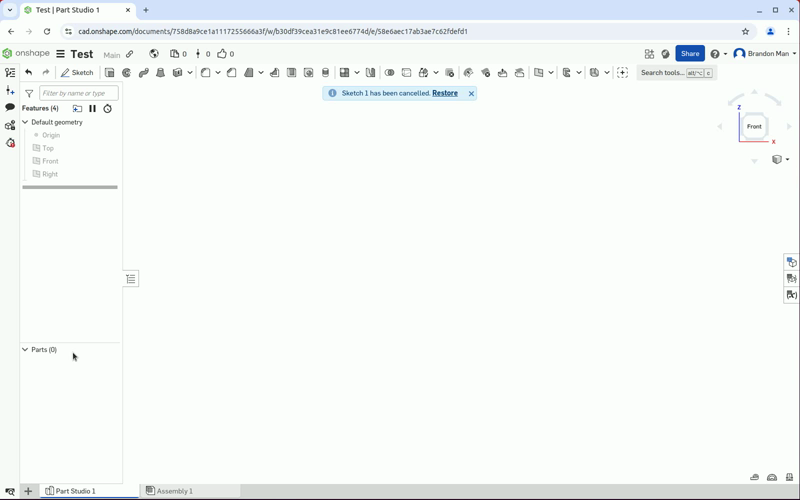
mouse_move(73, 352)
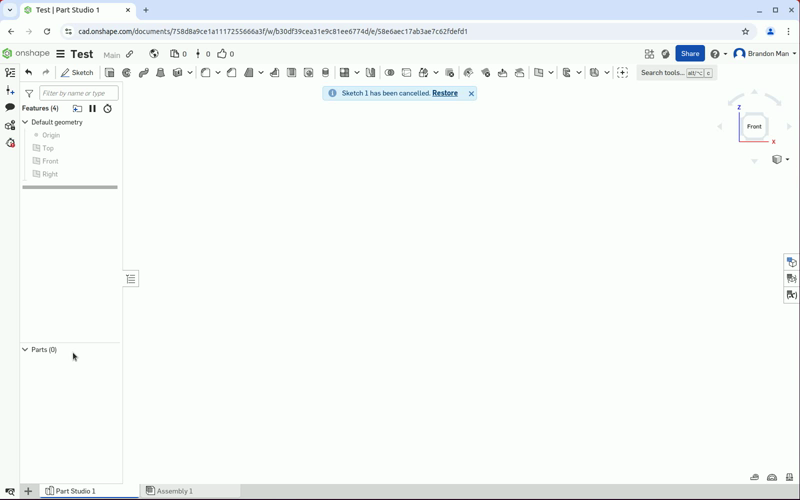
key(shift+y)
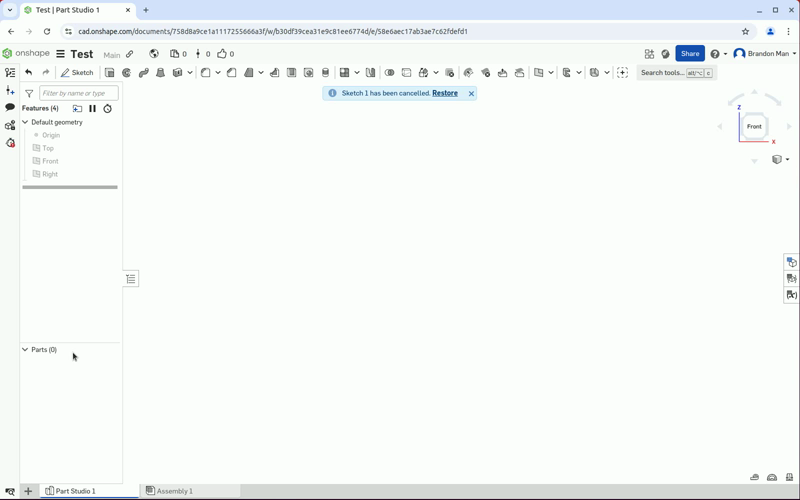
key(shift+s)
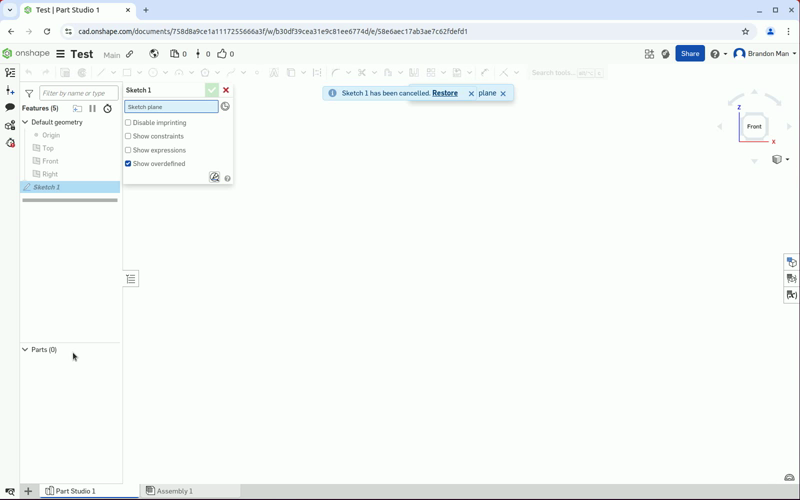
mouse_move(73, 163)
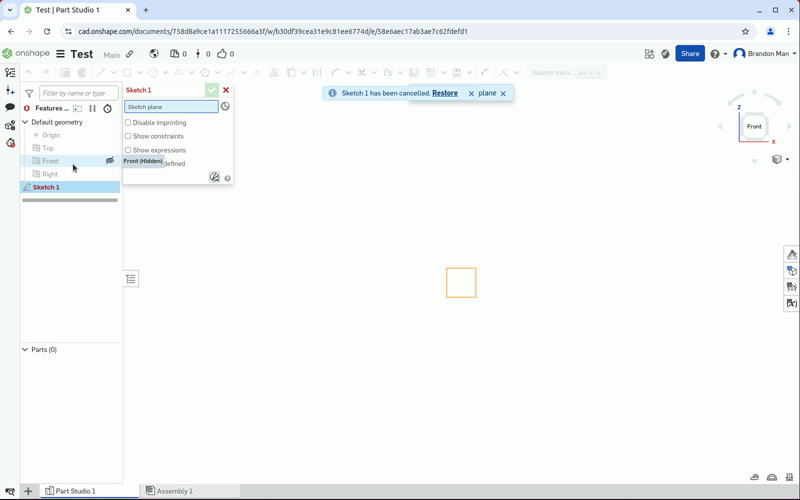
click(73, 163)
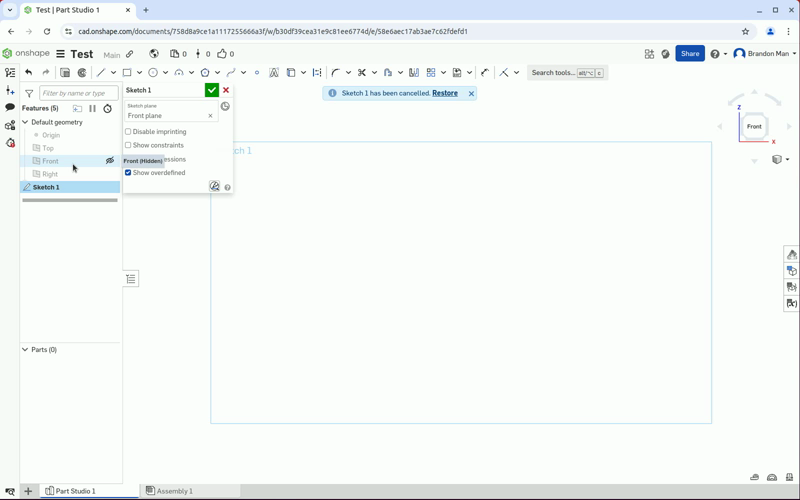
mouse_move(73, 352)
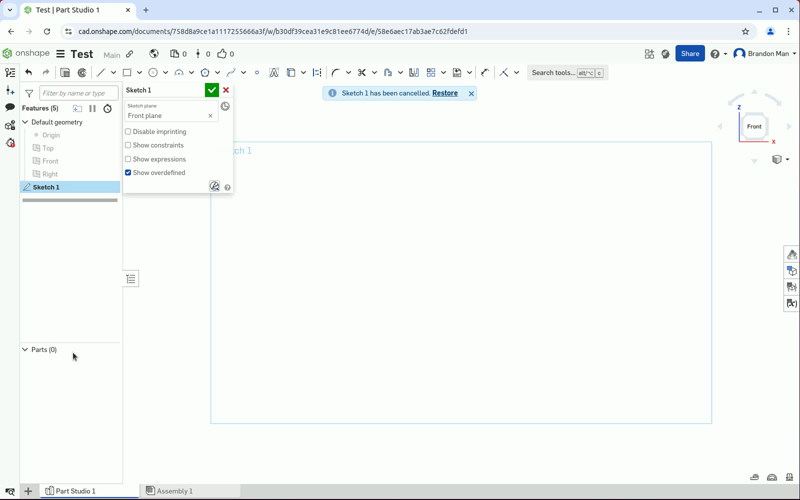
key(y)
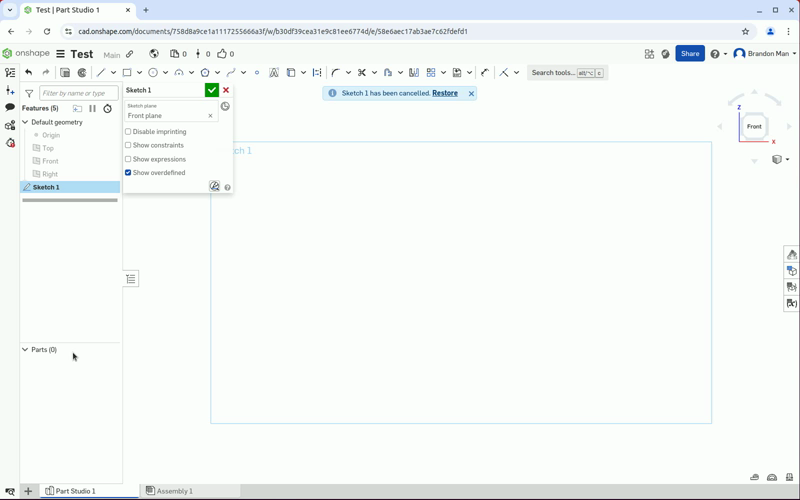
key(l)
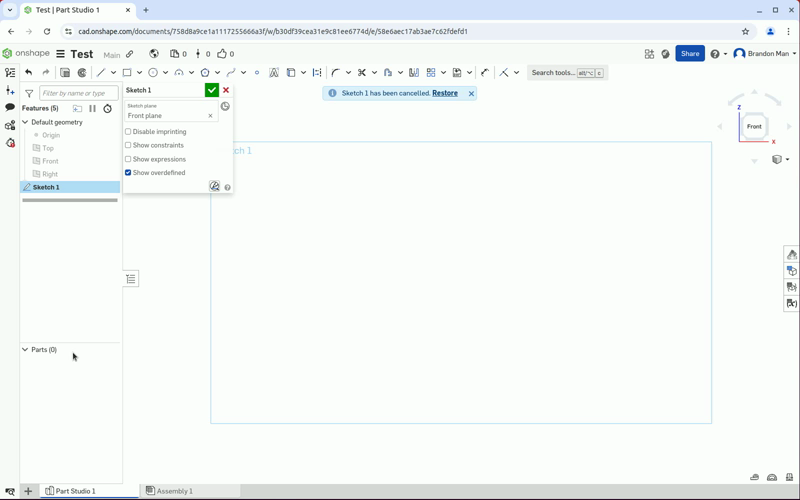
key_down(shift)
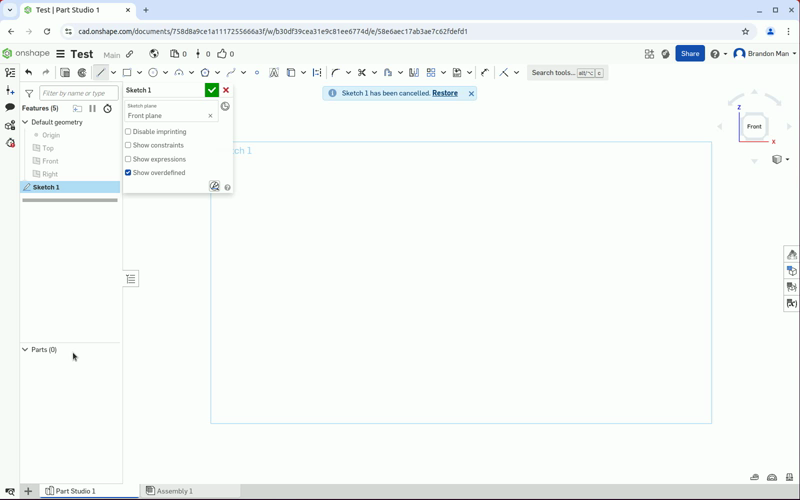
mouse_move(483, 340)
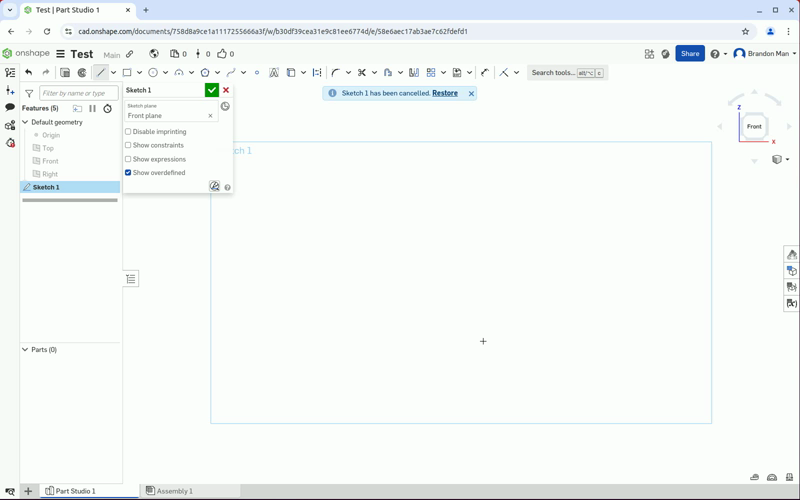
click(483, 340)
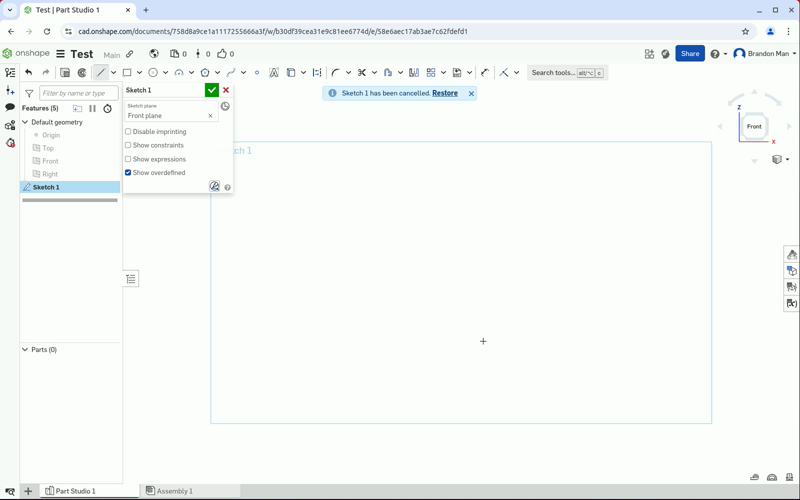
key_up(shift)
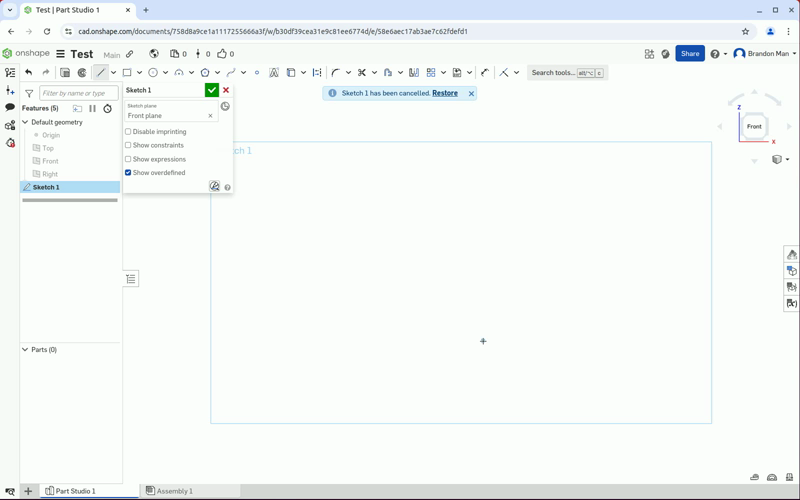
key_down(shift)
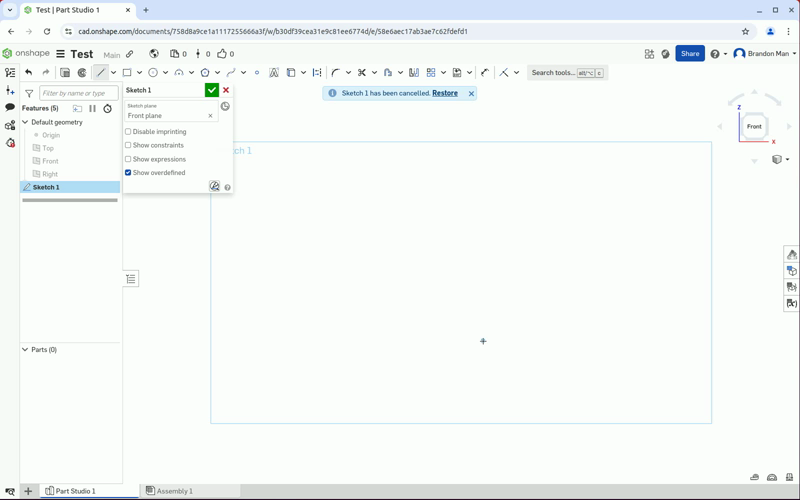
mouse_move(513, 340)
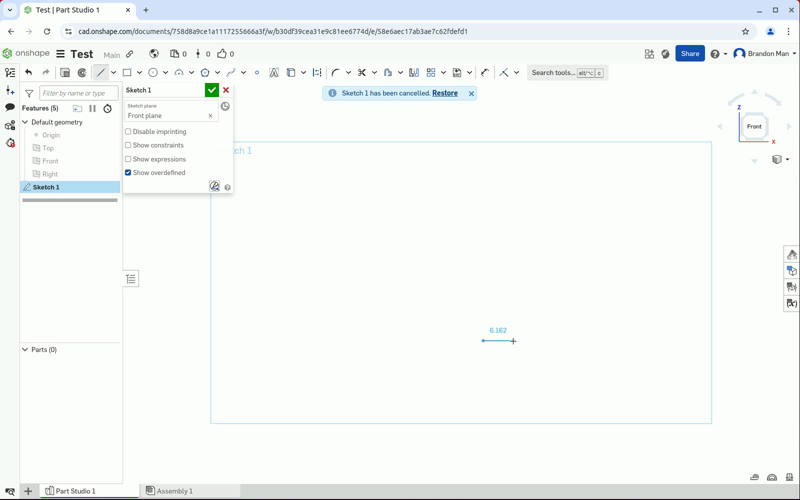
mouse_move(490, 340)
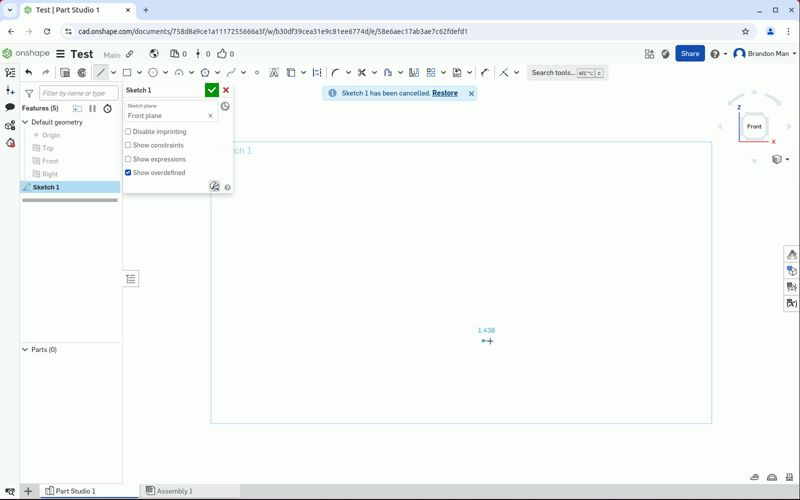
scroll(6)
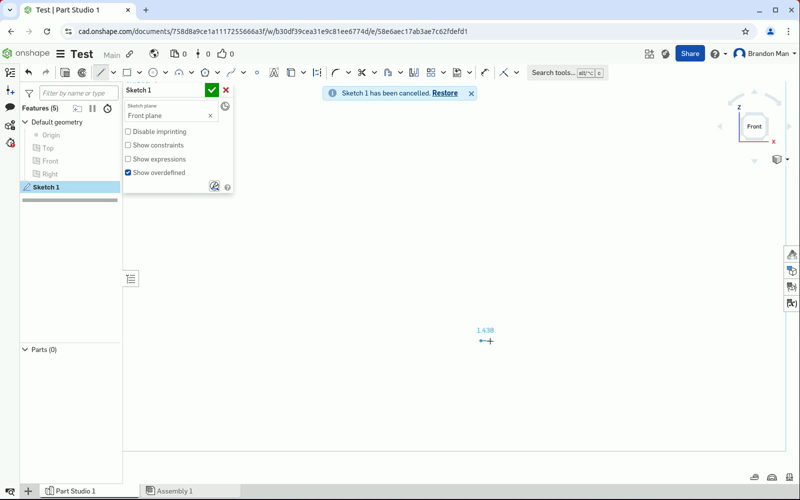
scroll(6)
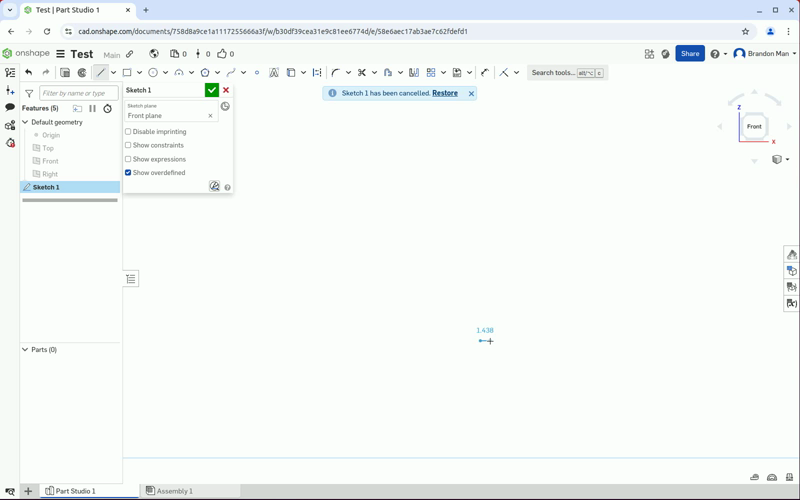
scroll(6)
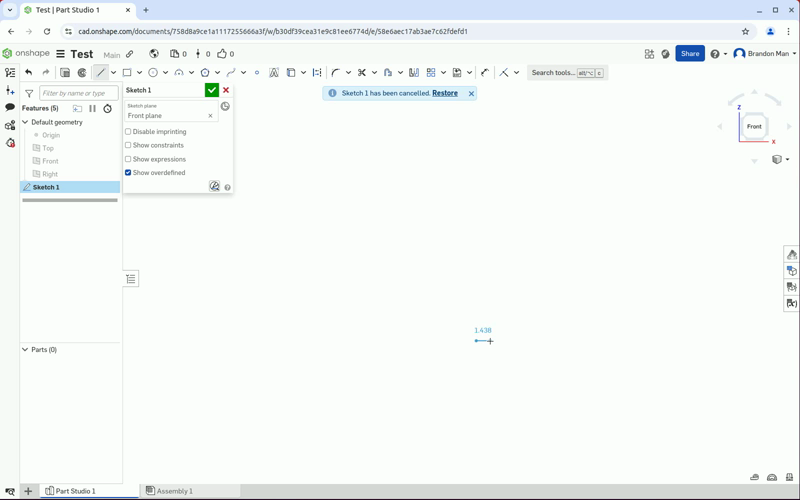
scroll(6)
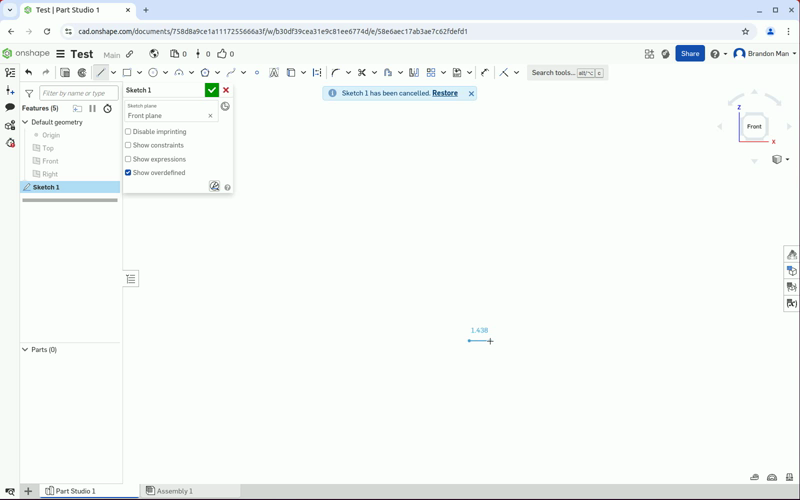
scroll(6)
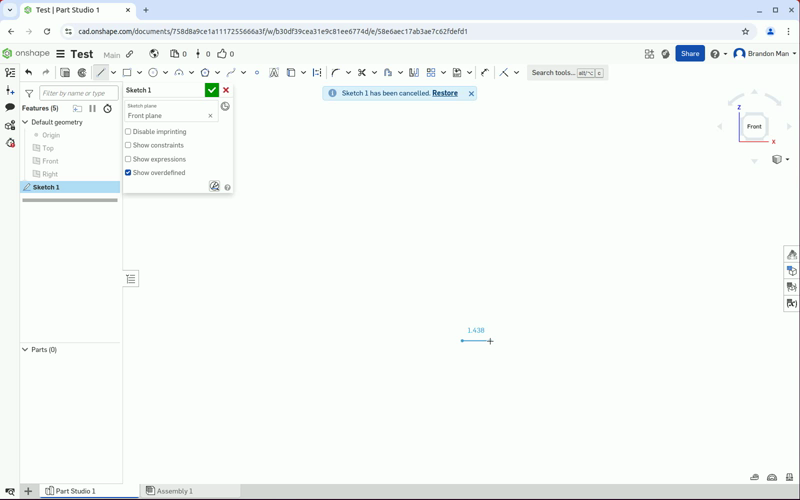
scroll(6)
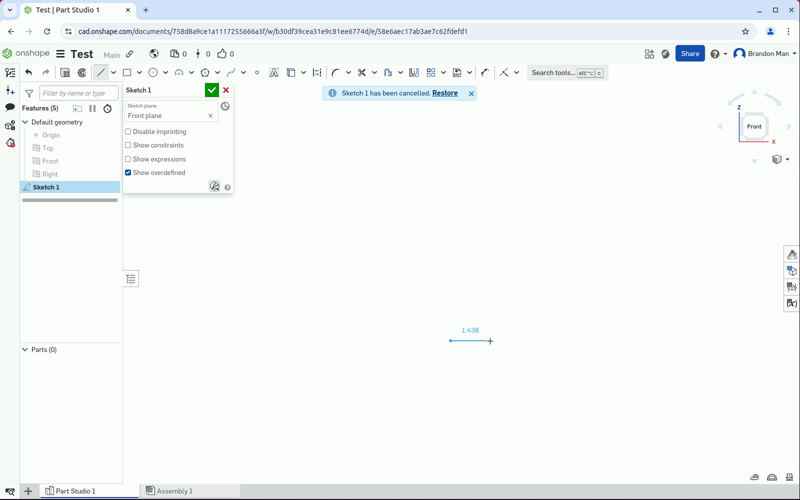
scroll(6)
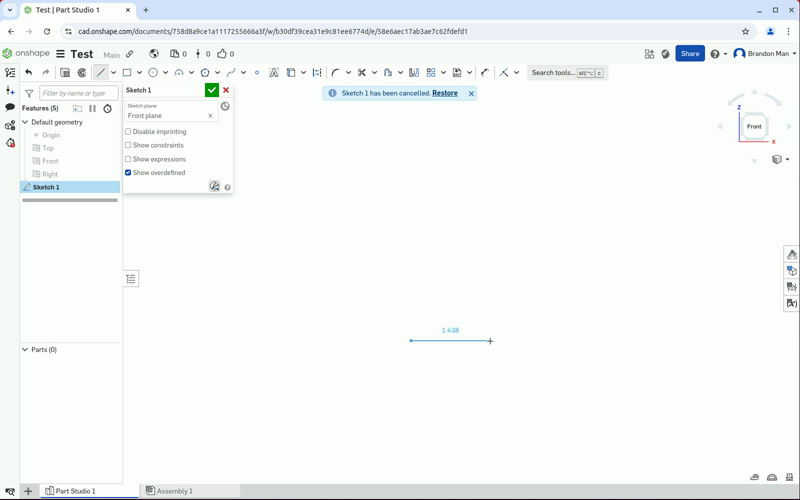
click(490, 340)
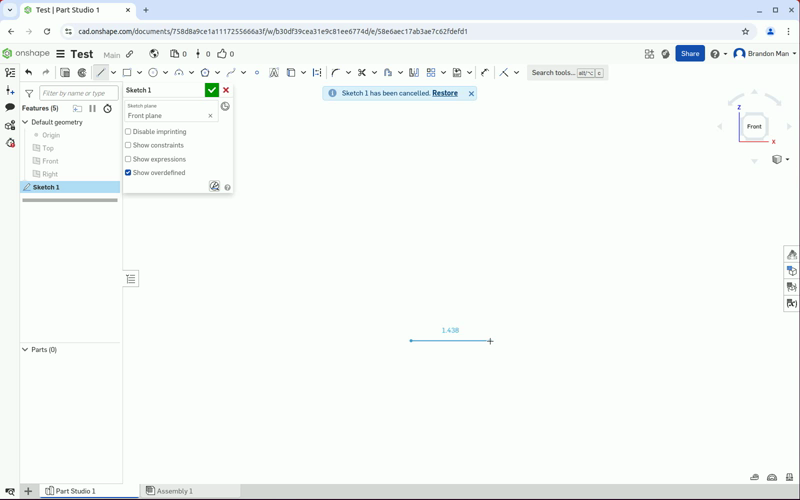
scroll(-6)
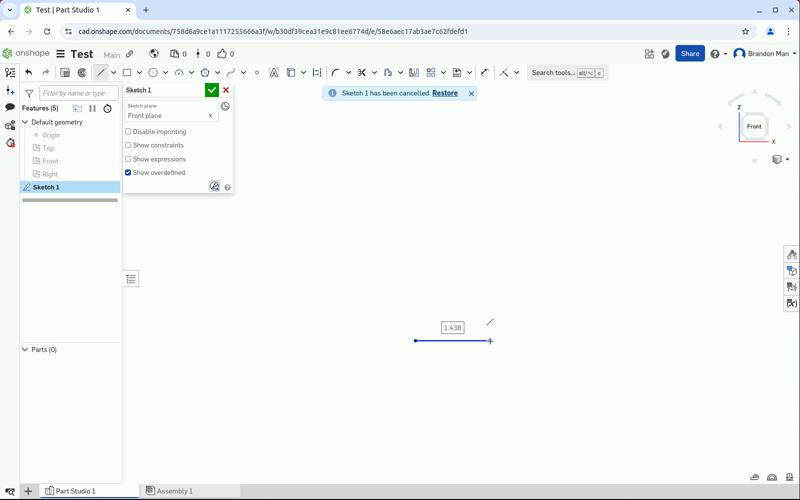
scroll(-6)
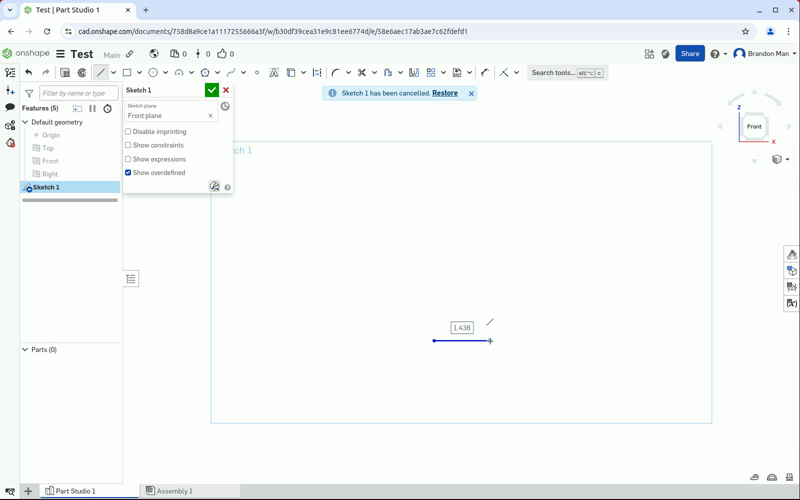
scroll(-6)
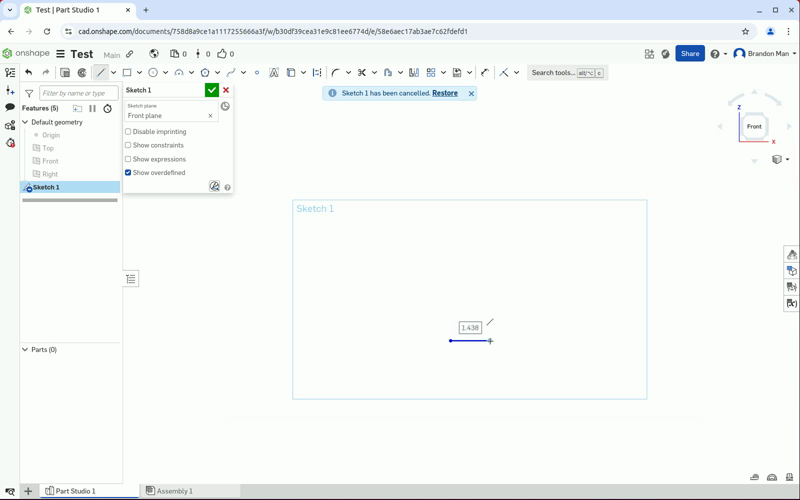
scroll(-6)
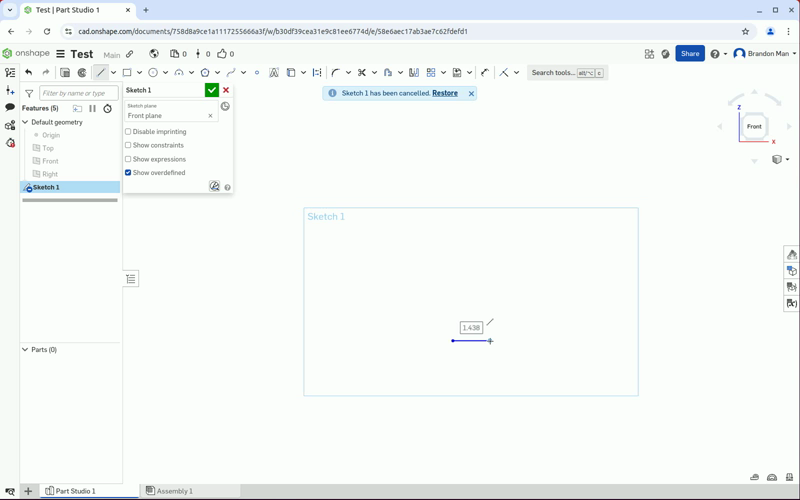
scroll(-6)
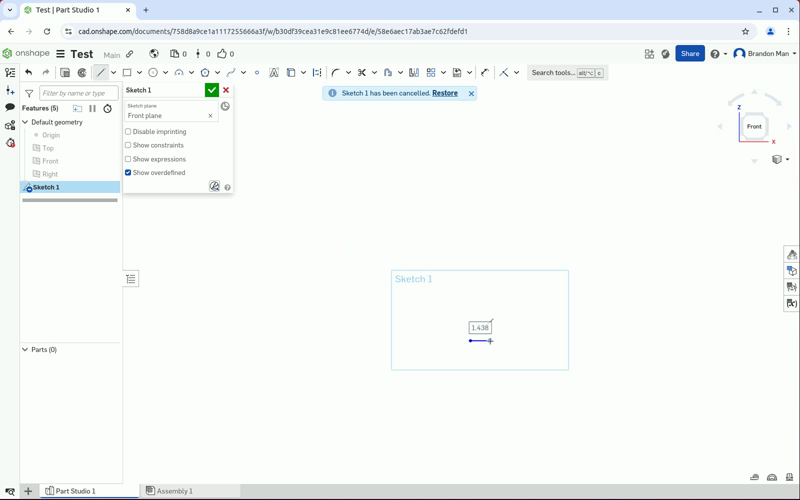
scroll(-6)
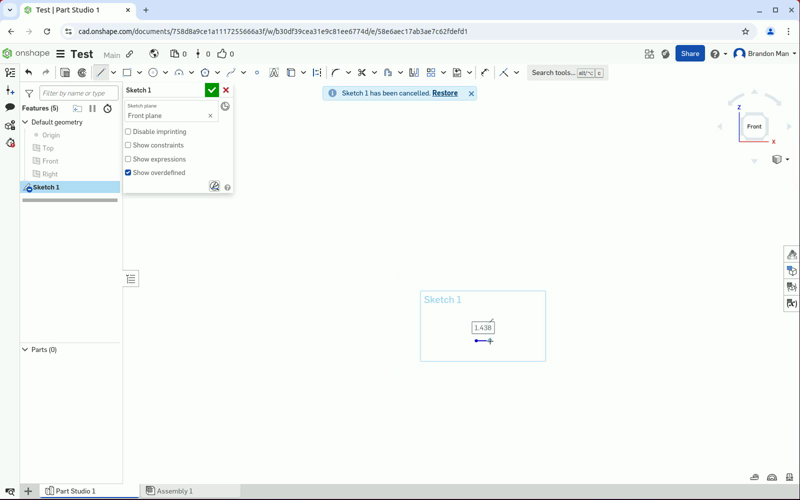
scroll(-6)
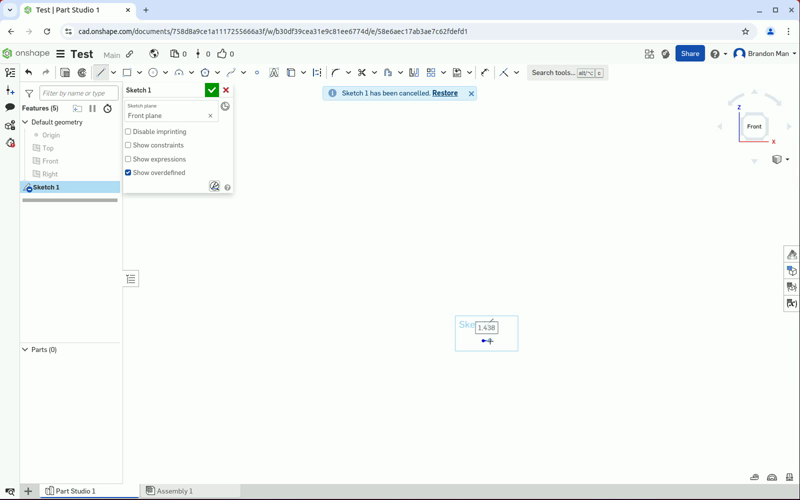
key_up(shift)
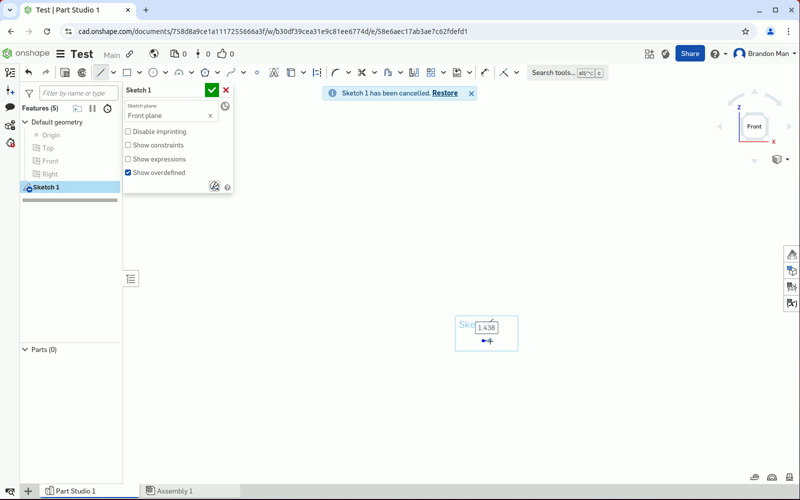
key_down(shift)
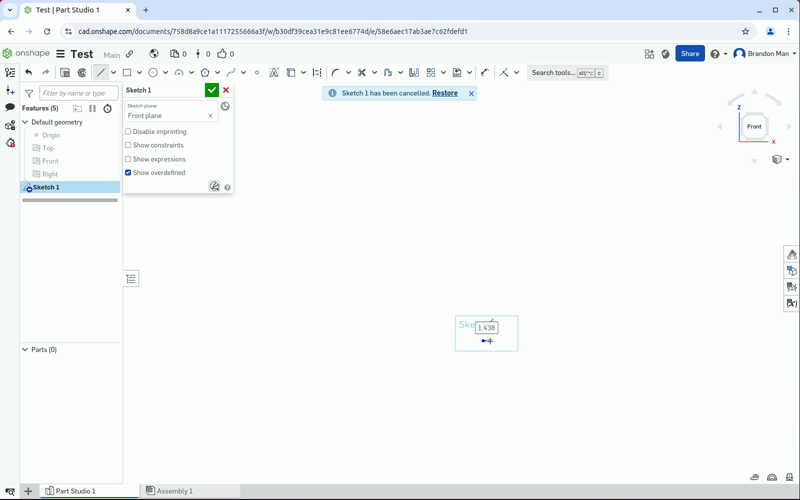
mouse_move(490, 170)
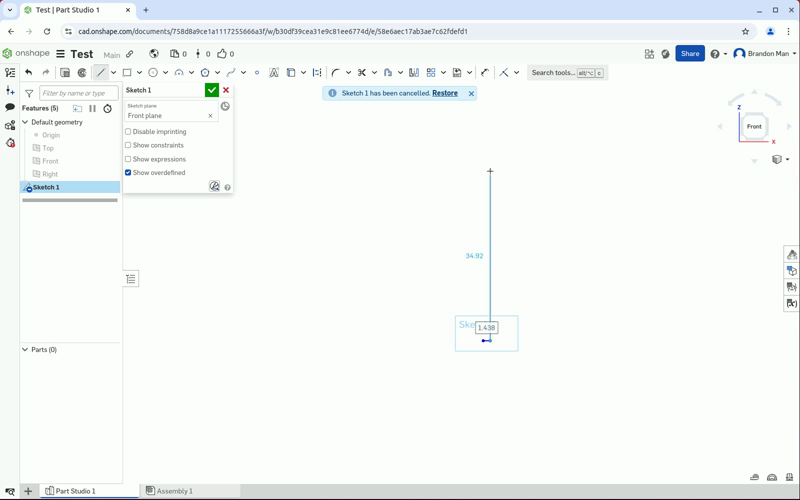
click(490, 170)
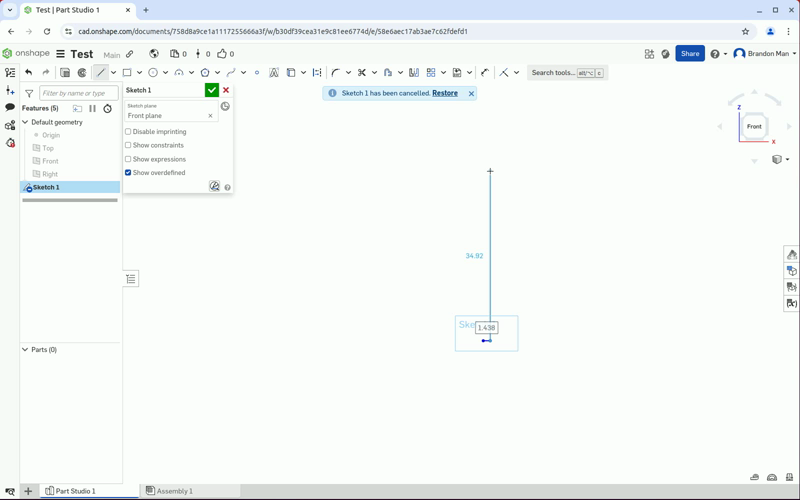
key_up(shift)
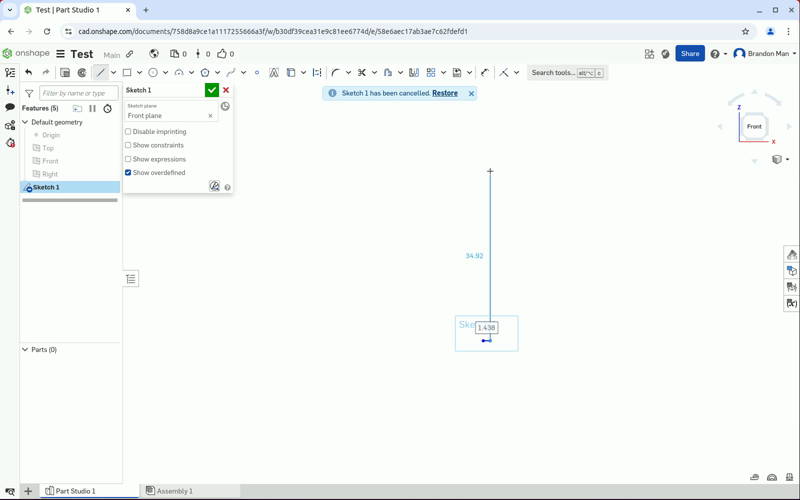
key_down(shift)
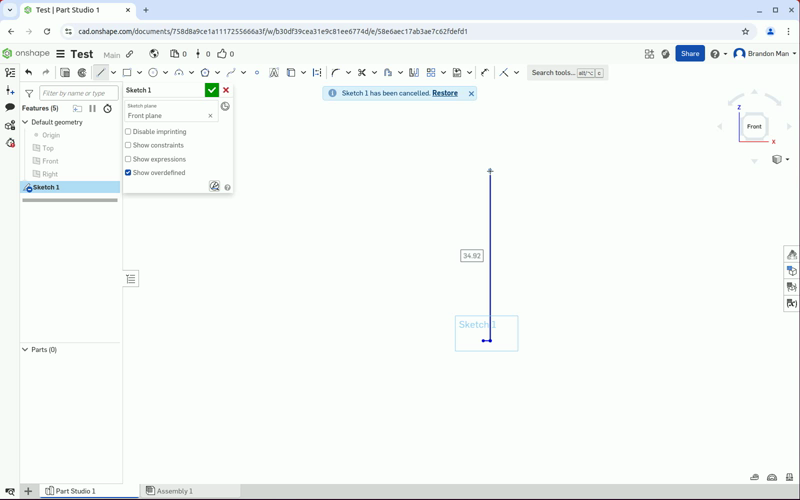
mouse_move(520, 170)
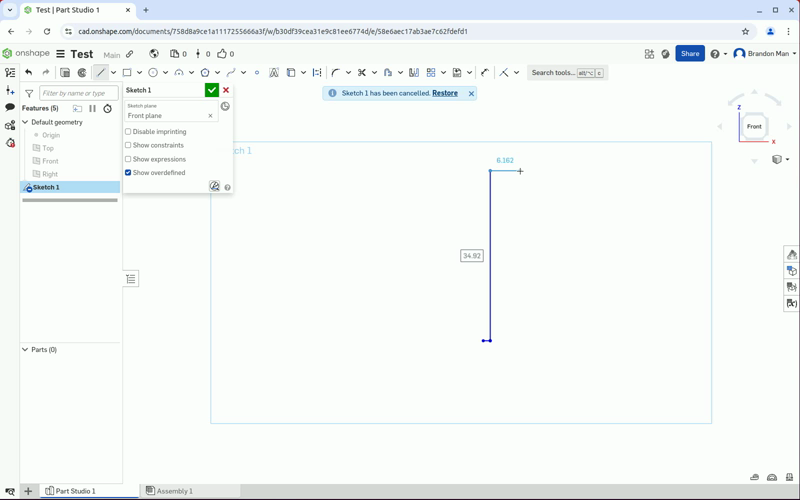
mouse_move(483, 170)
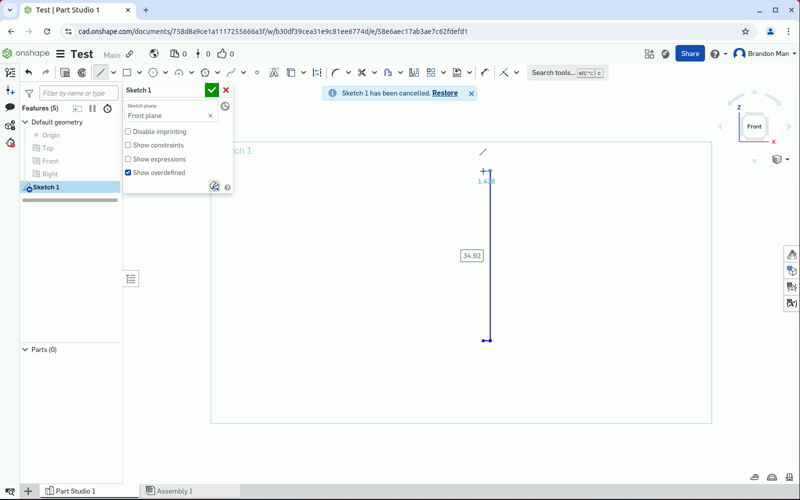
scroll(6)
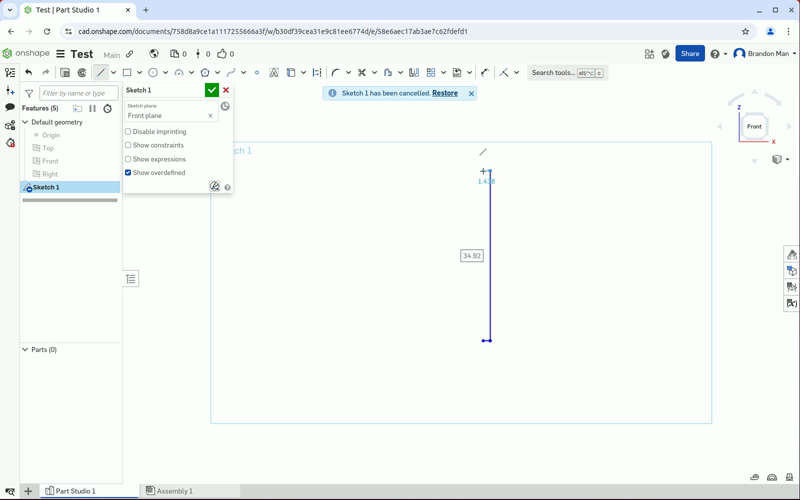
scroll(6)
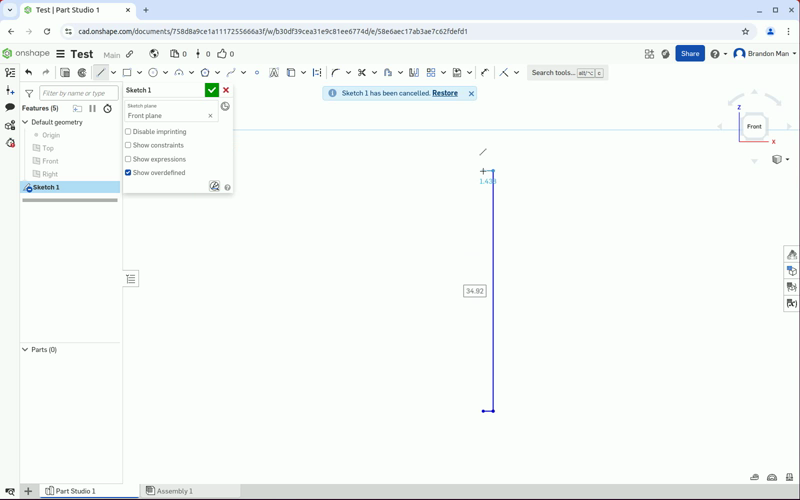
scroll(6)
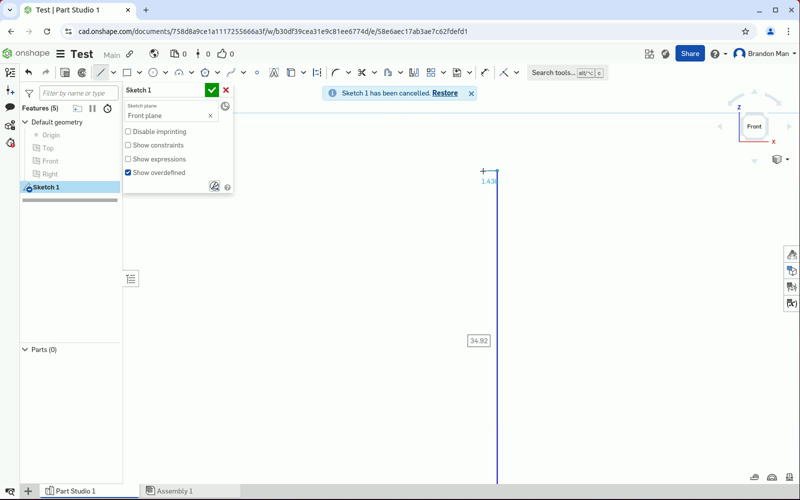
scroll(6)
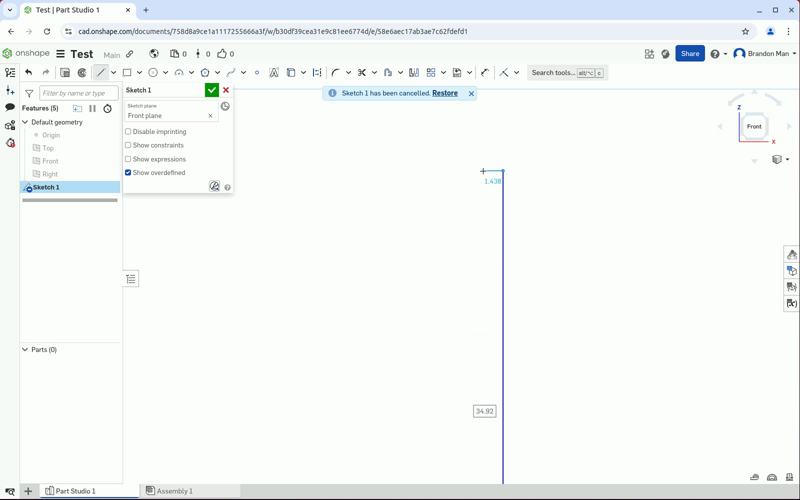
scroll(6)
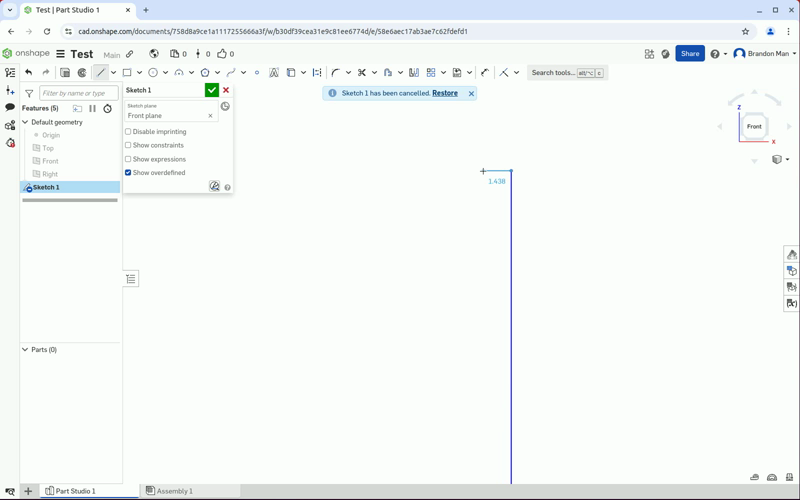
scroll(6)
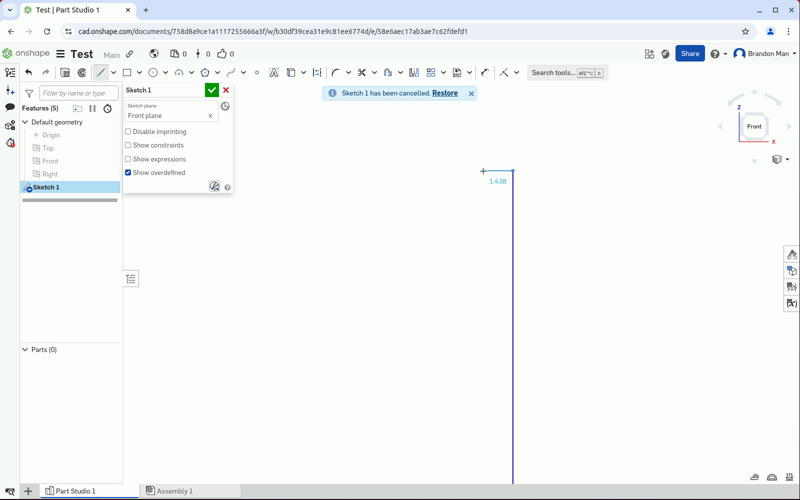
scroll(6)
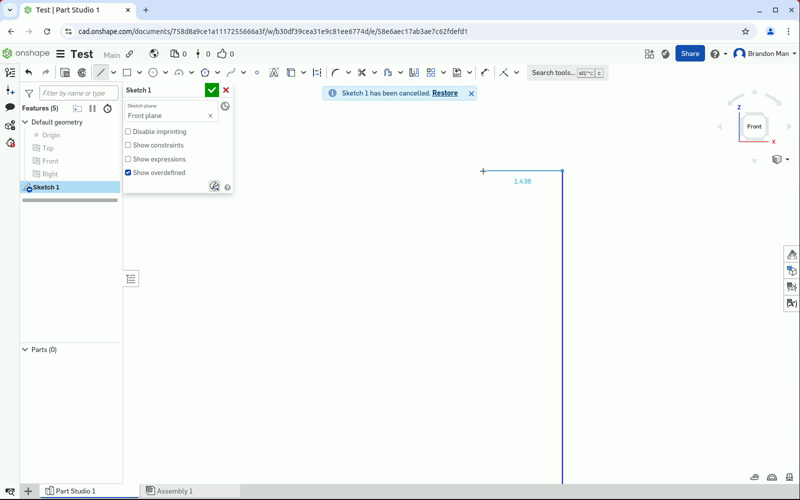
click(483, 170)
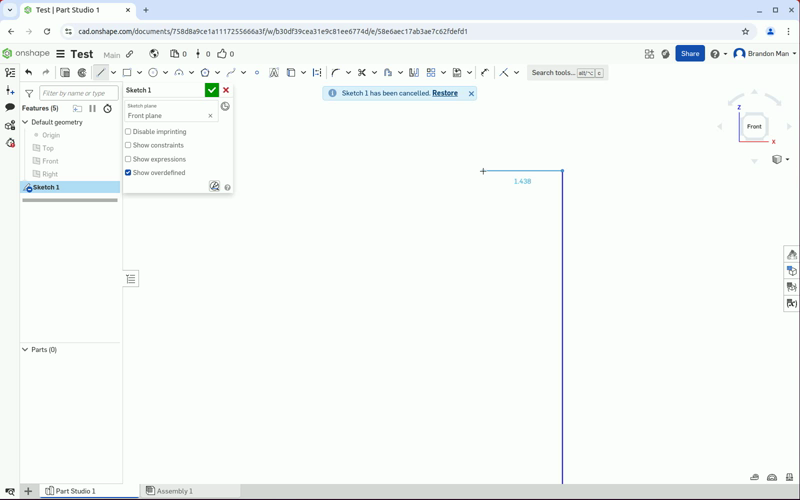
scroll(-6)
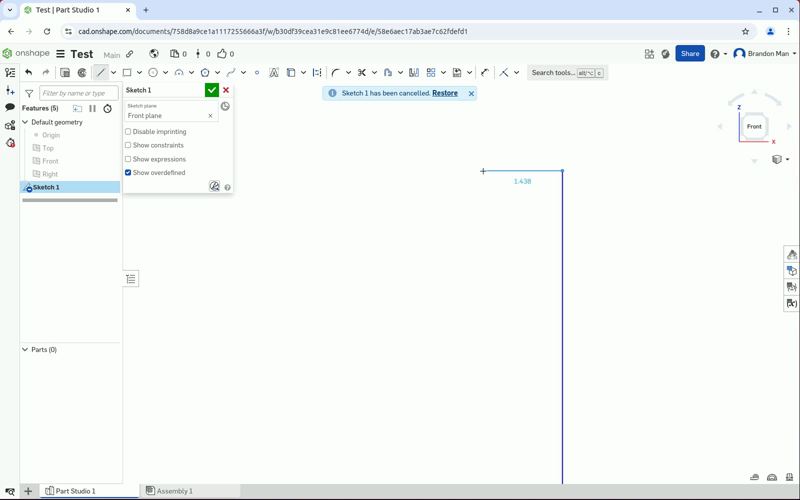
scroll(-6)
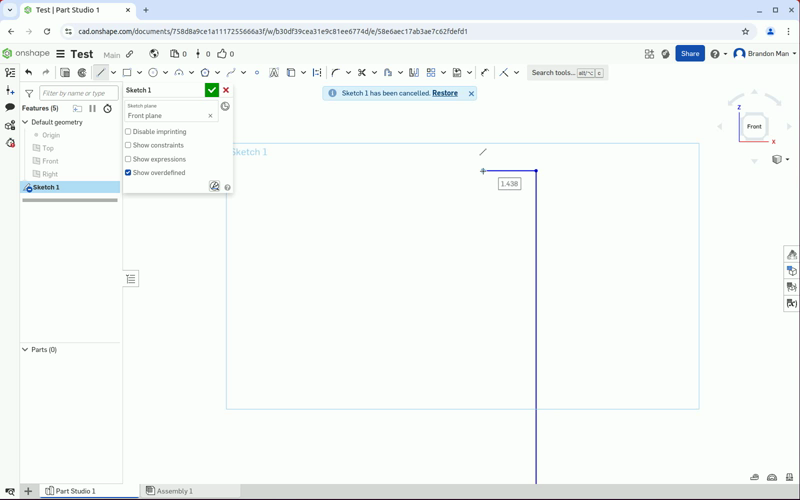
scroll(-6)
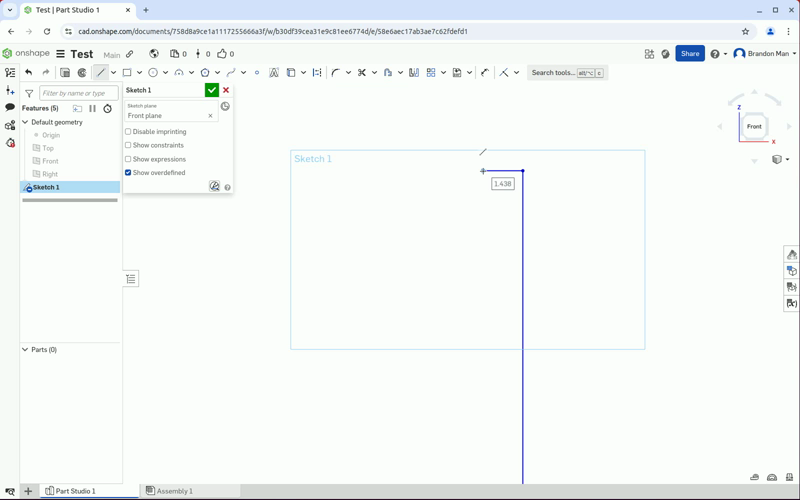
scroll(-6)
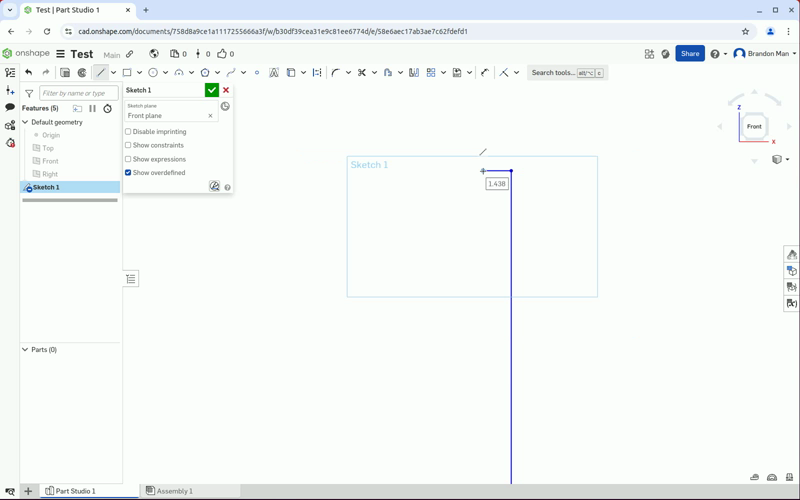
scroll(-6)
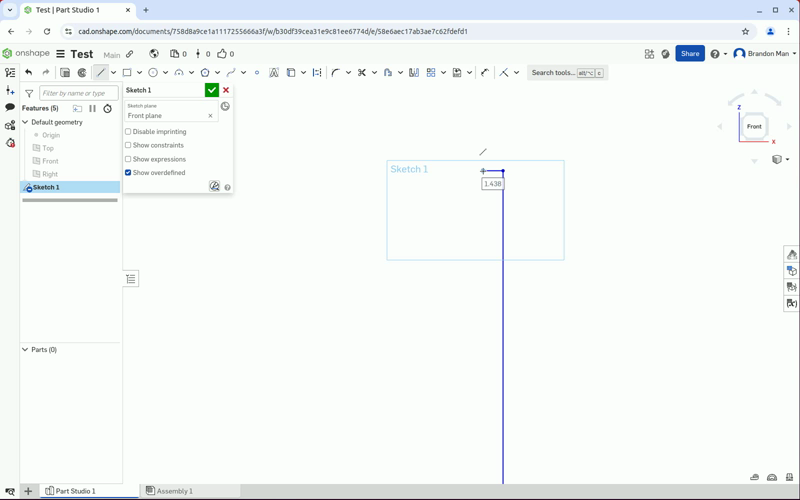
scroll(-6)
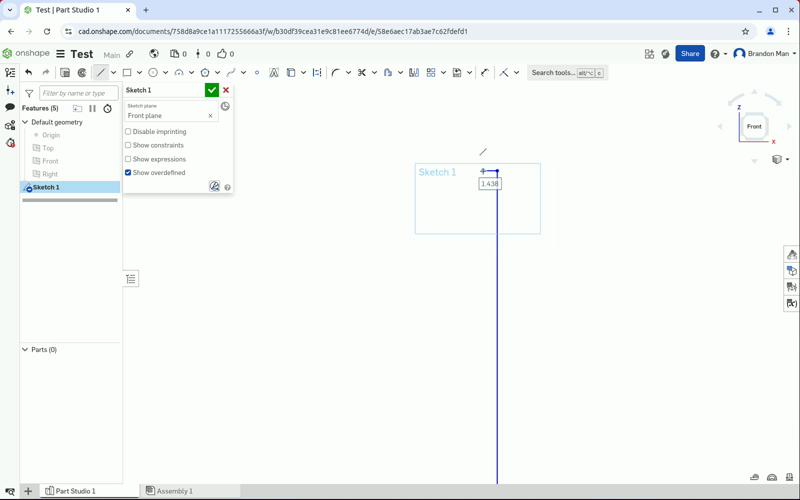
scroll(-6)
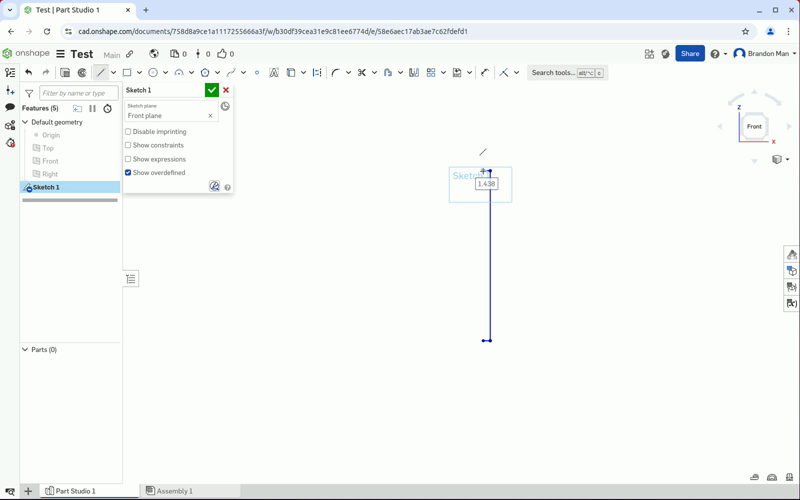
key_up(shift)
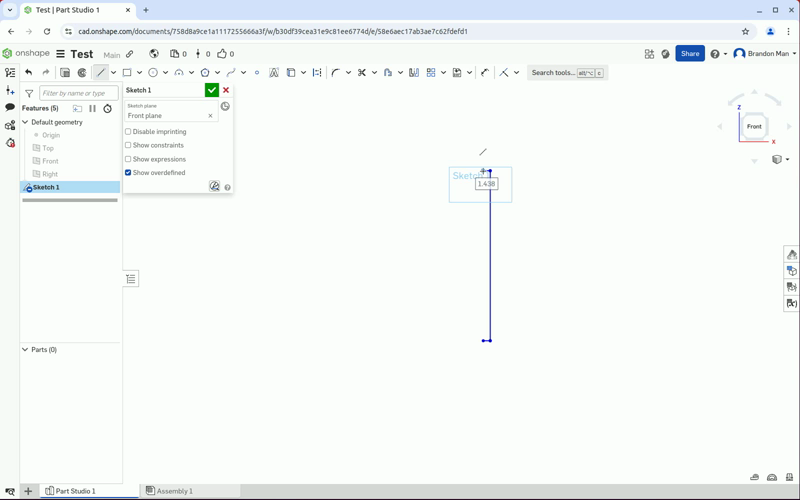
key_down(shift)
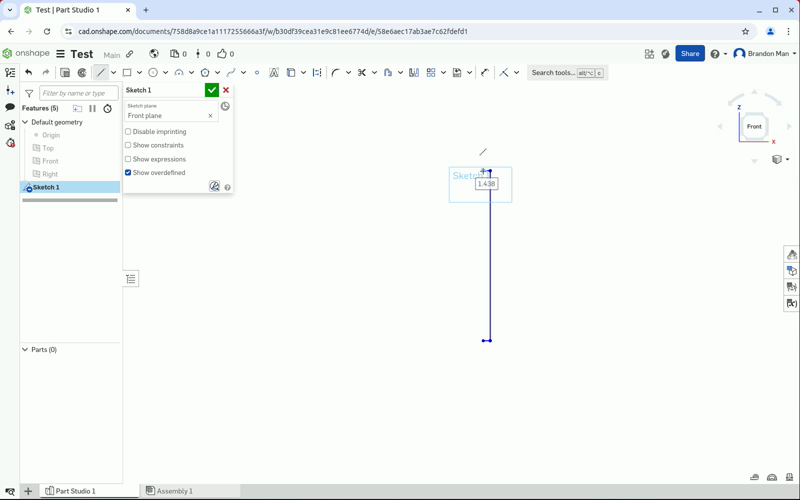
mouse_move(483, 340)
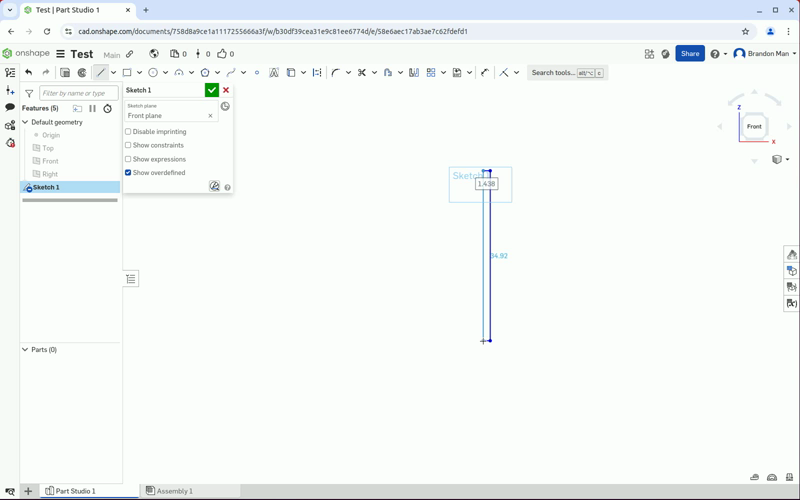
key_up(shift)
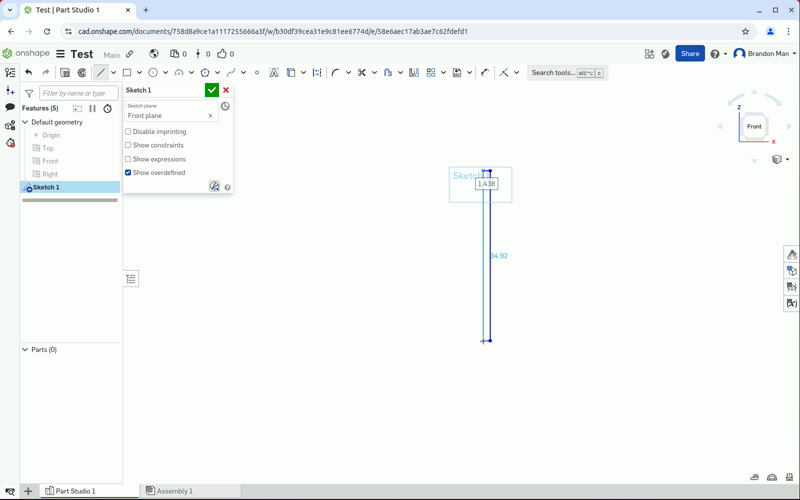
click(483, 340)
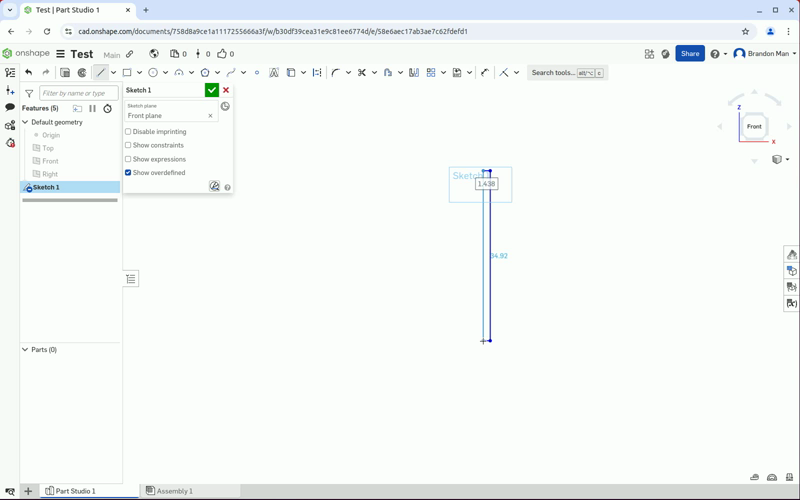
key(esc)
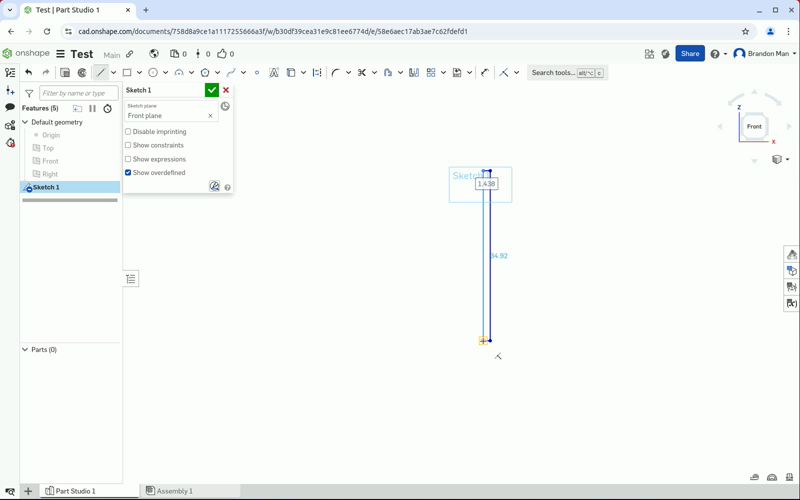
mouse_move(485, 253)
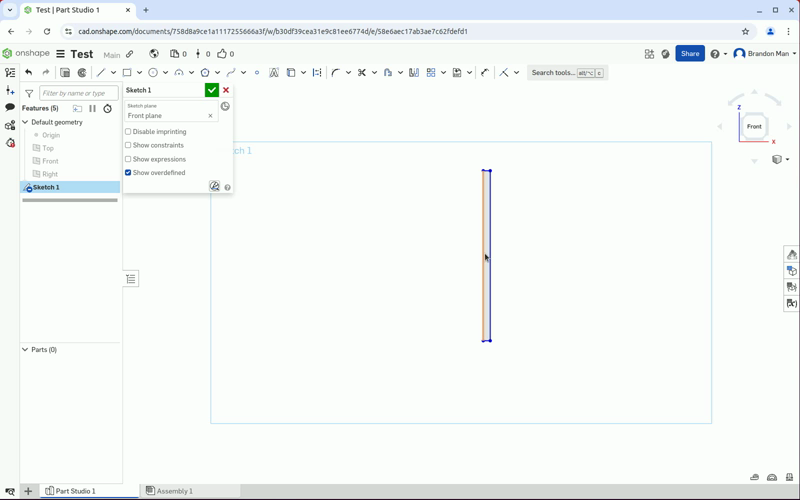
scroll(6)
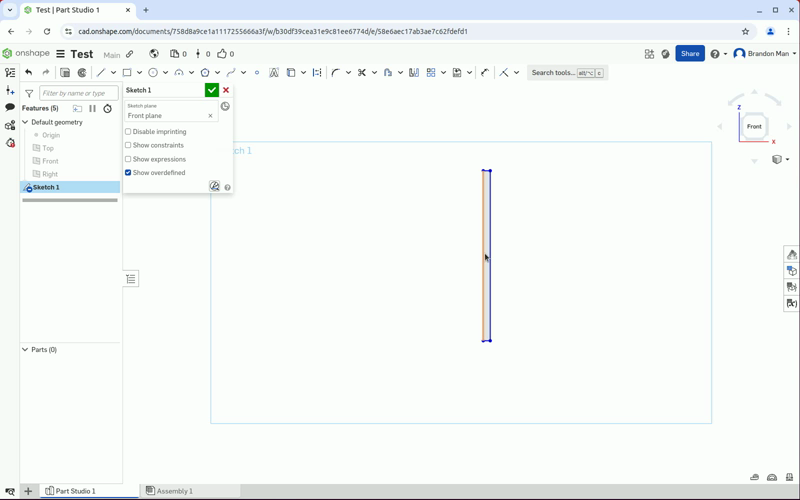
scroll(6)
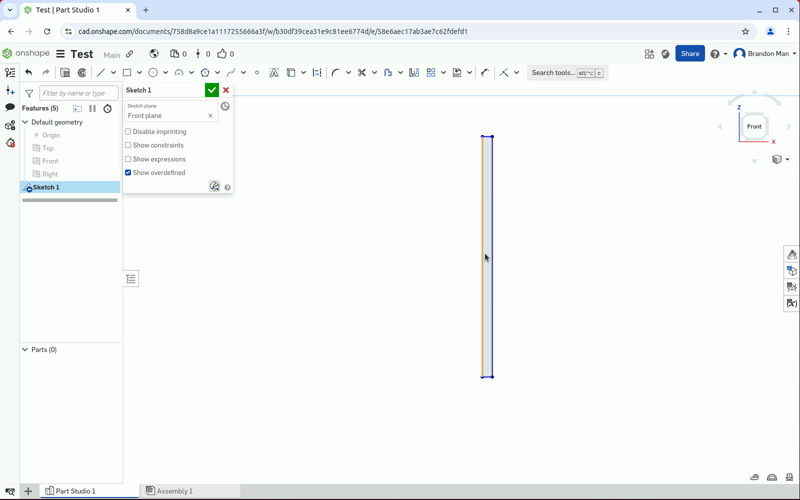
scroll(6)
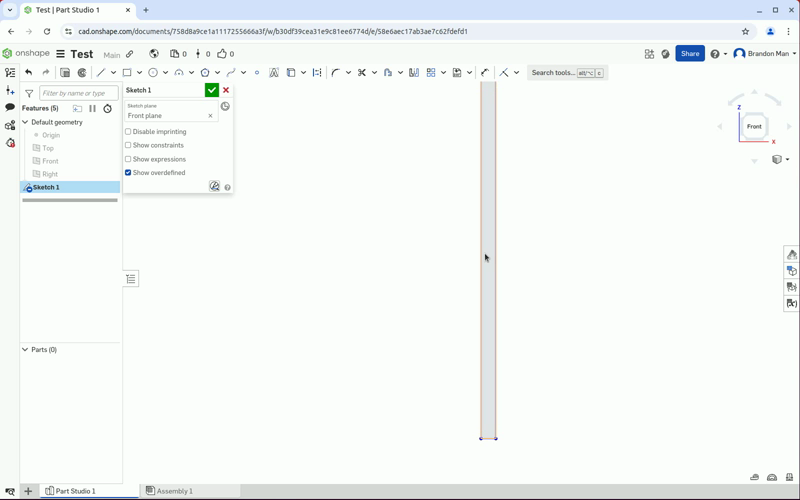
scroll(6)
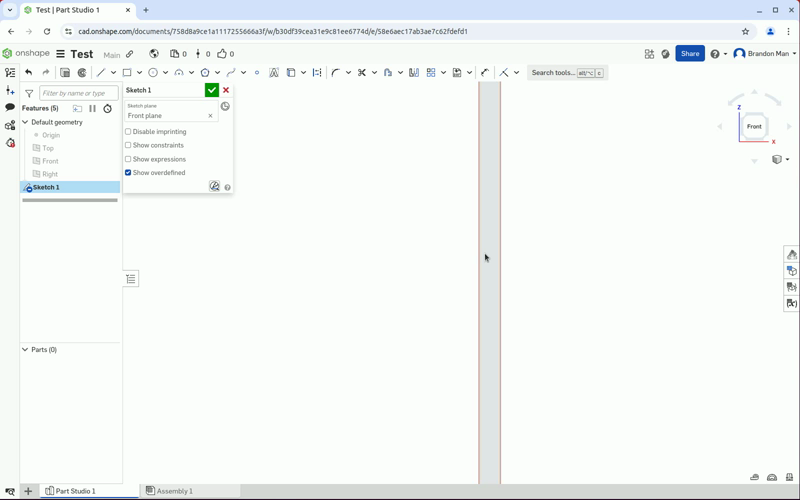
scroll(6)
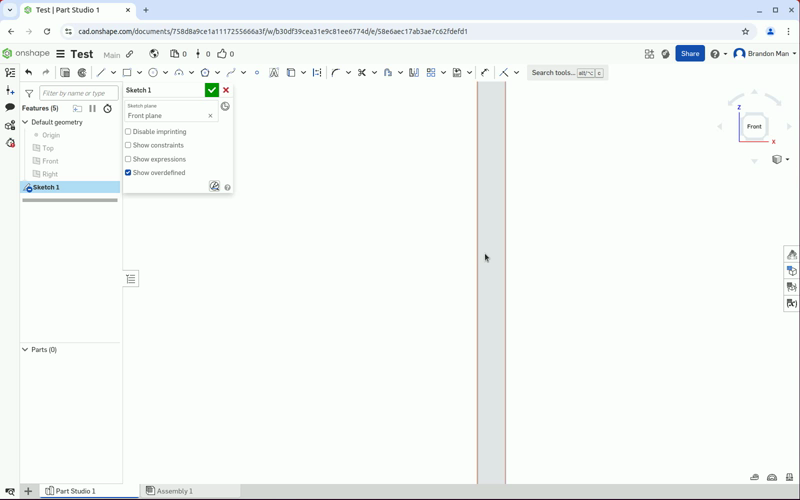
scroll(6)
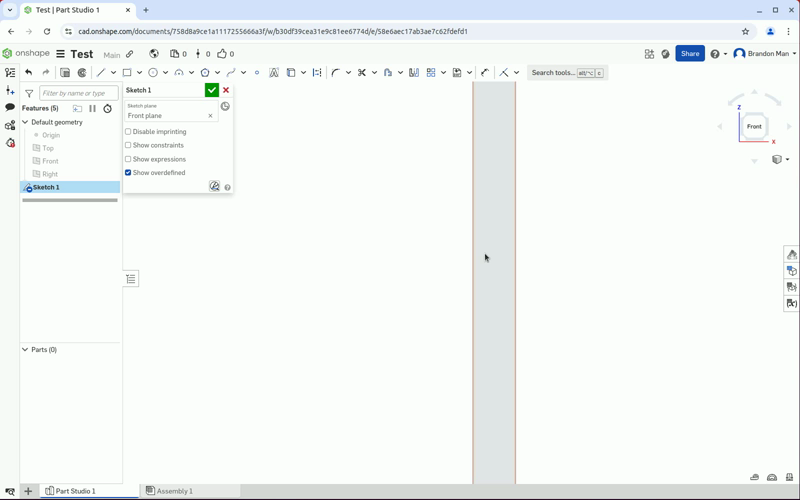
scroll(6)
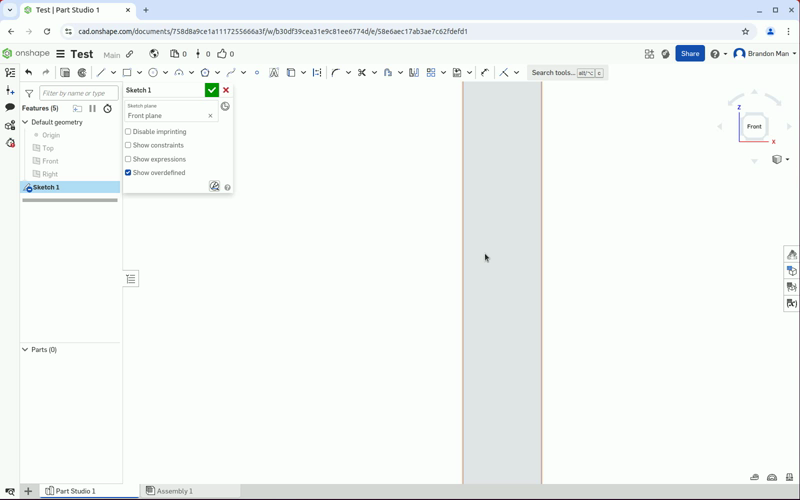
click(485, 253)
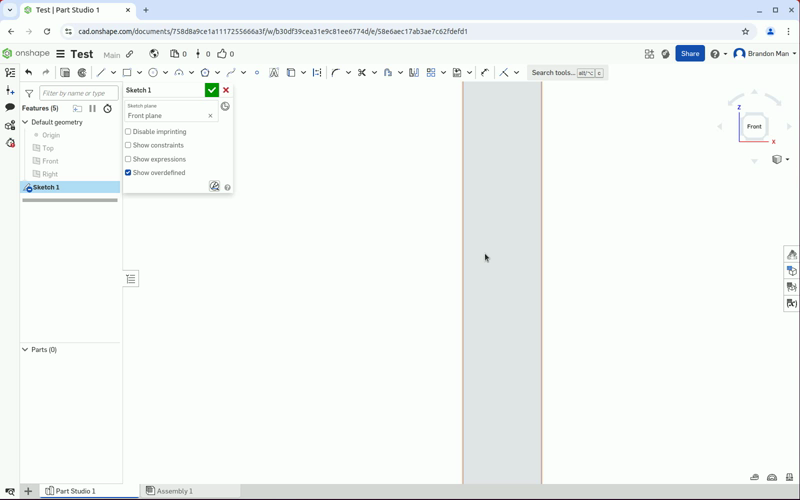
scroll(-6)
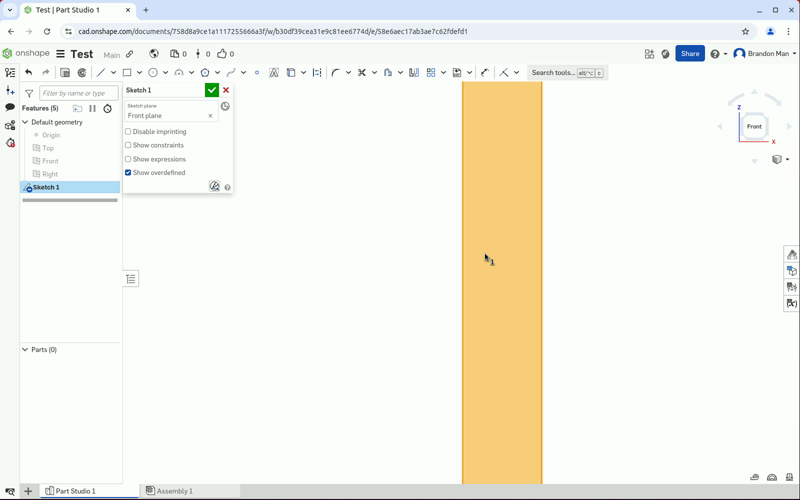
scroll(-6)
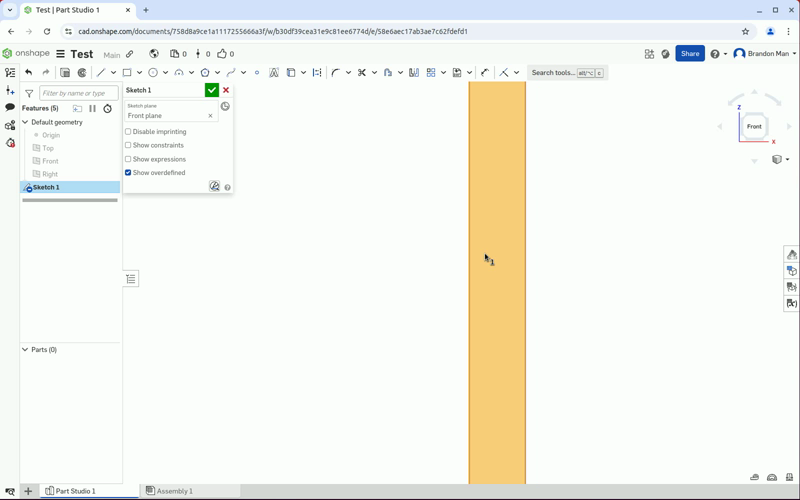
scroll(-6)
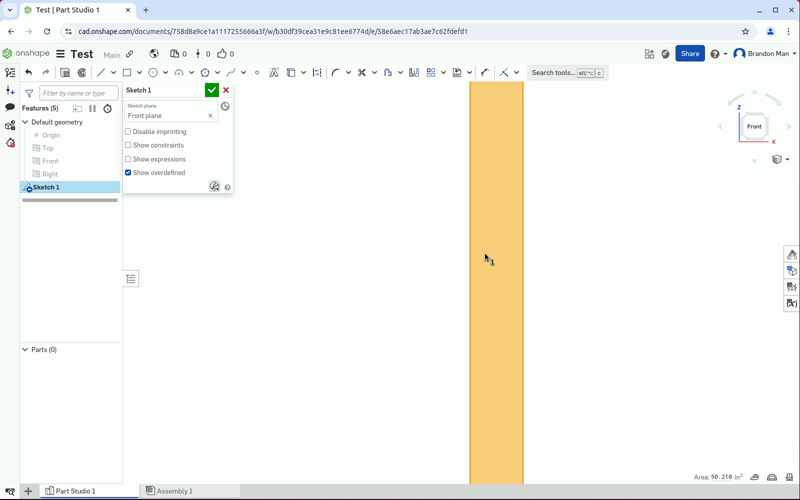
scroll(-6)
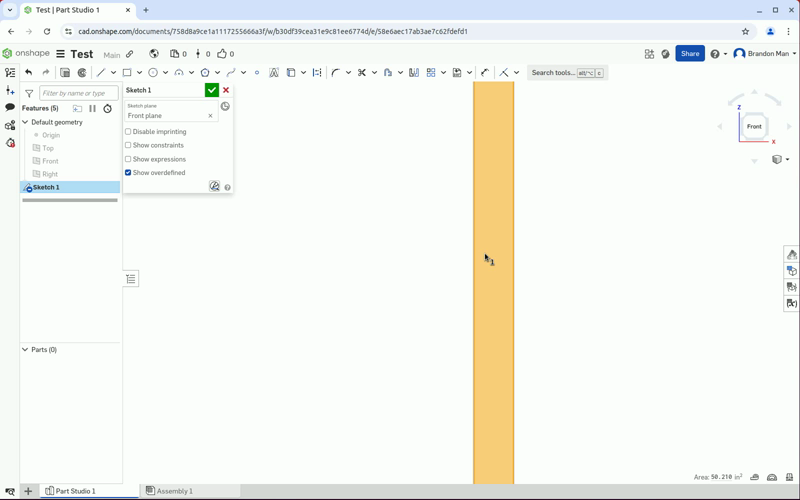
scroll(-6)
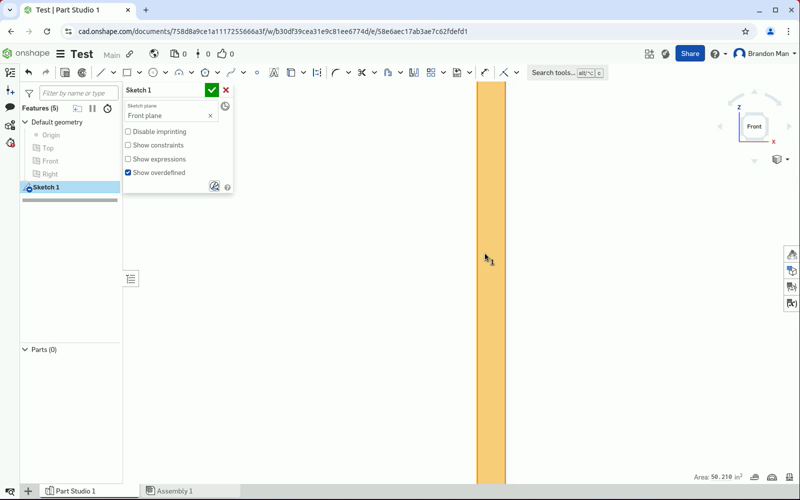
scroll(-6)
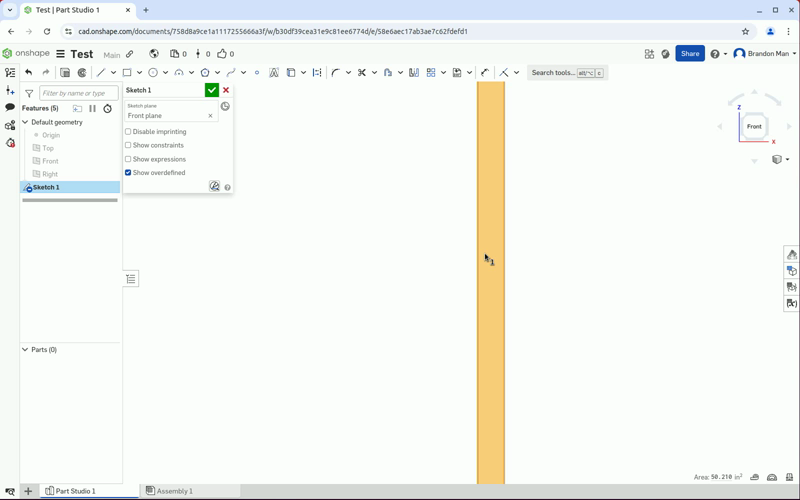
scroll(-6)
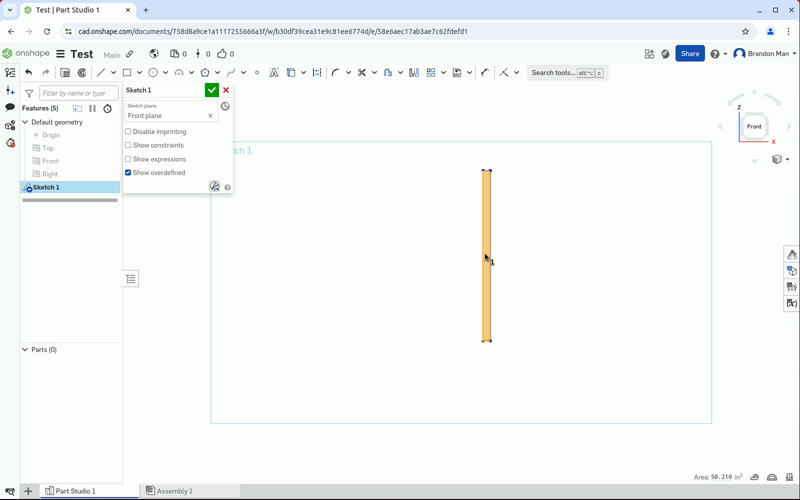
mouse_move(73, 352)
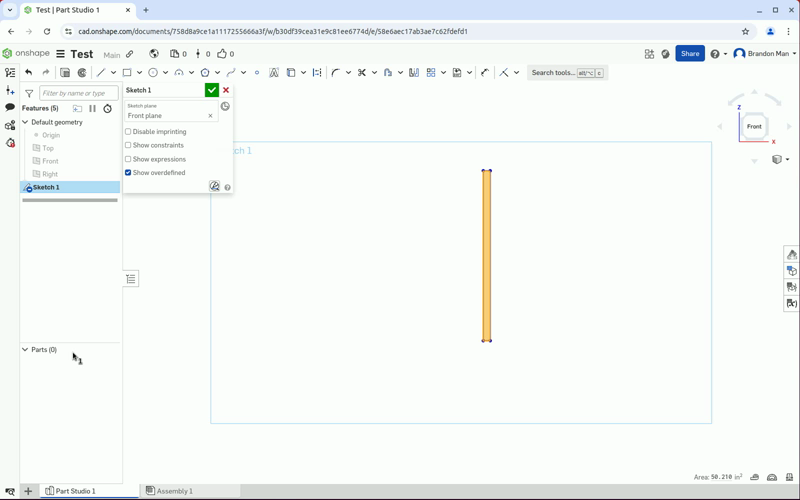
key(shift+y)
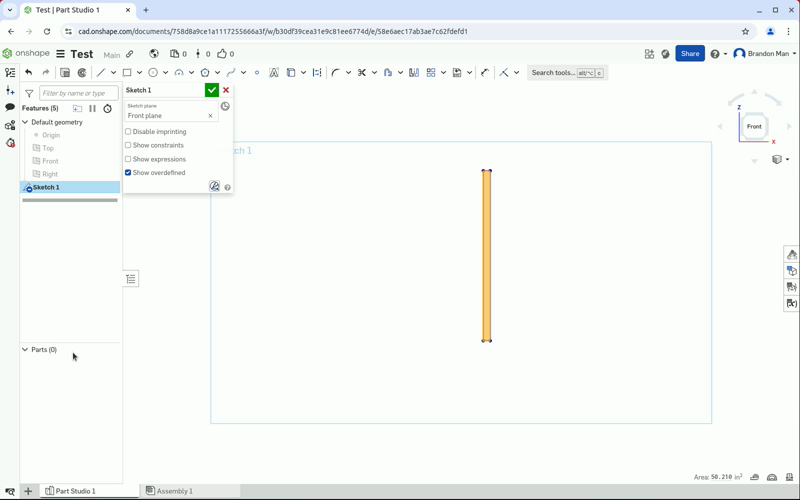
key(shift+e)
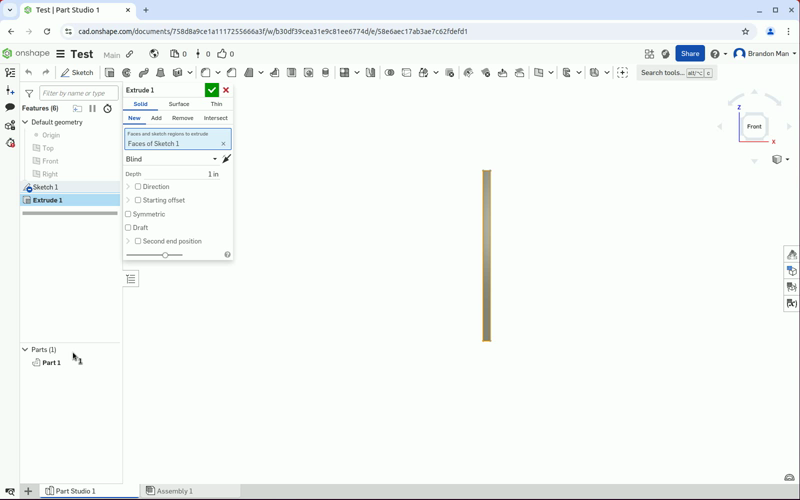
mouse_move(143, 106)
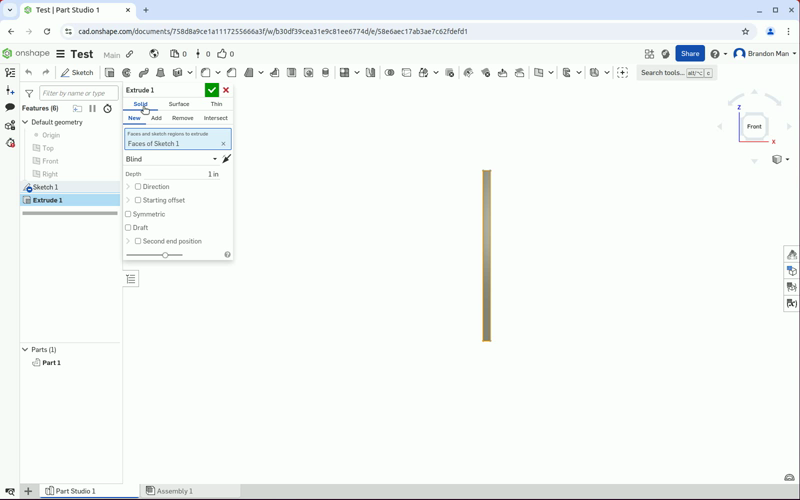
click(143, 106)
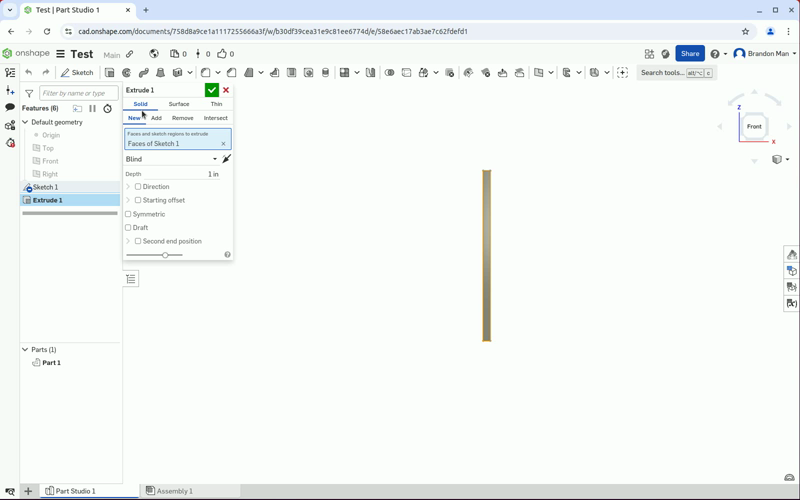
mouse_move(137, 120)
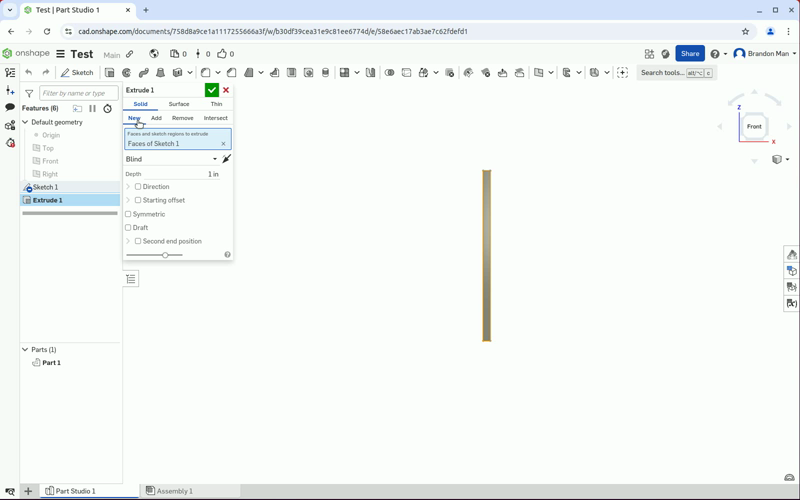
click(137, 120)
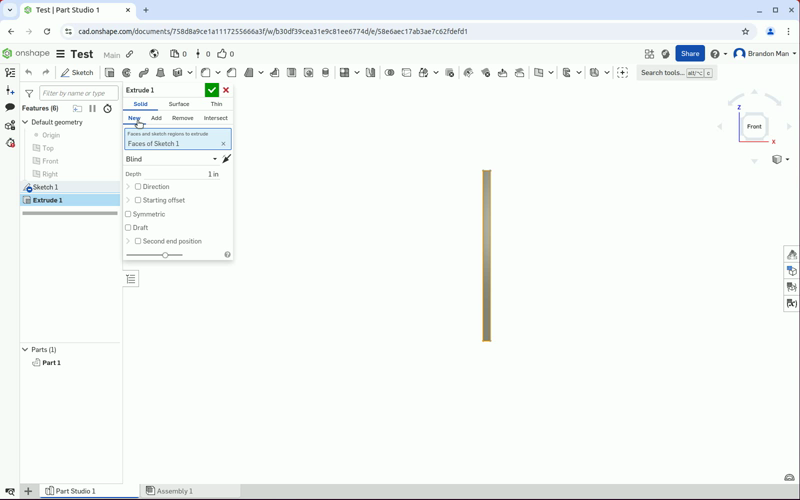
key(tab, 4)
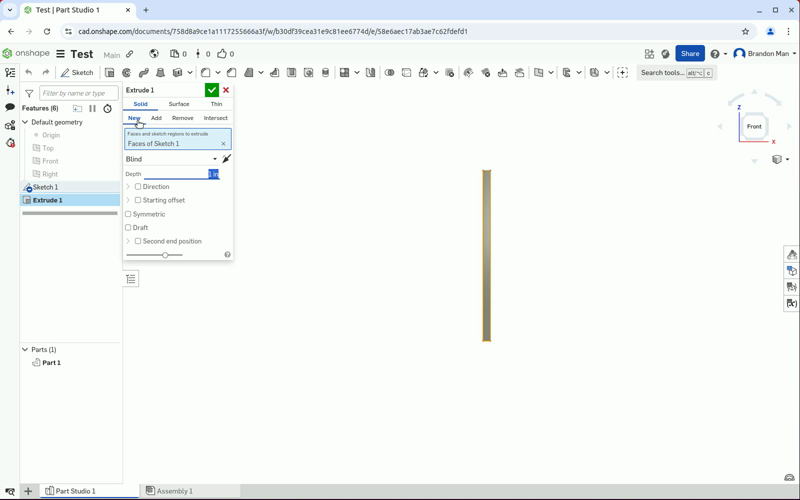
text(20.942)
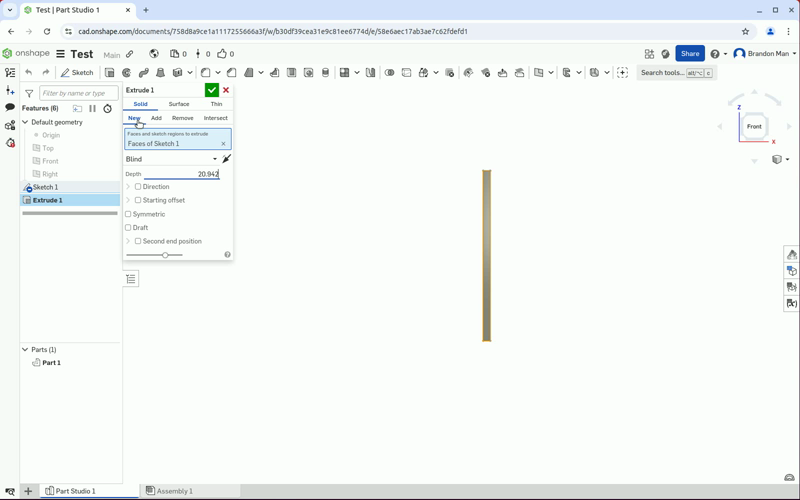
key(enter)
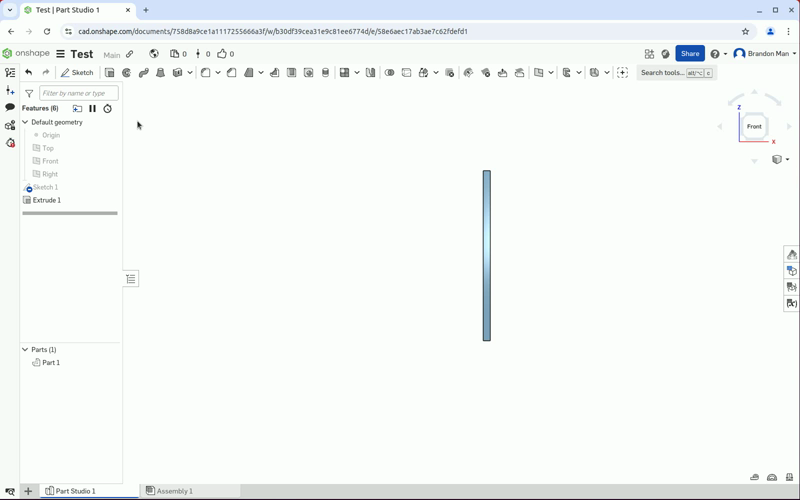
key(shift+h)
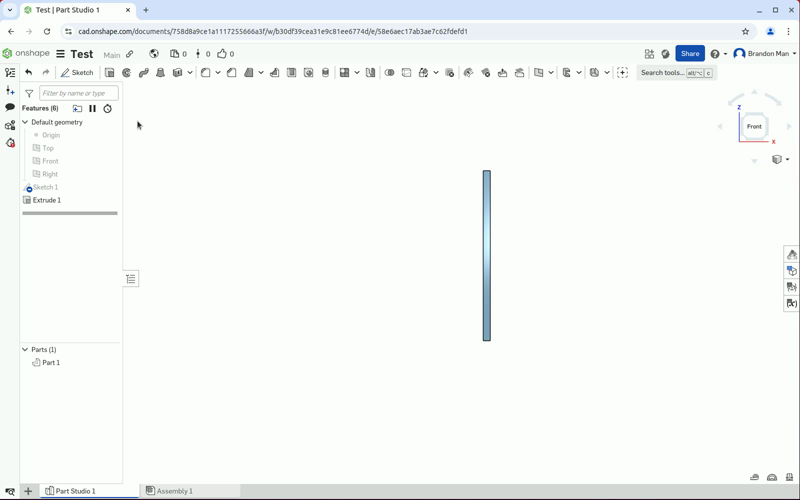
key(shift+h)
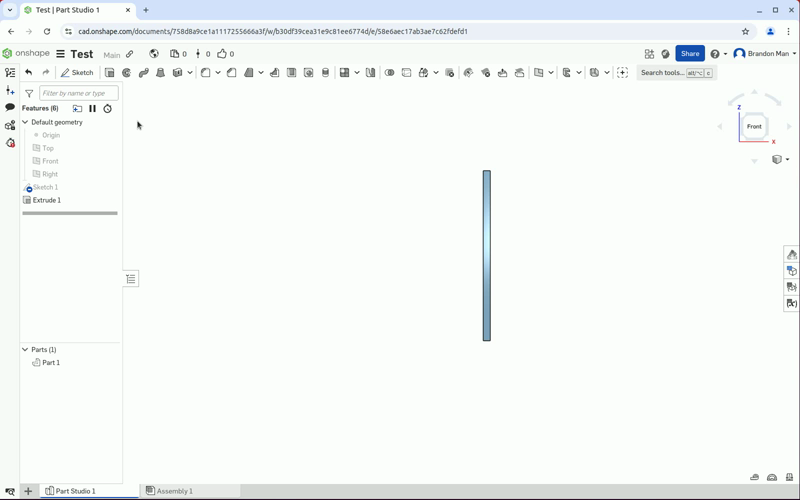
mouse_move(73, 189)
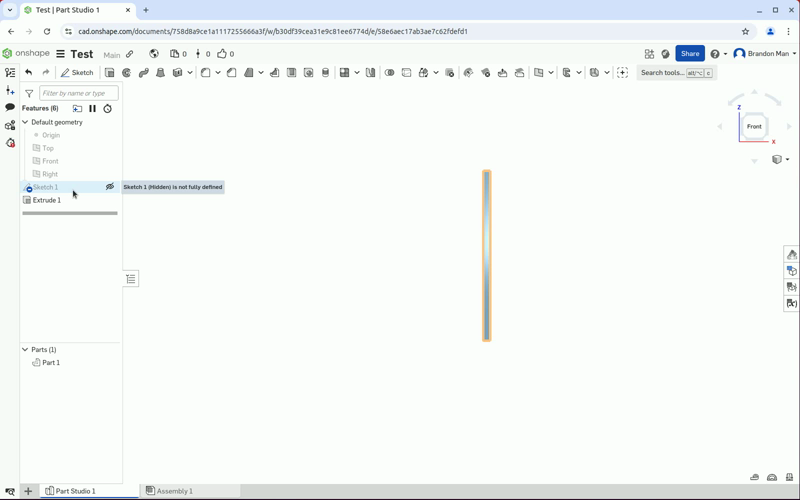
click(73, 189)
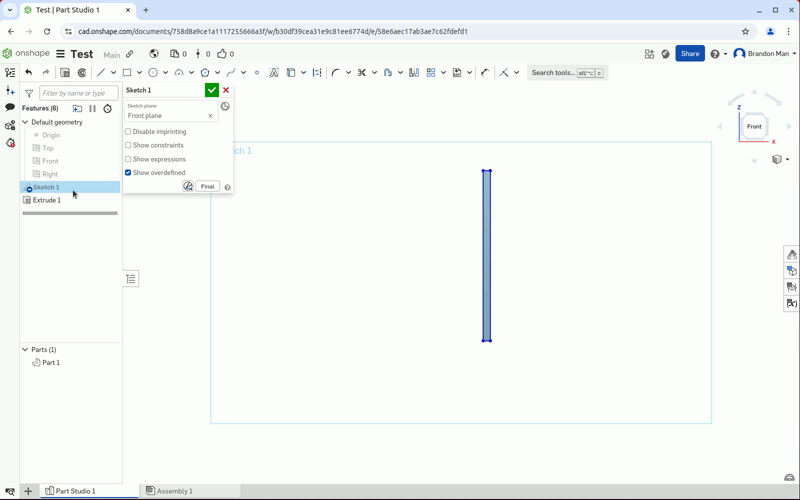
mouse_move(229, 92)
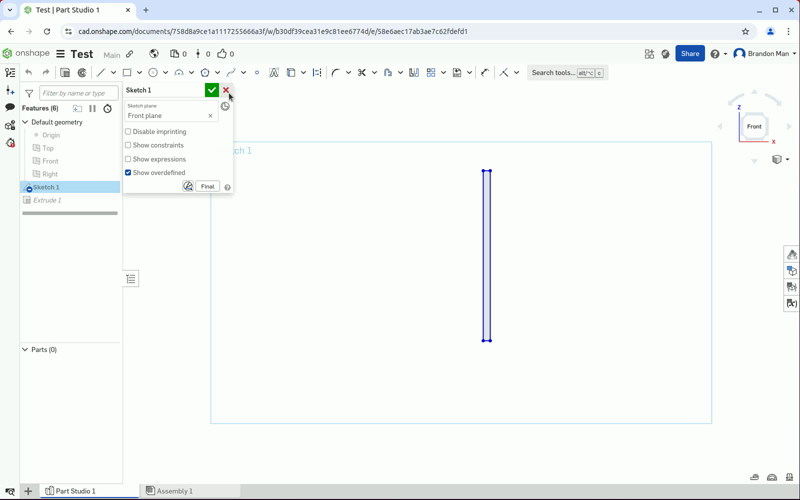
click(229, 92)
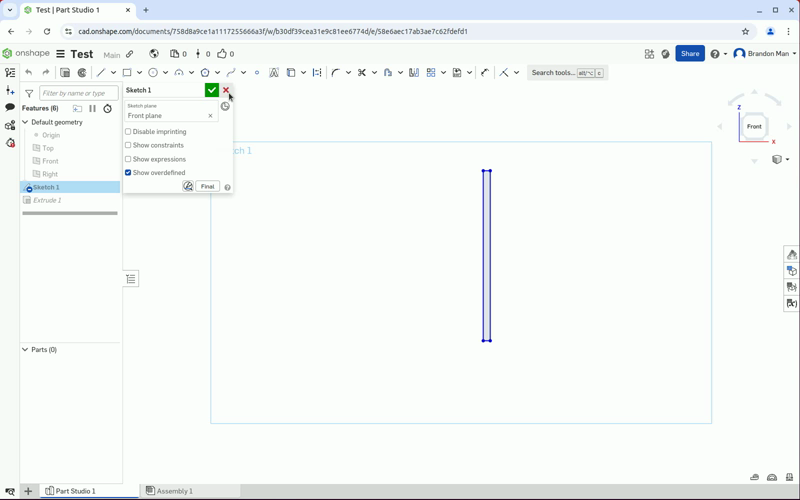
key(shift+s)
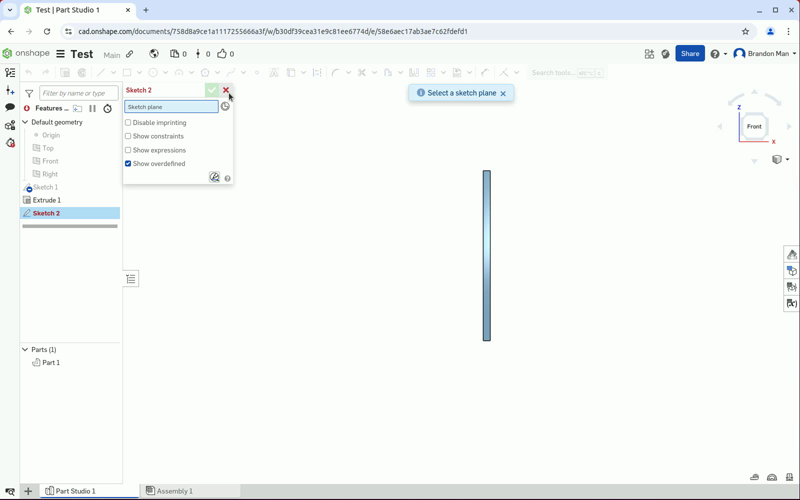
mouse_move(73, 163)
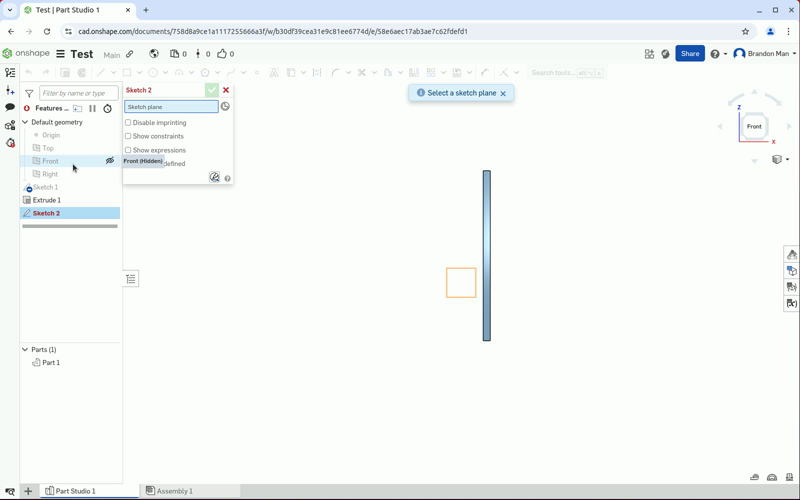
click(73, 163)
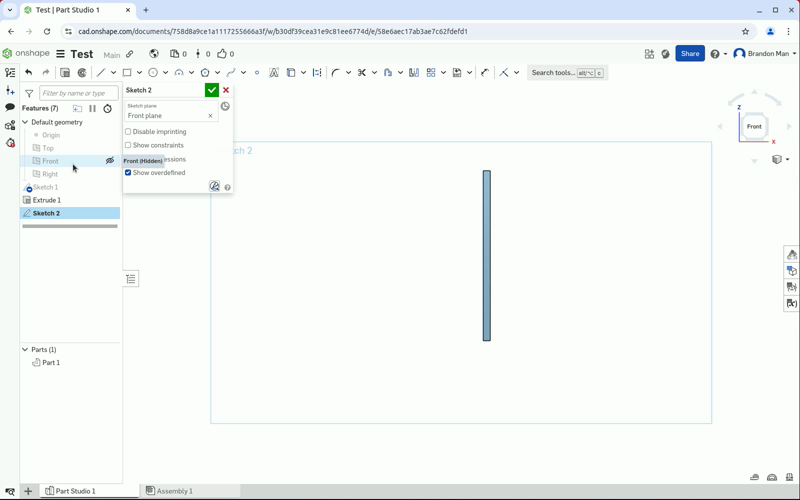
mouse_move(73, 352)
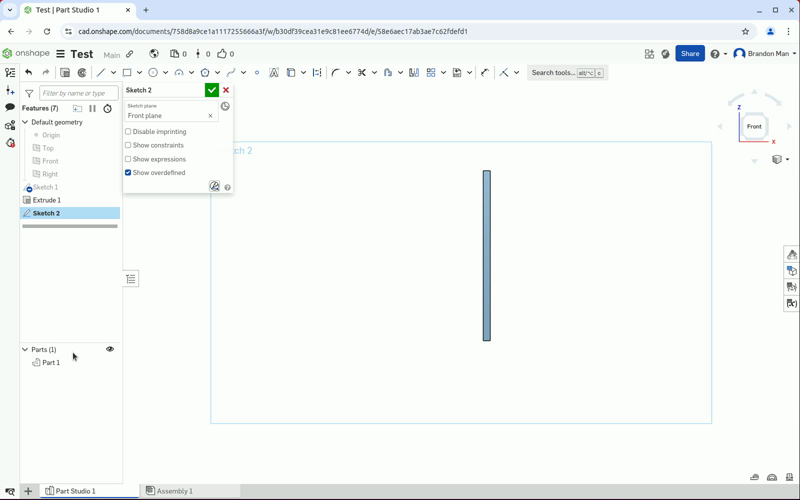
key(y)
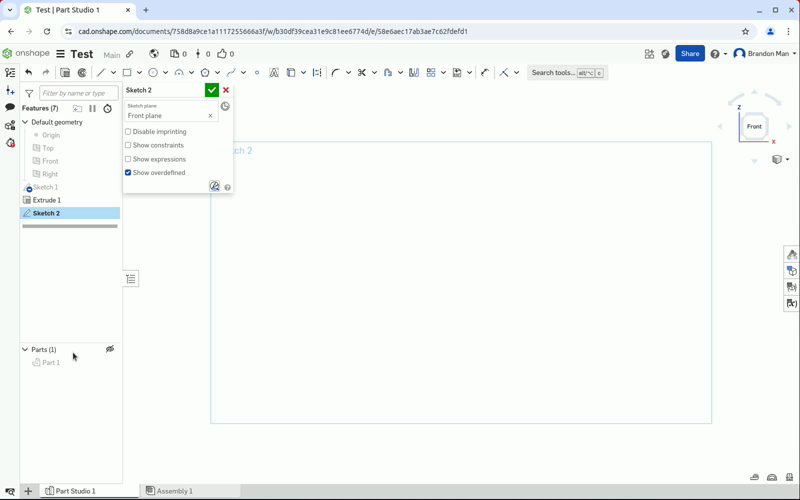
key(l)
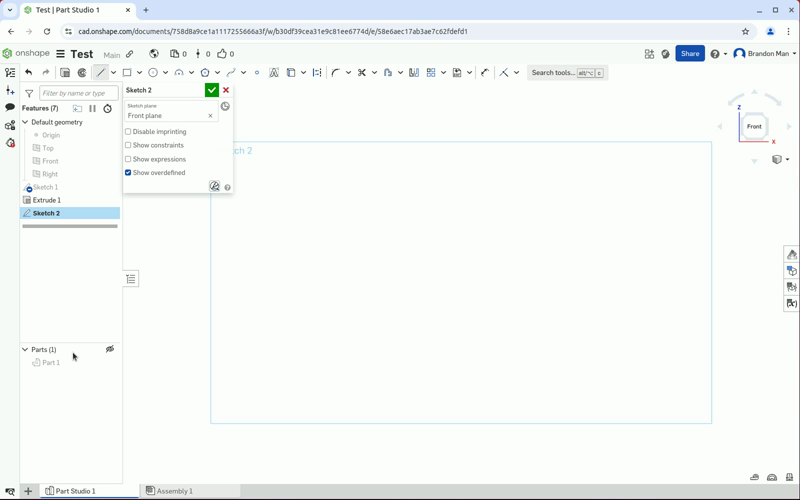
key_down(shift)
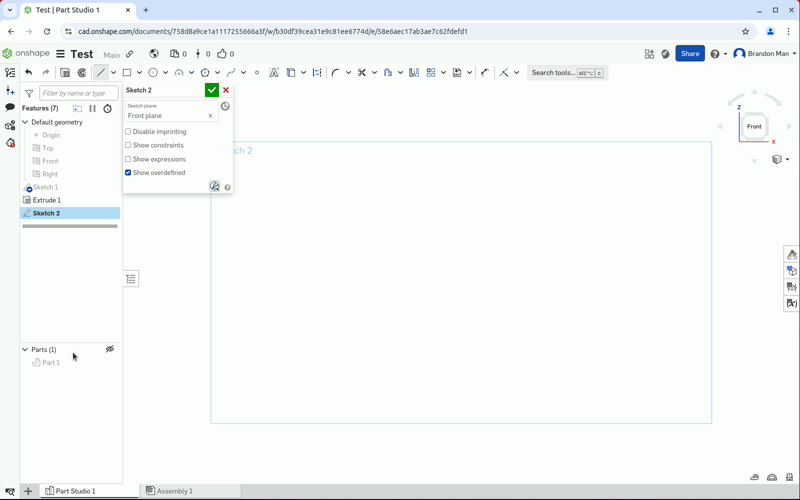
mouse_move(401, 346)
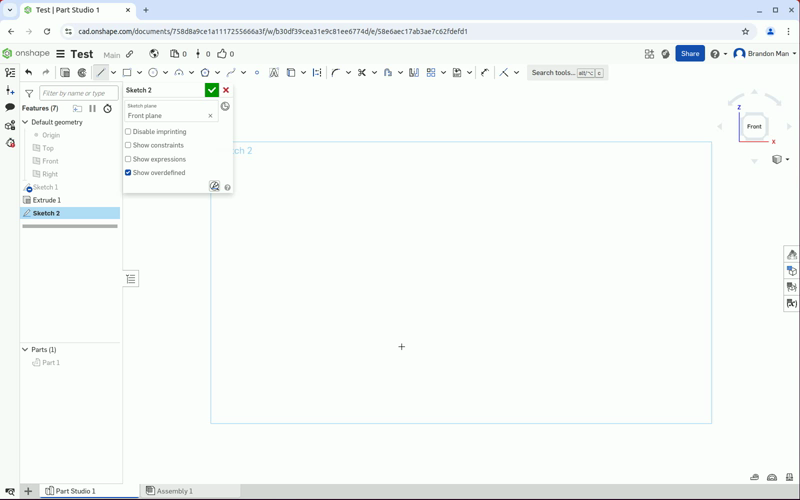
click(401, 346)
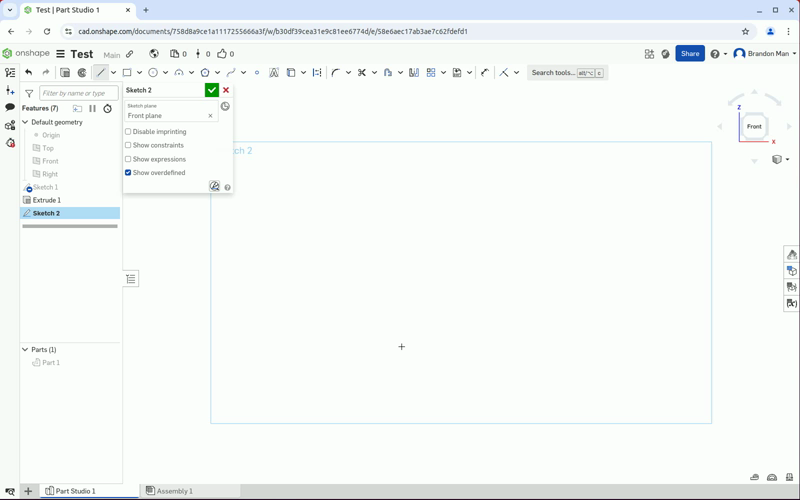
key_up(shift)
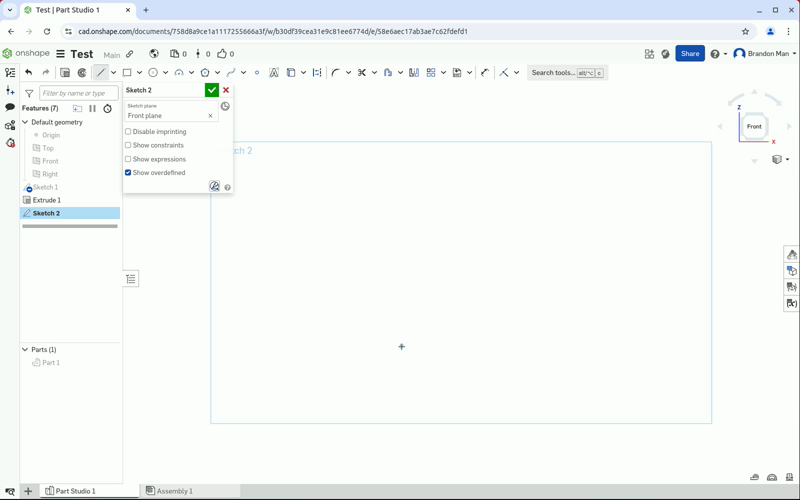
key_down(shift)
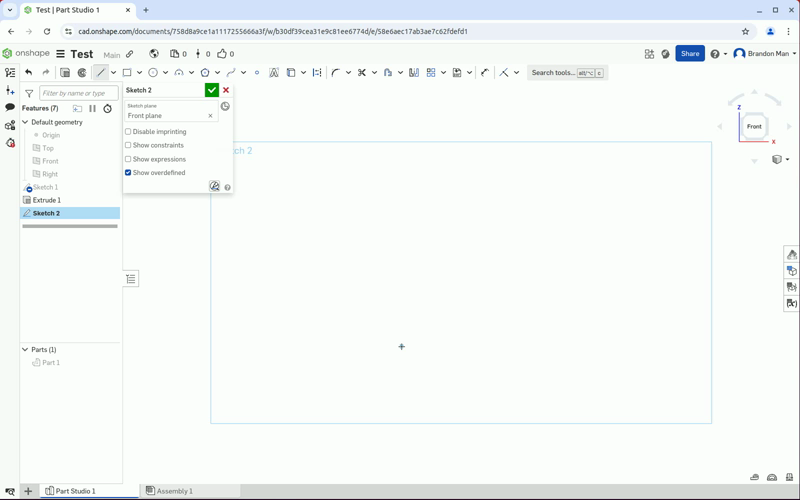
mouse_move(490, 346)
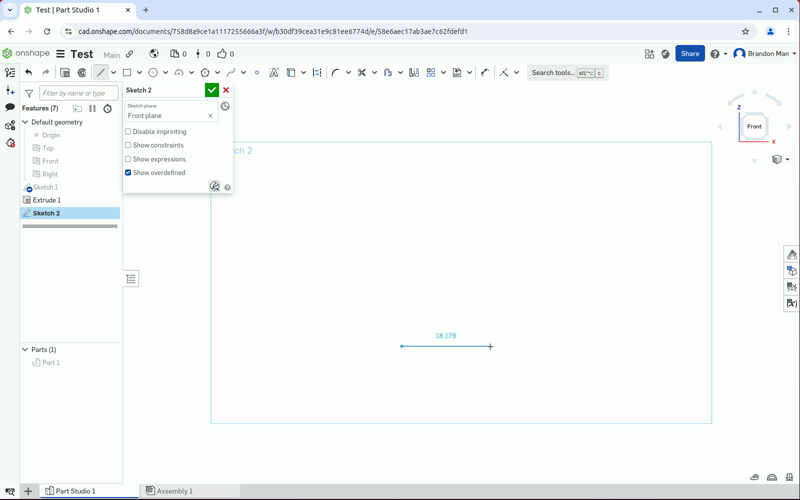
click(490, 346)
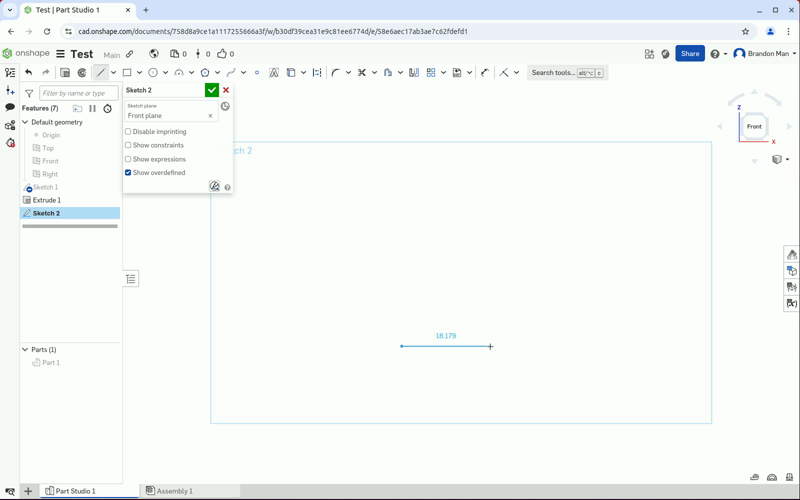
key_up(shift)
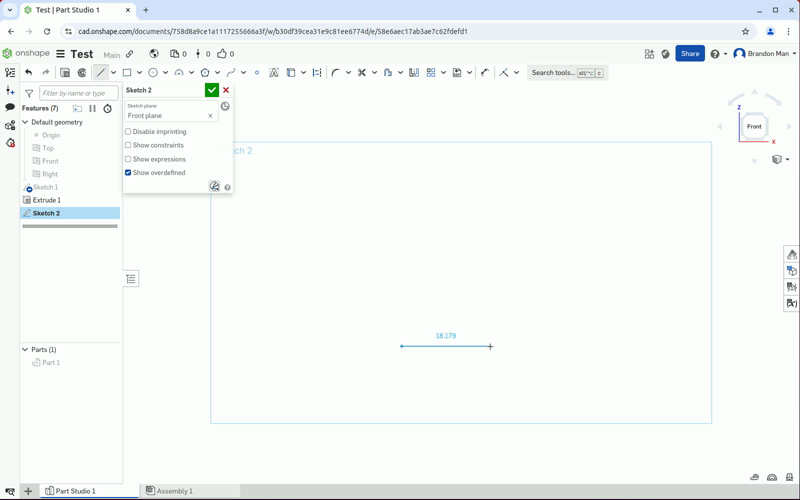
key_down(shift)
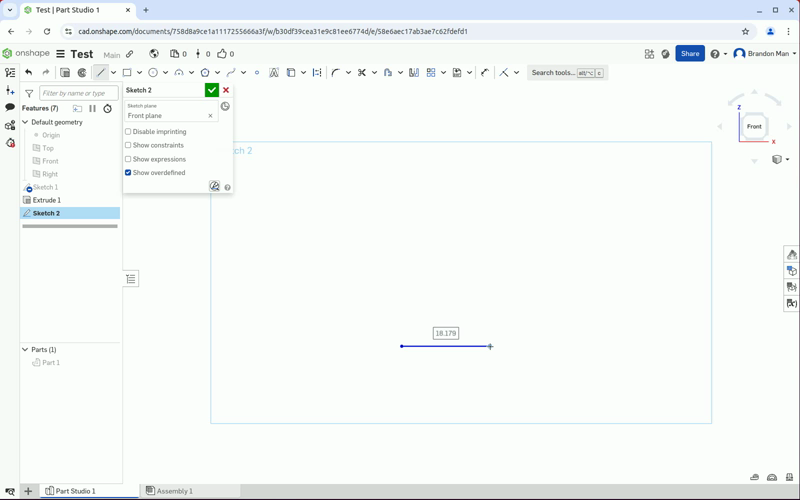
mouse_move(520, 346)
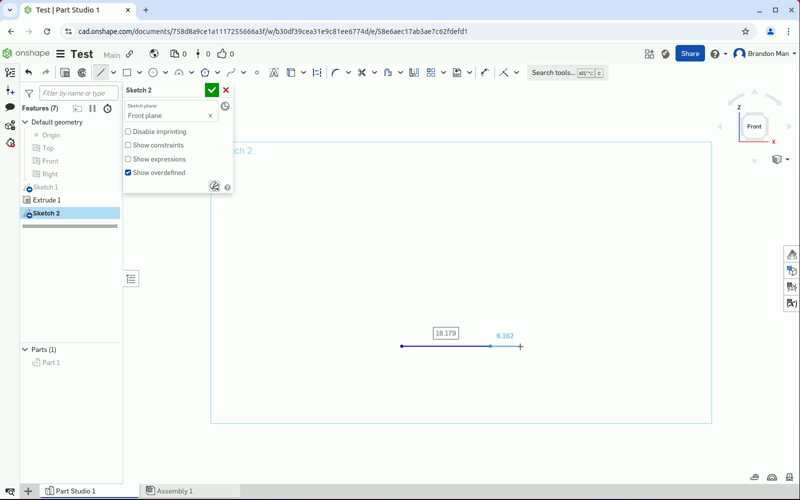
mouse_move(490, 339)
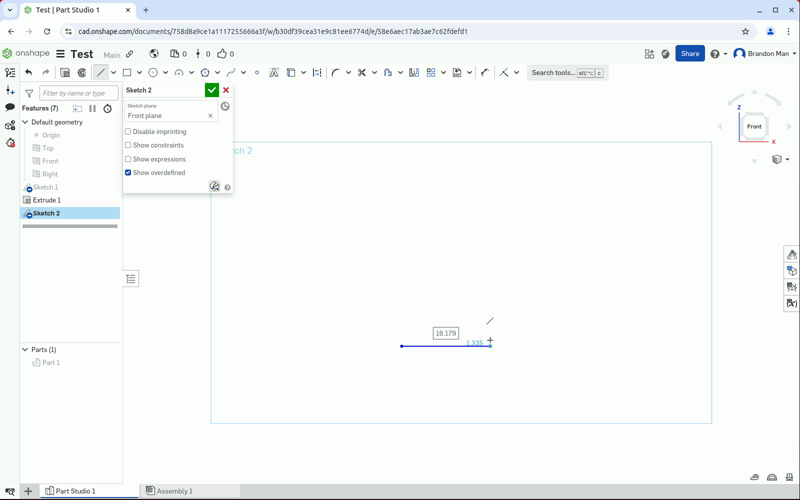
scroll(6)
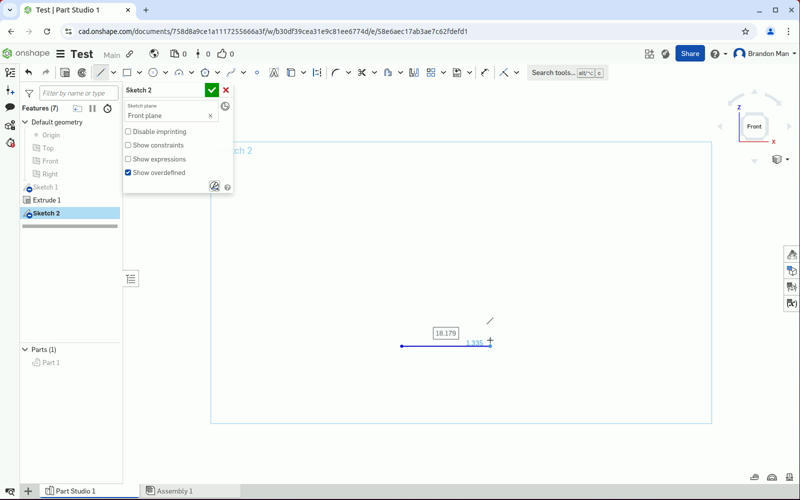
scroll(6)
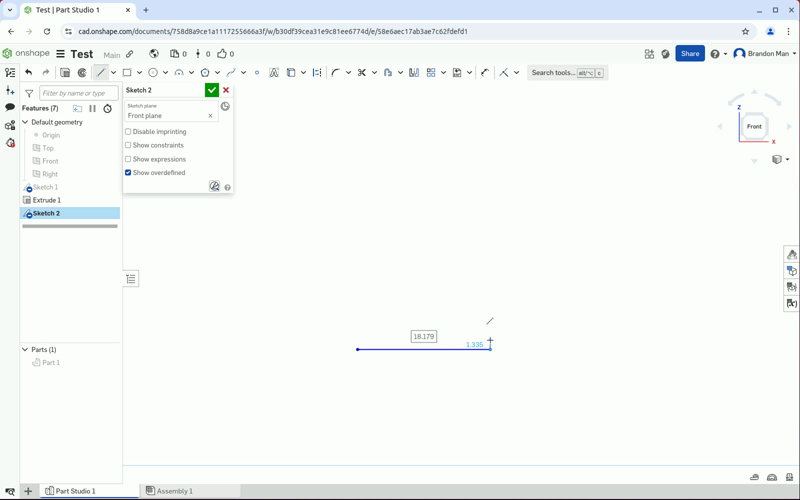
scroll(6)
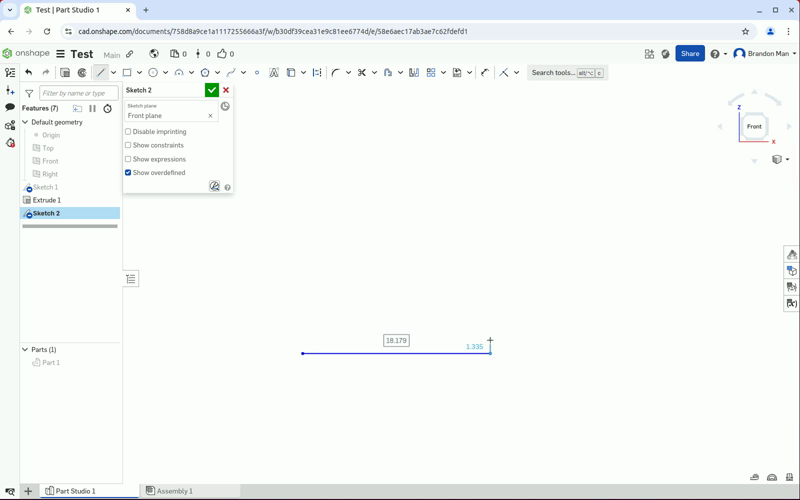
scroll(6)
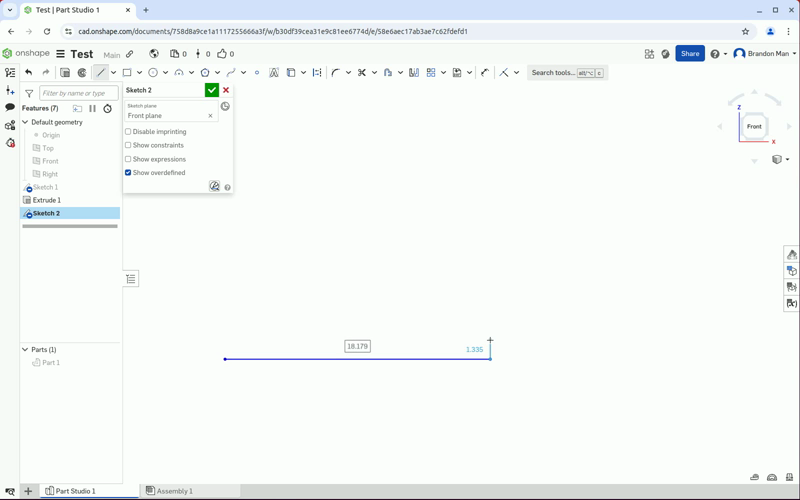
scroll(6)
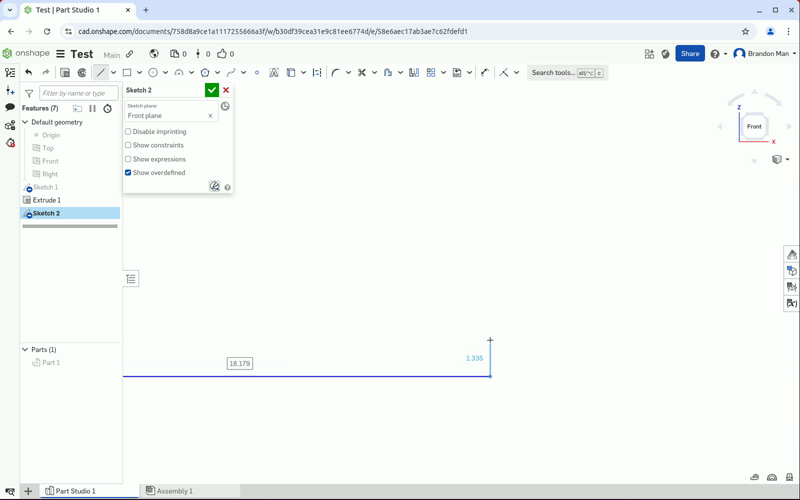
scroll(6)
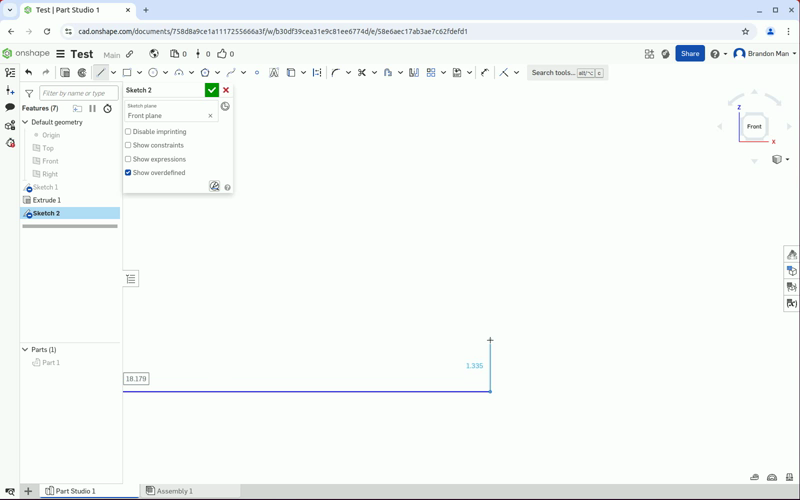
scroll(6)
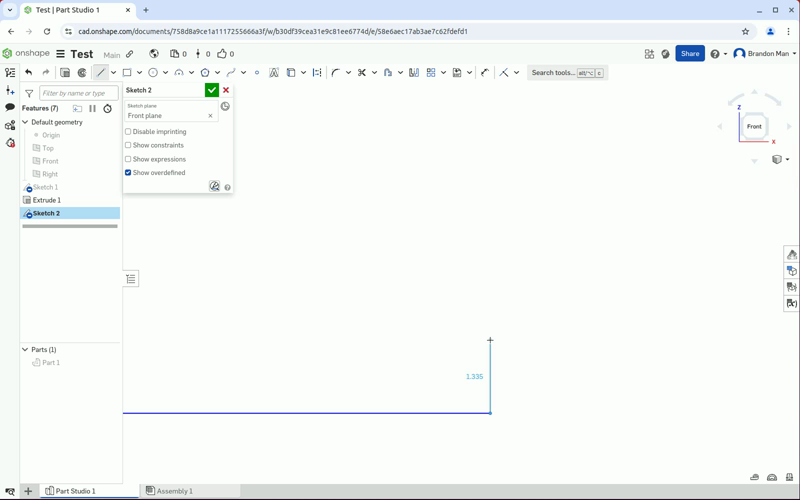
click(490, 339)
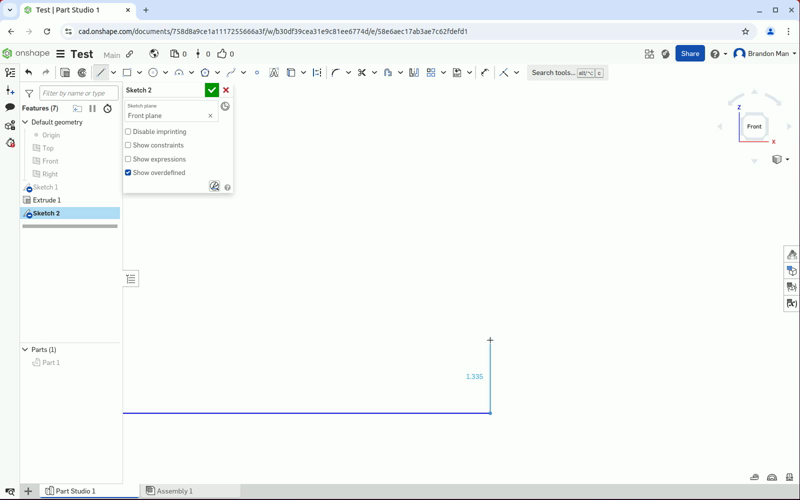
scroll(-6)
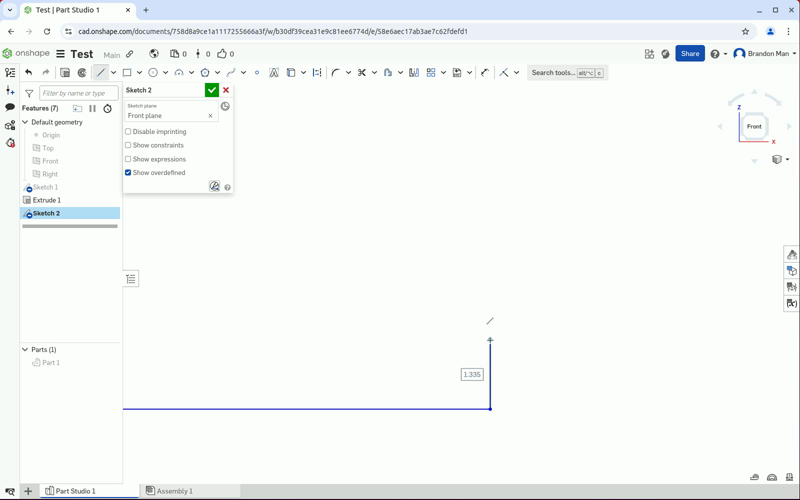
scroll(-6)
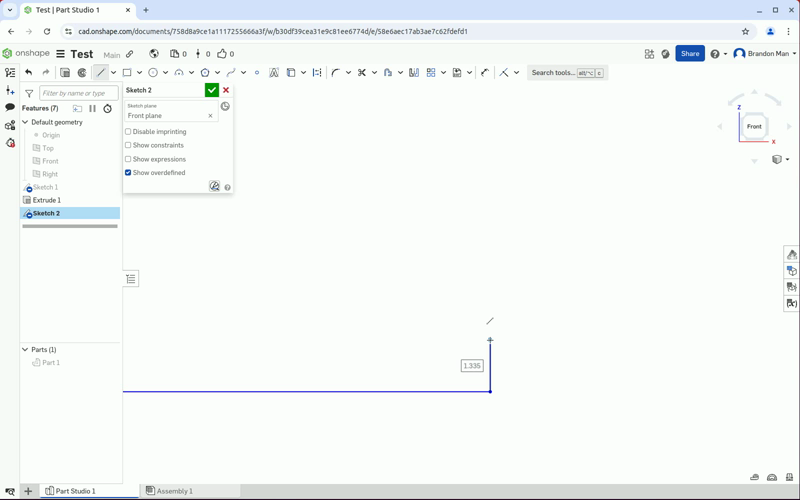
scroll(-6)
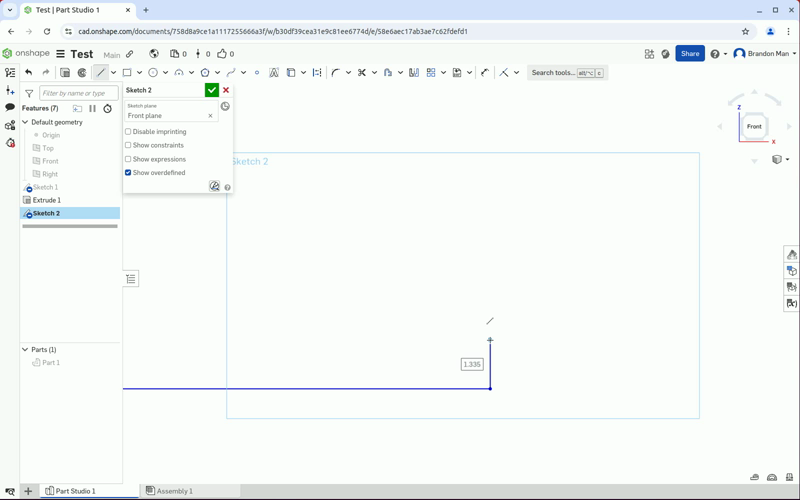
scroll(-6)
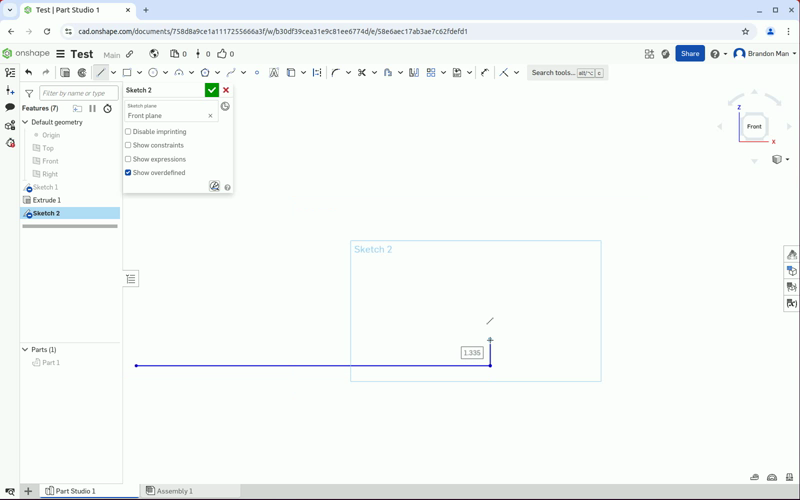
scroll(-6)
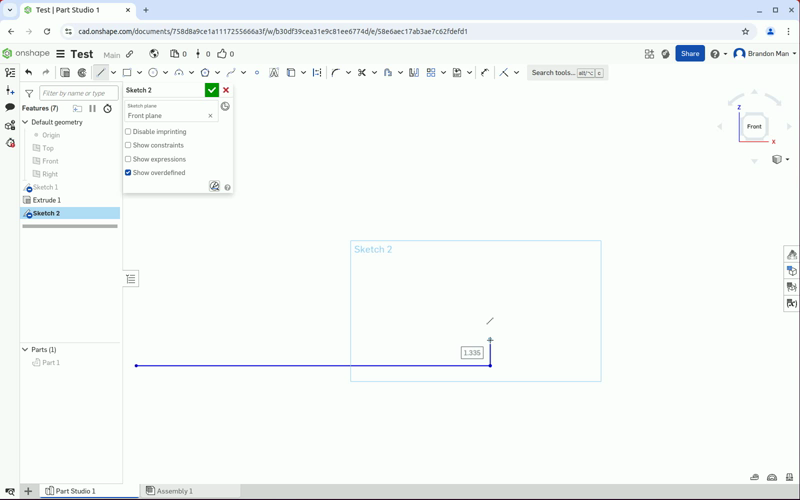
scroll(-6)
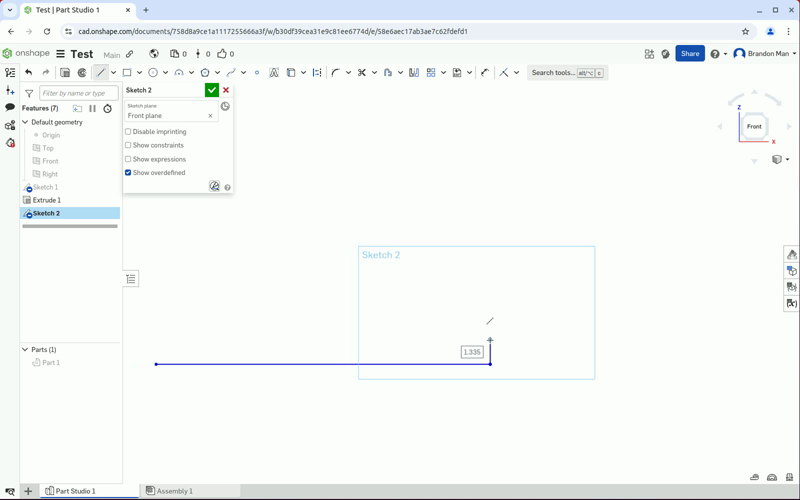
scroll(-6)
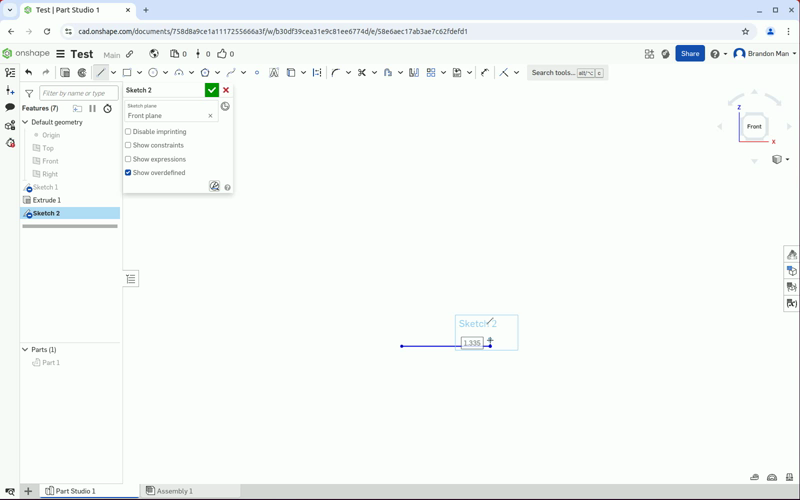
key_up(shift)
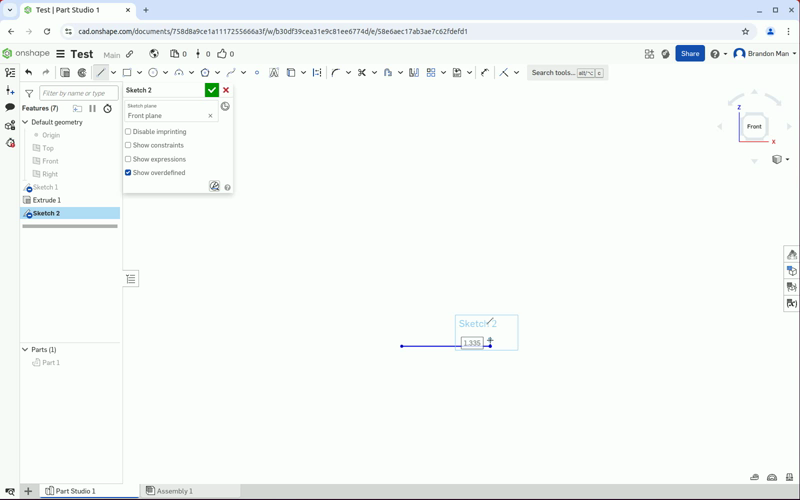
key_down(shift)
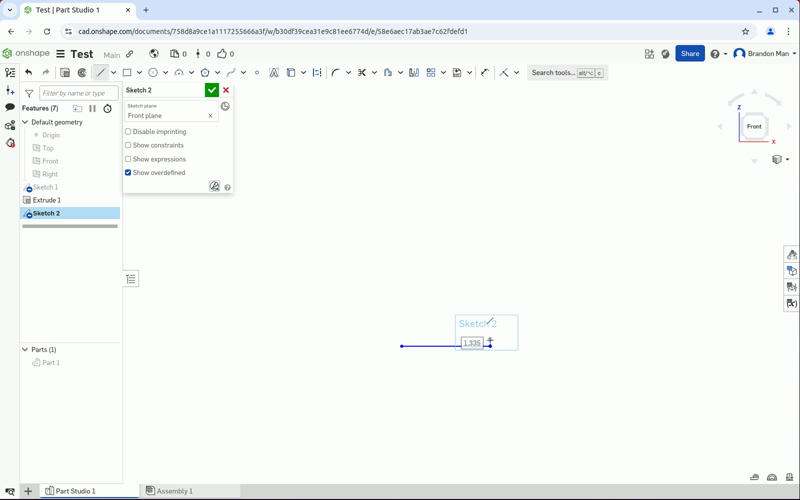
mouse_move(520, 339)
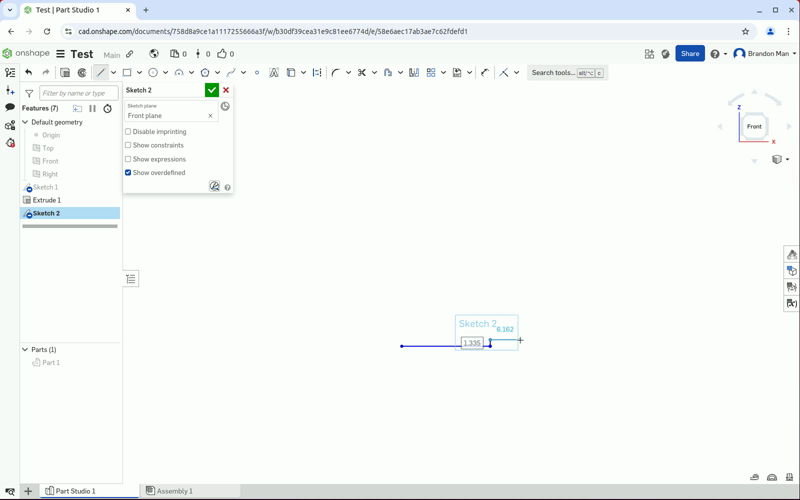
mouse_move(483, 339)
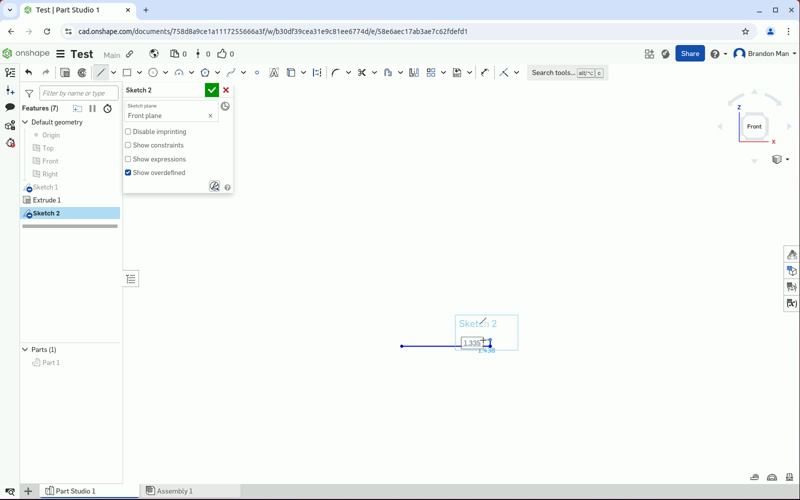
scroll(6)
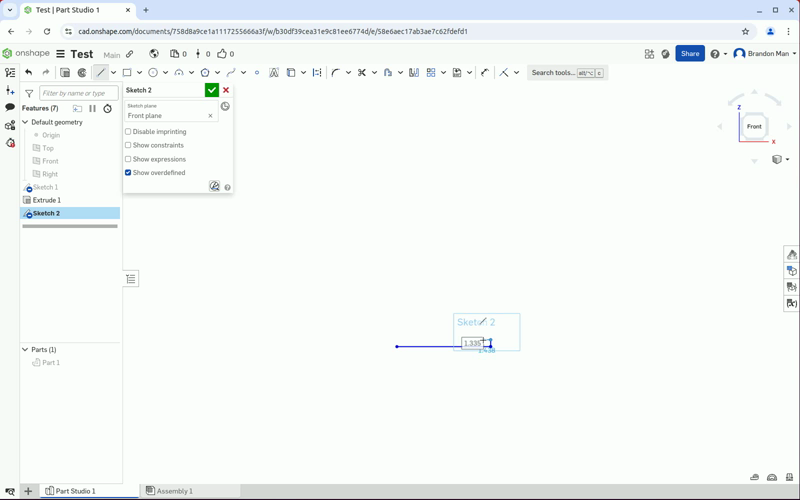
scroll(6)
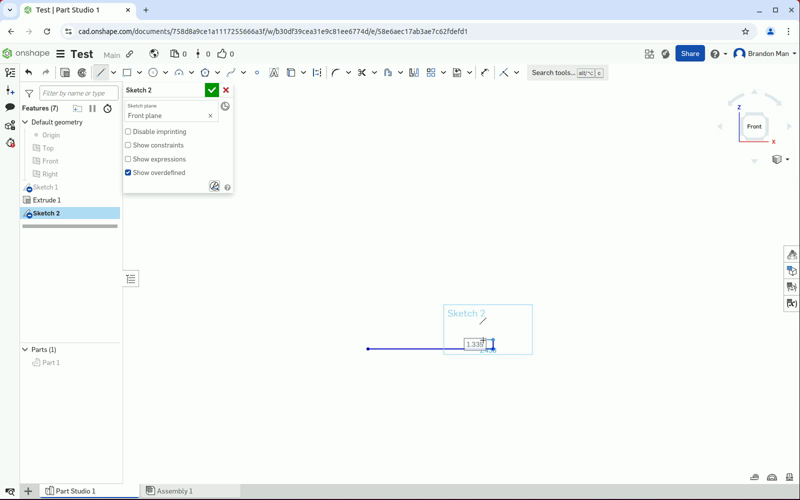
scroll(6)
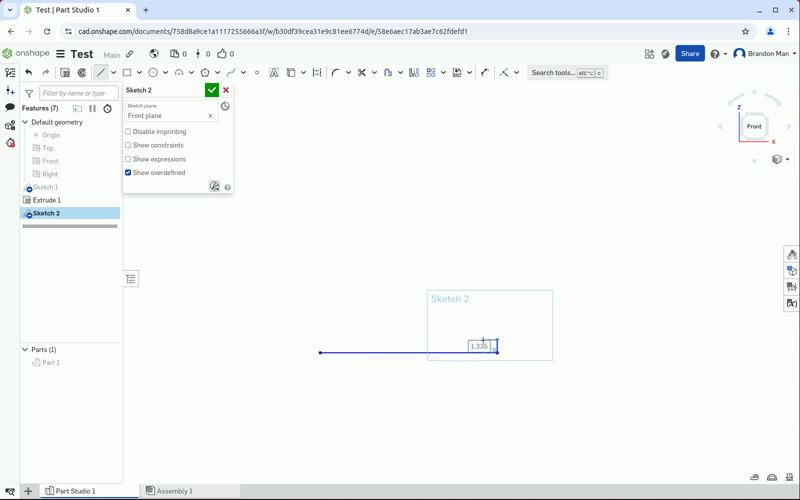
scroll(6)
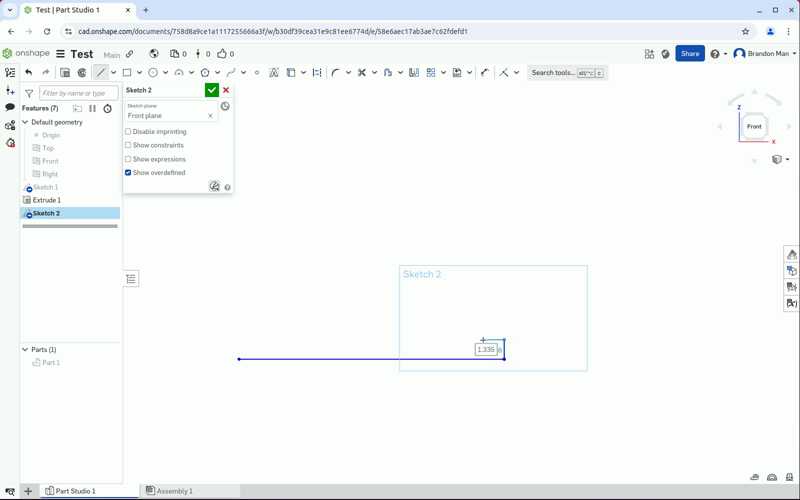
scroll(6)
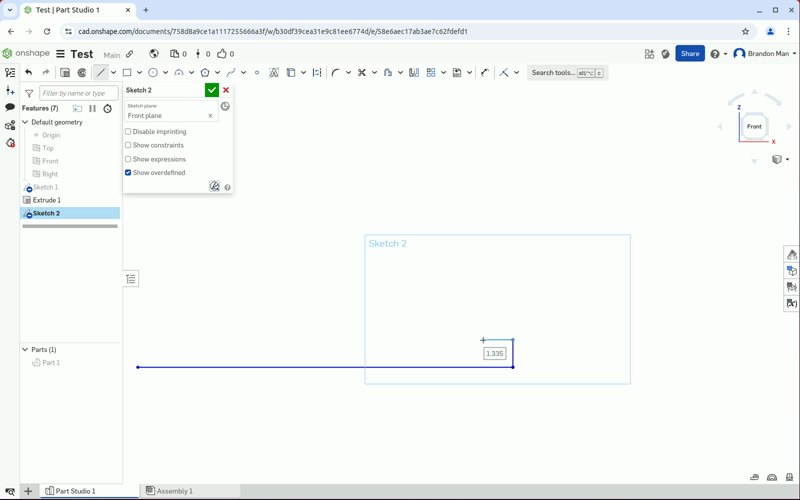
scroll(6)
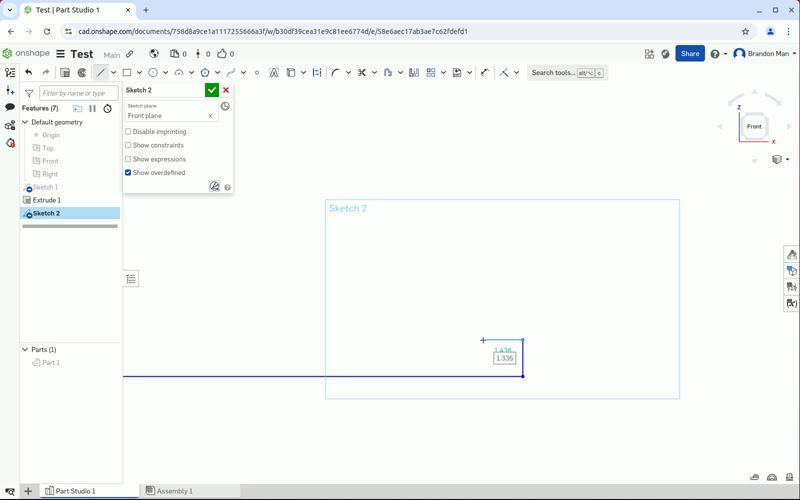
scroll(6)
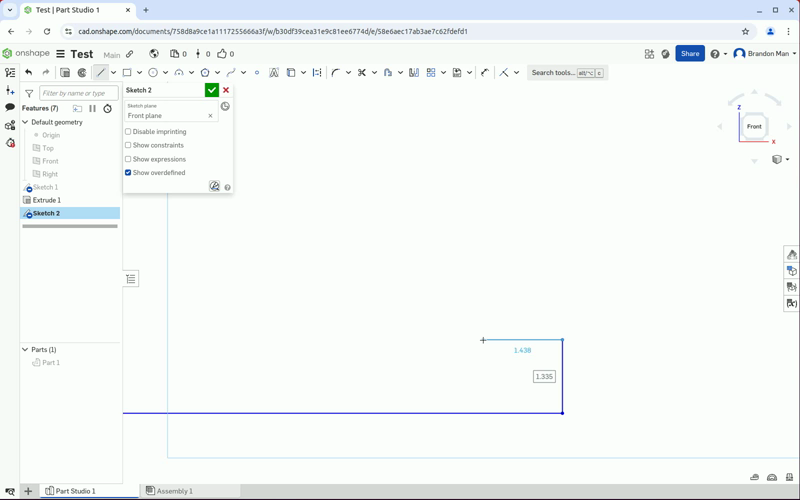
click(483, 339)
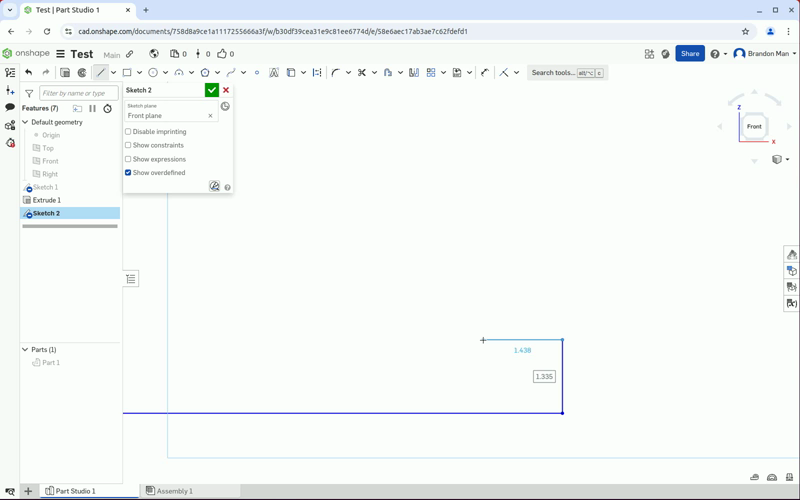
scroll(-6)
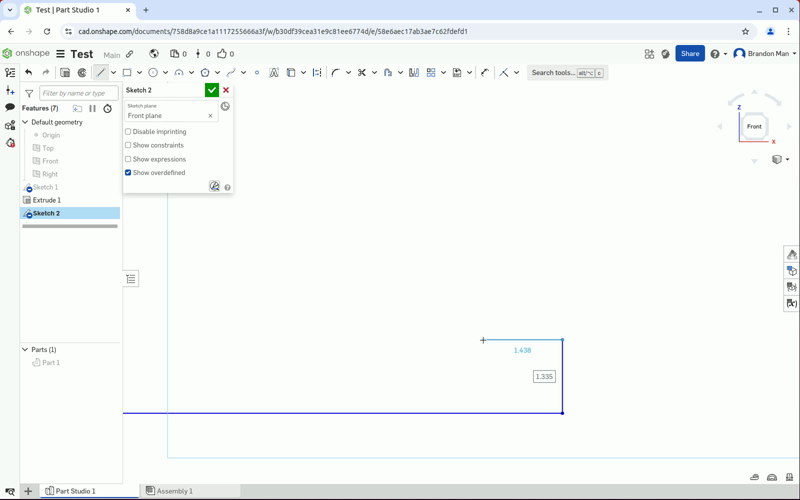
scroll(-6)
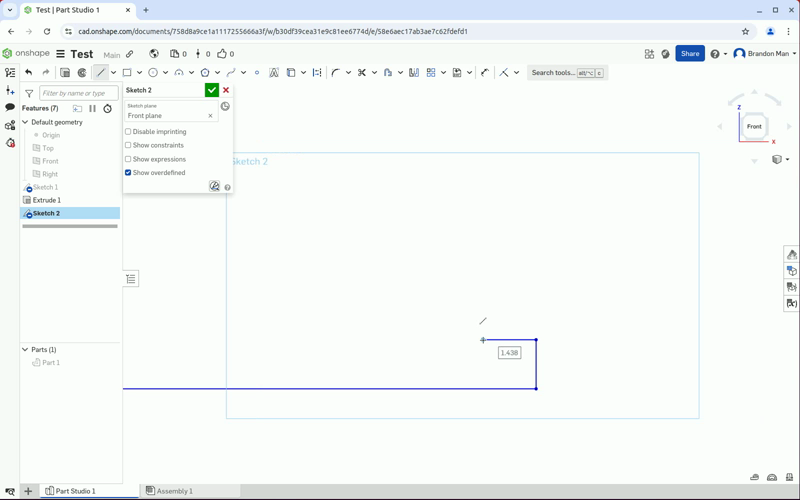
scroll(-6)
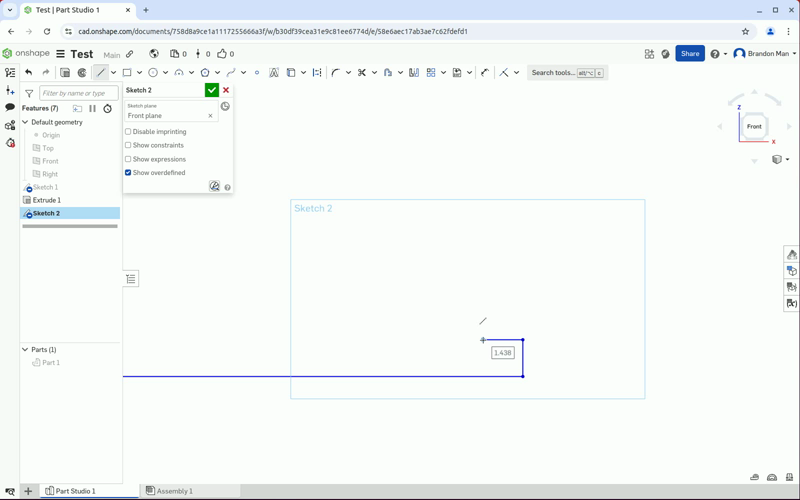
scroll(-6)
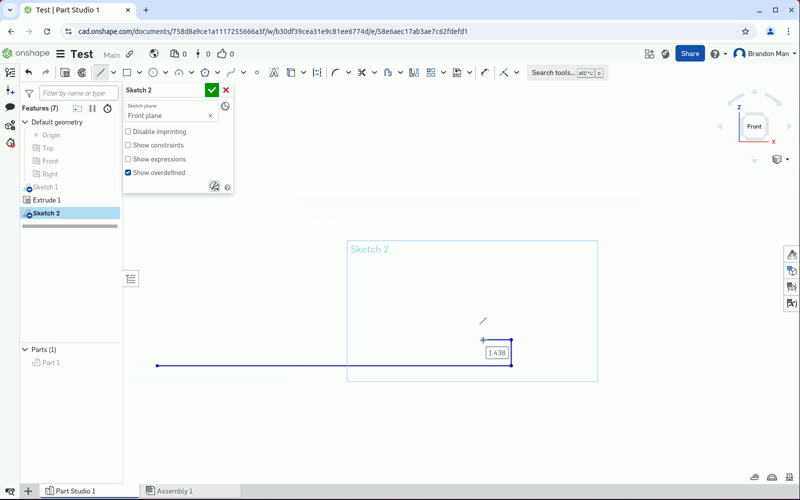
scroll(-6)
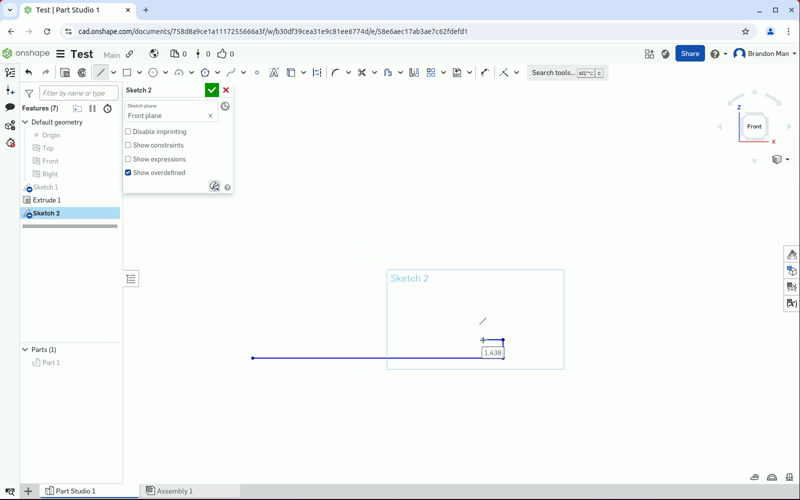
scroll(-6)
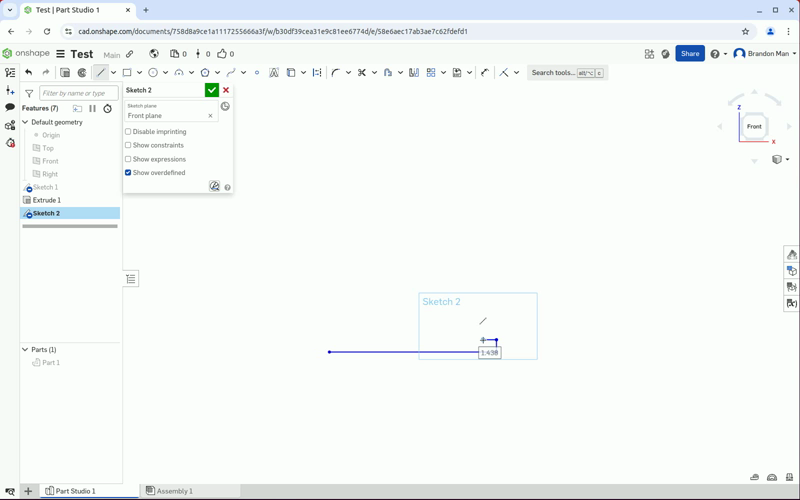
scroll(-6)
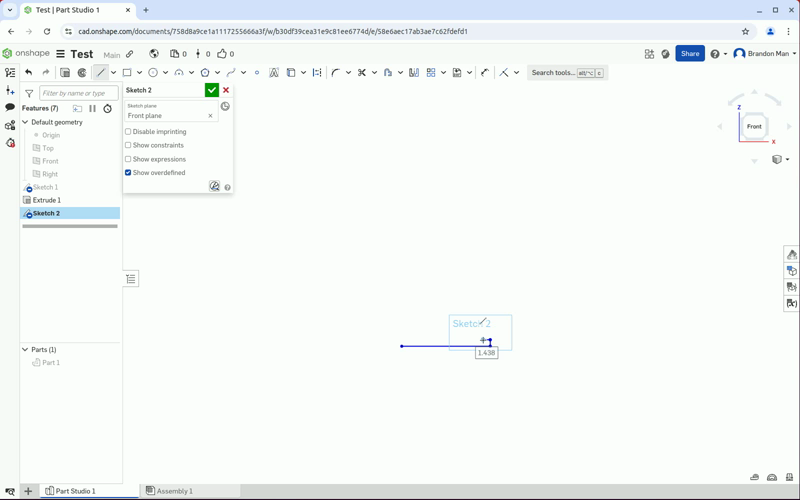
key_up(shift)
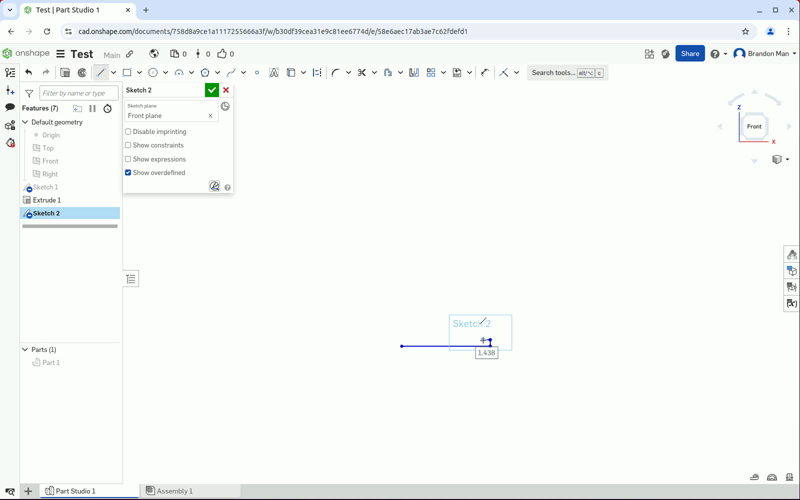
key_down(shift)
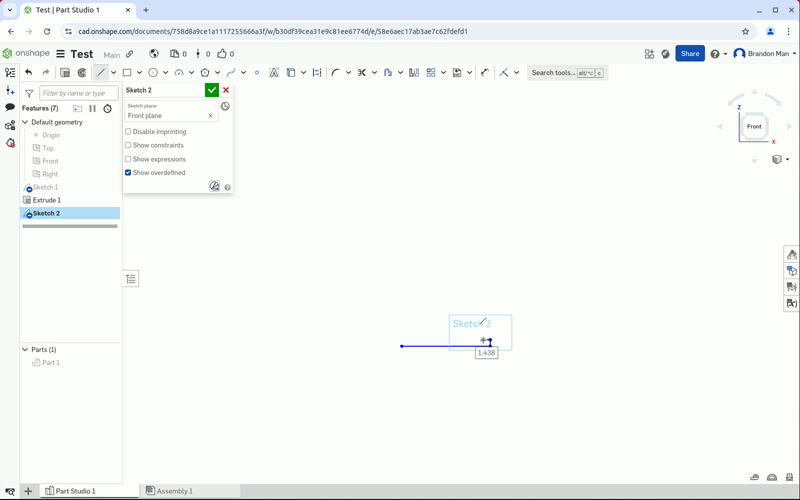
mouse_move(409, 339)
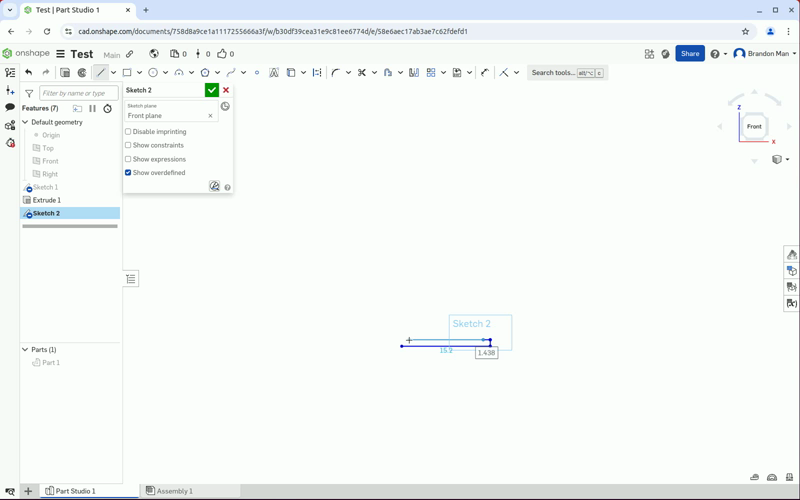
click(409, 339)
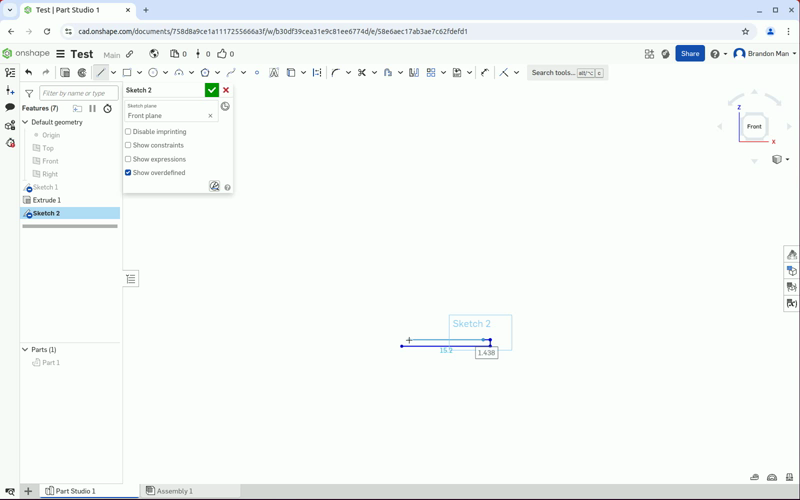
key_up(shift)
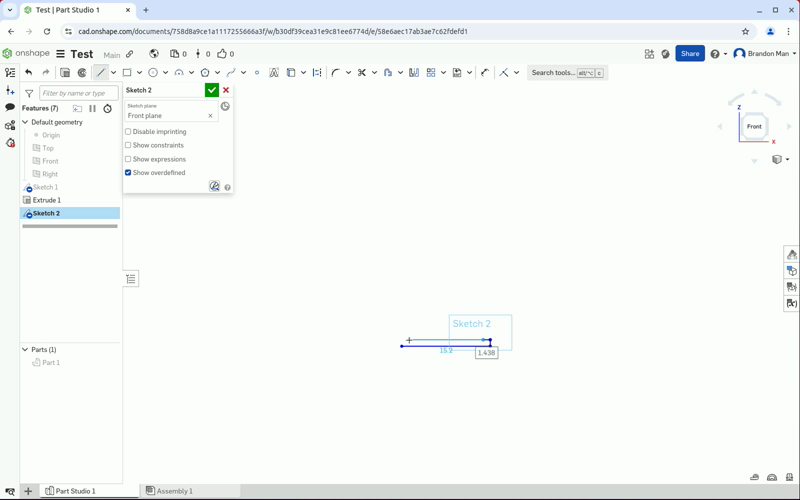
key_down(shift)
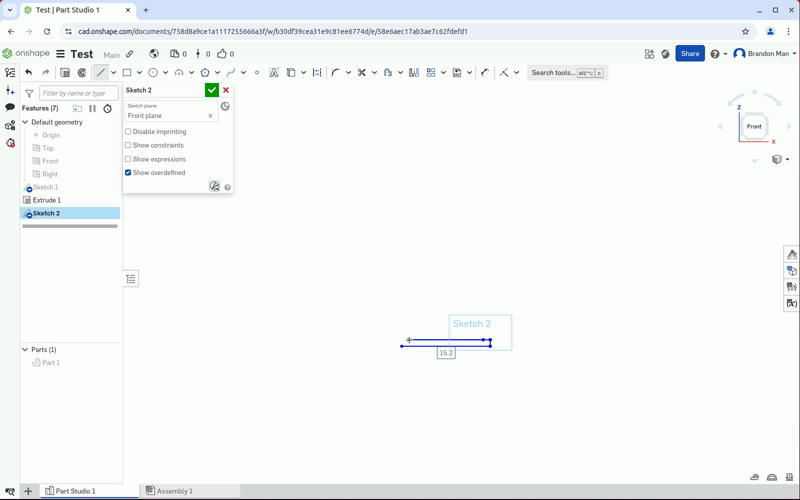
mouse_move(439, 339)
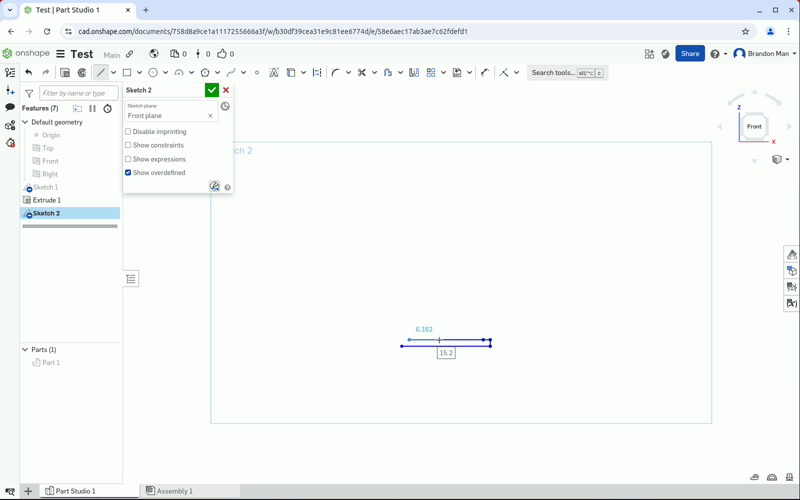
mouse_move(401, 339)
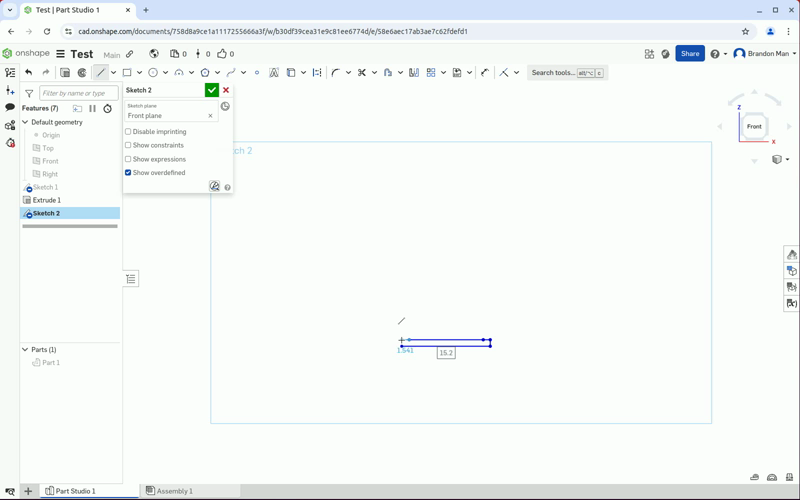
click(401, 339)
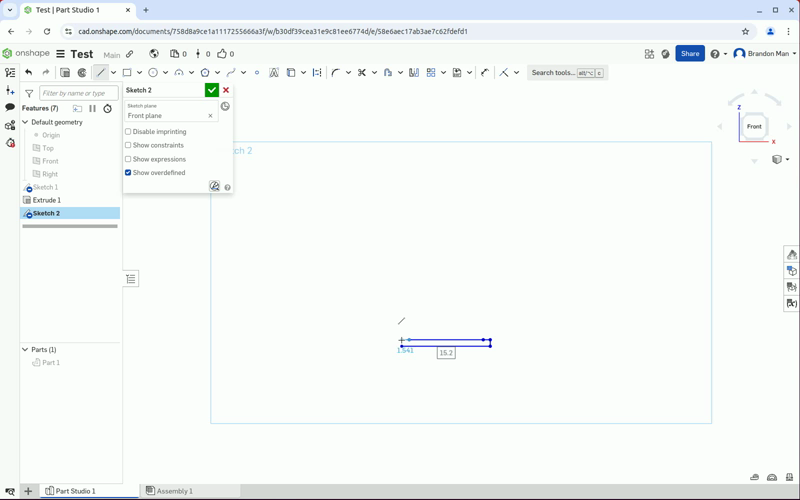
key_up(shift)
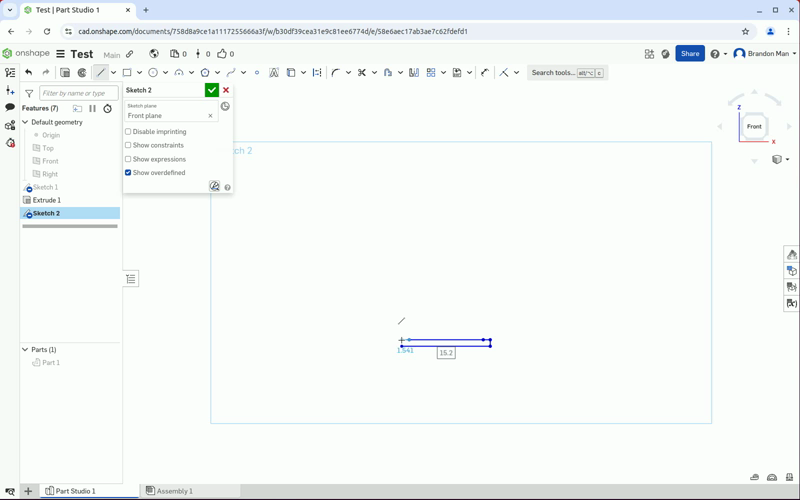
mouse_move(431, 339)
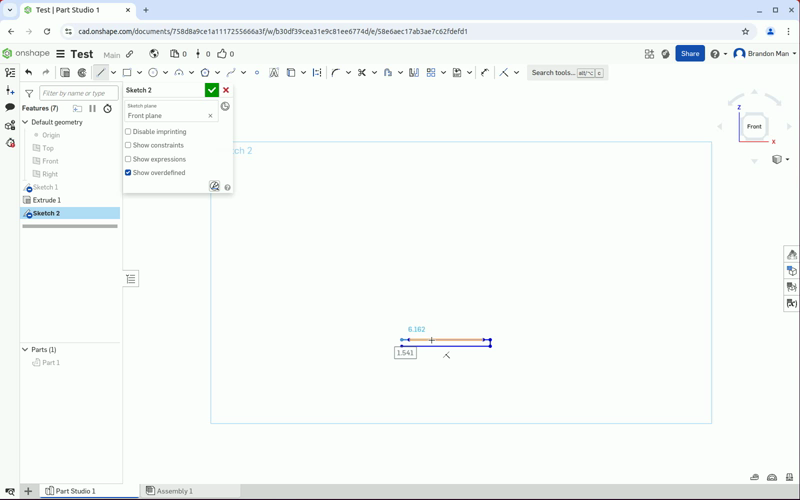
key_down(shift)
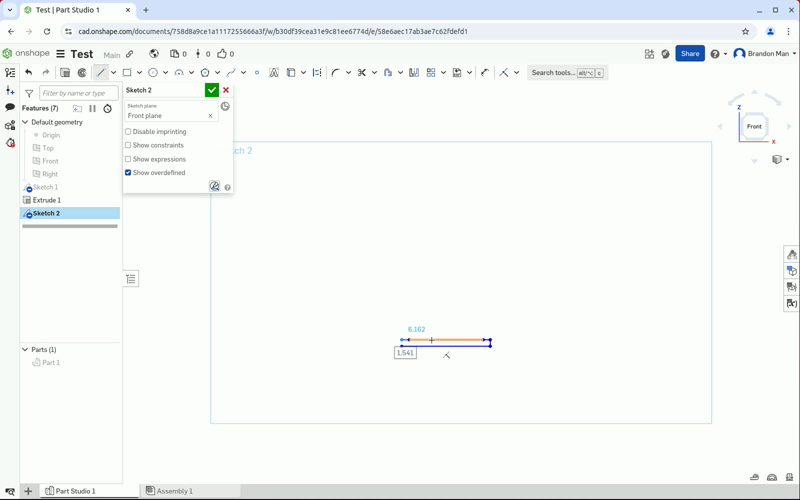
mouse_move(401, 346)
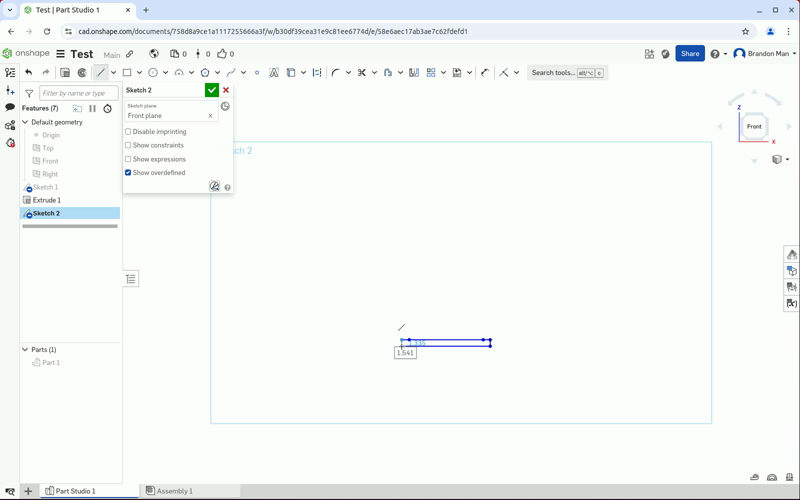
scroll(6)
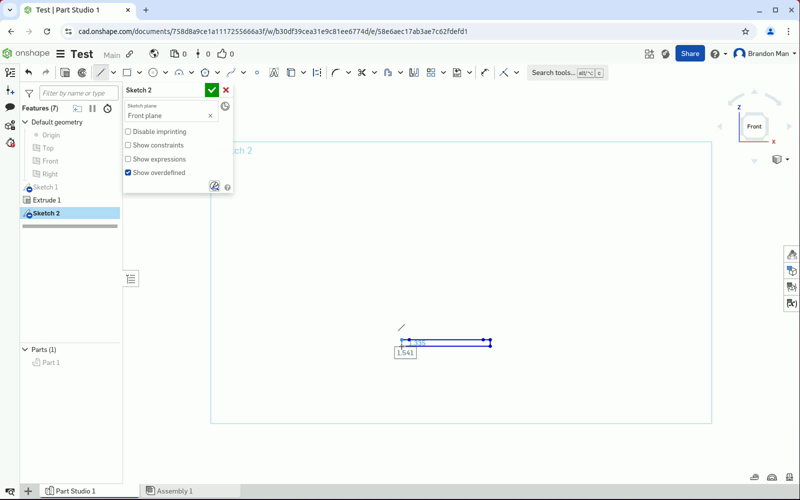
scroll(6)
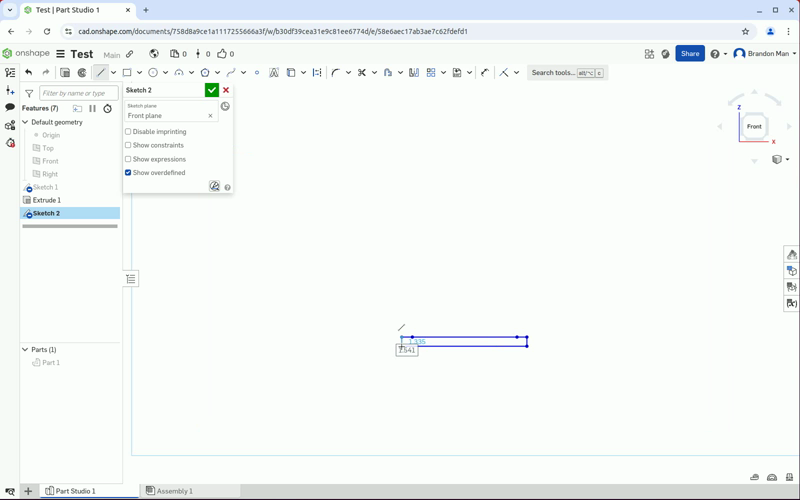
scroll(6)
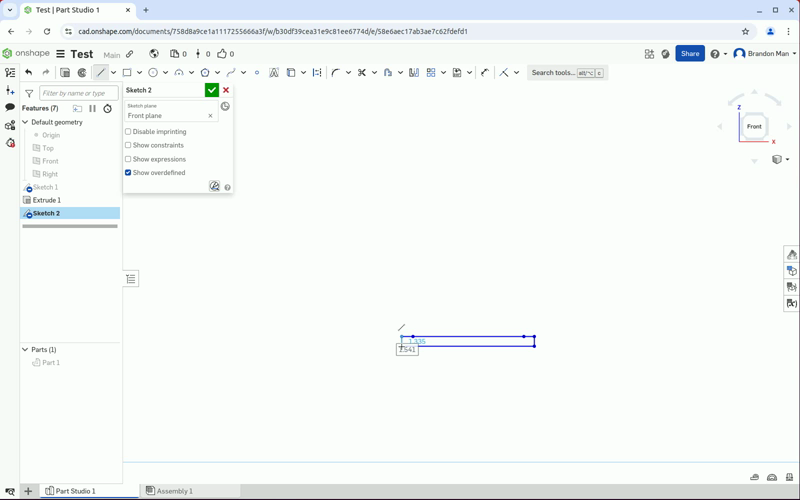
scroll(6)
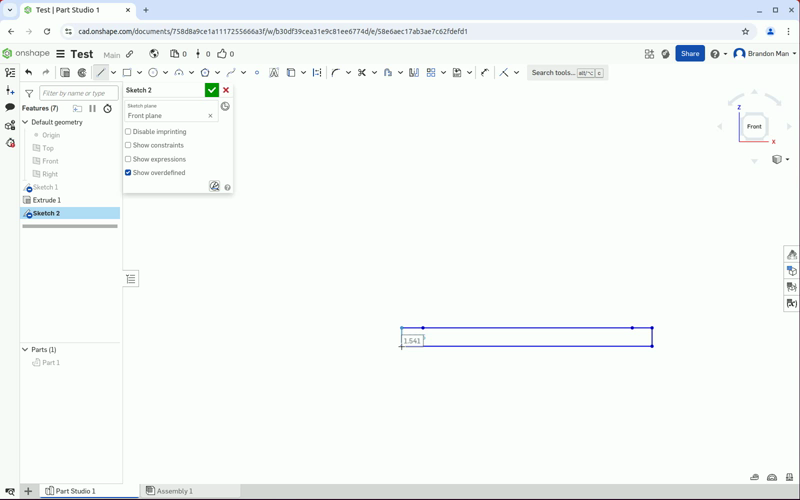
scroll(6)
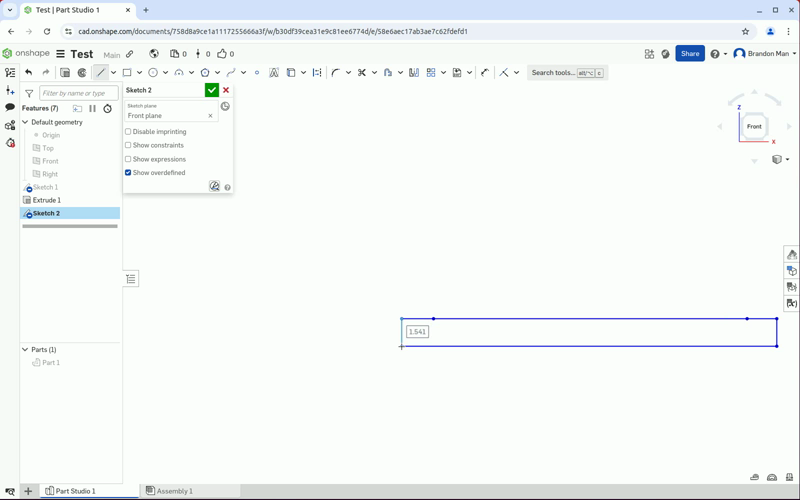
scroll(6)
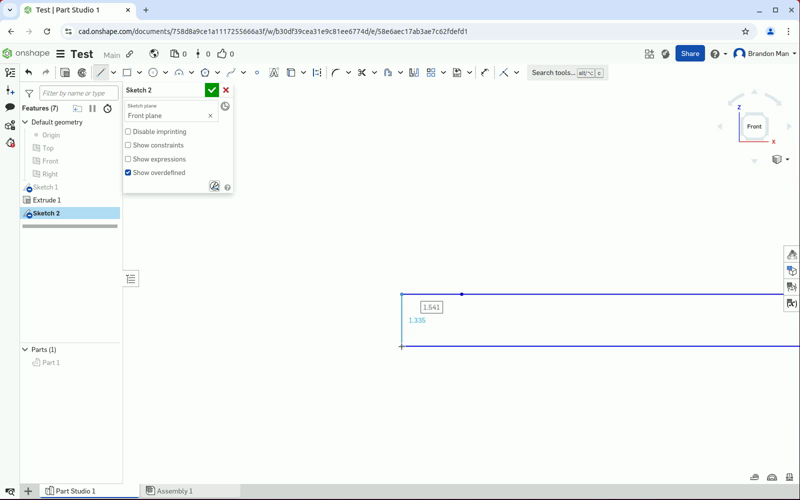
scroll(6)
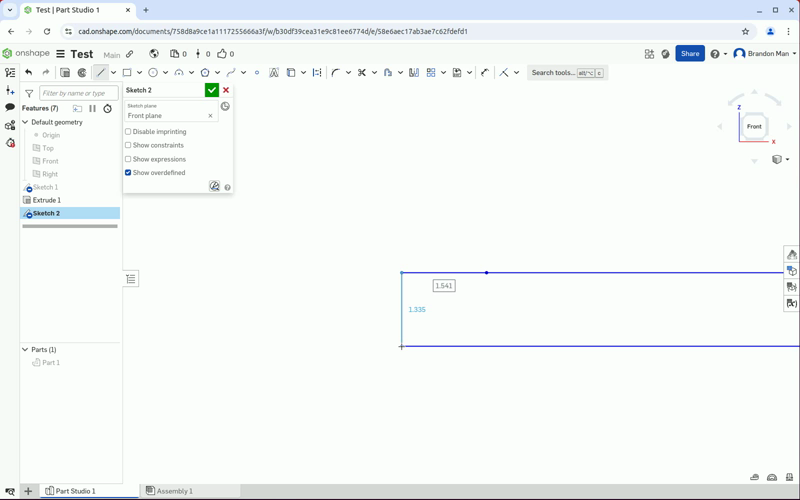
key_up(shift)
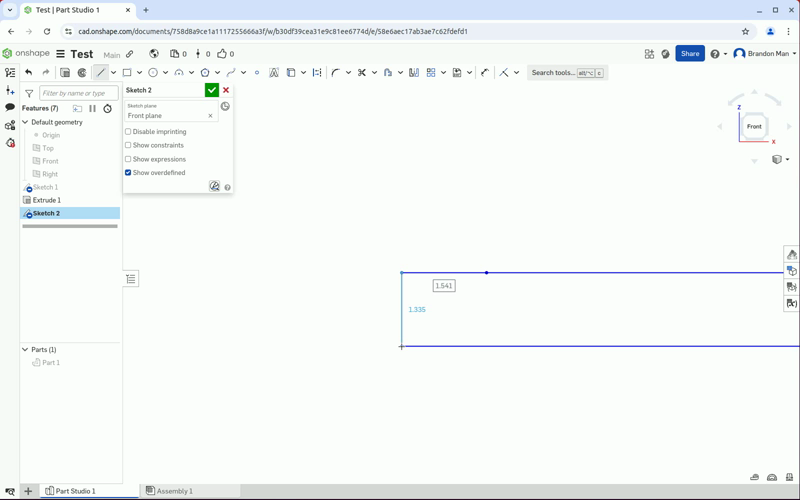
click(401, 346)
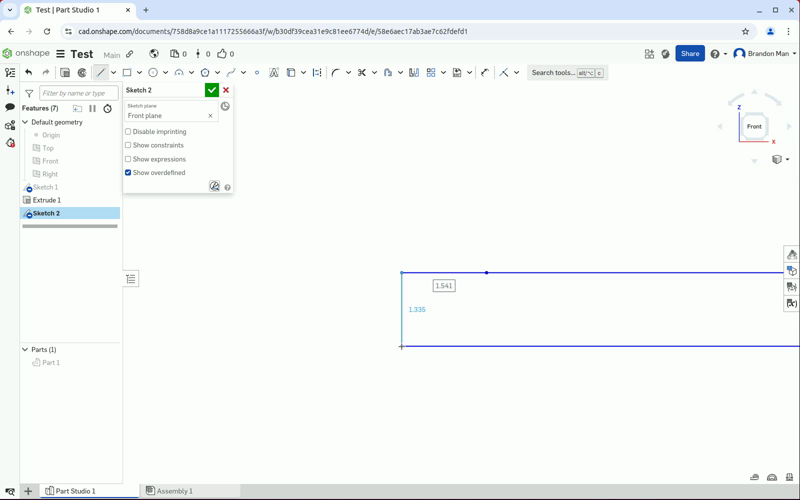
scroll(-6)
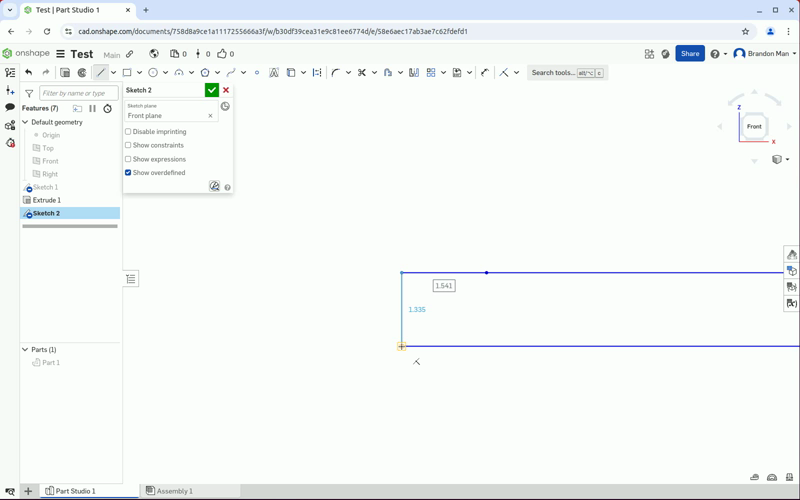
scroll(-6)
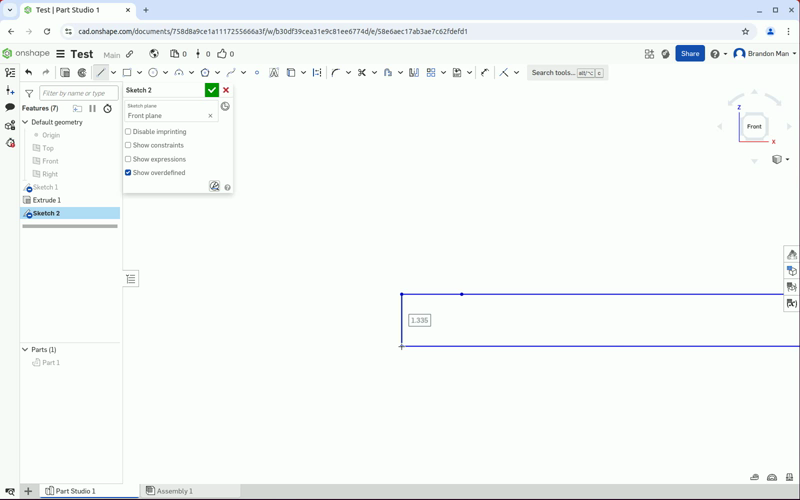
scroll(-6)
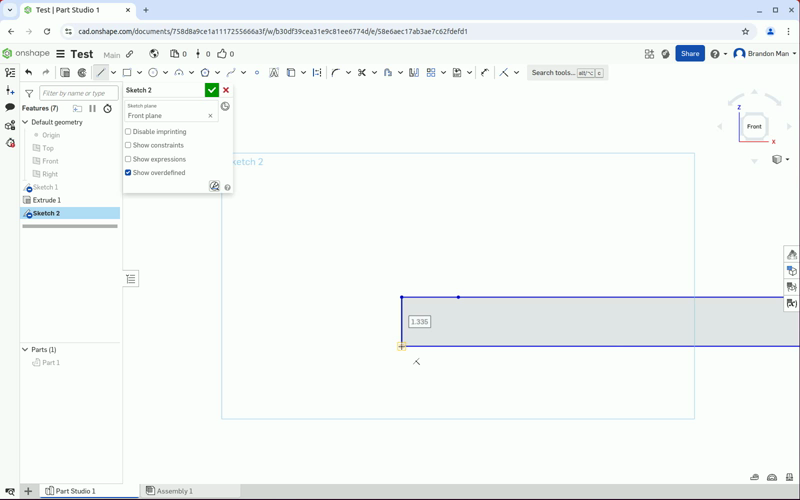
scroll(-6)
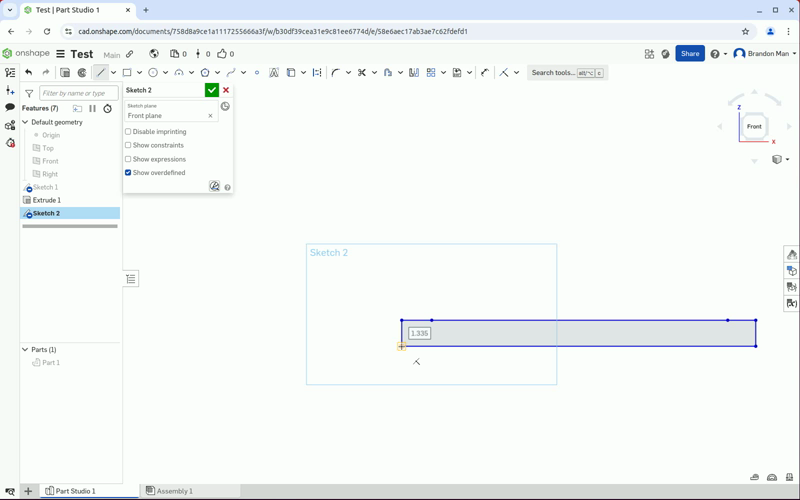
scroll(-6)
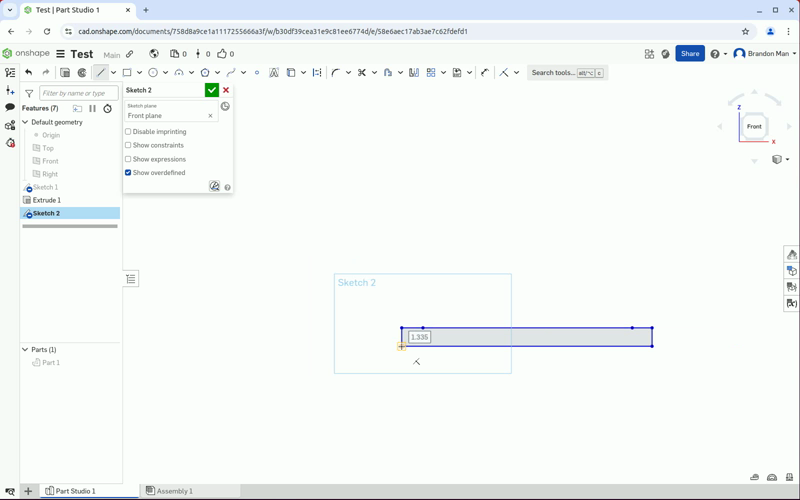
scroll(-6)
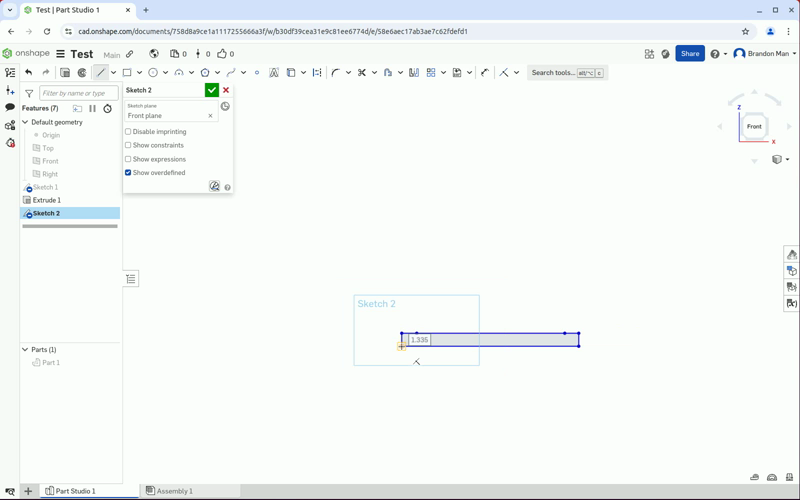
scroll(-6)
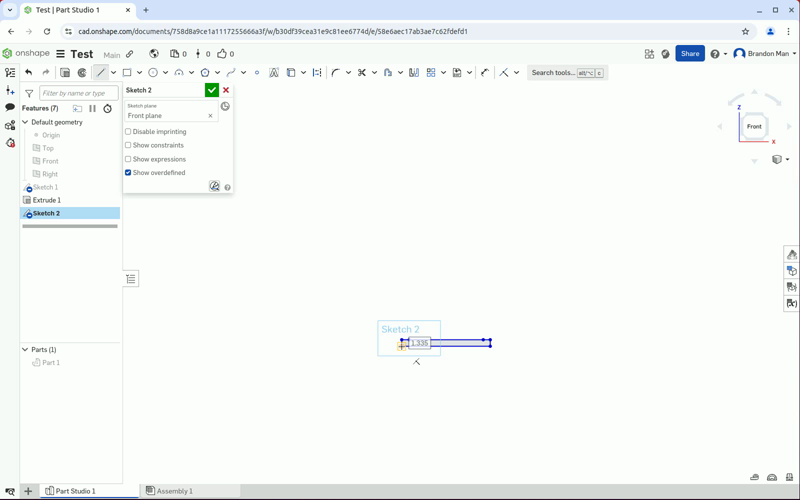
key(esc)
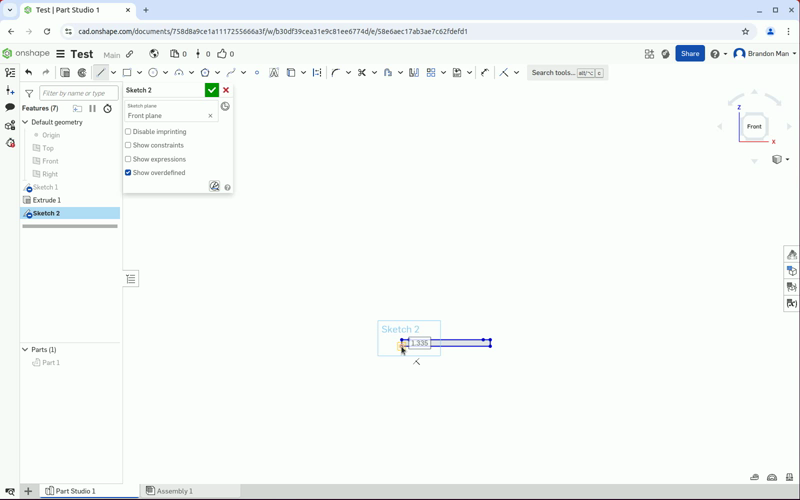
mouse_move(470, 341)
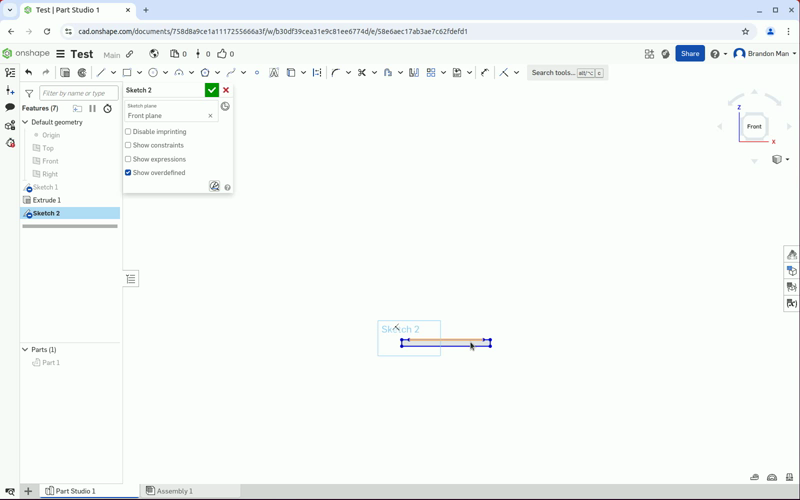
scroll(6)
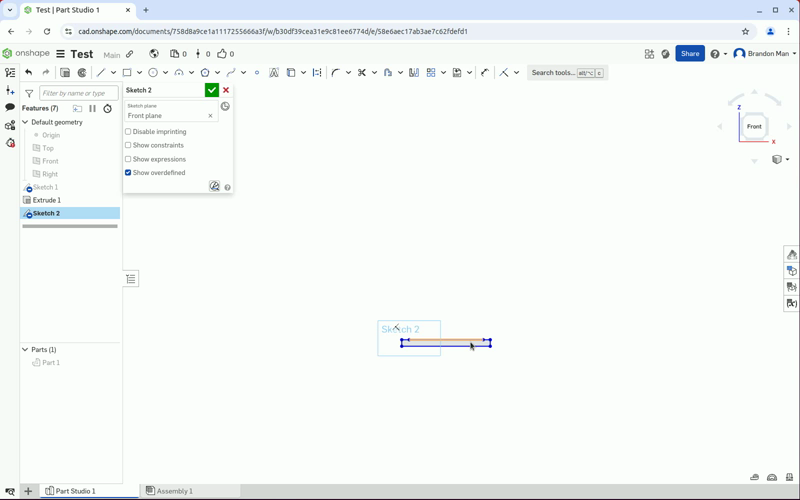
scroll(6)
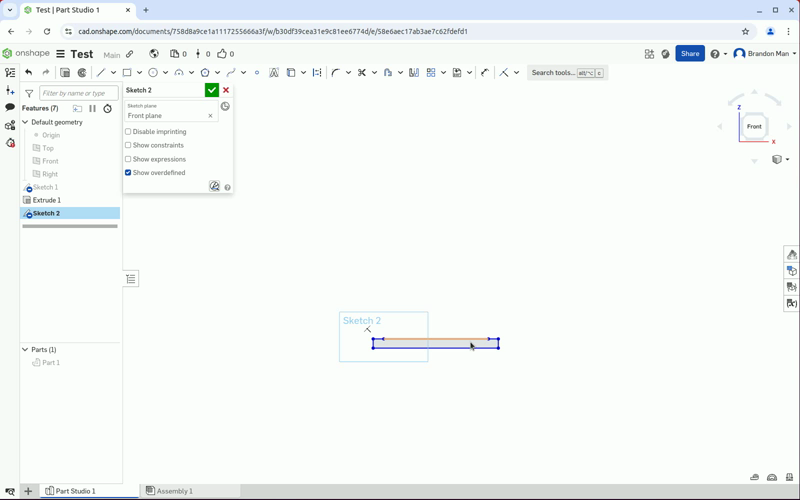
scroll(6)
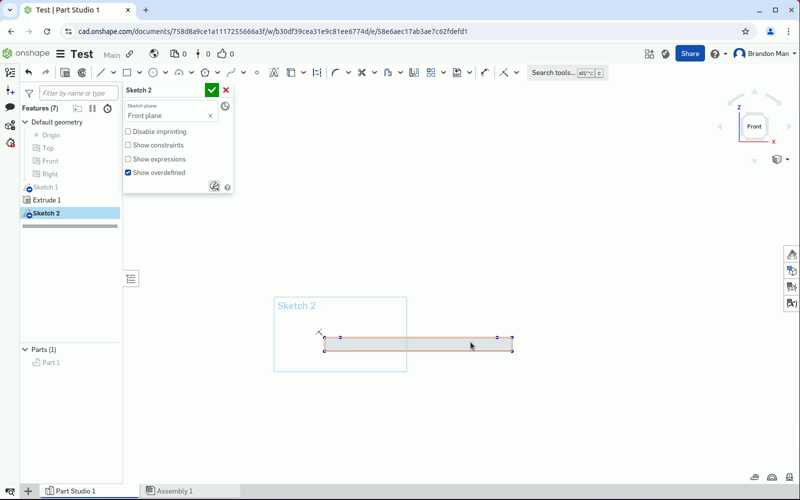
scroll(6)
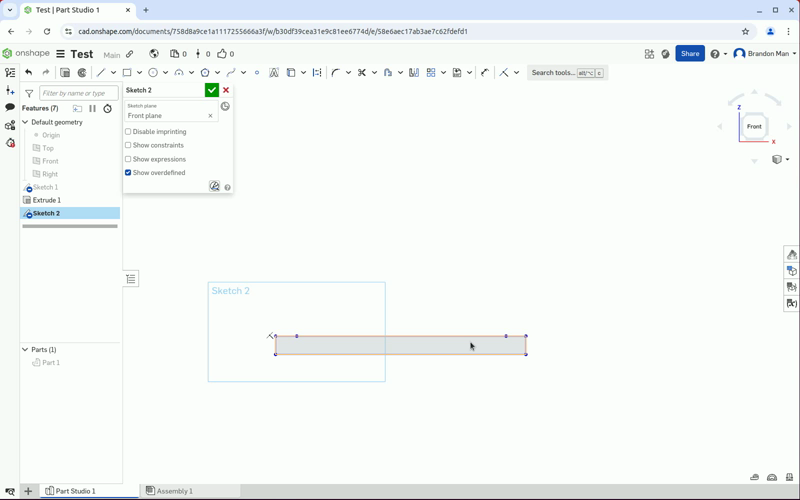
scroll(6)
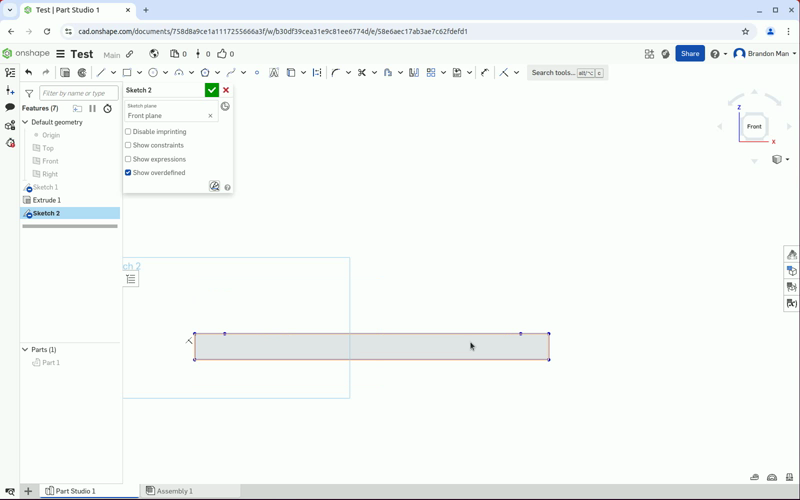
scroll(6)
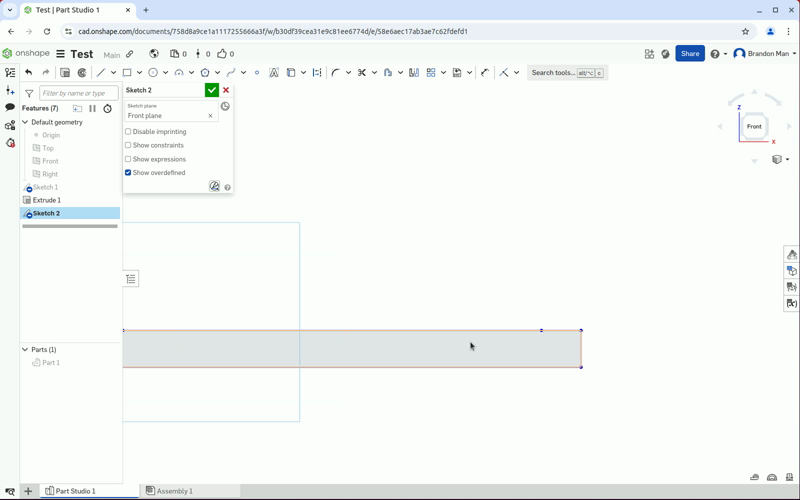
scroll(6)
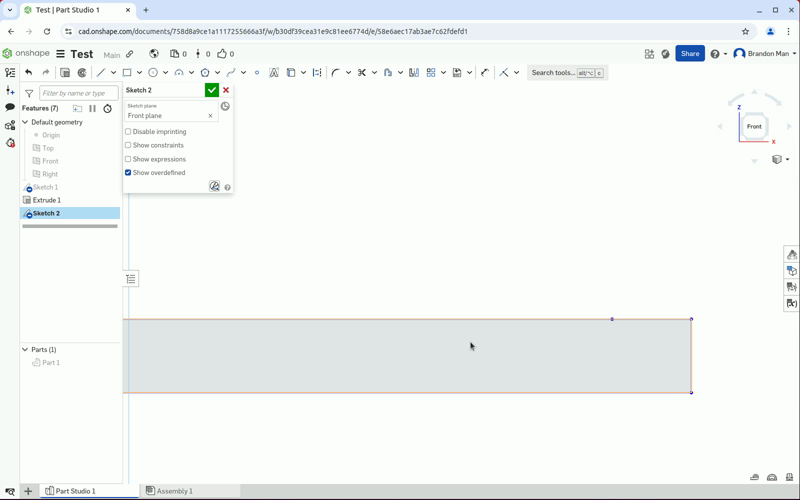
click(470, 341)
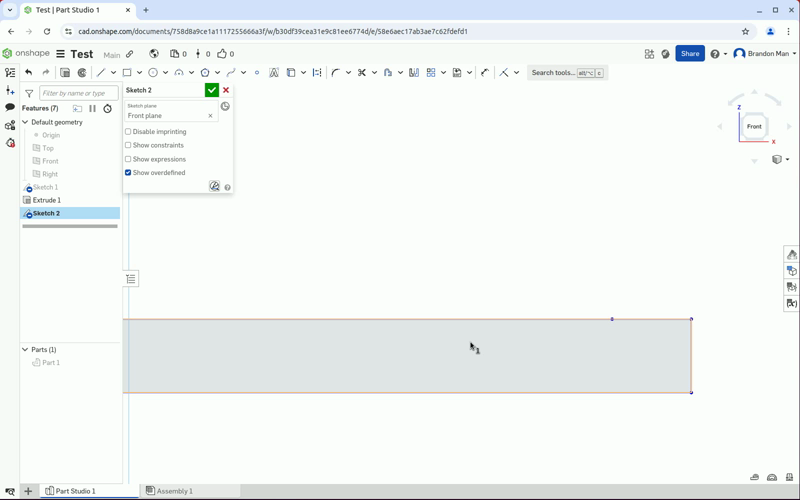
scroll(-6)
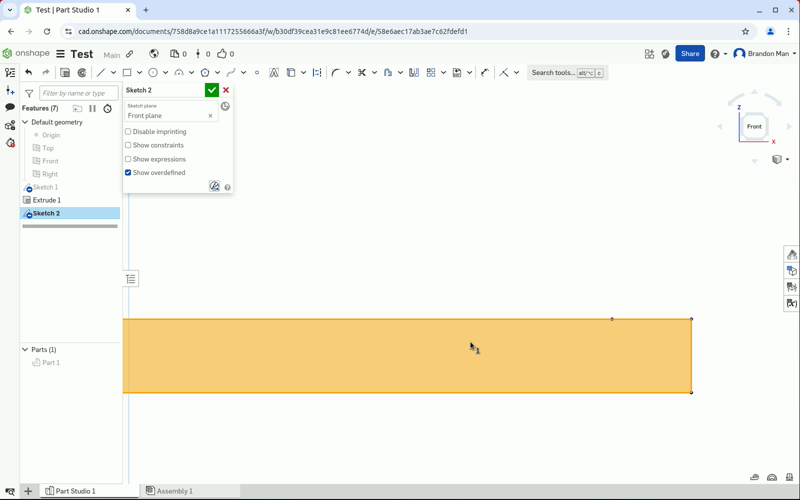
scroll(-6)
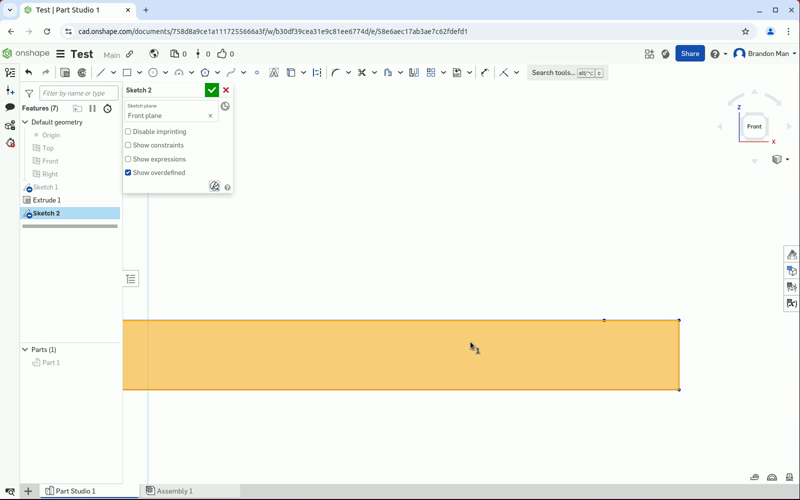
scroll(-6)
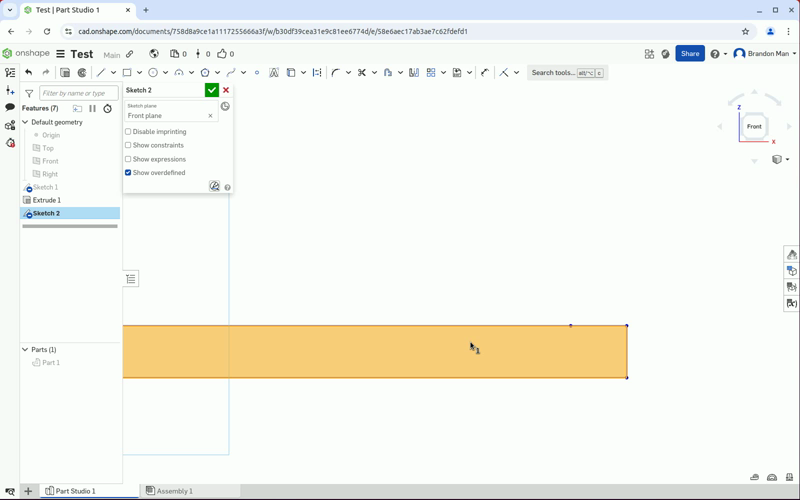
scroll(-6)
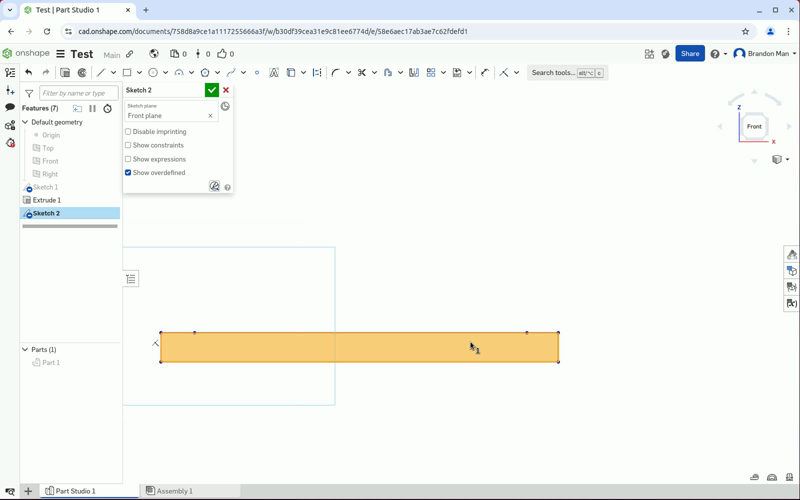
scroll(-6)
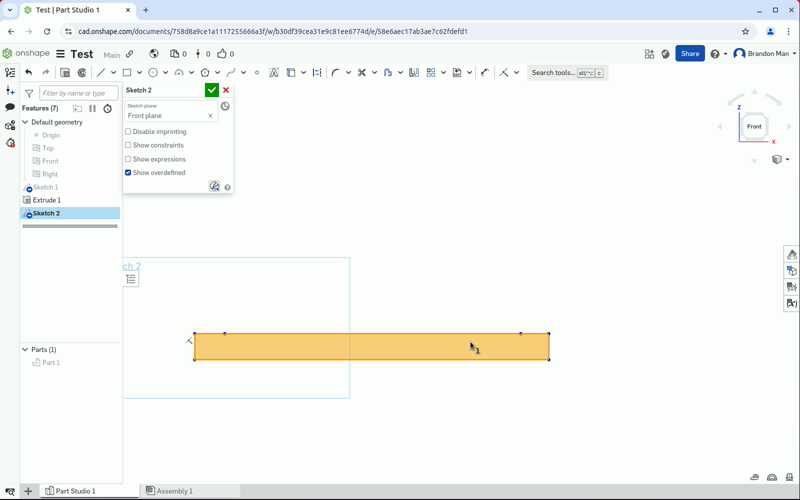
scroll(-6)
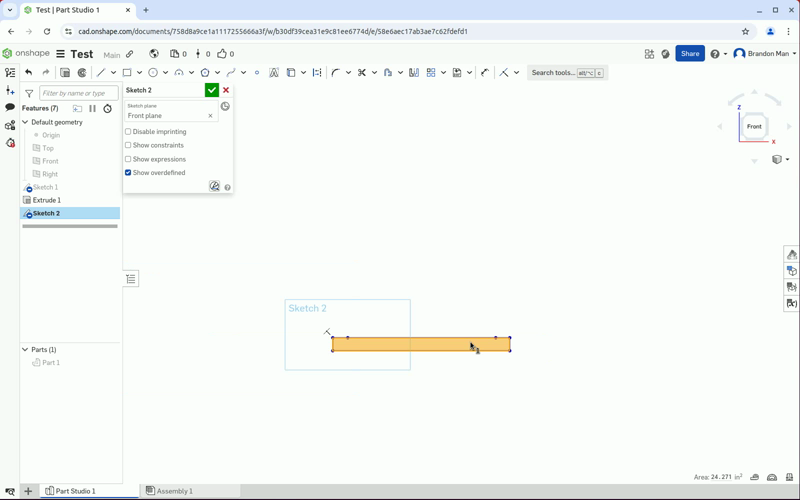
scroll(-6)
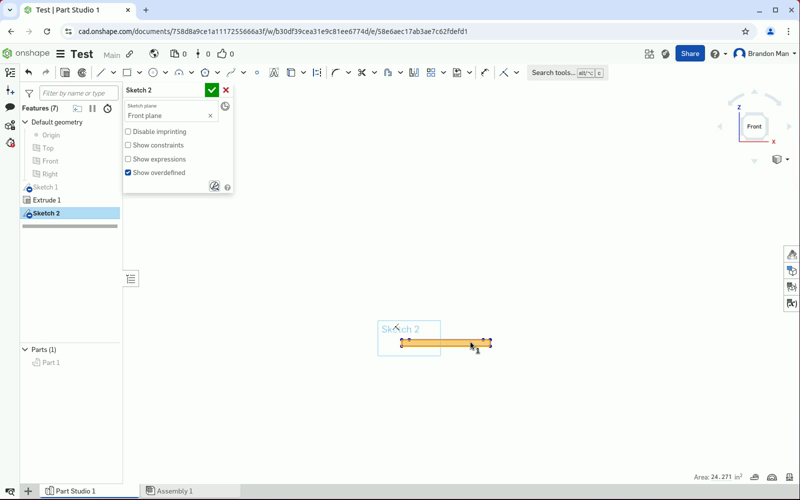
mouse_move(73, 352)
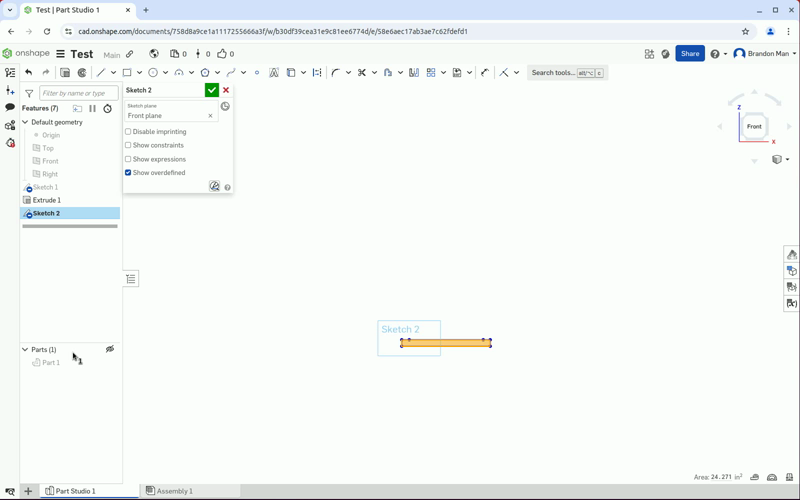
key(shift+y)
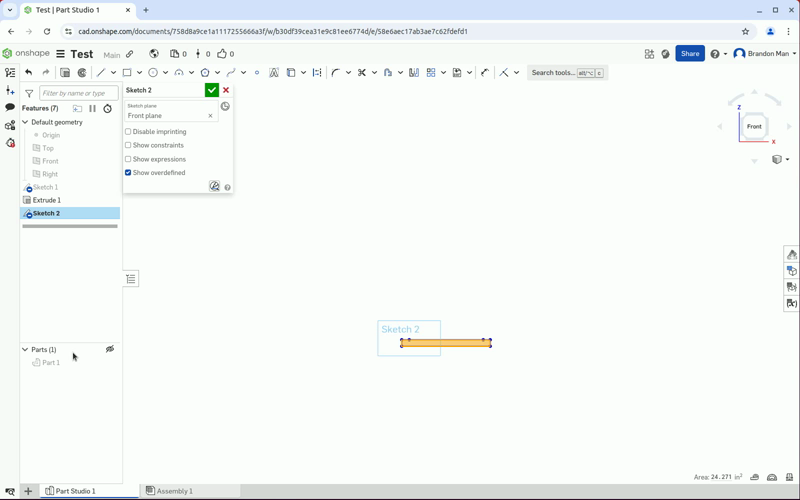
key(shift+e)
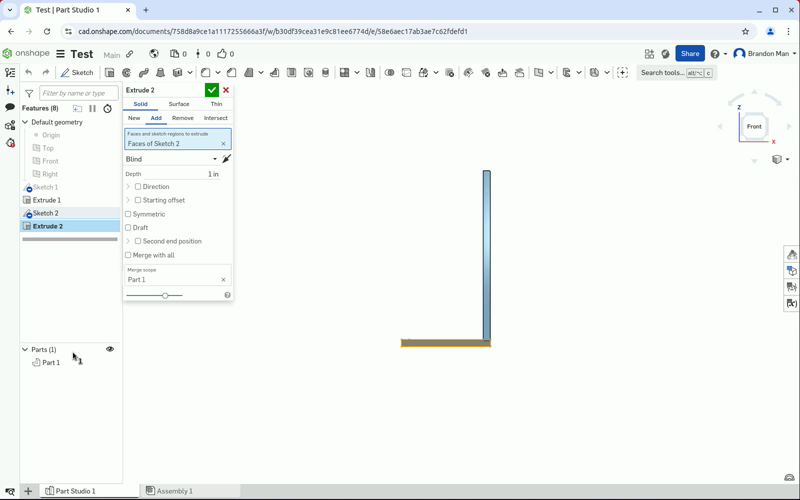
mouse_move(143, 106)
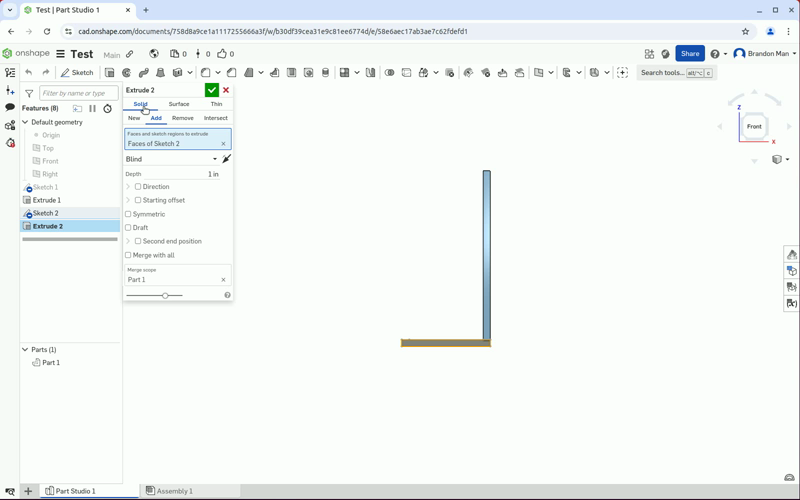
click(143, 106)
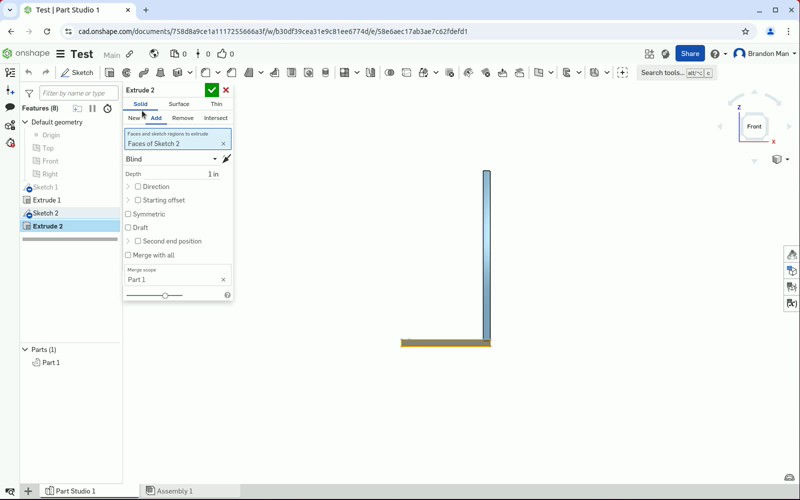
mouse_move(137, 120)
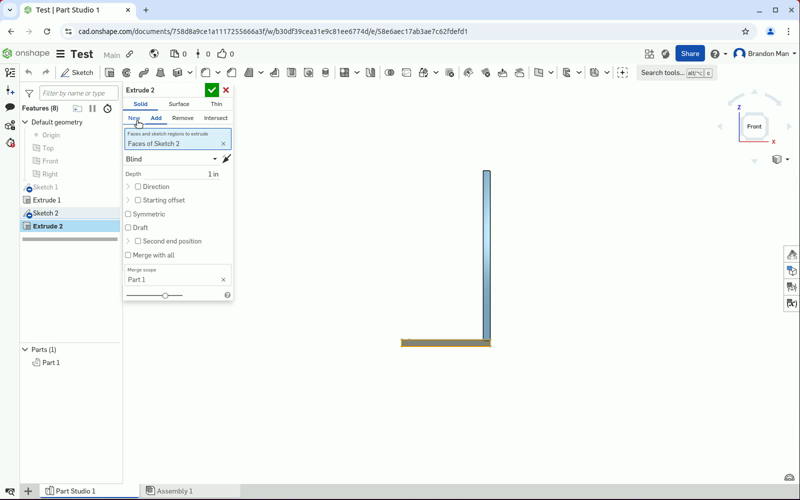
click(137, 120)
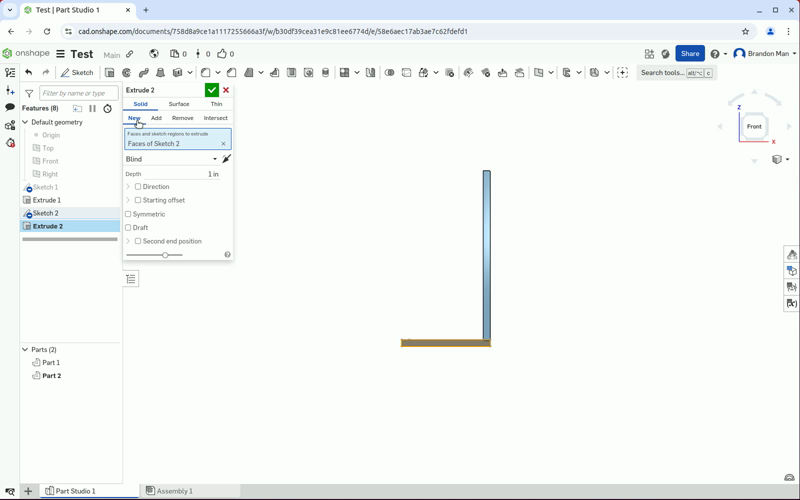
key(tab, 4)
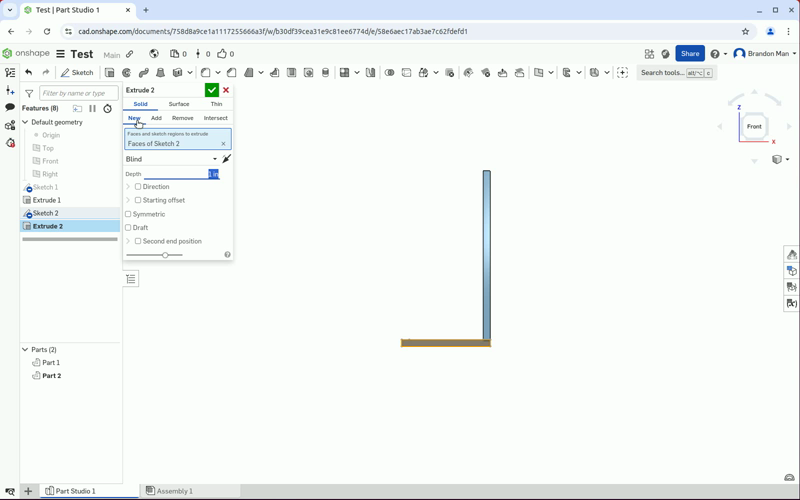
text(20.942)
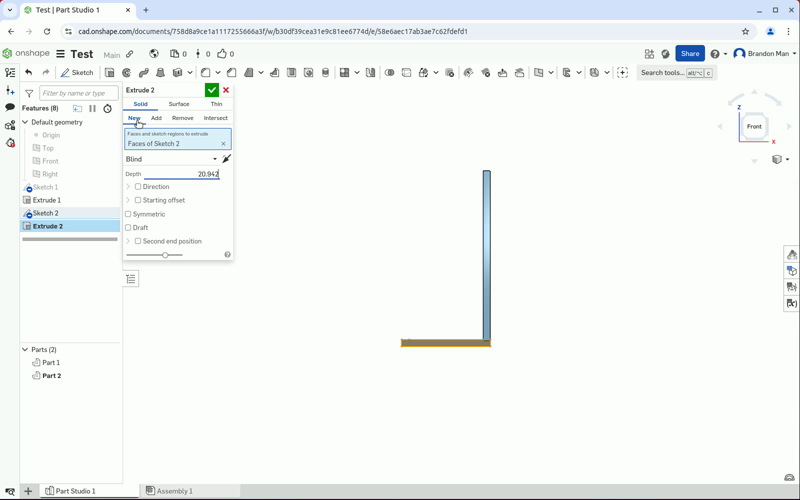
key(enter)
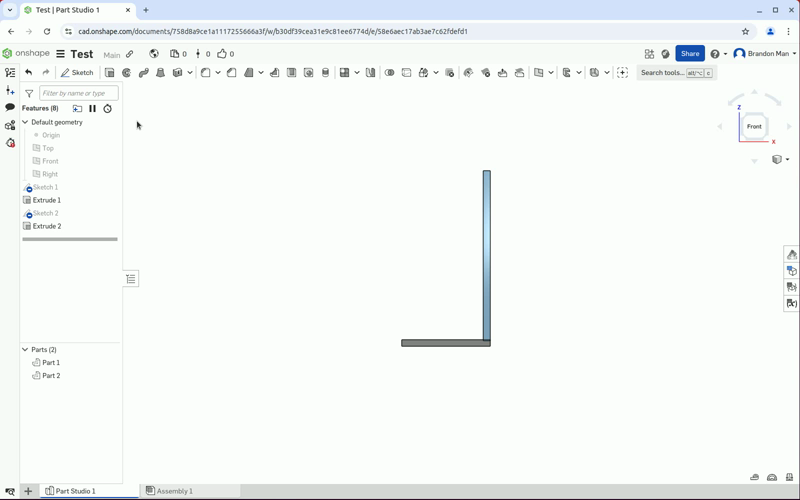
key(shift+h)
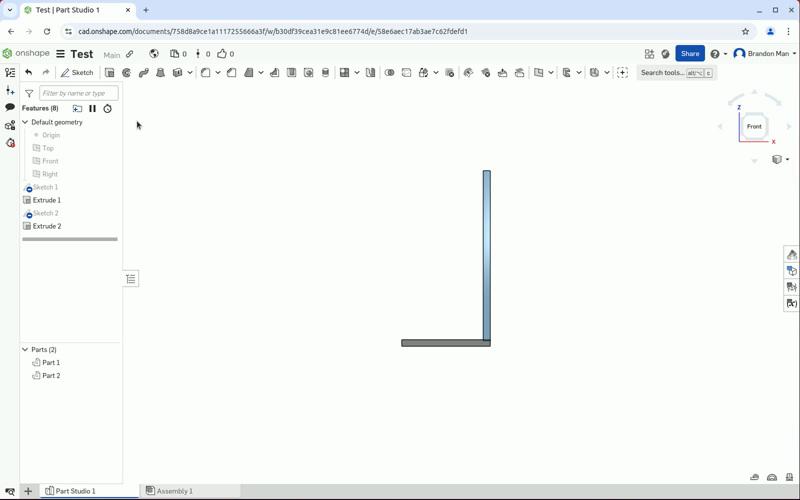
key(shift+h)
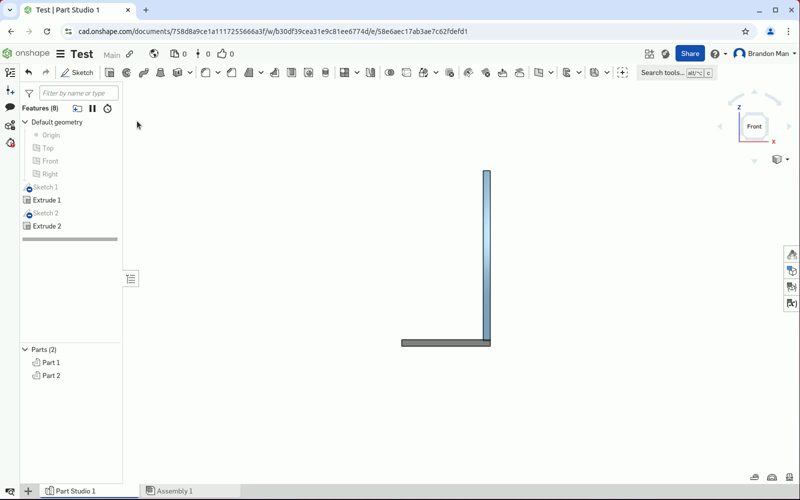
mouse_move(73, 189)
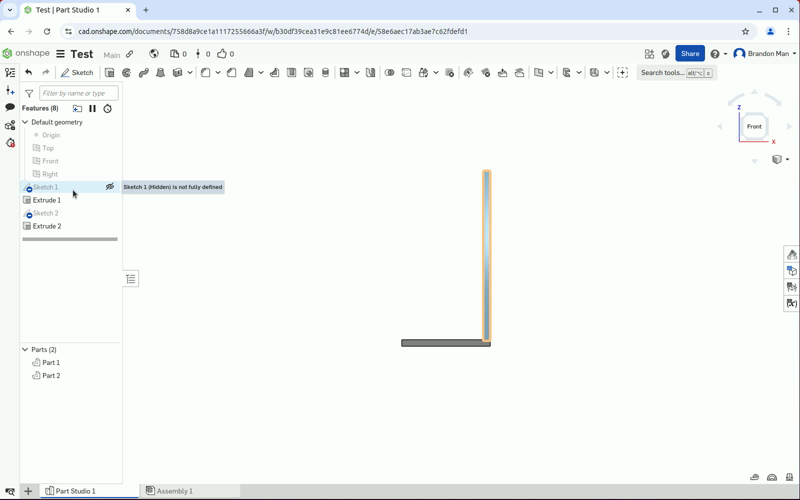
click(73, 189)
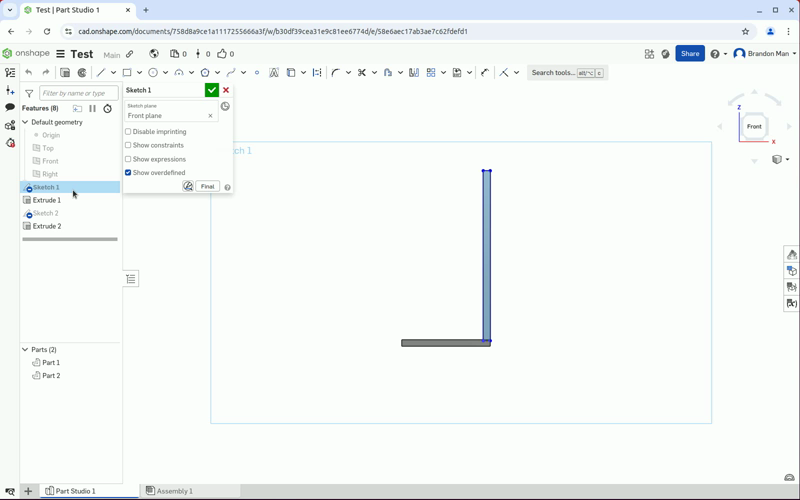
mouse_move(229, 92)
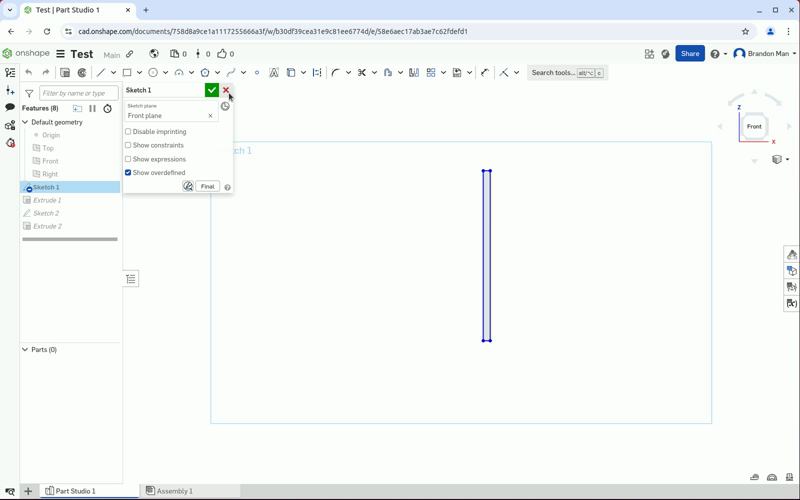
click(229, 92)
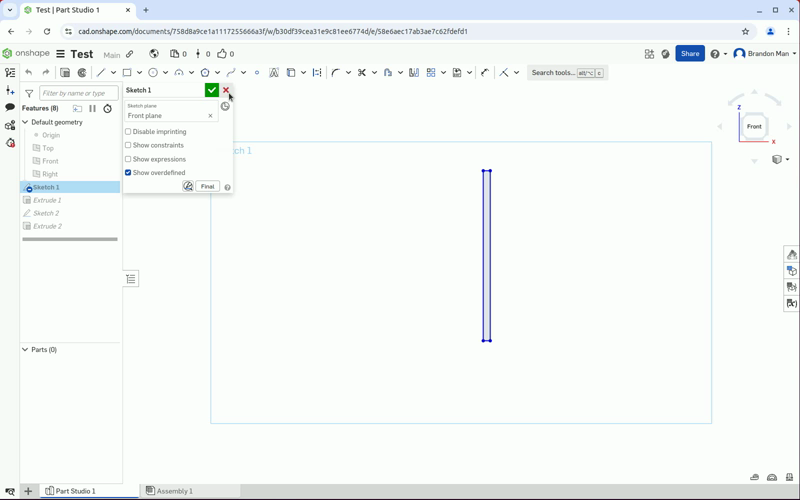
key(shift+s)
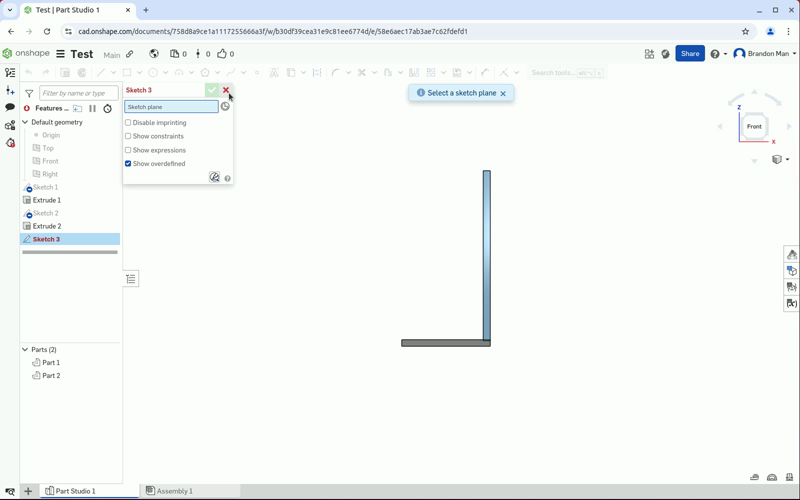
mouse_move(73, 163)
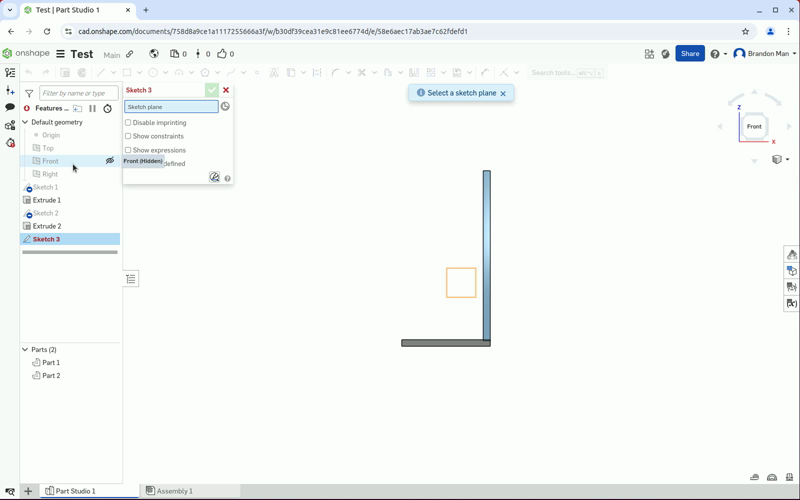
click(73, 163)
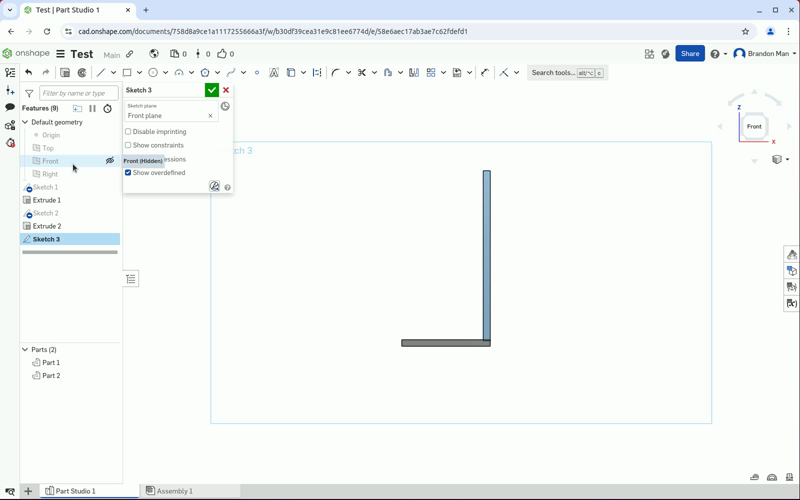
mouse_move(73, 352)
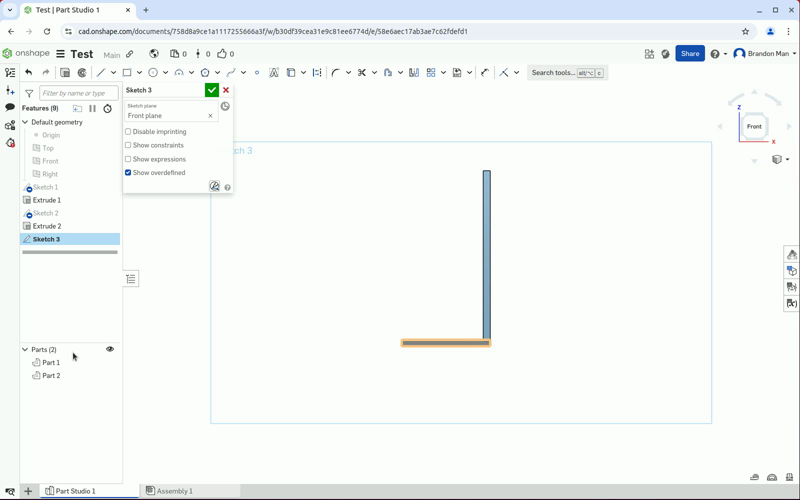
key(y)
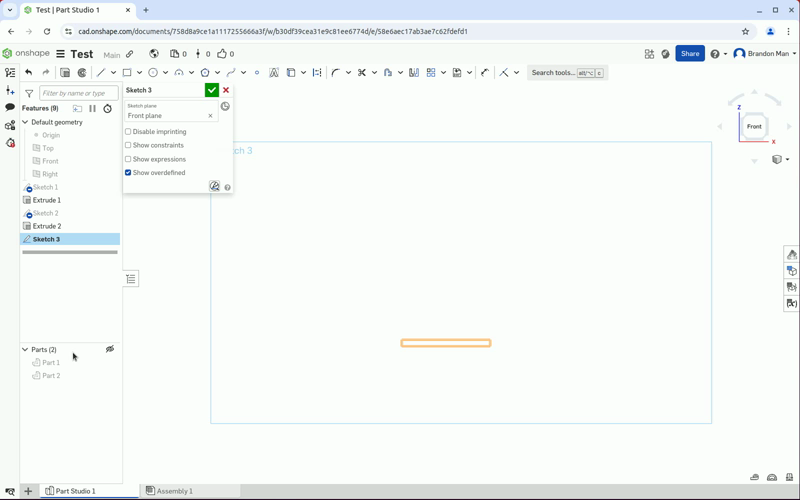
key(l)
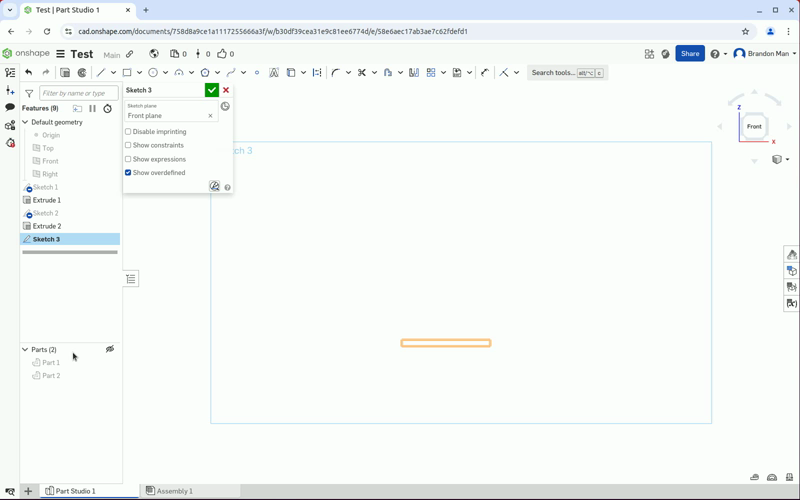
key_down(shift)
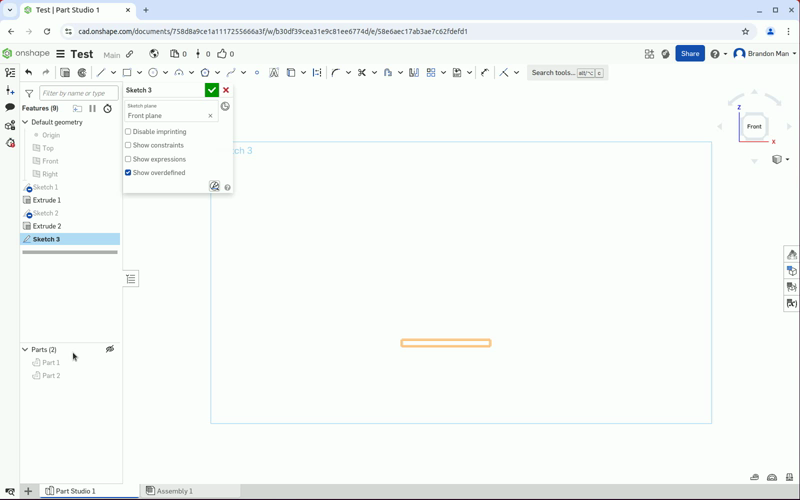
mouse_move(401, 340)
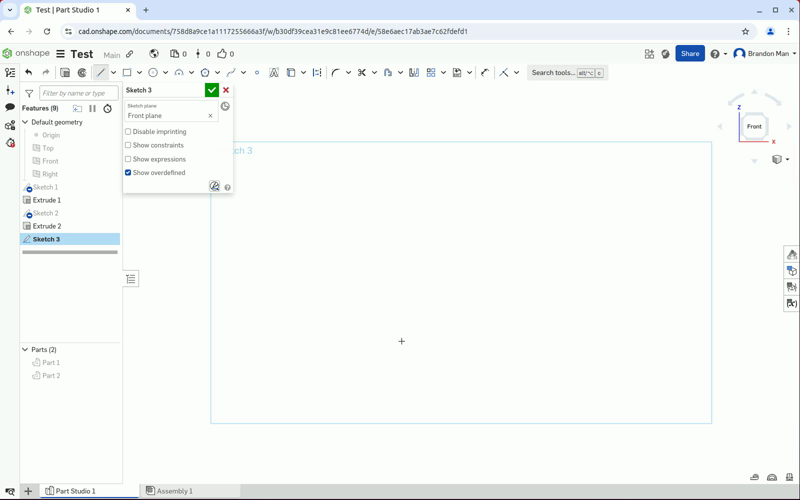
click(401, 340)
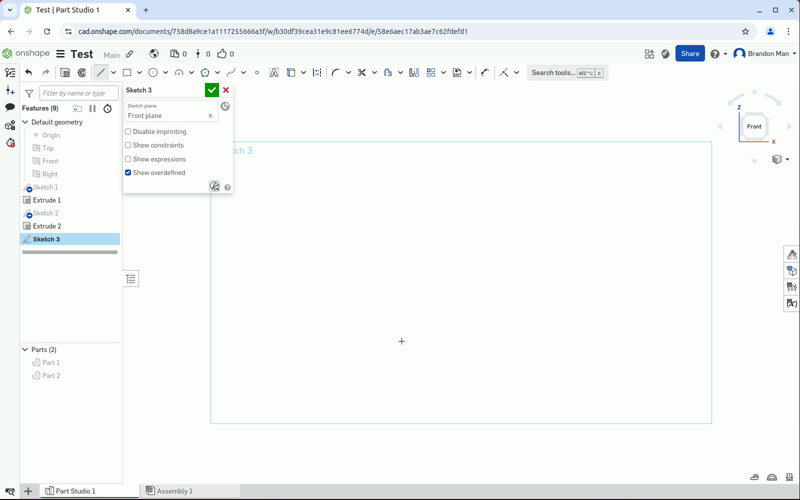
key_up(shift)
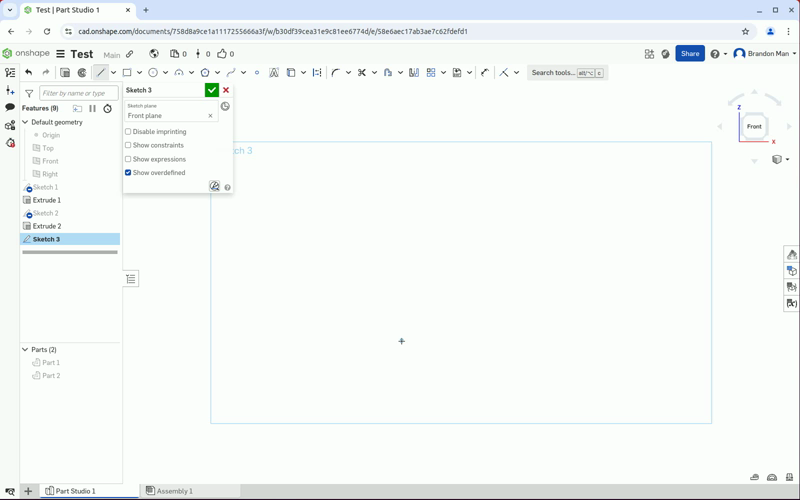
key_down(shift)
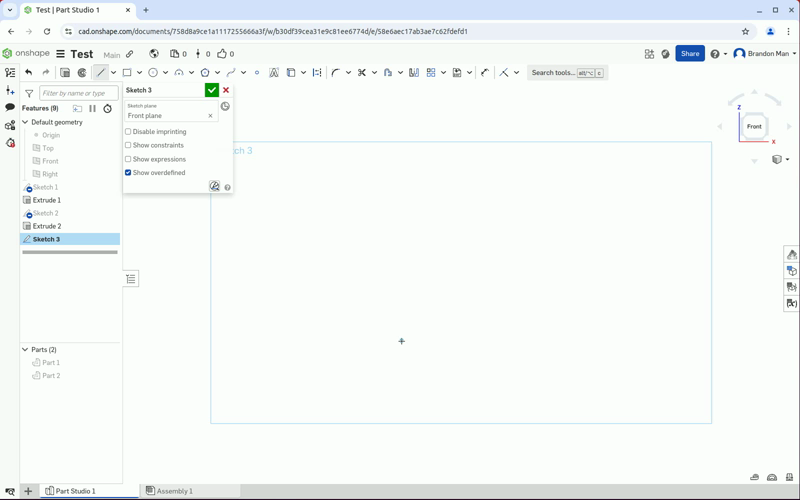
mouse_move(431, 340)
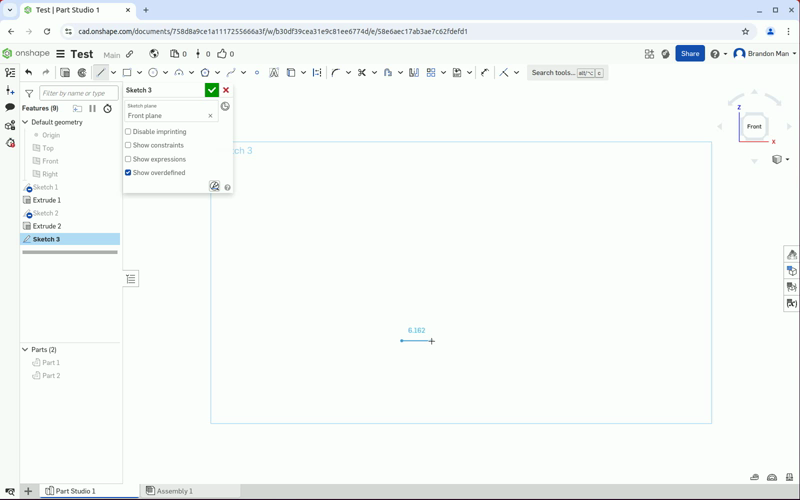
mouse_move(409, 340)
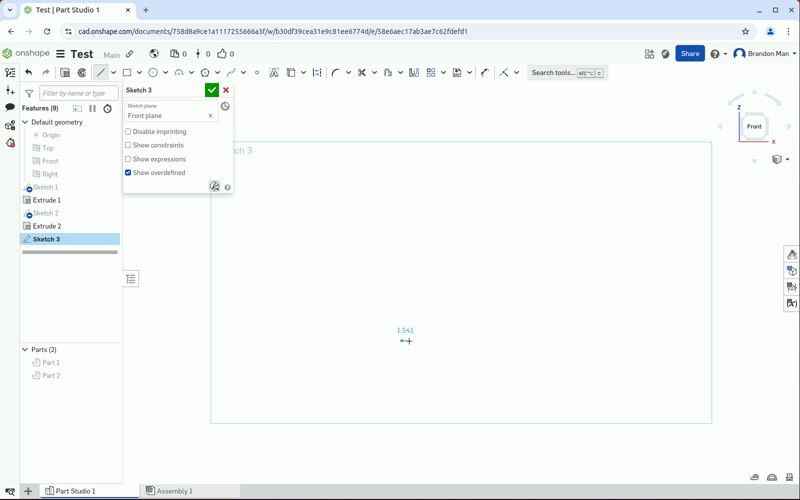
scroll(6)
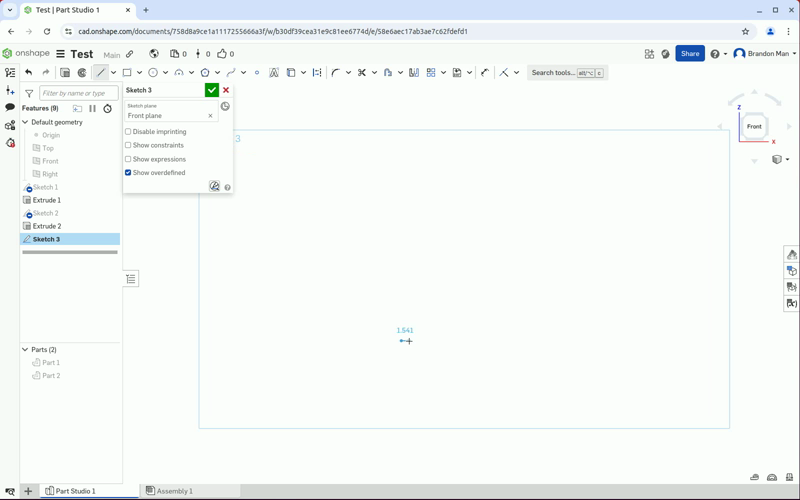
scroll(6)
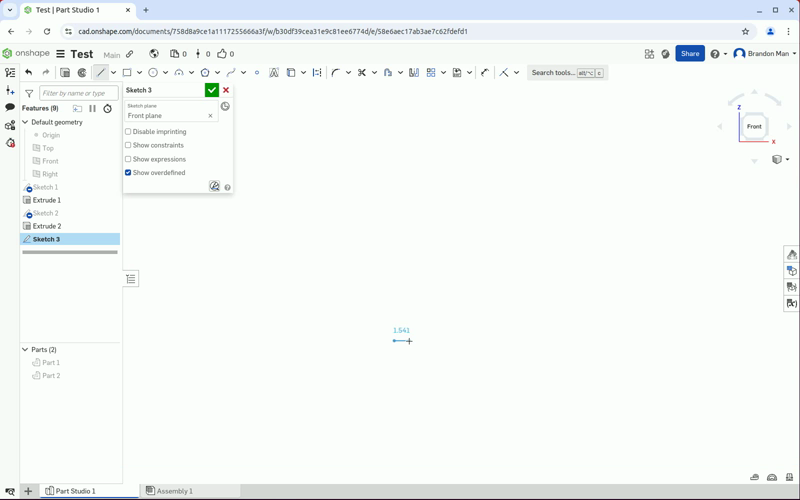
scroll(6)
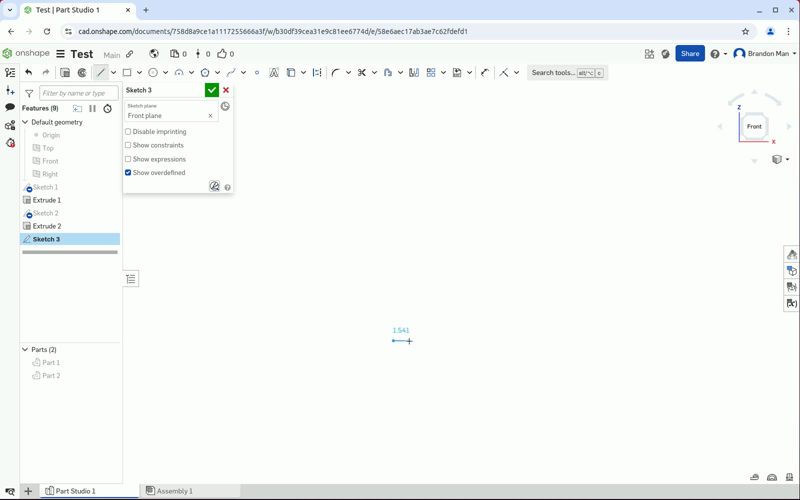
scroll(6)
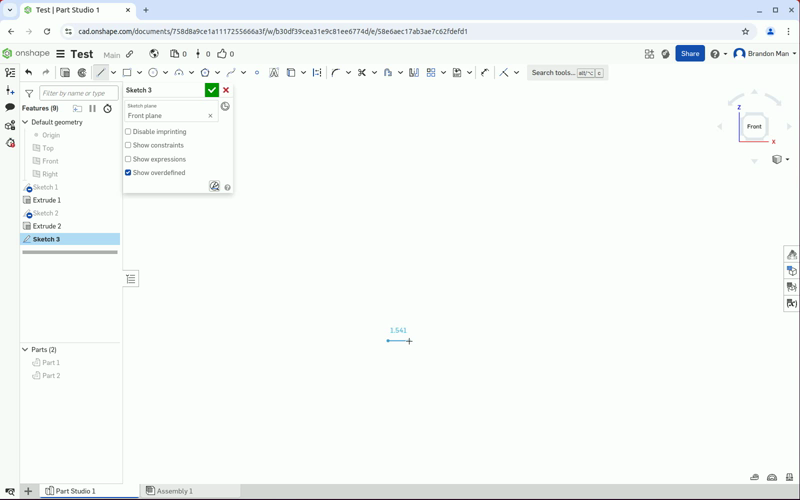
scroll(6)
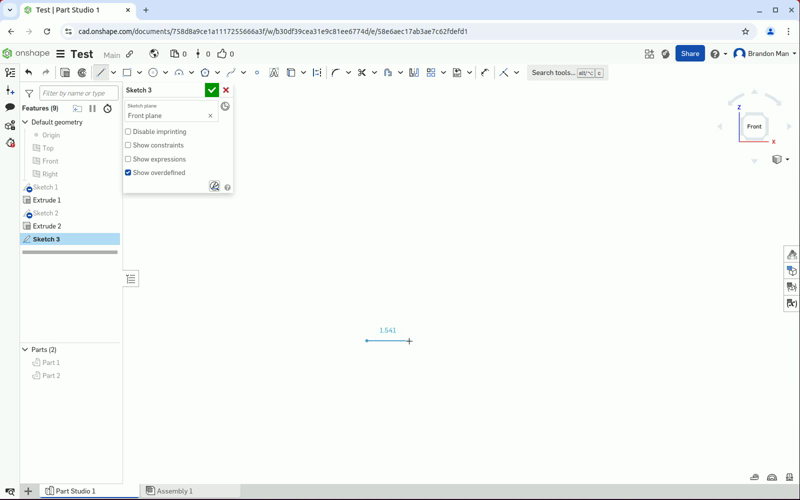
scroll(6)
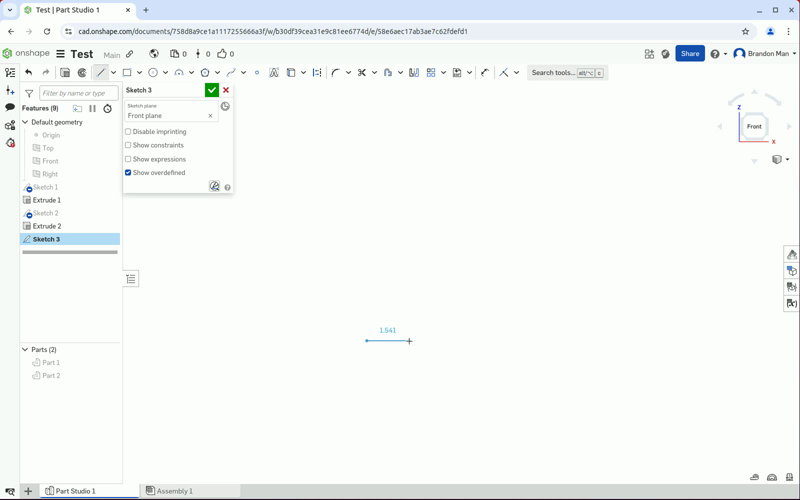
scroll(6)
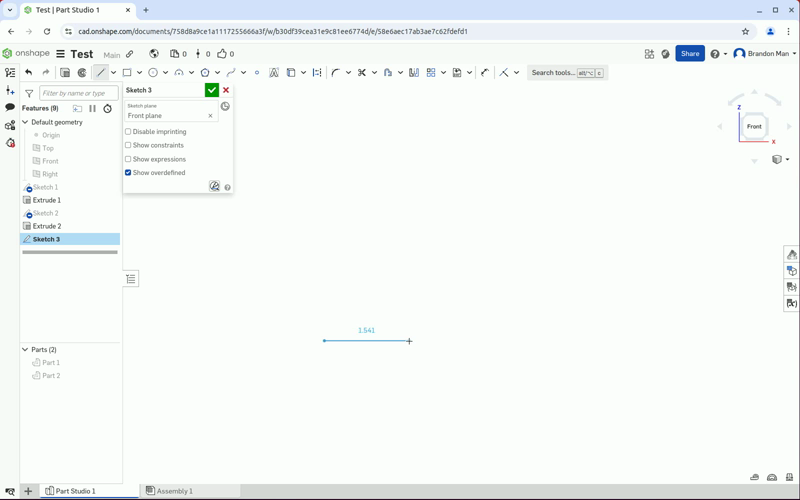
click(409, 340)
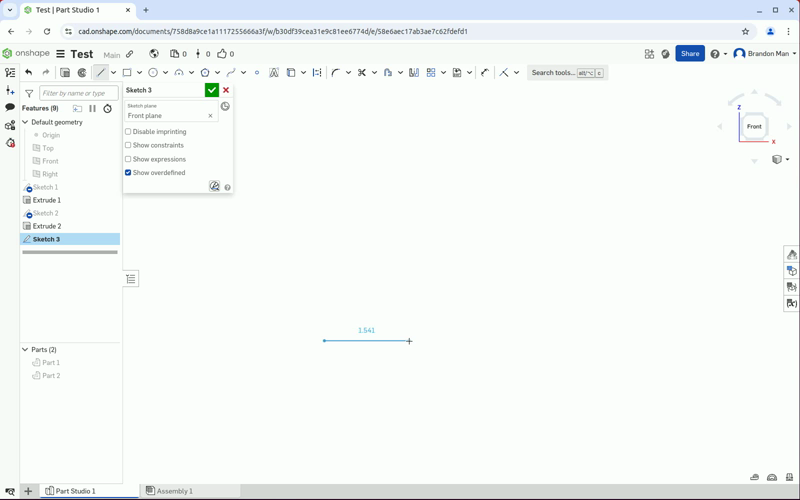
scroll(-6)
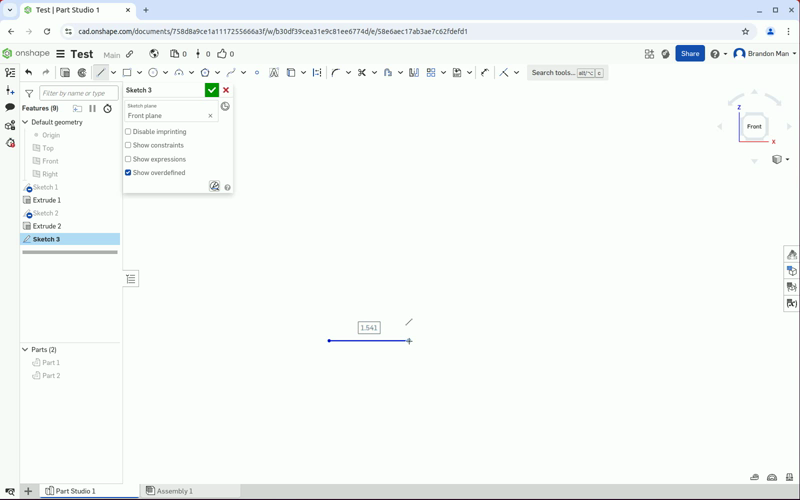
scroll(-6)
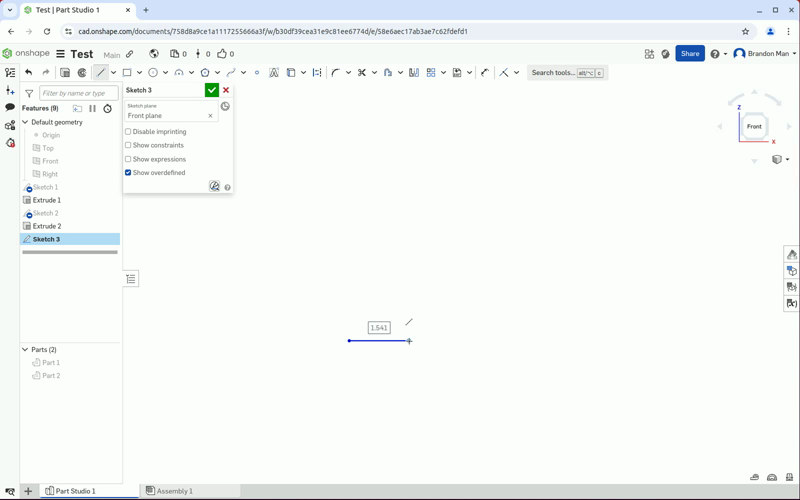
scroll(-6)
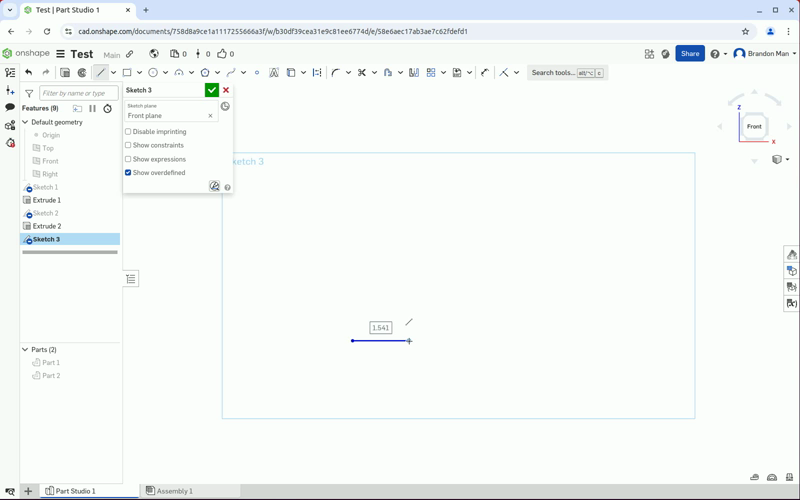
scroll(-6)
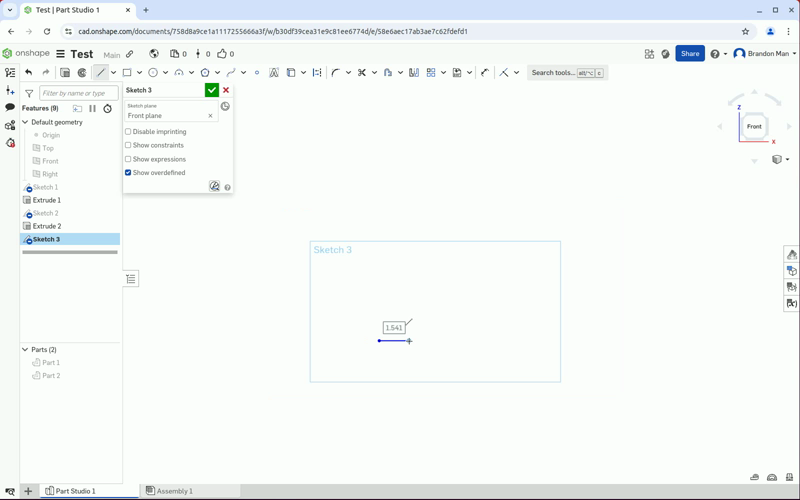
scroll(-6)
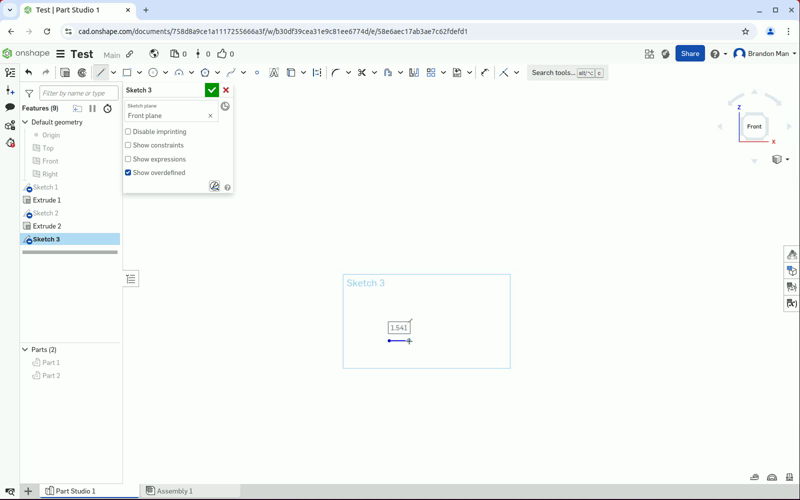
scroll(-6)
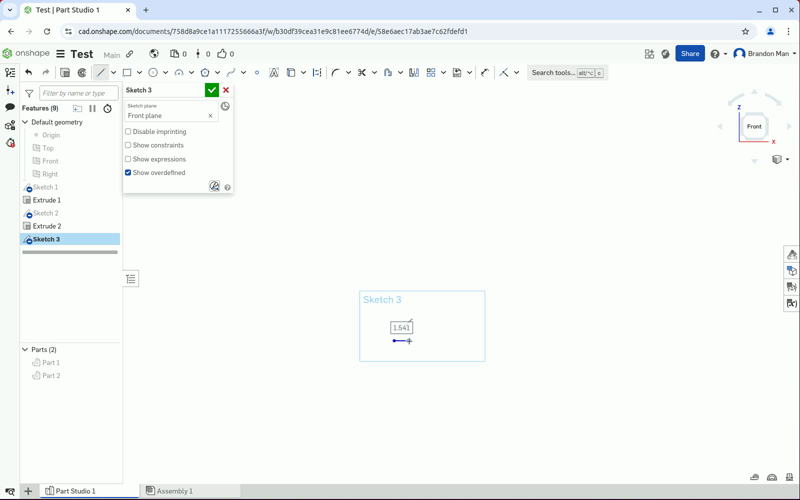
scroll(-6)
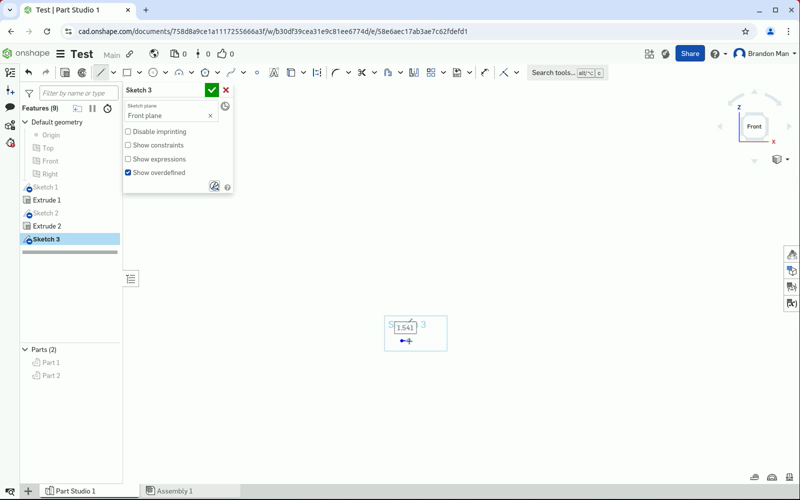
key_up(shift)
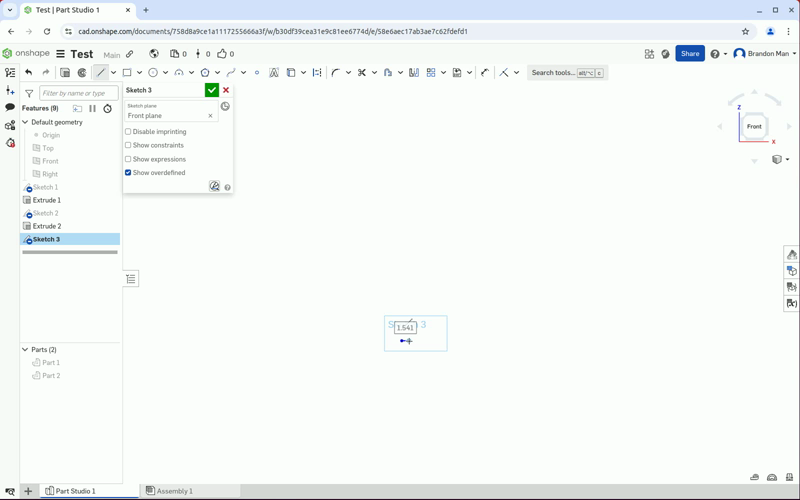
key_down(shift)
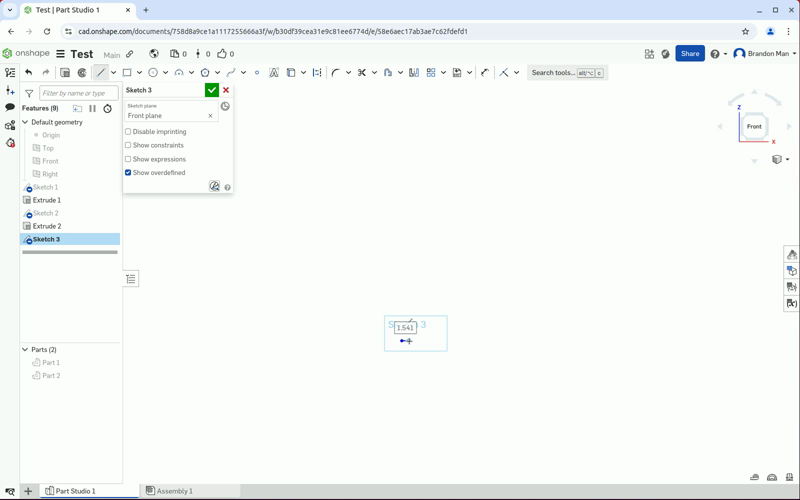
mouse_move(409, 170)
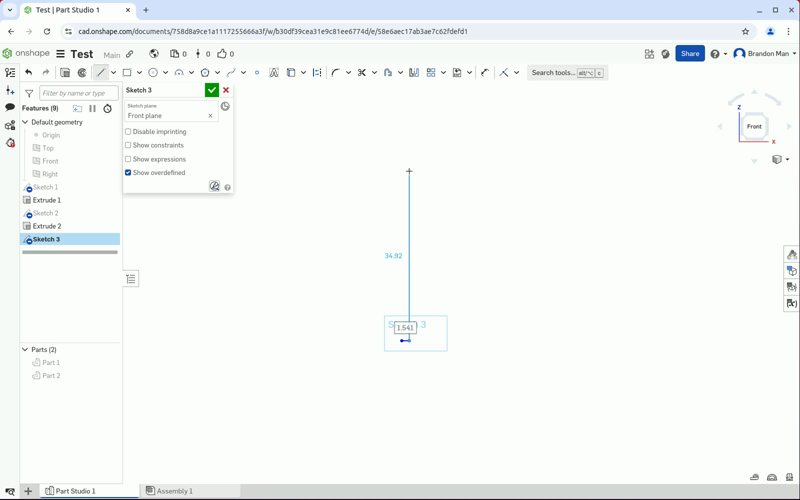
click(409, 170)
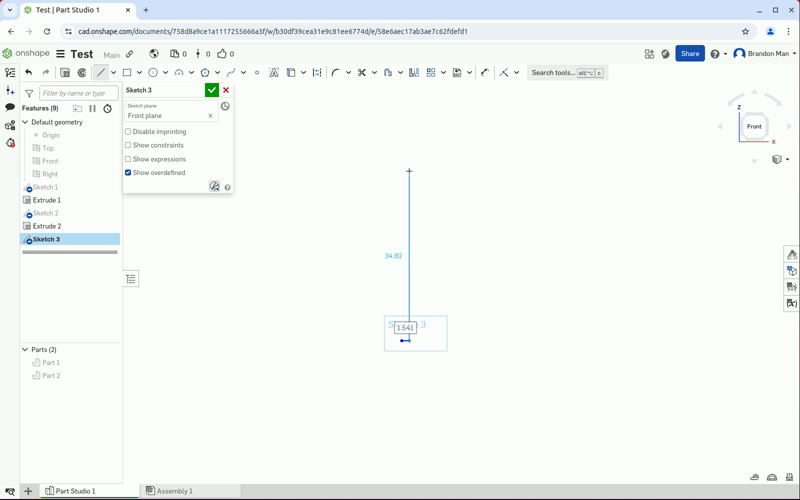
key_up(shift)
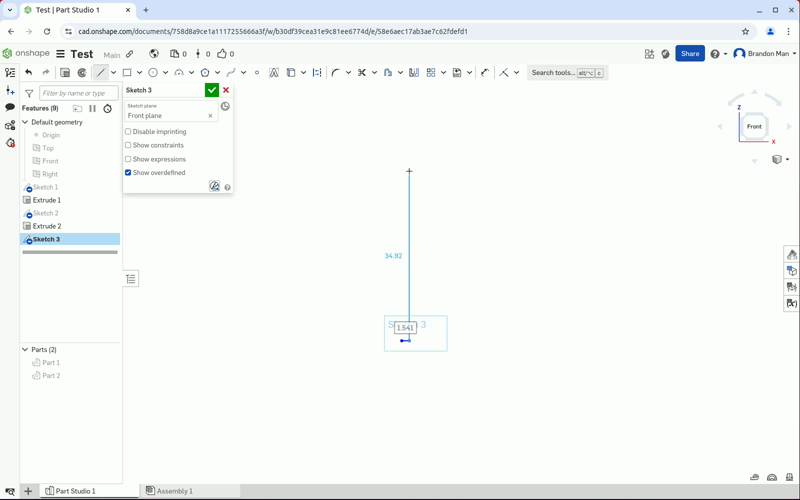
key_down(shift)
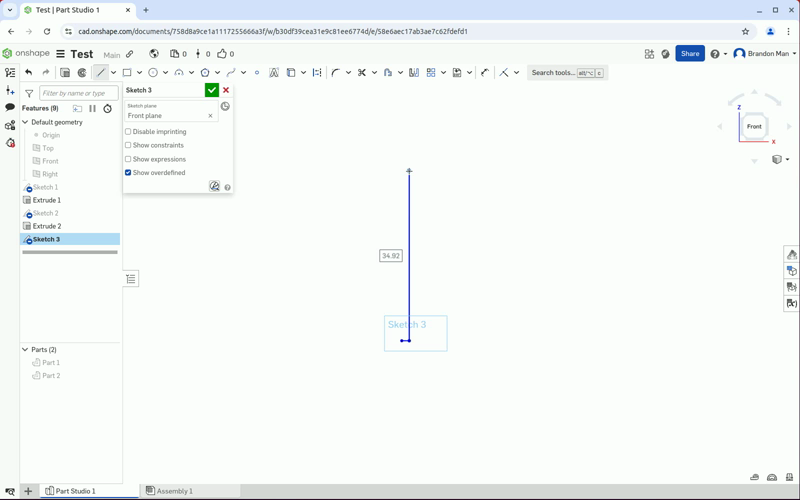
mouse_move(439, 170)
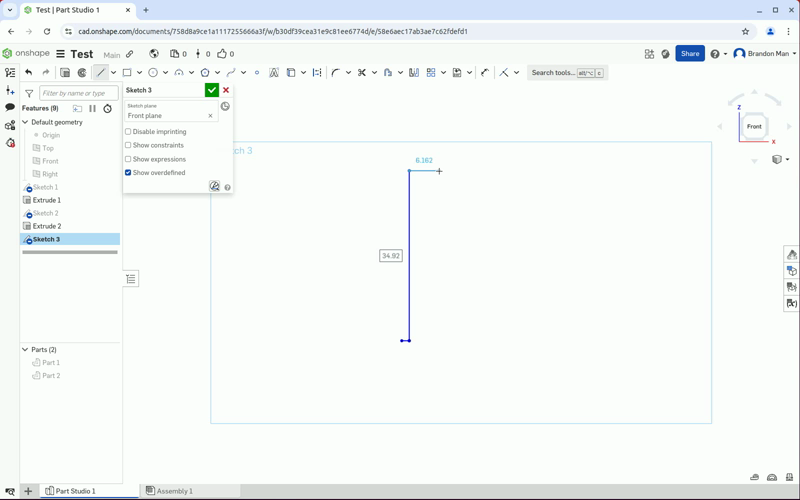
mouse_move(401, 170)
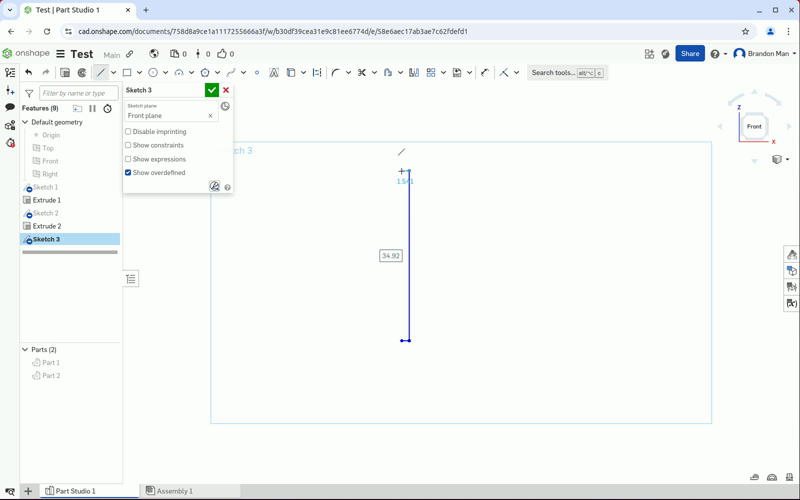
scroll(6)
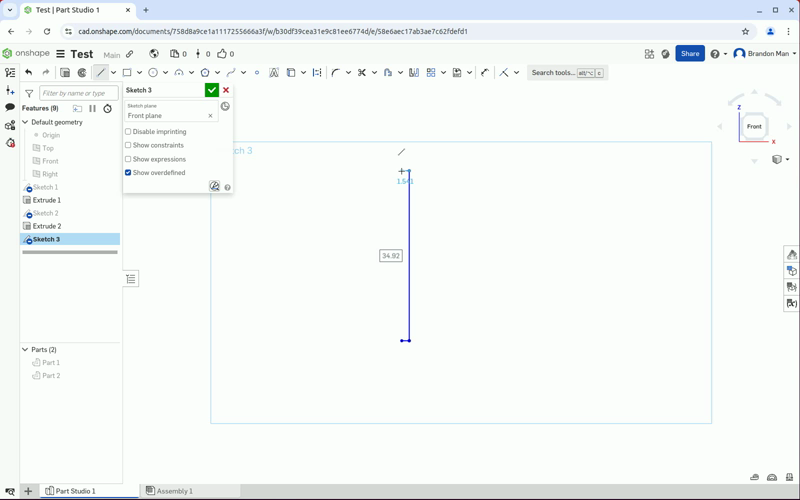
scroll(6)
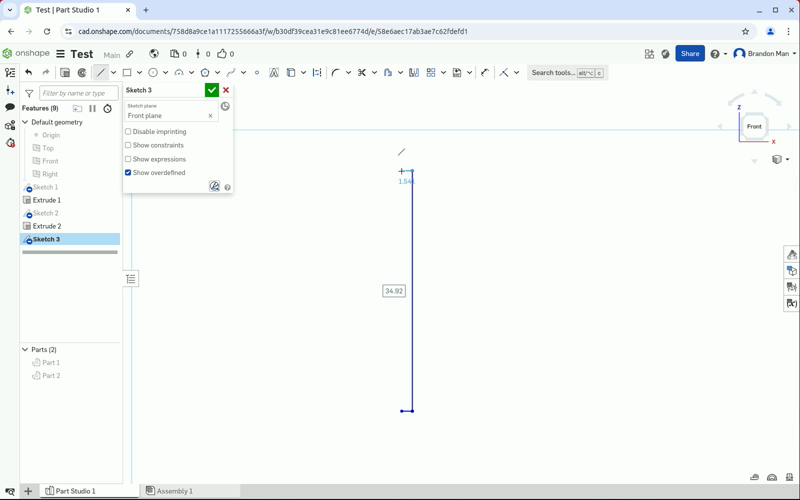
scroll(6)
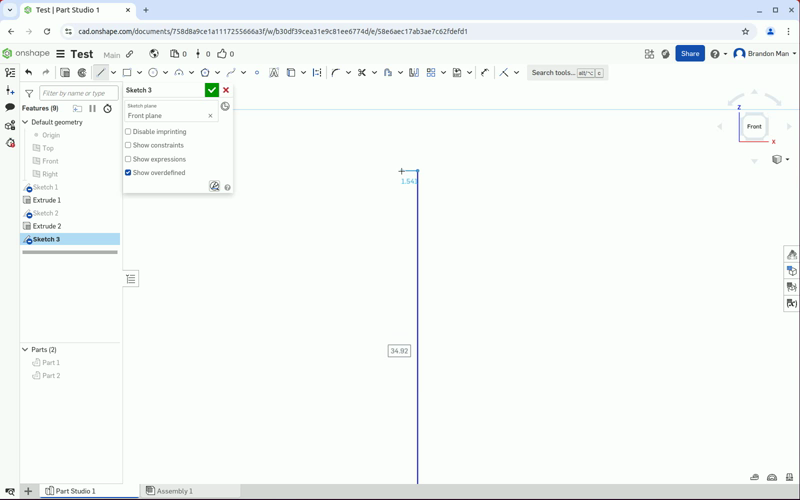
scroll(6)
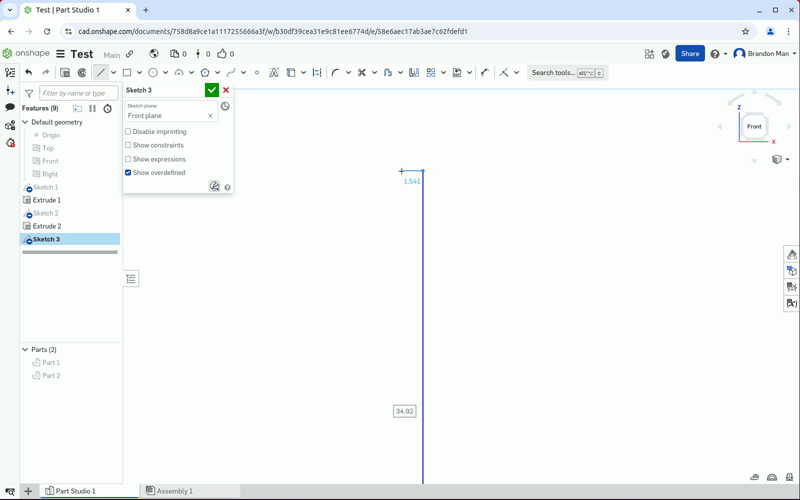
scroll(6)
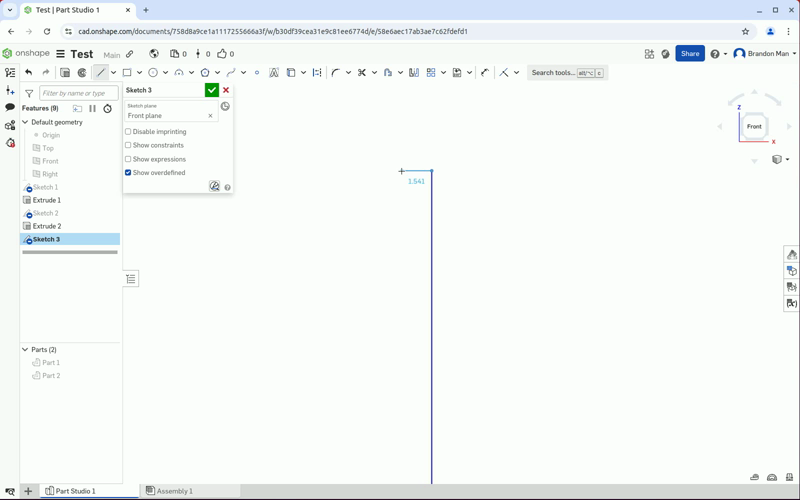
scroll(6)
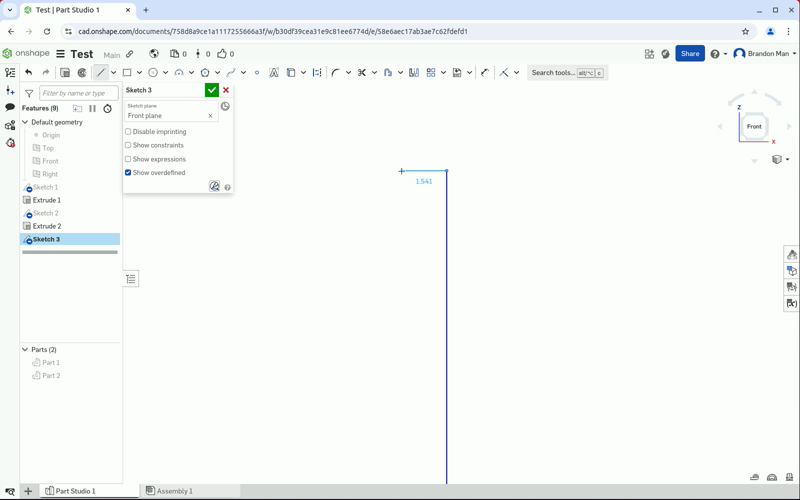
scroll(6)
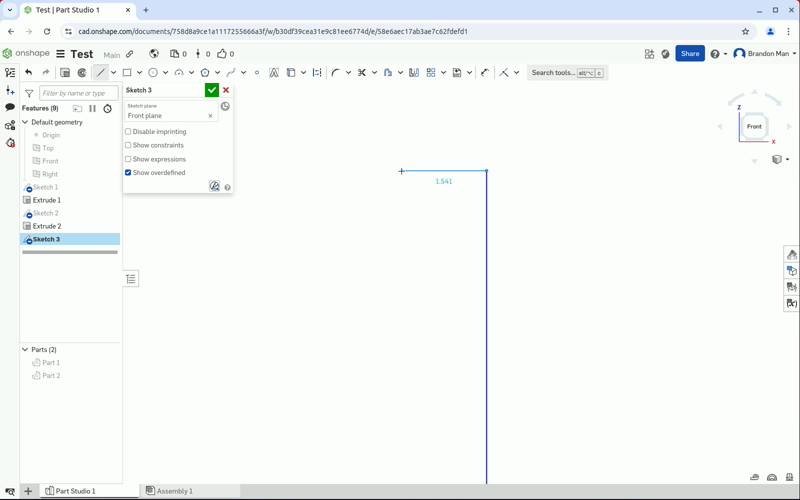
click(401, 170)
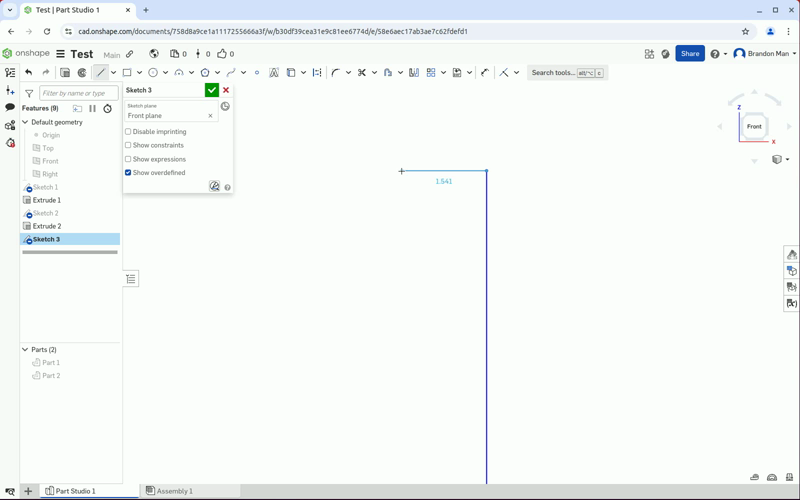
scroll(-6)
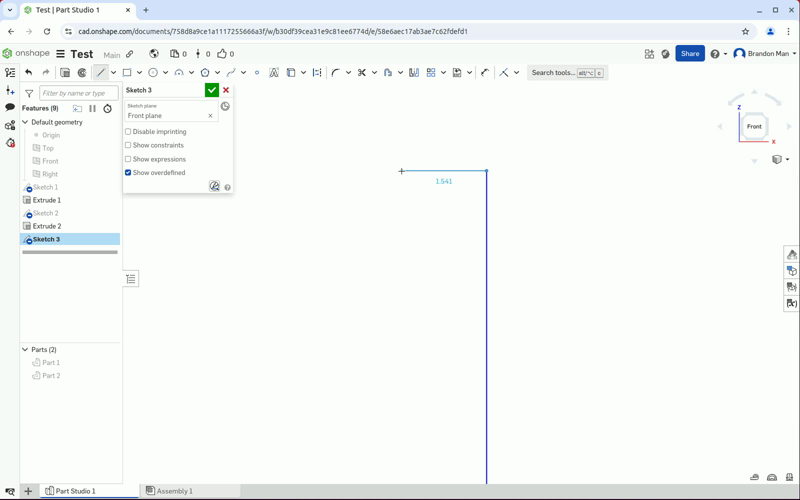
scroll(-6)
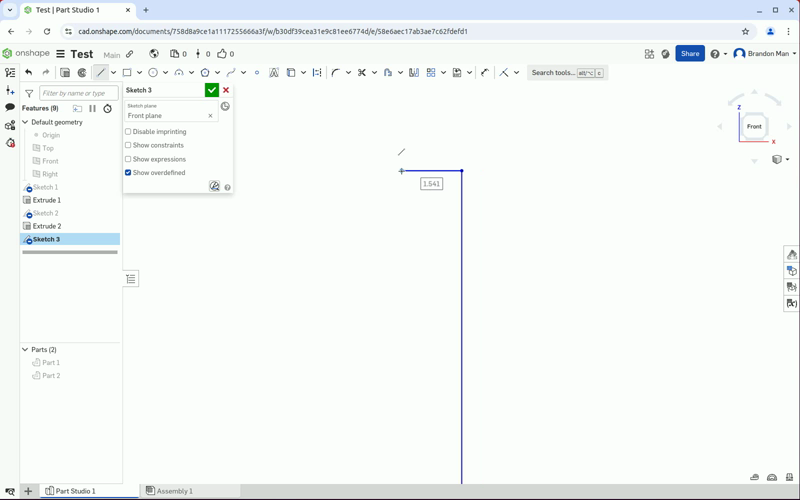
scroll(-6)
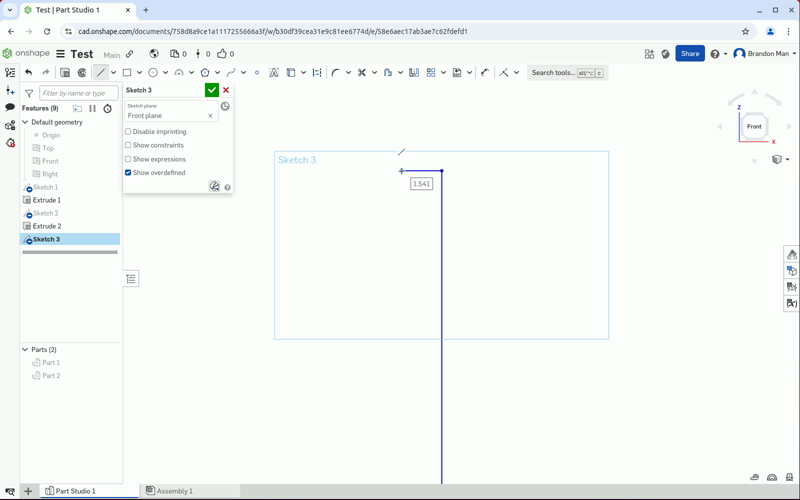
scroll(-6)
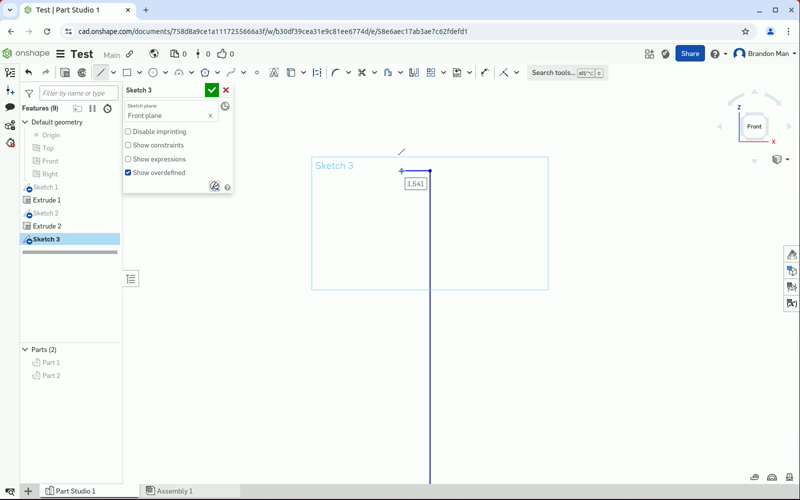
scroll(-6)
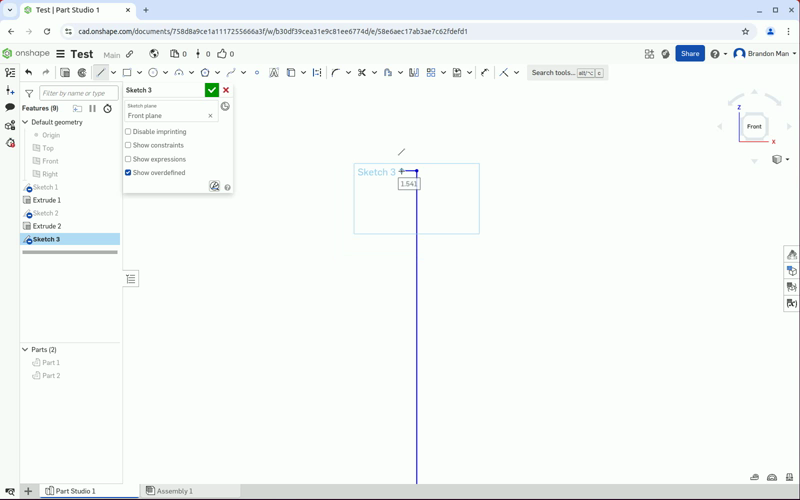
scroll(-6)
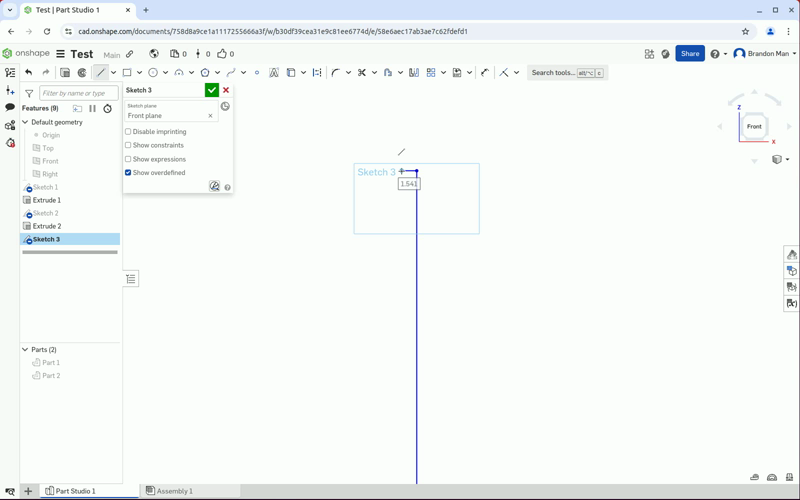
scroll(-6)
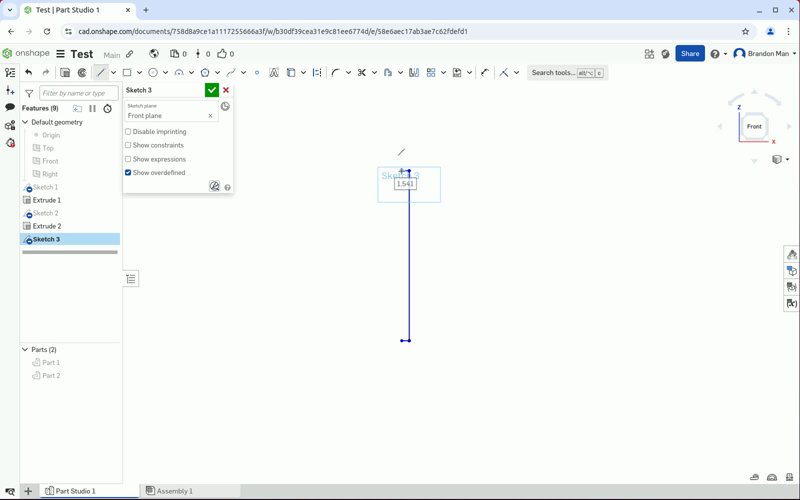
key_up(shift)
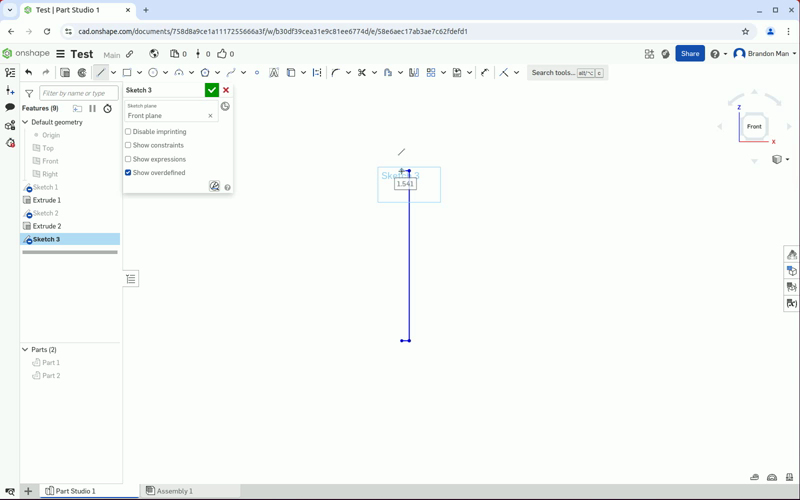
key_down(shift)
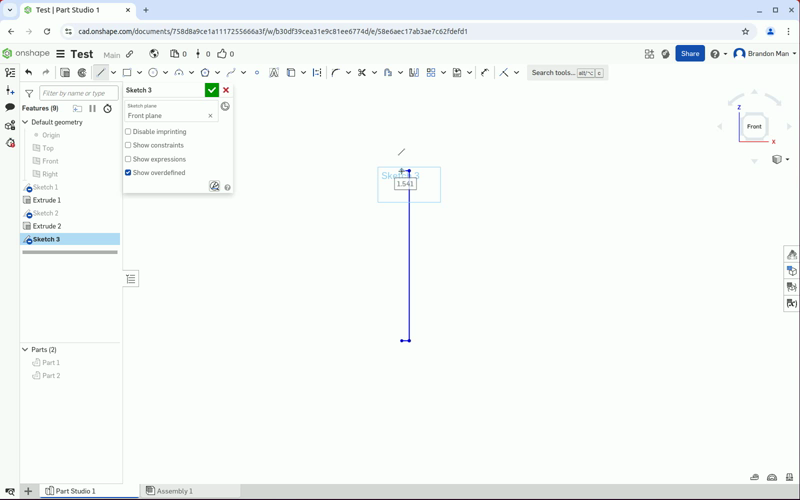
mouse_move(401, 340)
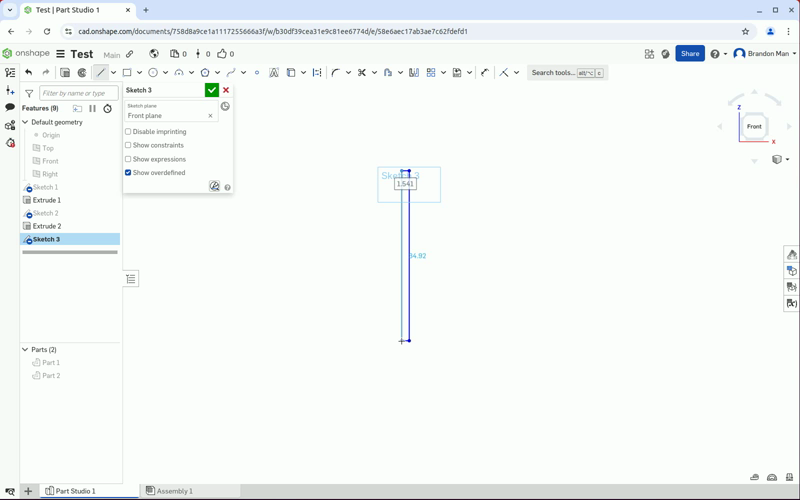
key_up(shift)
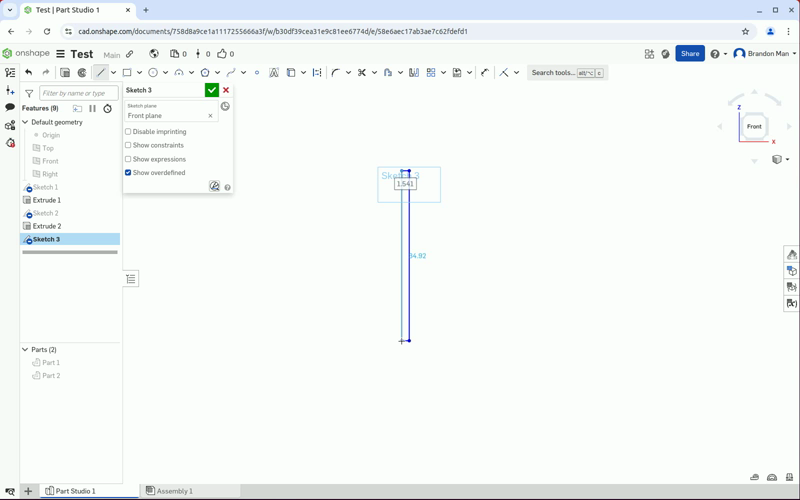
click(401, 340)
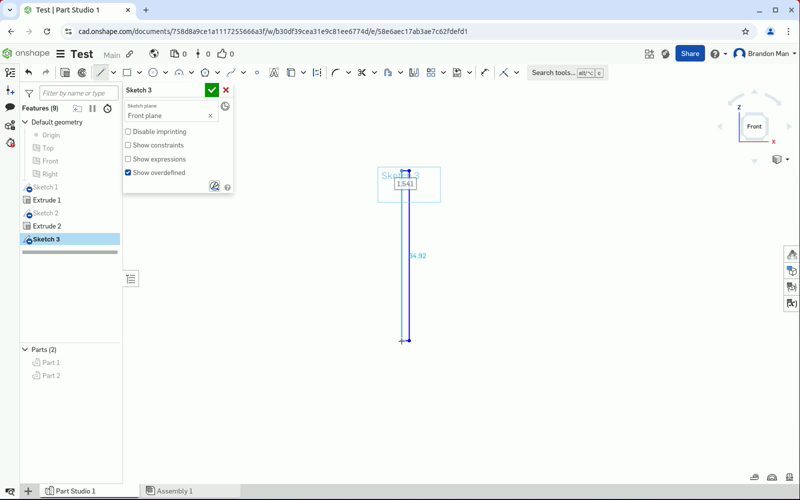
key(esc)
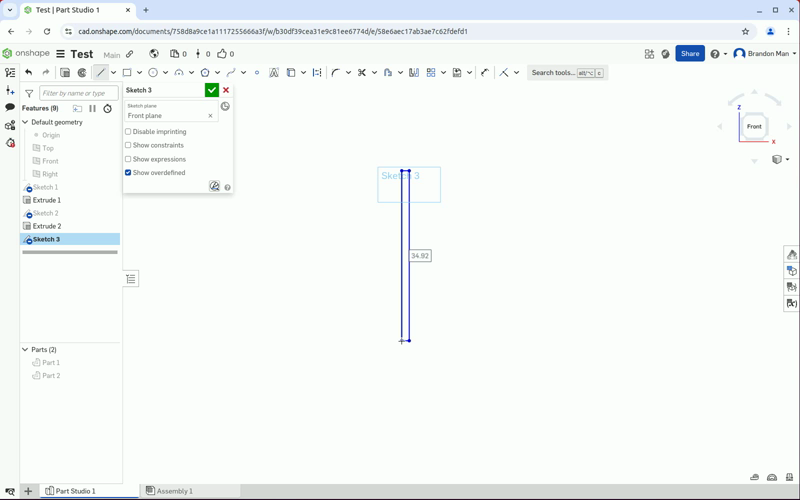
mouse_move(403, 241)
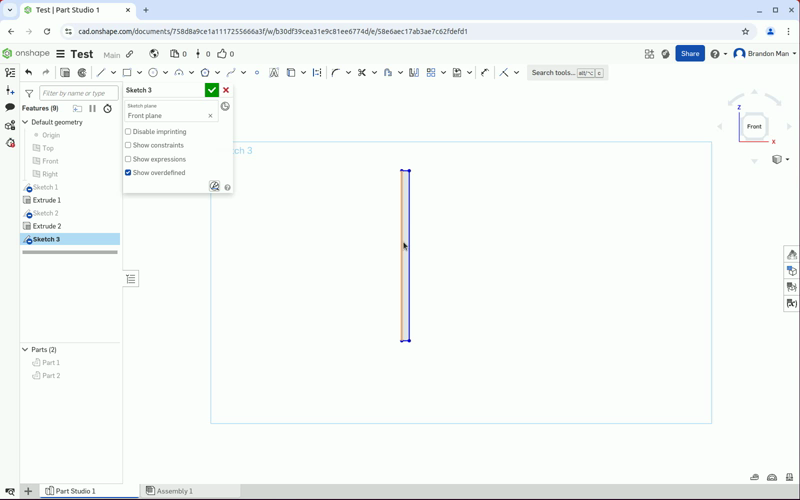
scroll(6)
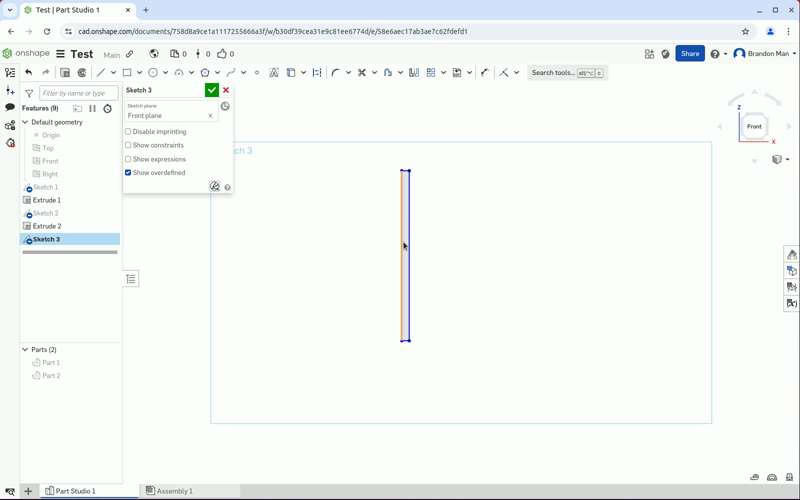
scroll(6)
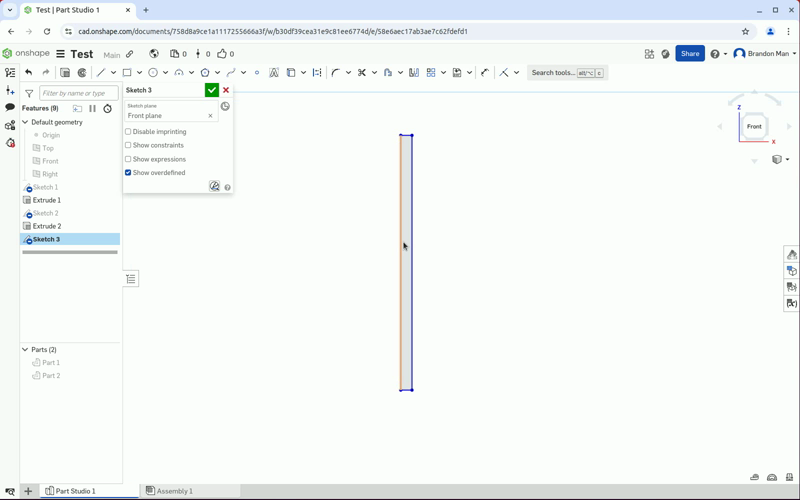
scroll(6)
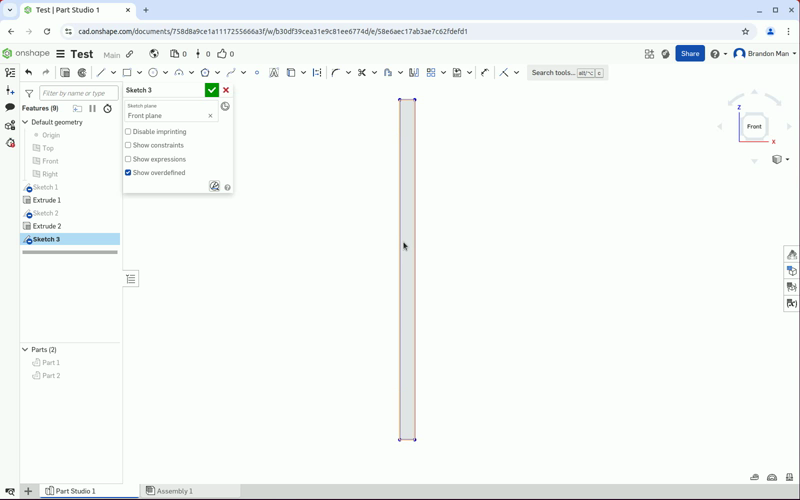
scroll(6)
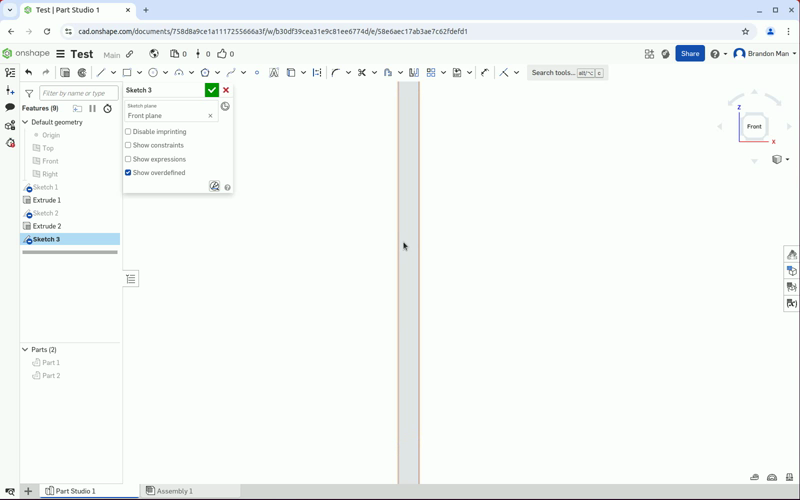
scroll(6)
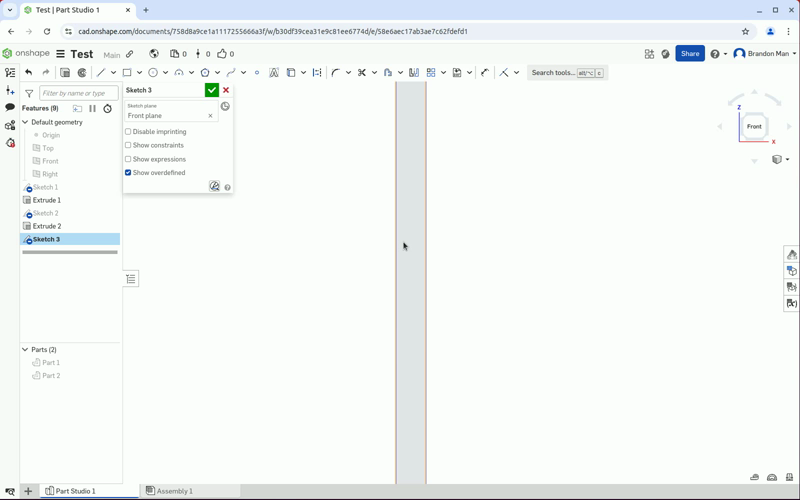
scroll(6)
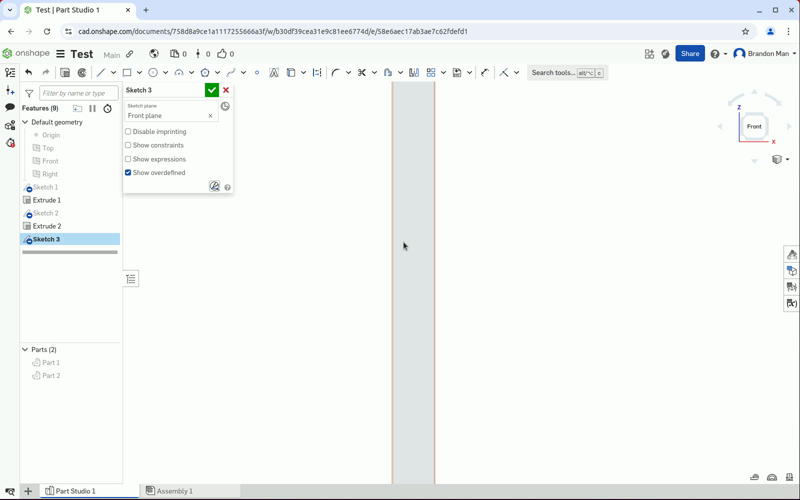
scroll(6)
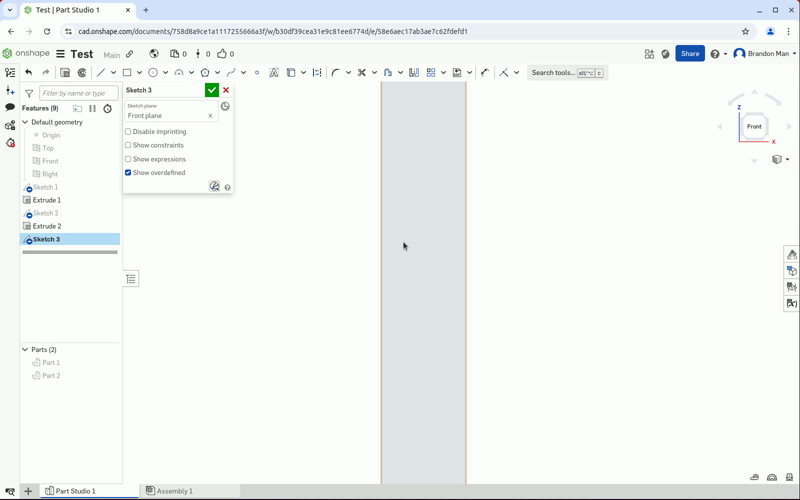
click(403, 241)
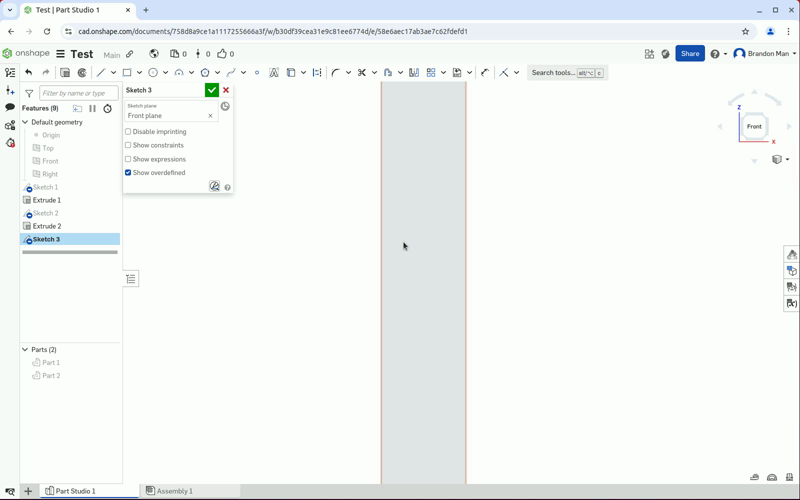
scroll(-6)
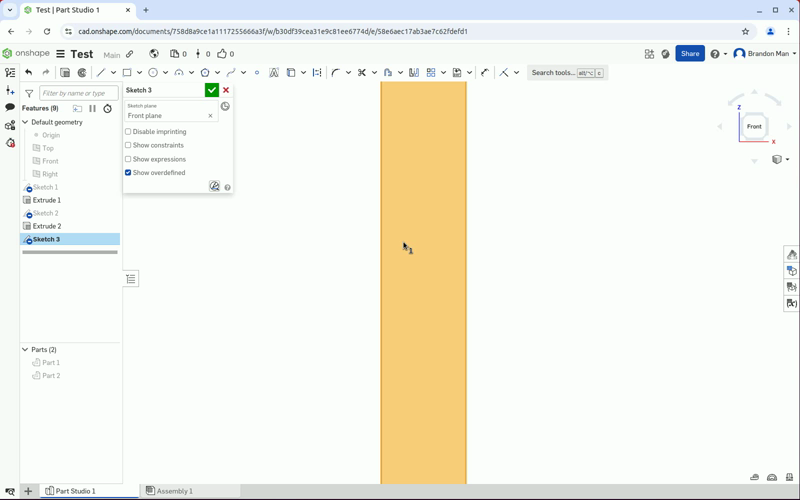
scroll(-6)
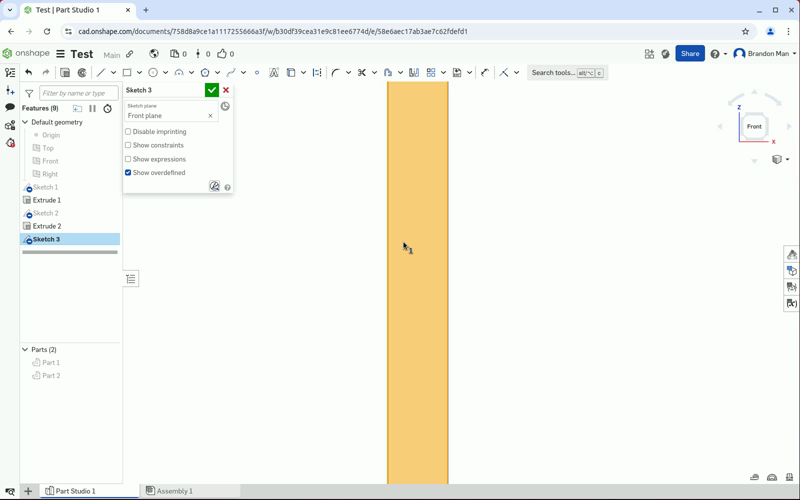
scroll(-6)
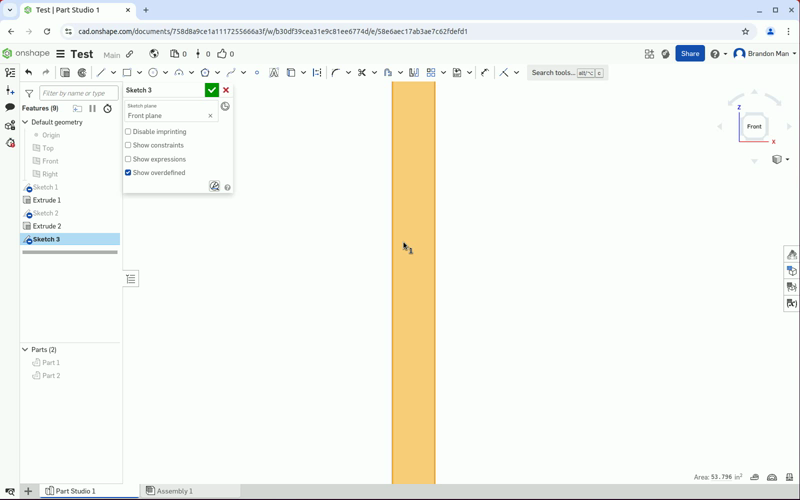
scroll(-6)
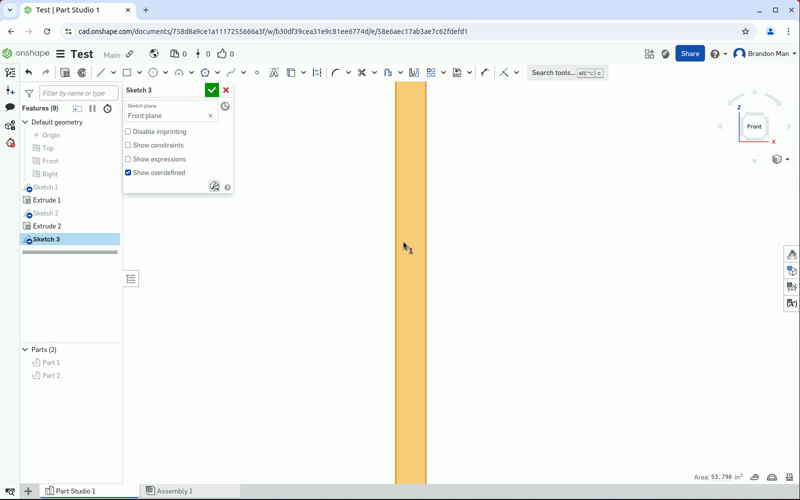
scroll(-6)
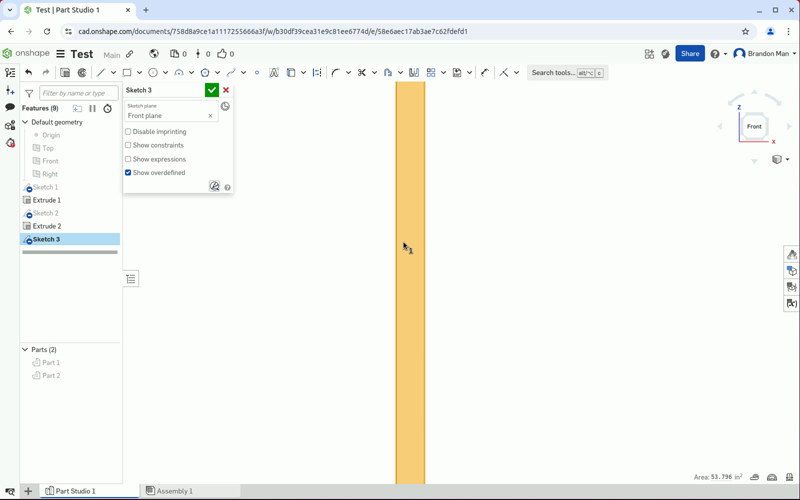
scroll(-6)
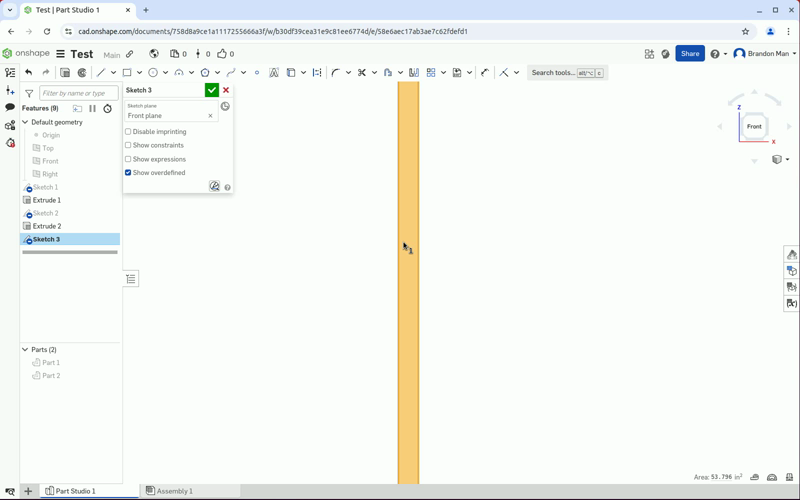
scroll(-6)
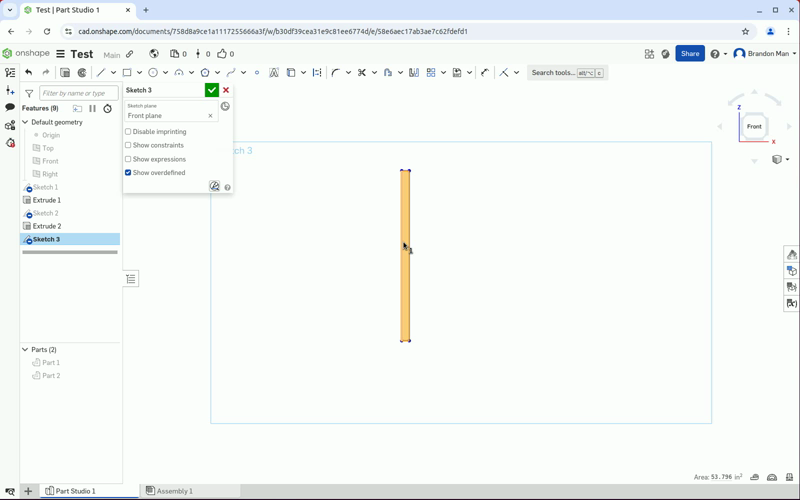
mouse_move(73, 352)
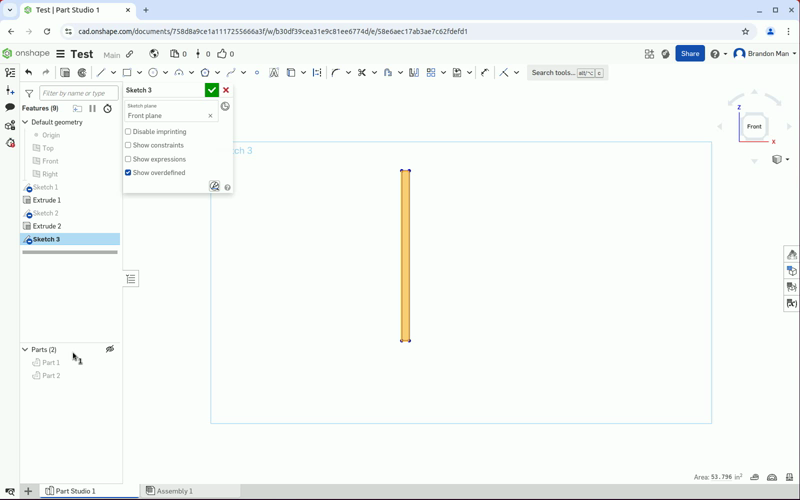
key(shift+y)
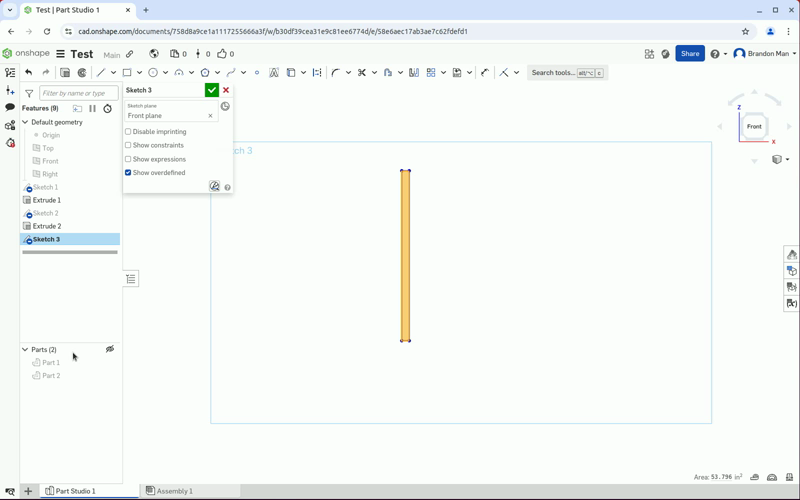
key(shift+e)
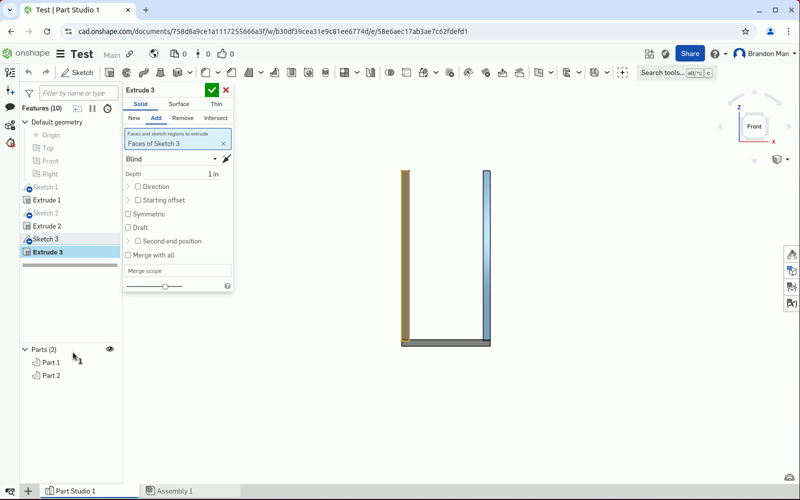
mouse_move(143, 106)
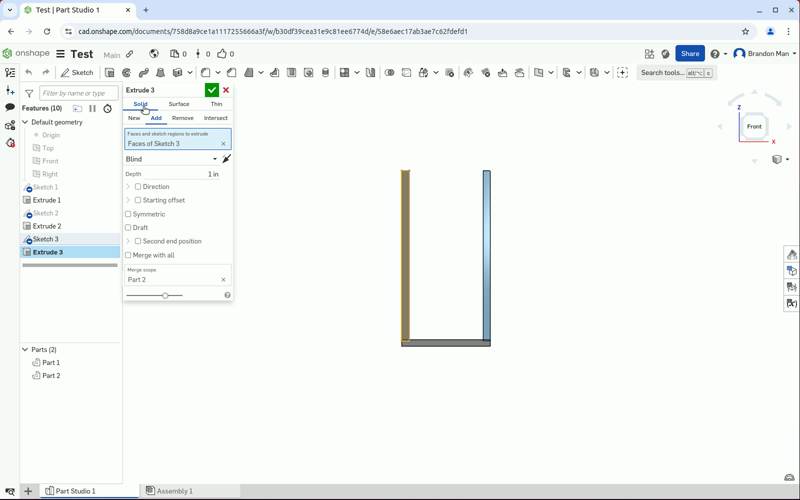
click(143, 106)
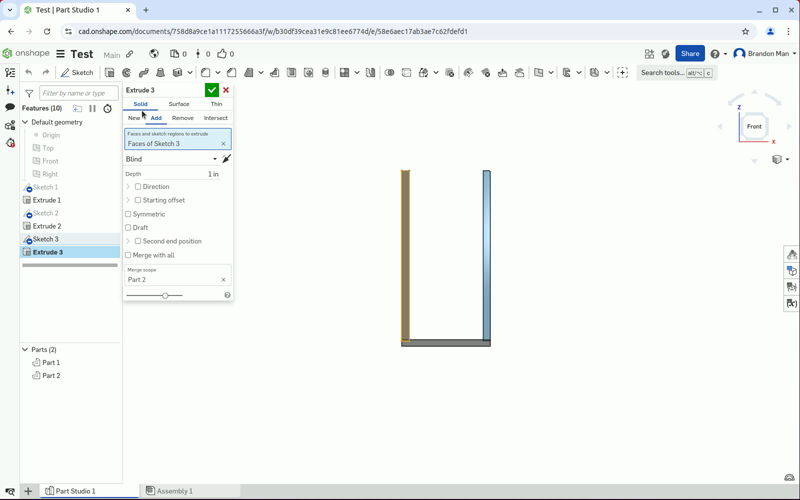
mouse_move(137, 120)
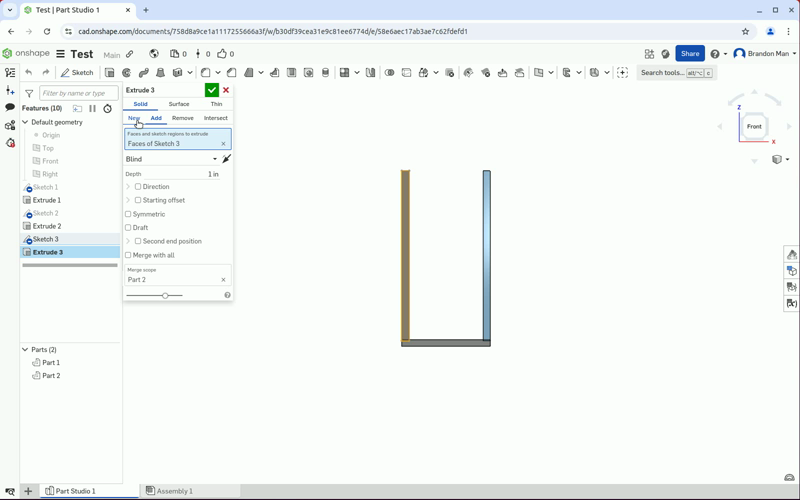
click(137, 120)
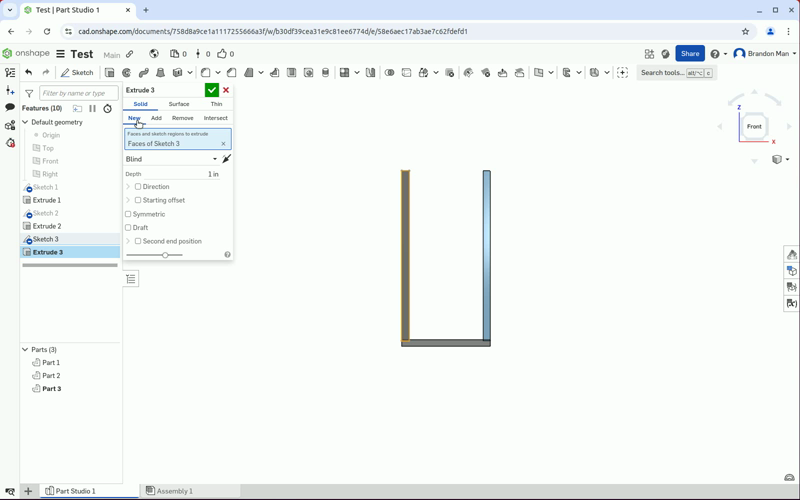
key(tab, 4)
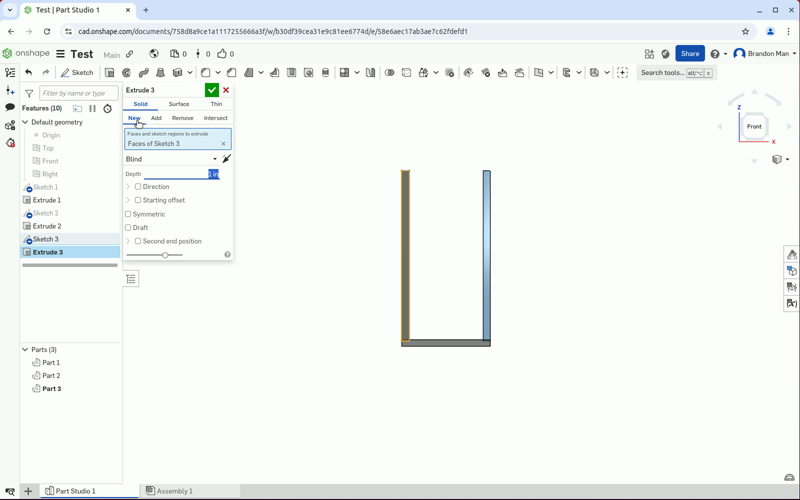
text(20.942)
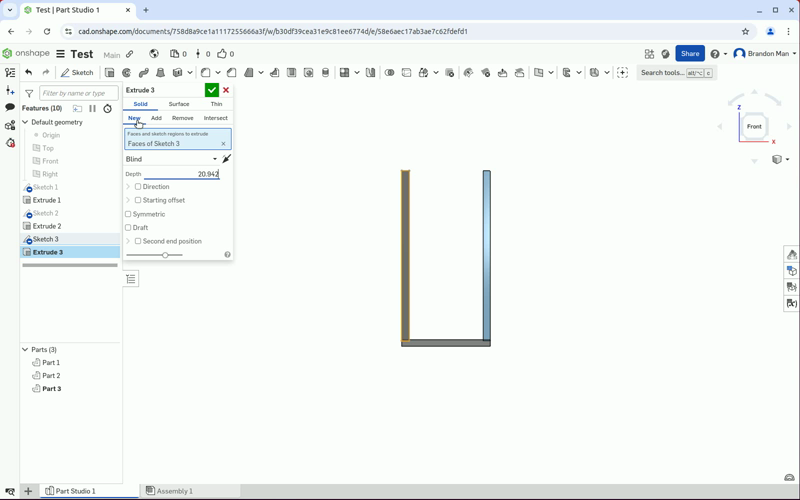
key(enter)
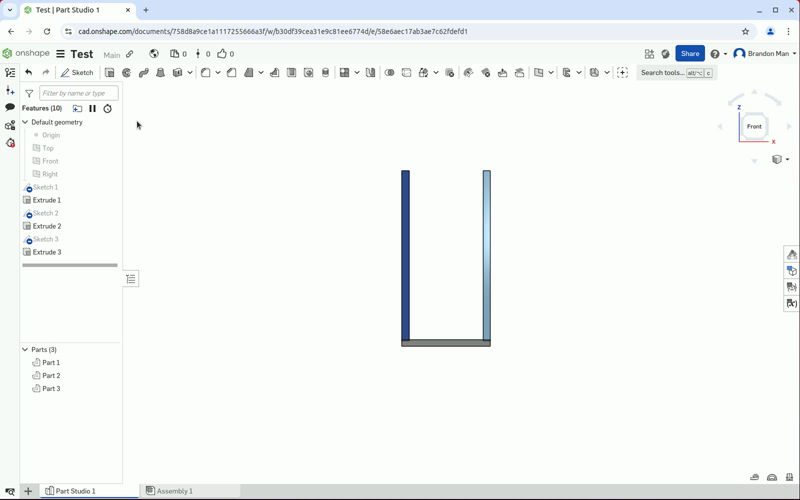
key(shift+h)
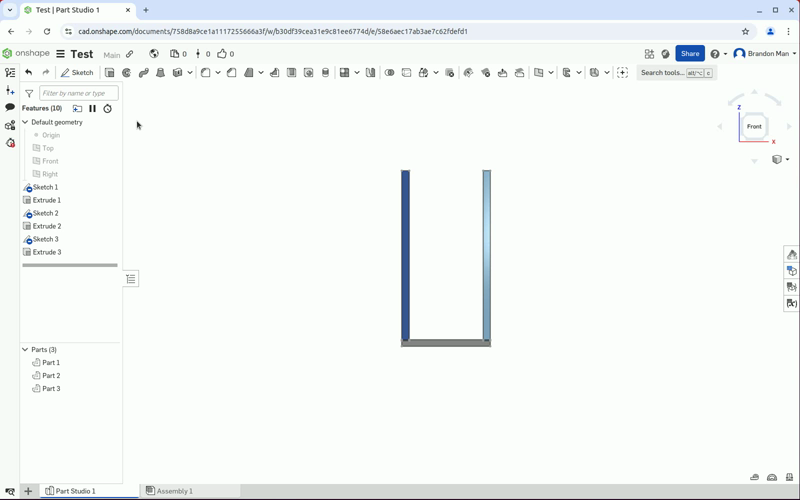
key(shift+h)
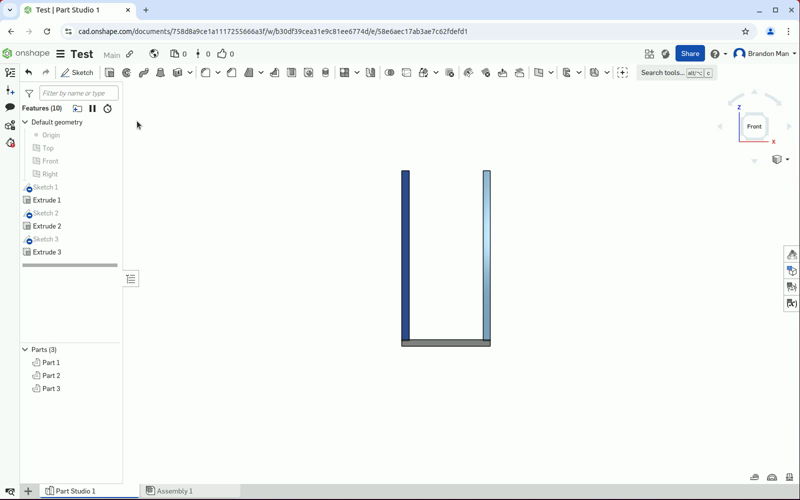
mouse_move(73, 189)
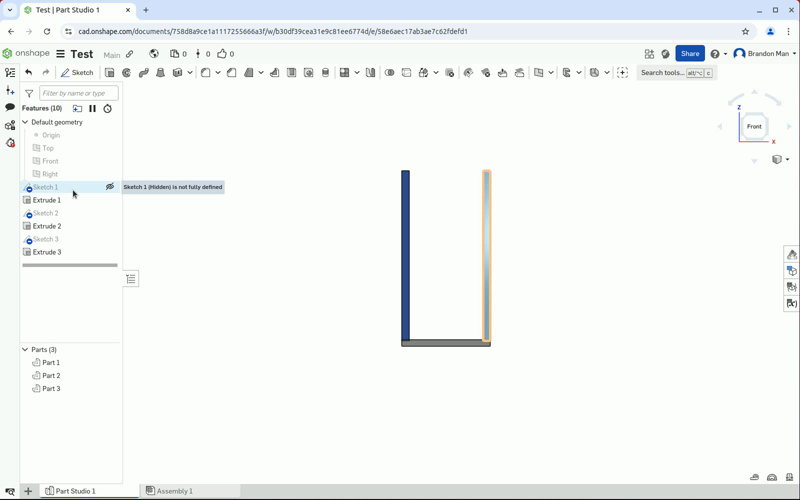
click(73, 189)
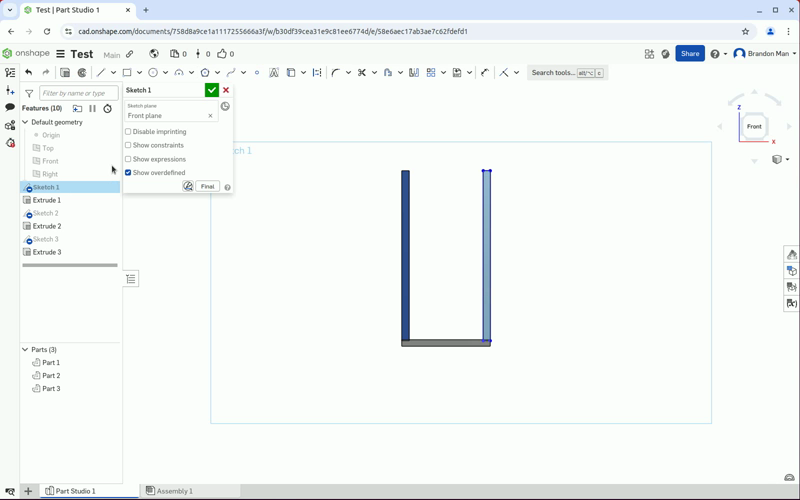
mouse_move(229, 92)
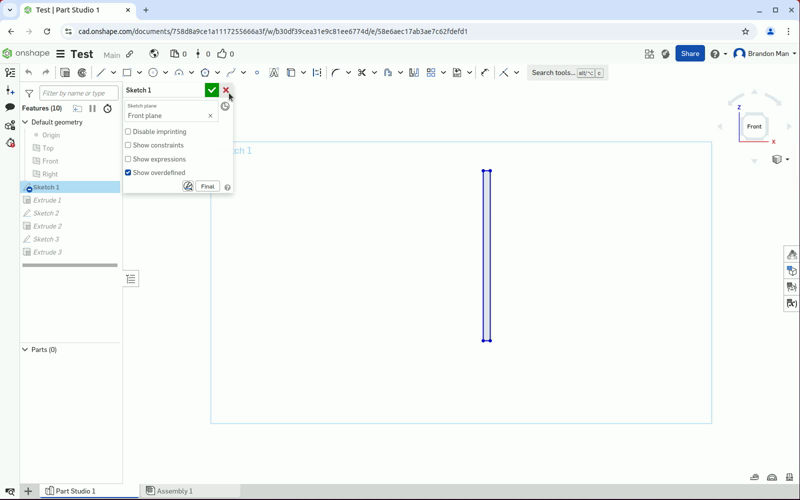
click(229, 92)
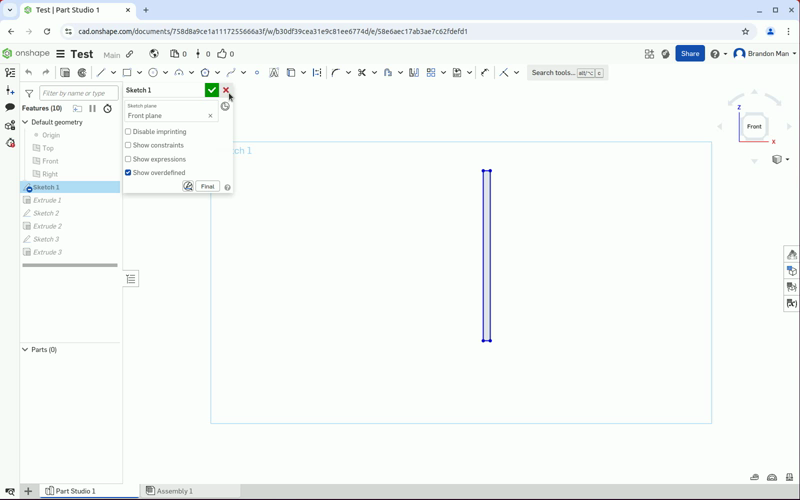
key(shift+s)
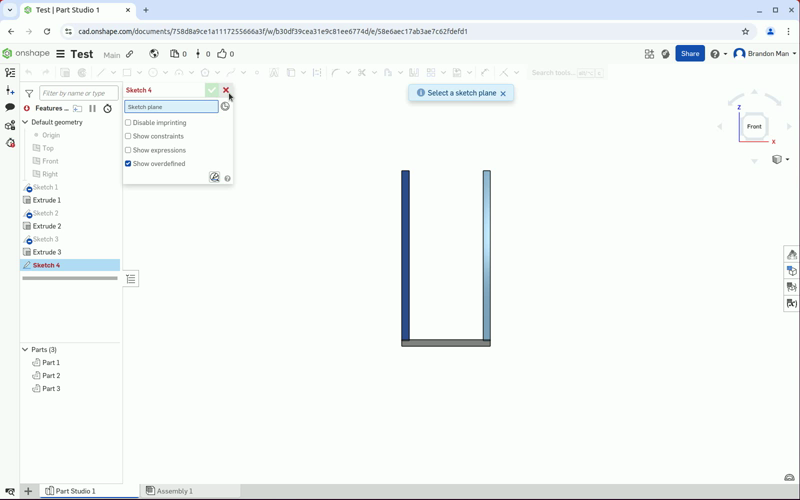
mouse_move(73, 163)
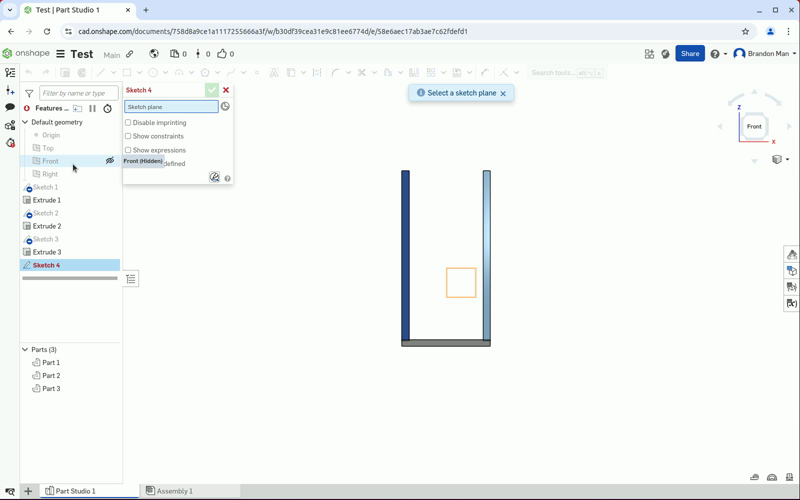
click(73, 163)
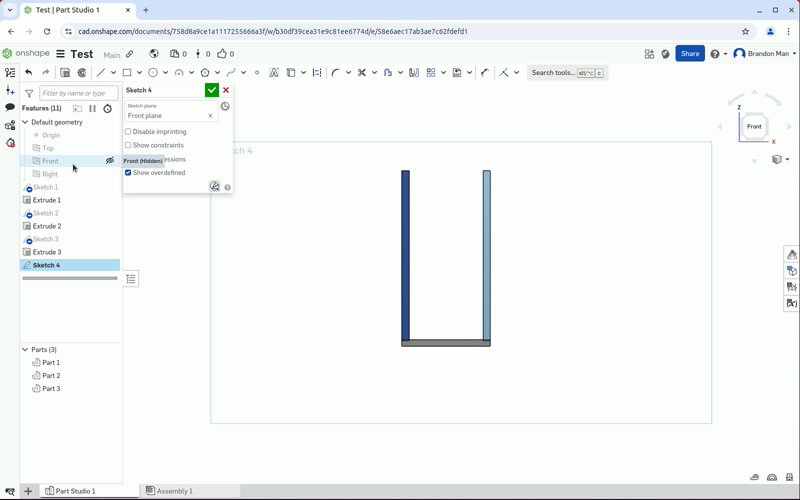
mouse_move(73, 352)
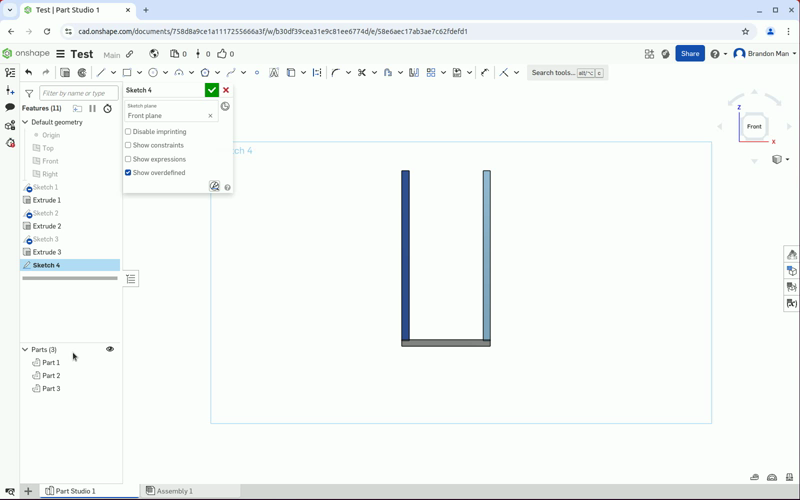
key(y)
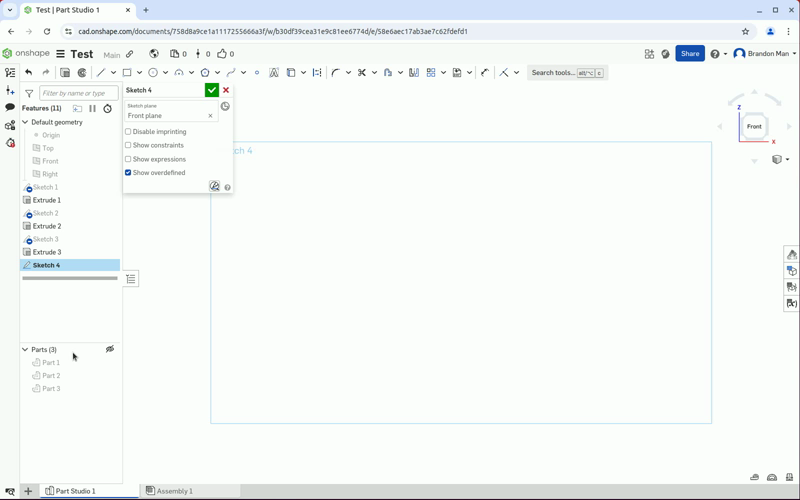
key(l)
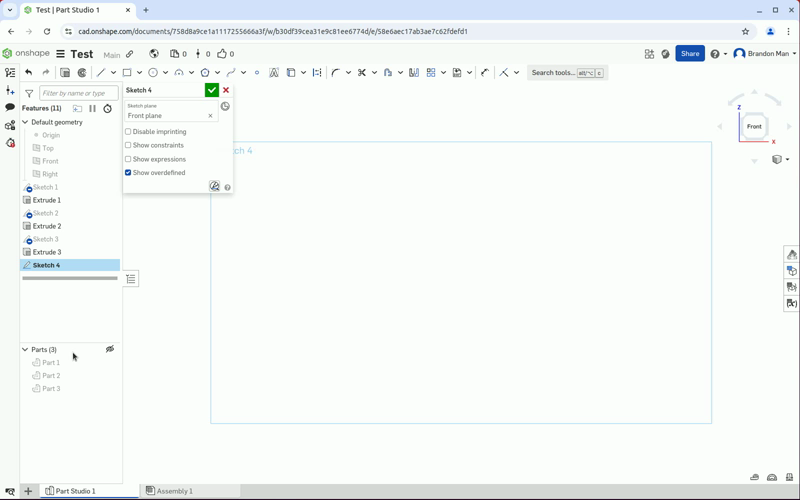
key_down(shift)
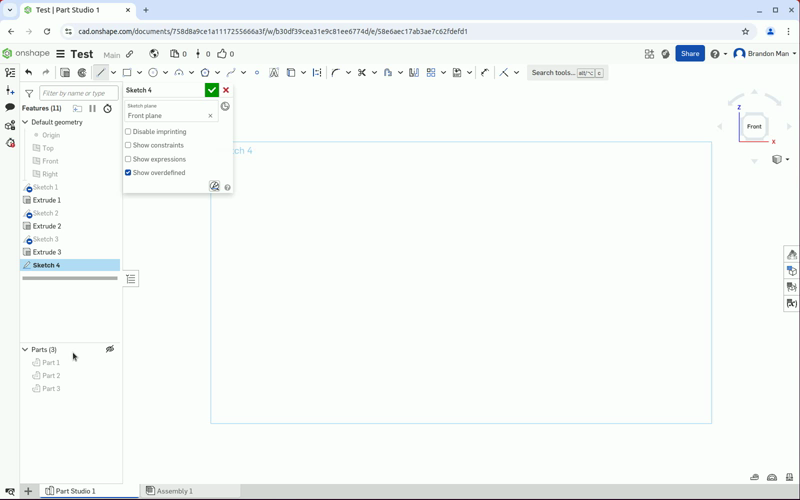
mouse_move(477, 340)
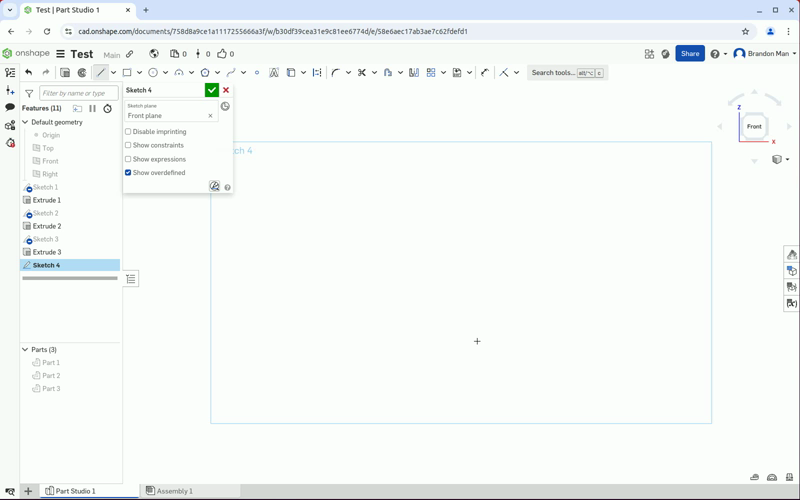
click(477, 340)
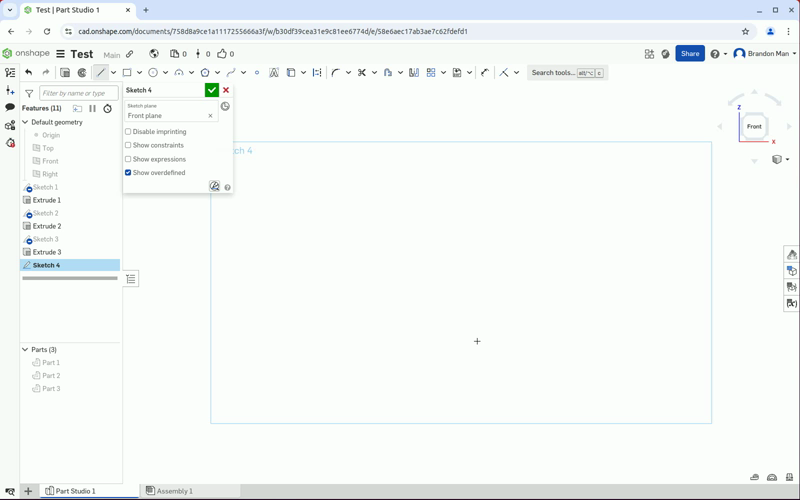
key_up(shift)
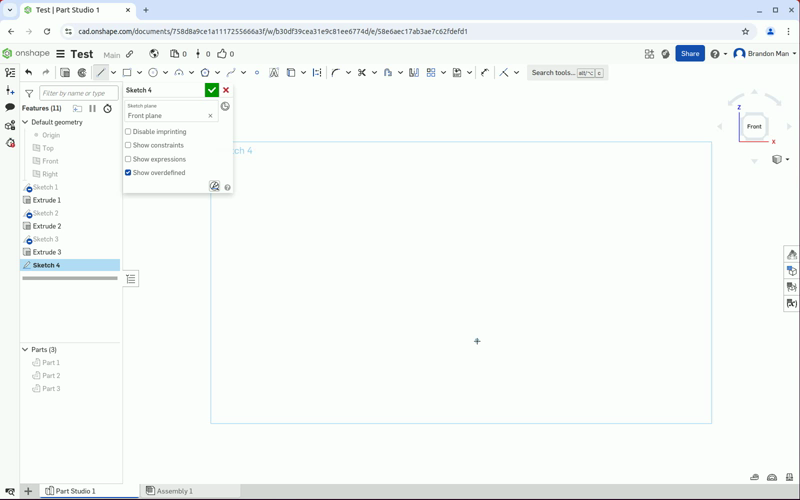
key_down(shift)
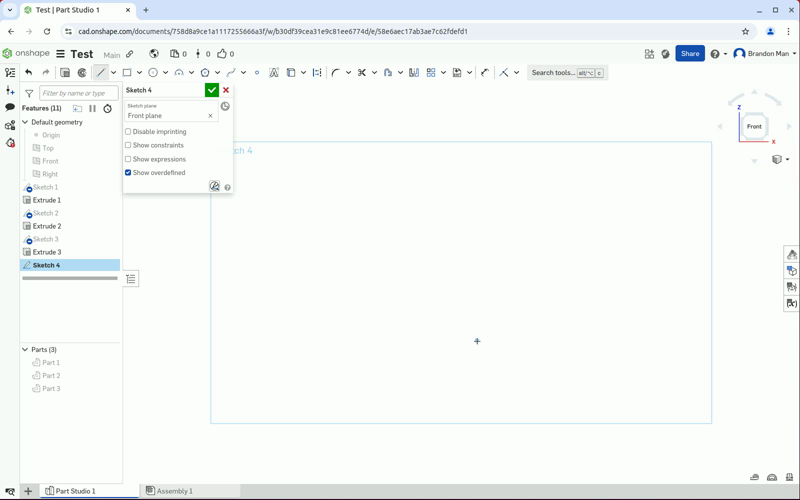
mouse_move(507, 340)
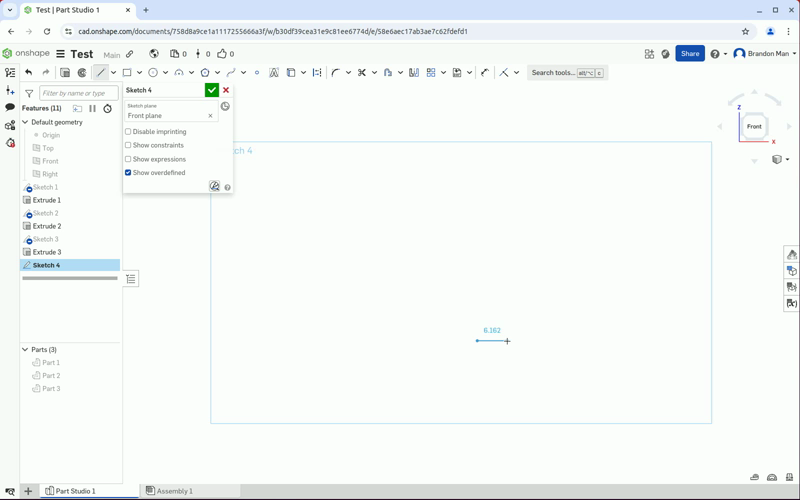
mouse_move(482, 340)
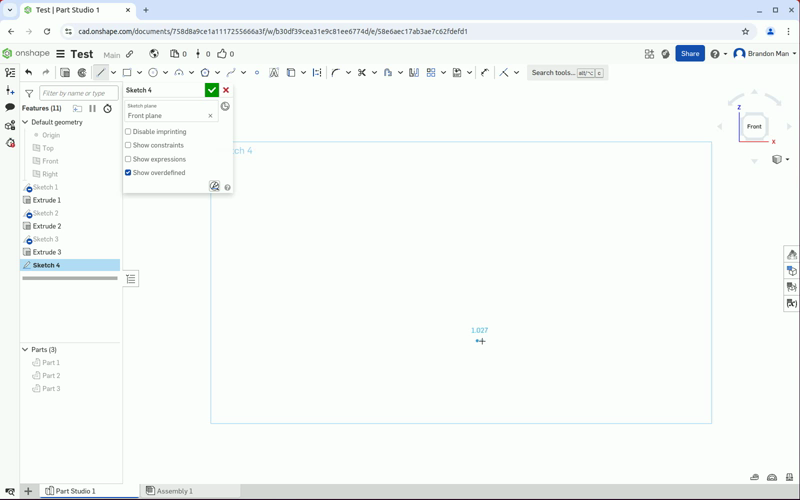
scroll(6)
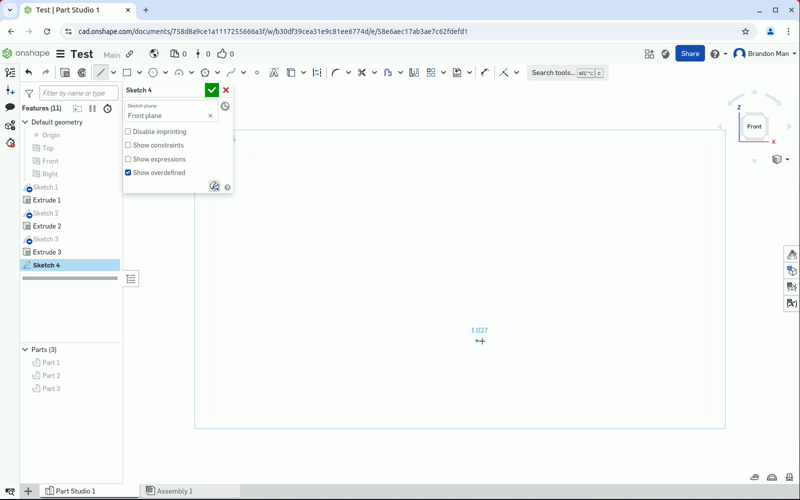
scroll(6)
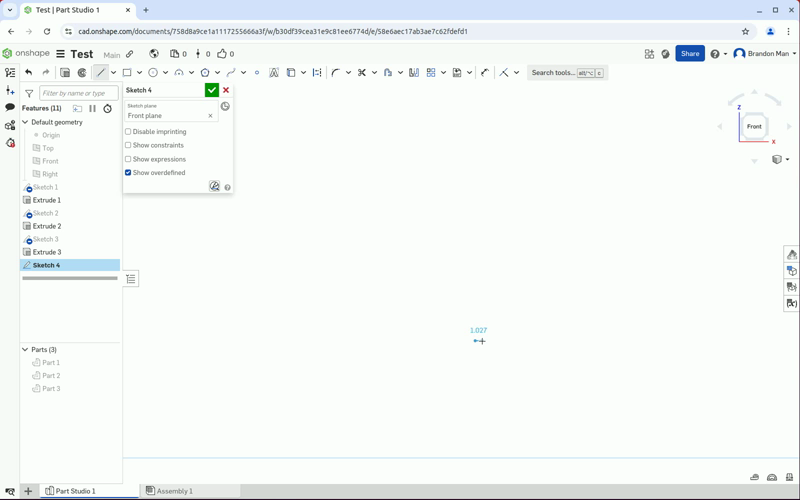
scroll(6)
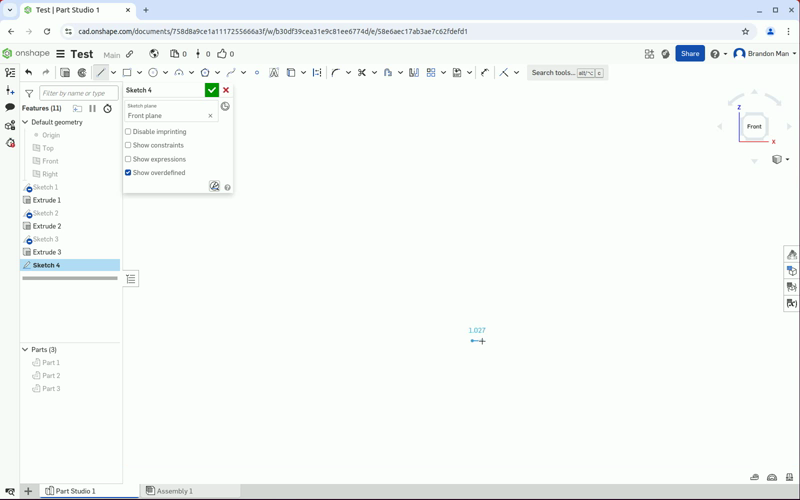
scroll(6)
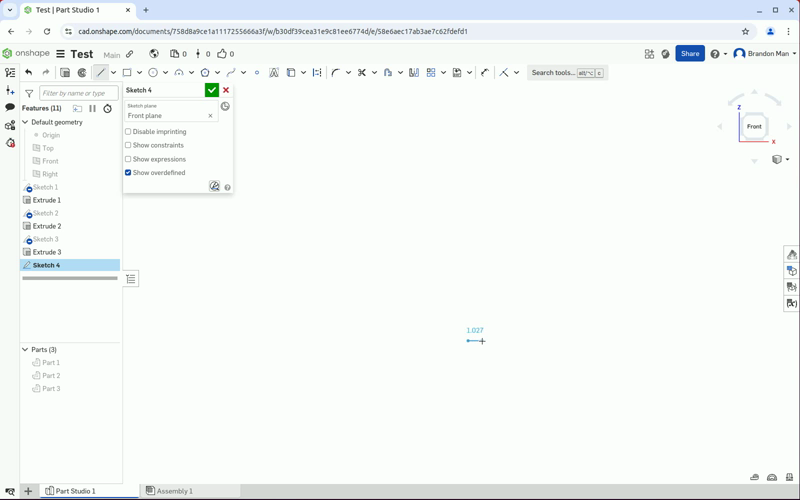
scroll(6)
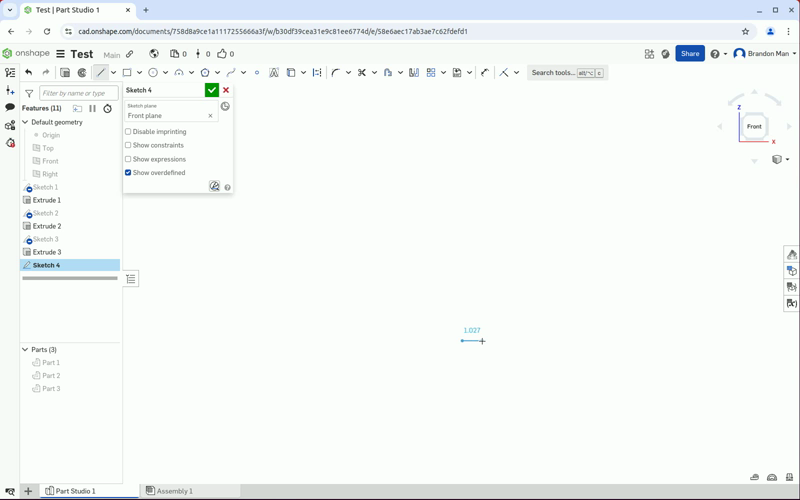
scroll(6)
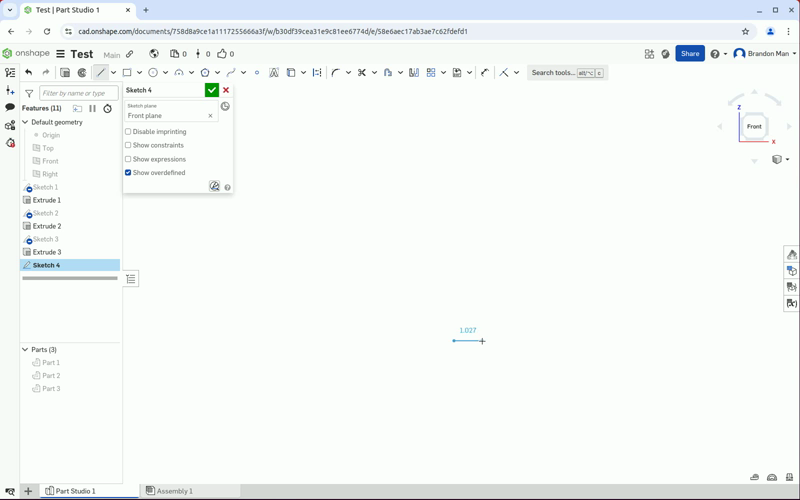
scroll(6)
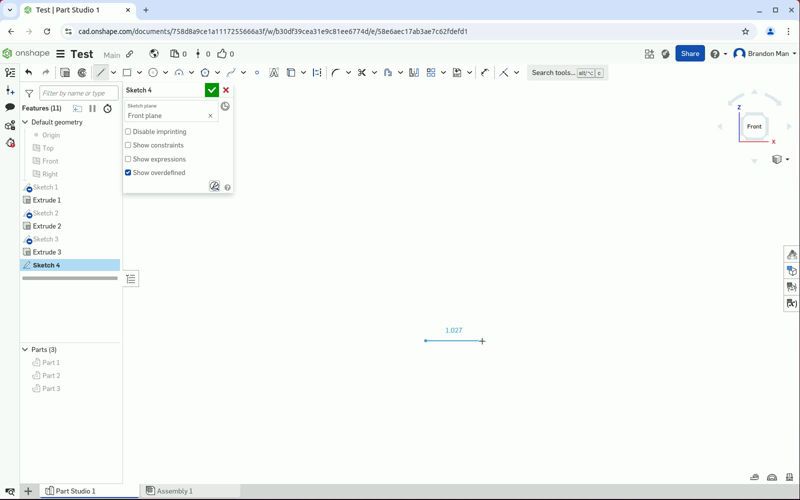
click(482, 340)
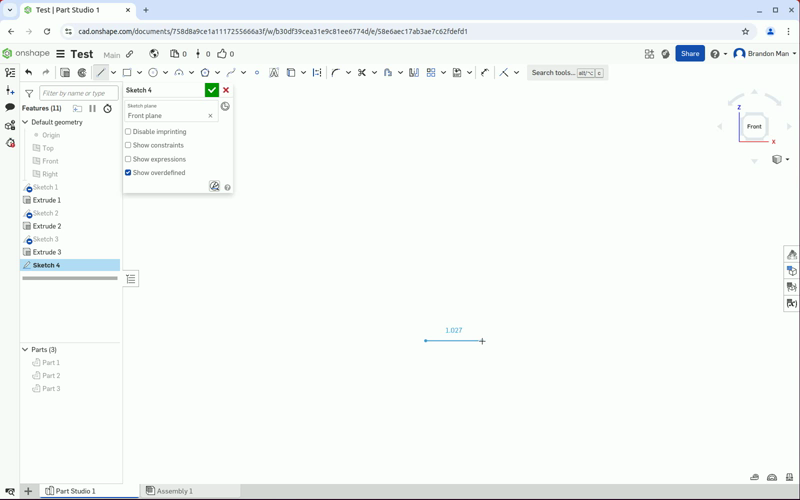
scroll(-6)
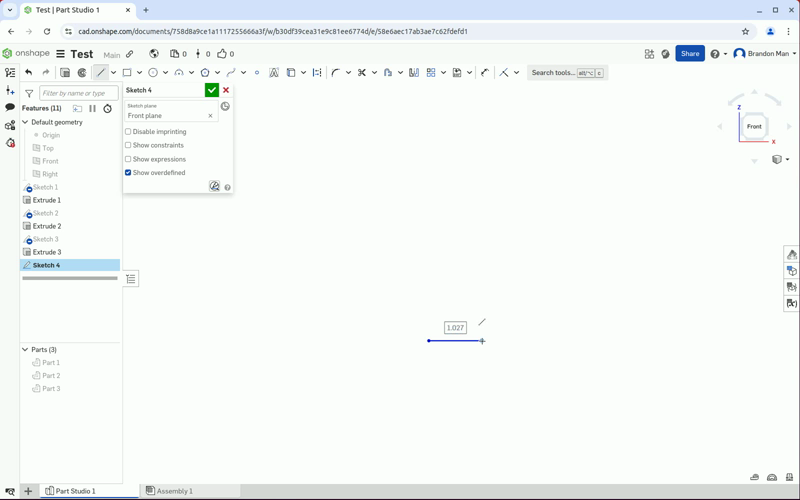
scroll(-6)
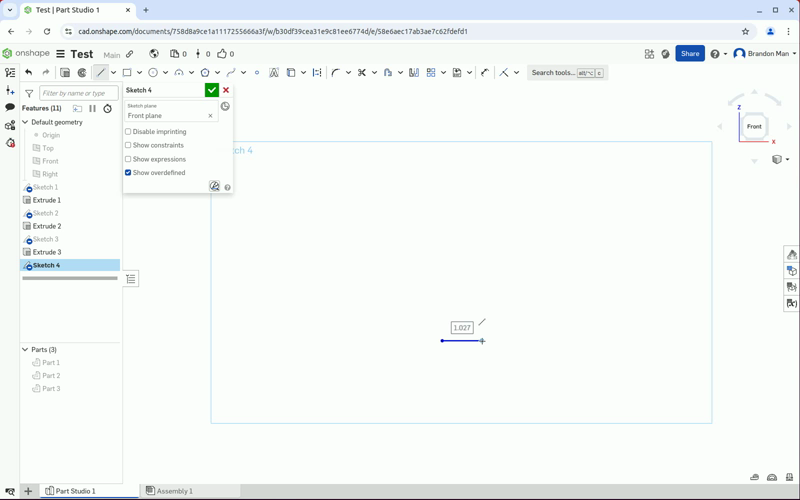
scroll(-6)
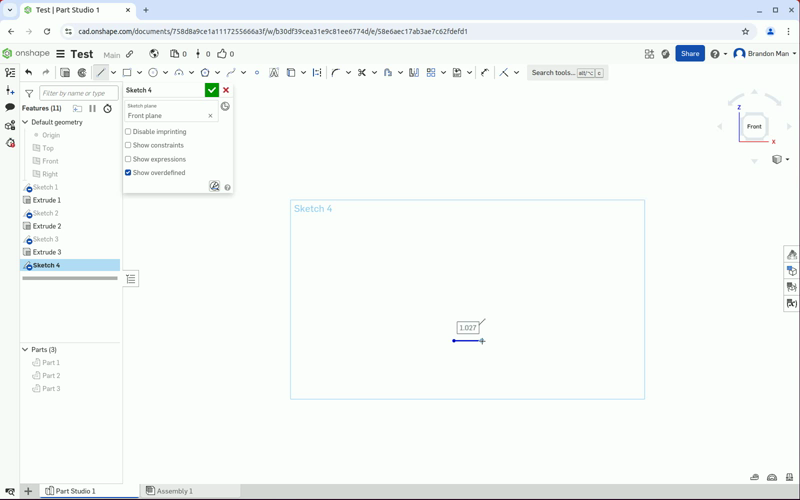
scroll(-6)
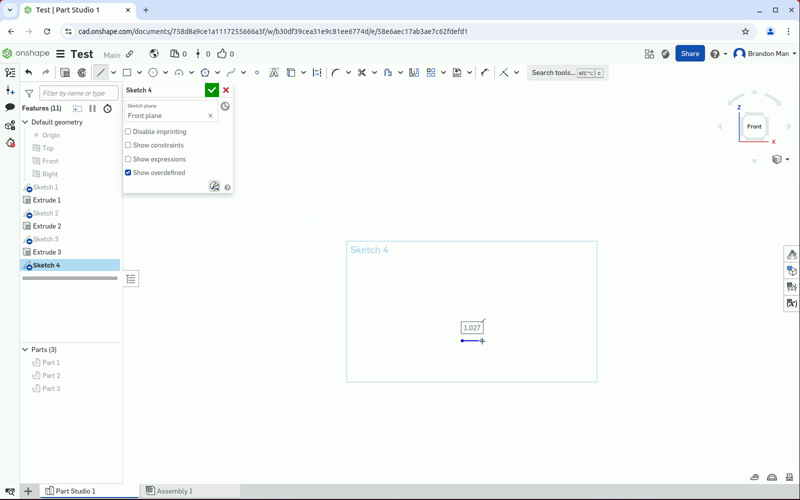
scroll(-6)
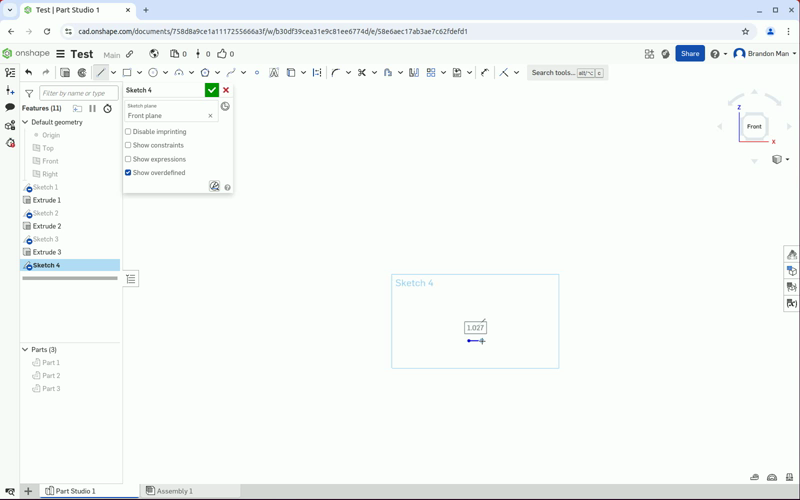
scroll(-6)
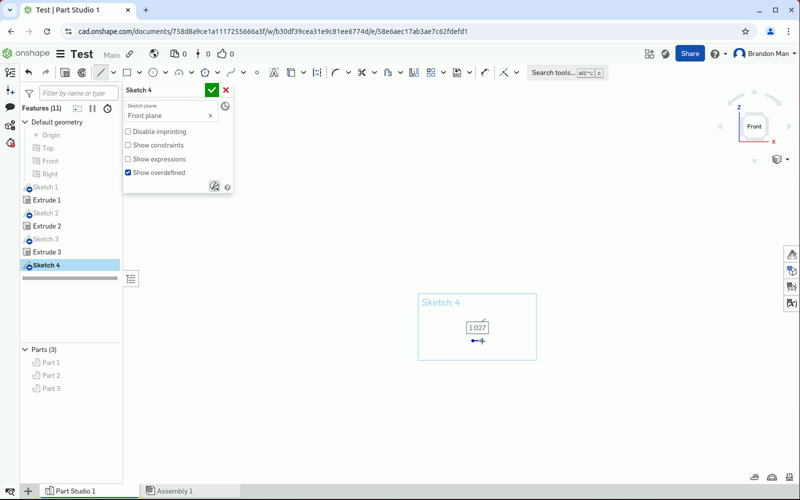
scroll(-6)
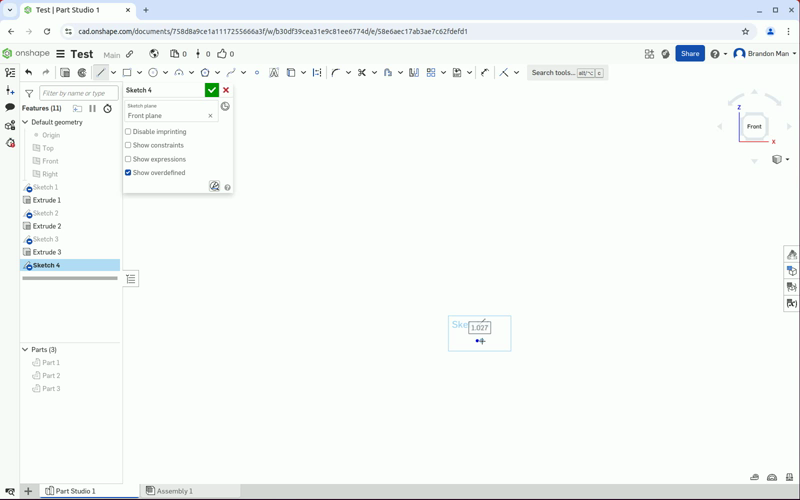
key_up(shift)
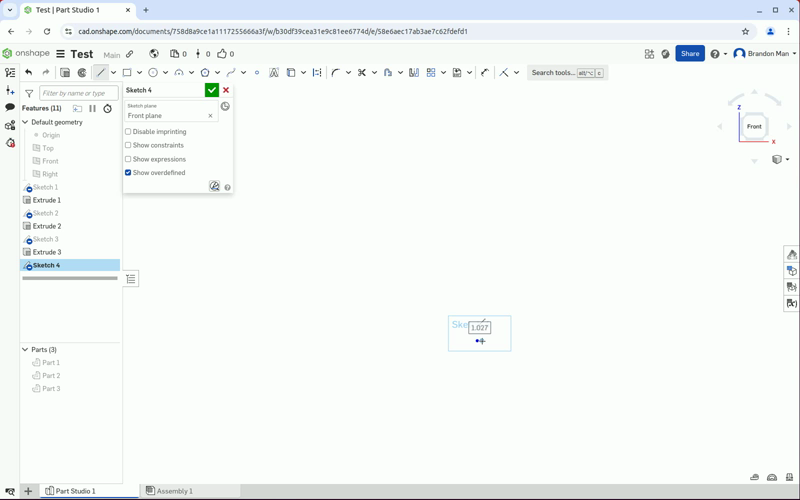
key_down(shift)
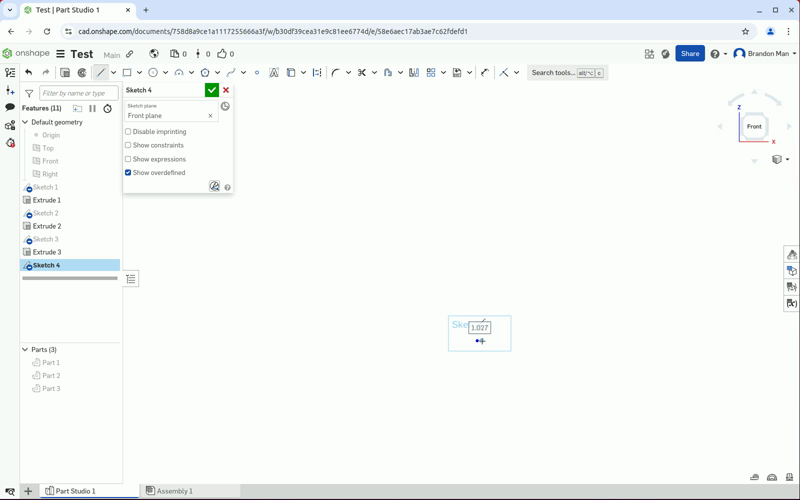
mouse_move(482, 222)
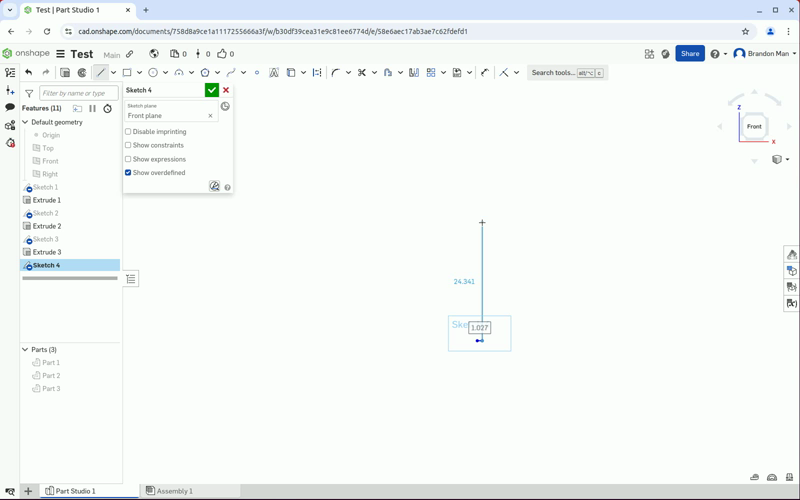
click(482, 222)
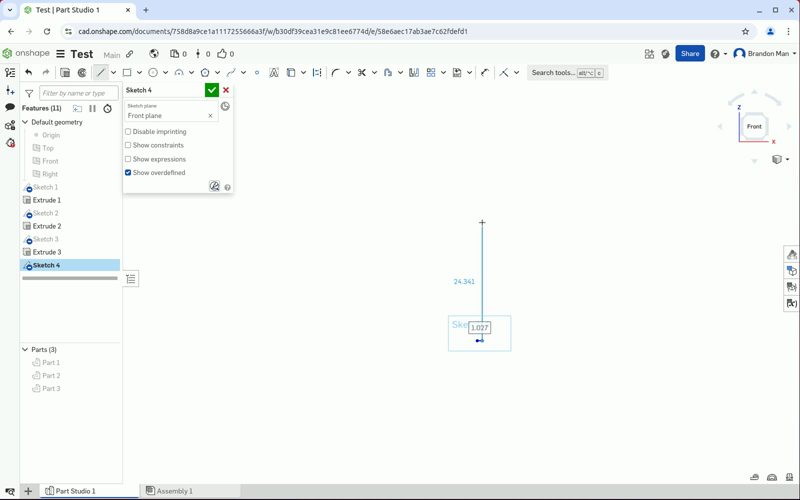
key_up(shift)
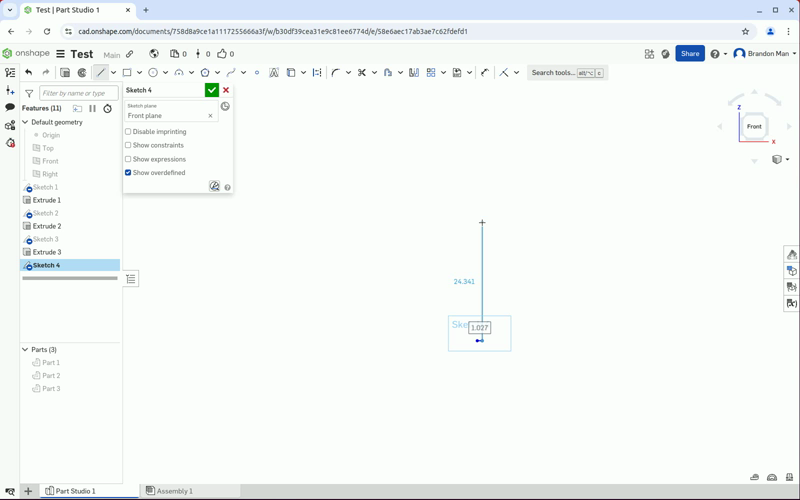
key_down(shift)
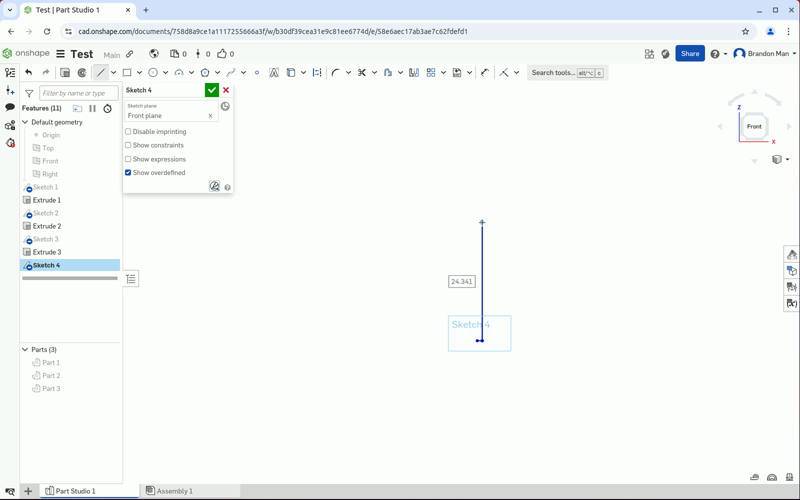
mouse_move(512, 222)
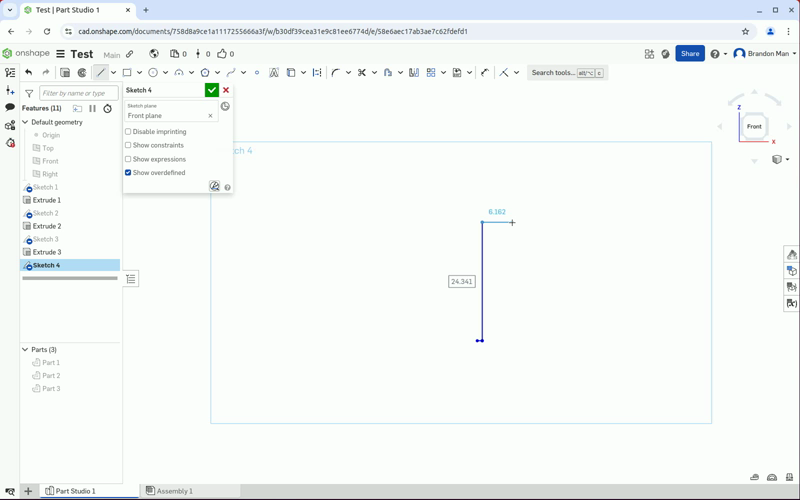
mouse_move(477, 222)
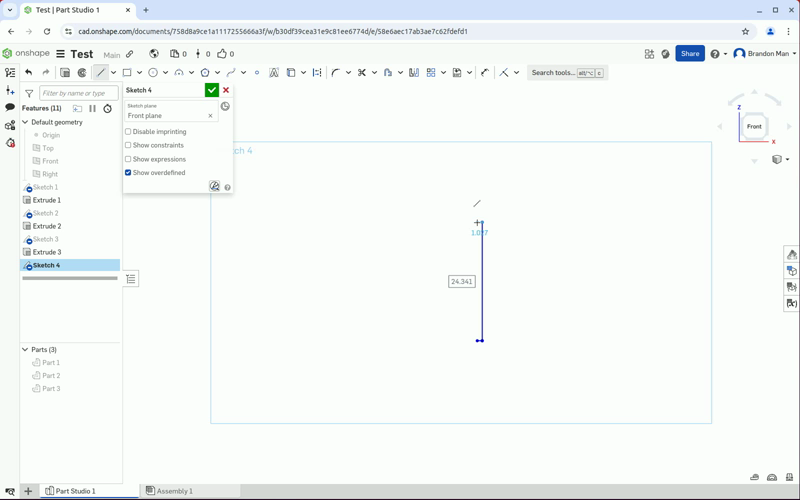
scroll(6)
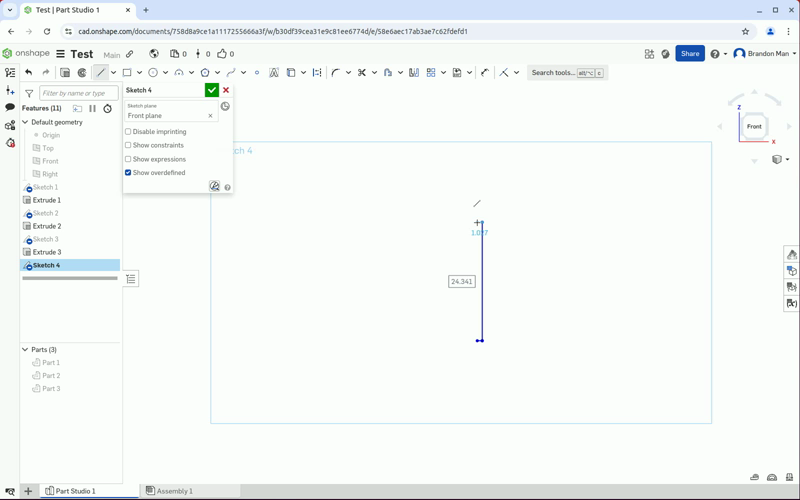
scroll(6)
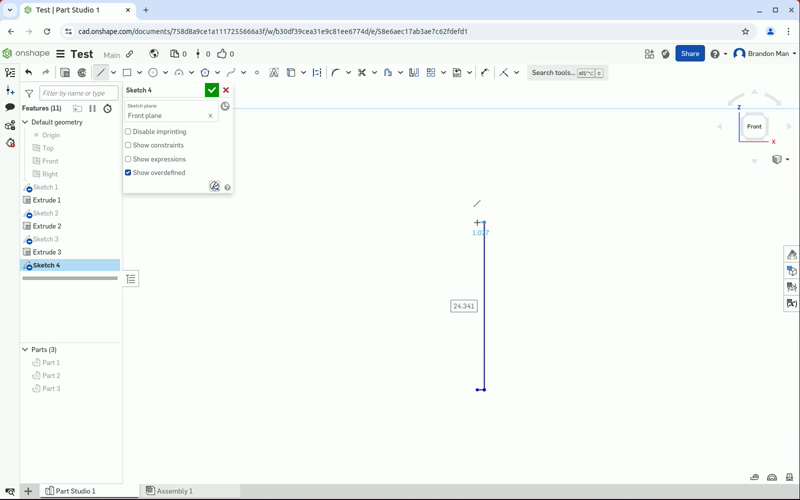
scroll(6)
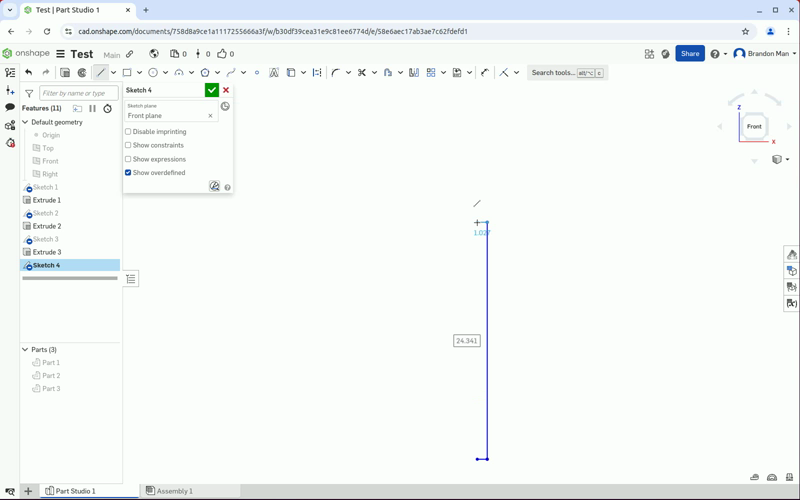
scroll(6)
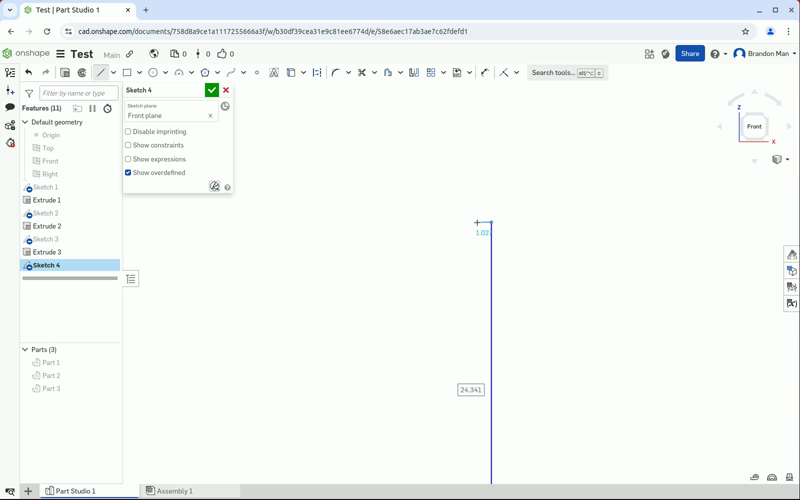
scroll(6)
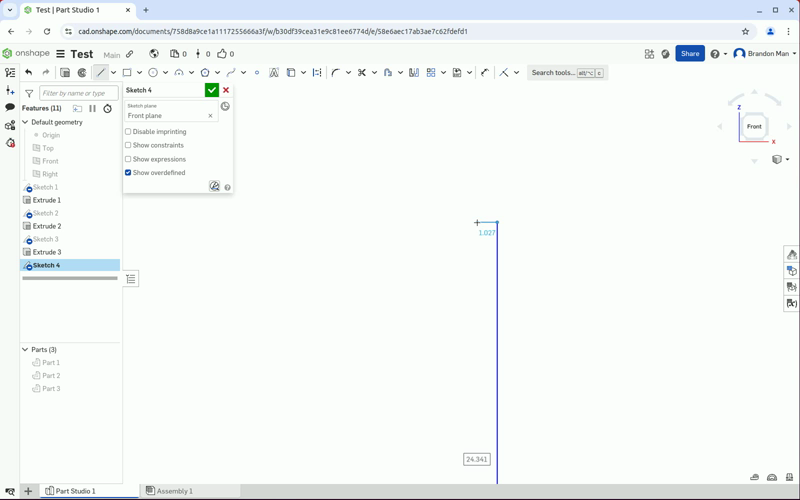
scroll(6)
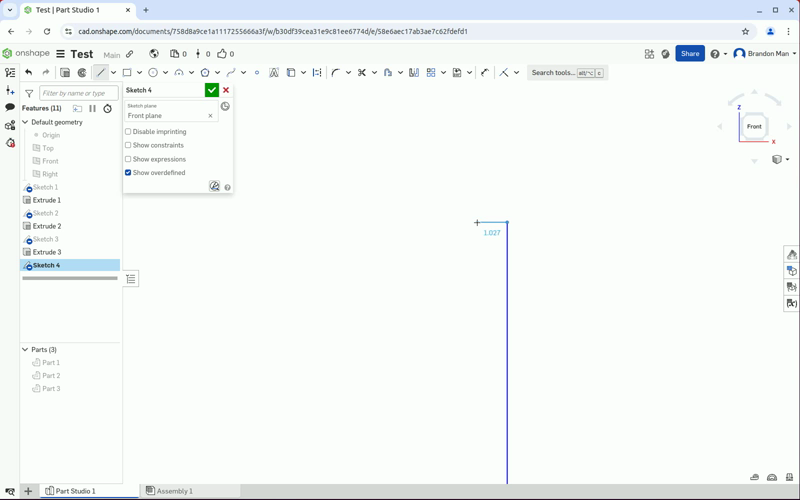
scroll(6)
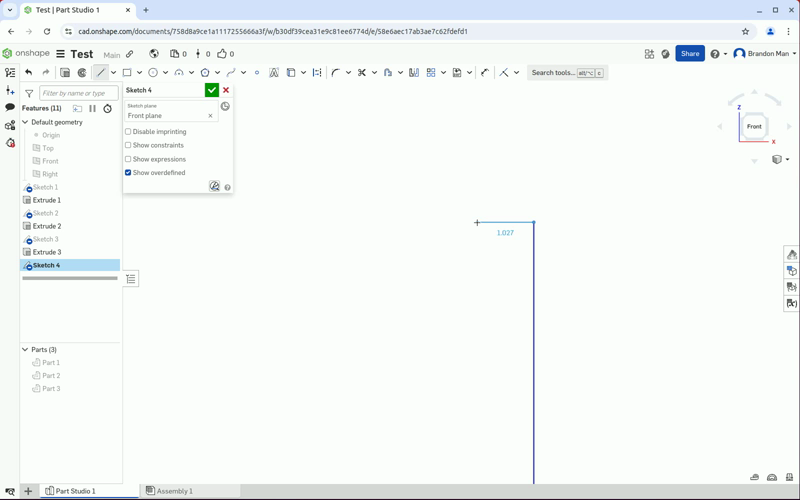
click(477, 222)
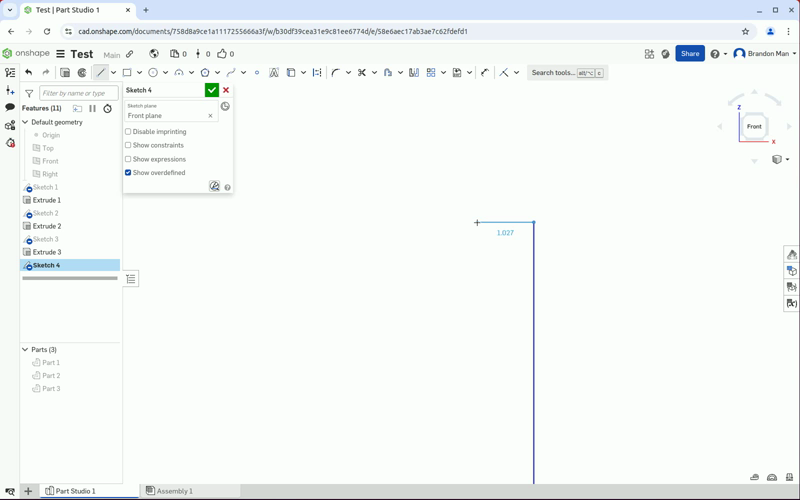
scroll(-6)
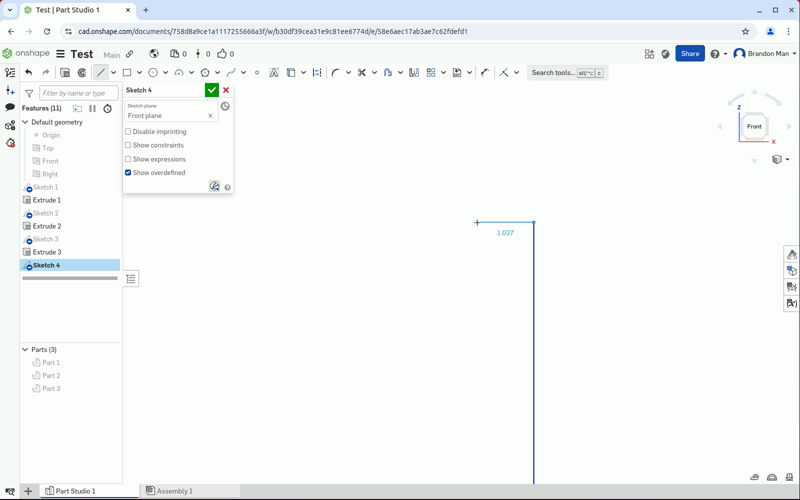
scroll(-6)
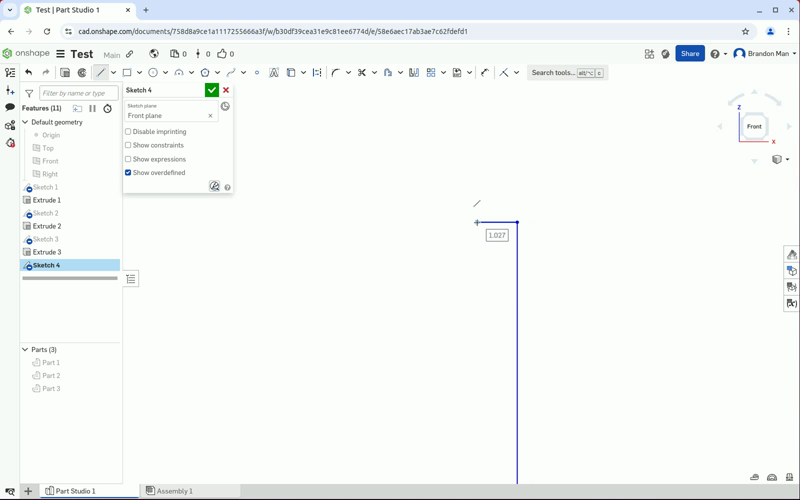
scroll(-6)
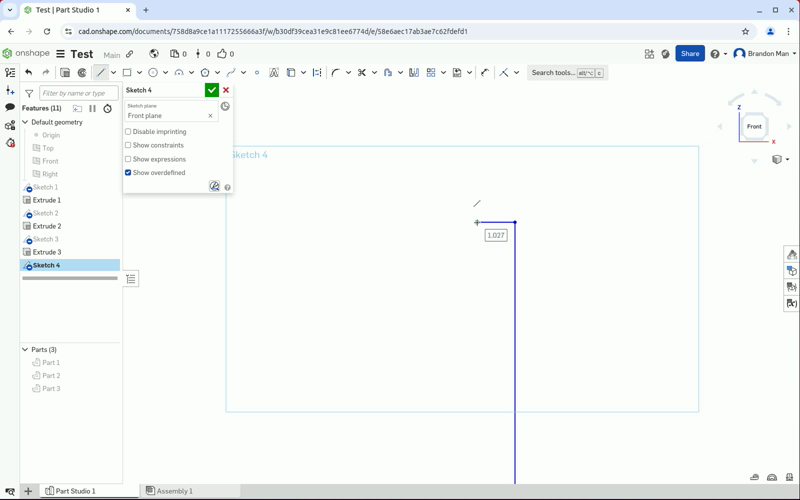
scroll(-6)
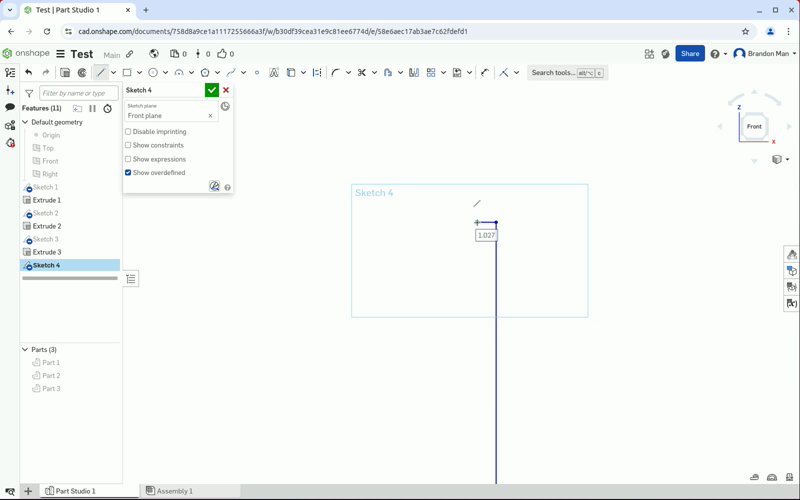
scroll(-6)
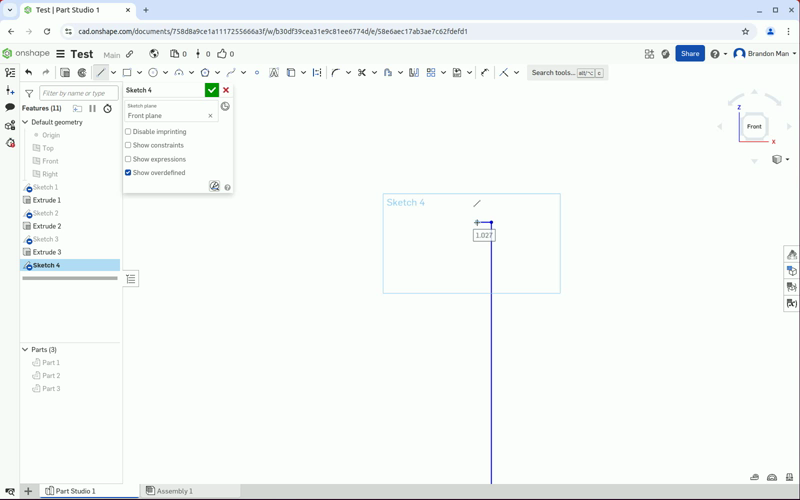
scroll(-6)
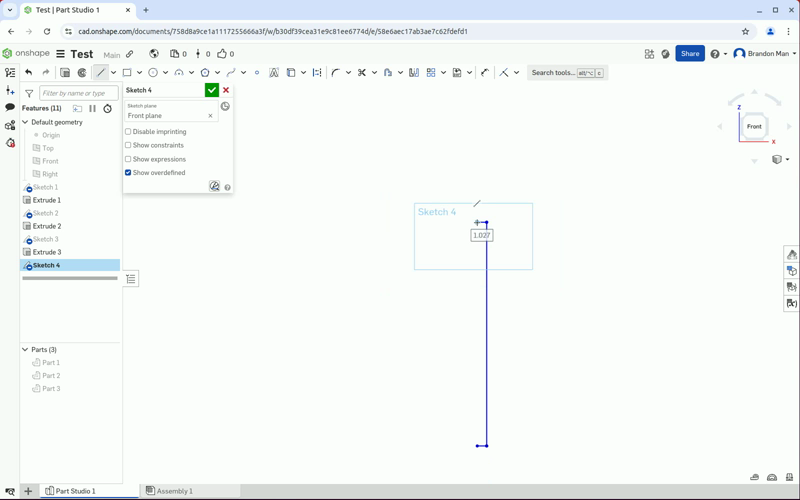
scroll(-6)
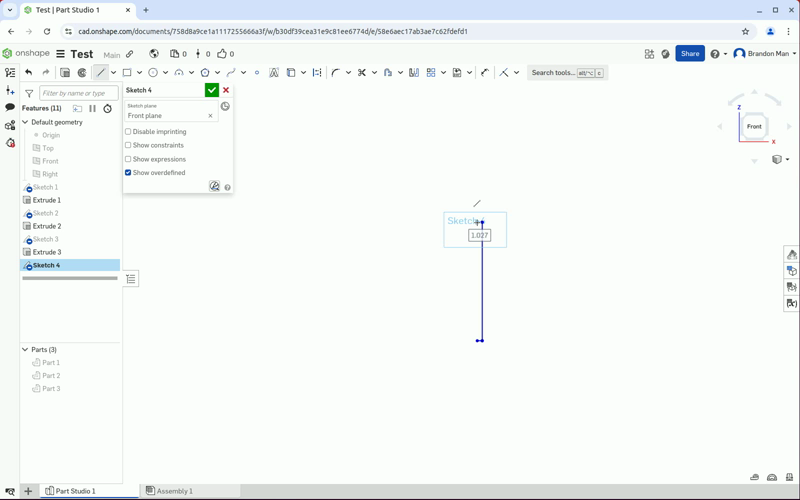
key_up(shift)
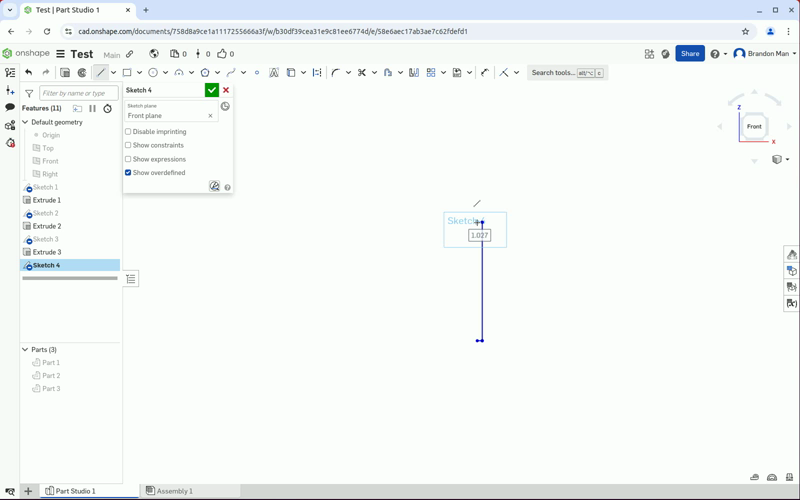
key_down(shift)
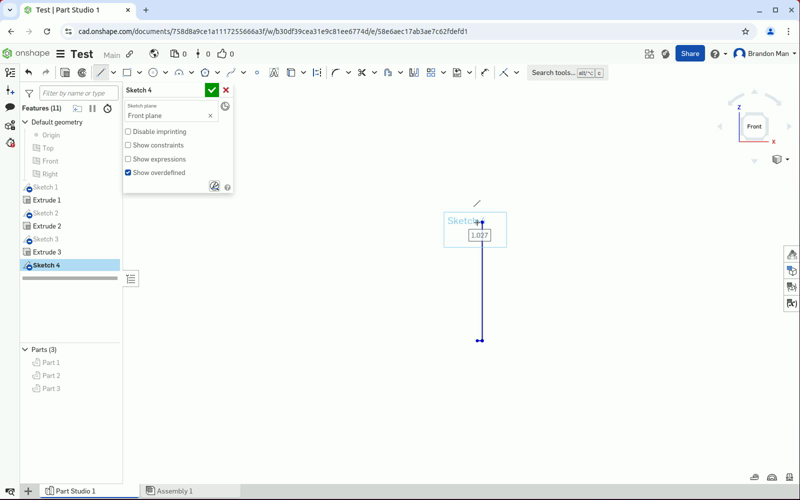
mouse_move(477, 340)
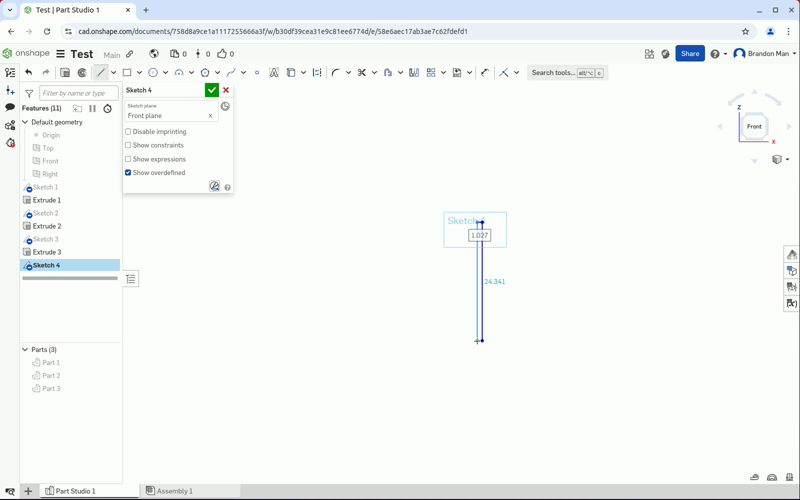
key_up(shift)
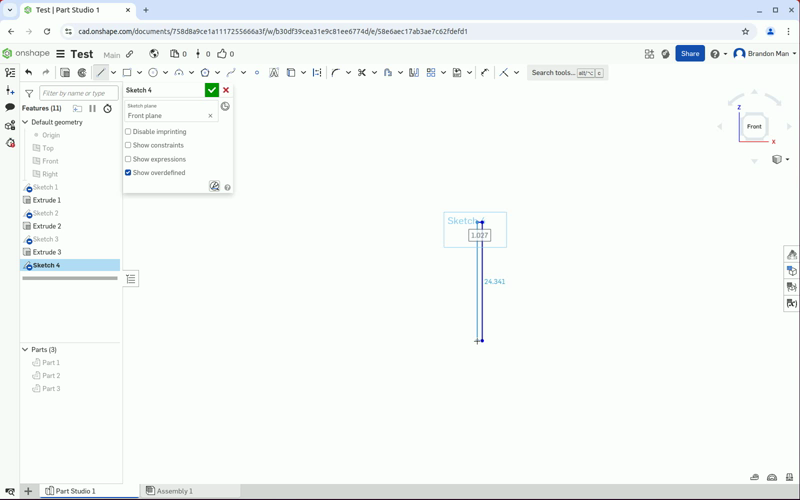
click(477, 340)
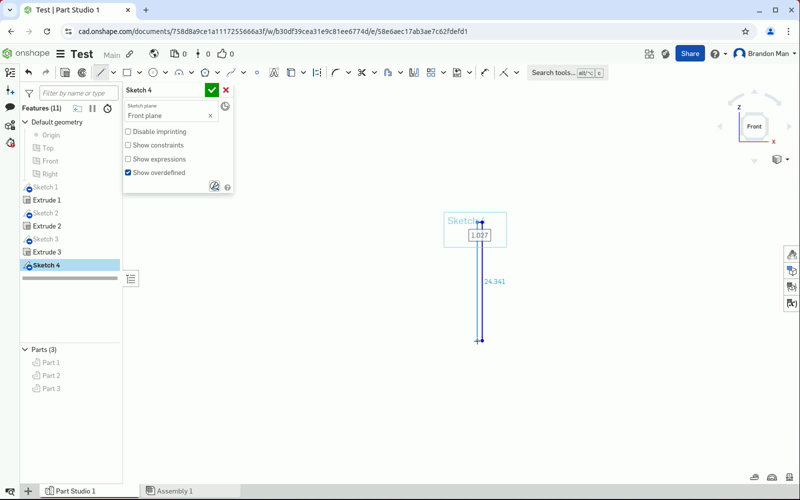
key(esc)
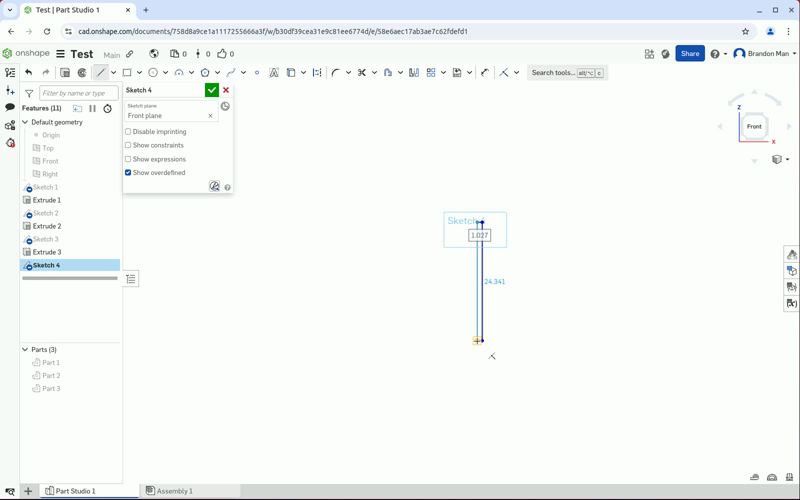
mouse_move(478, 286)
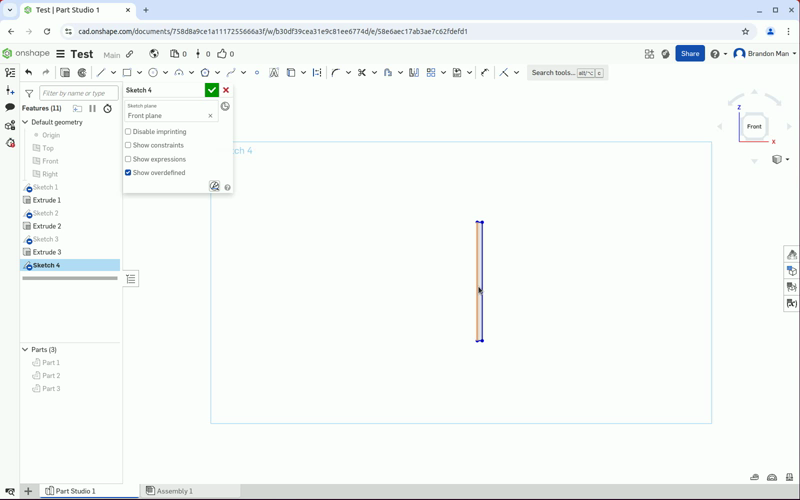
scroll(6)
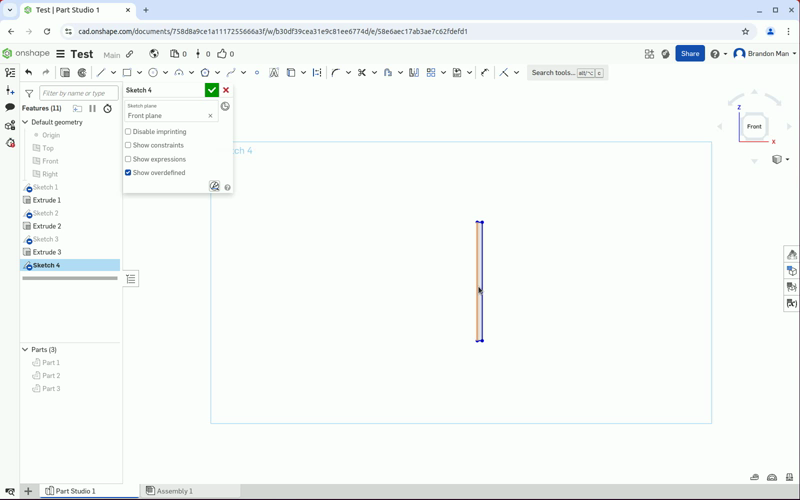
scroll(6)
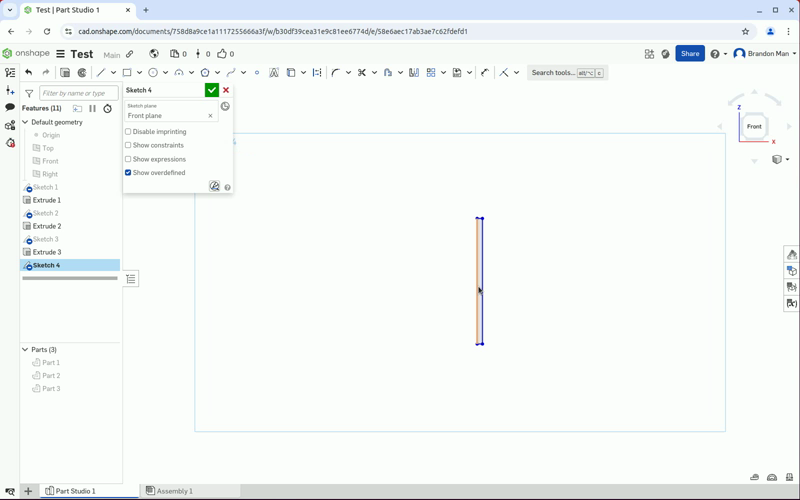
scroll(6)
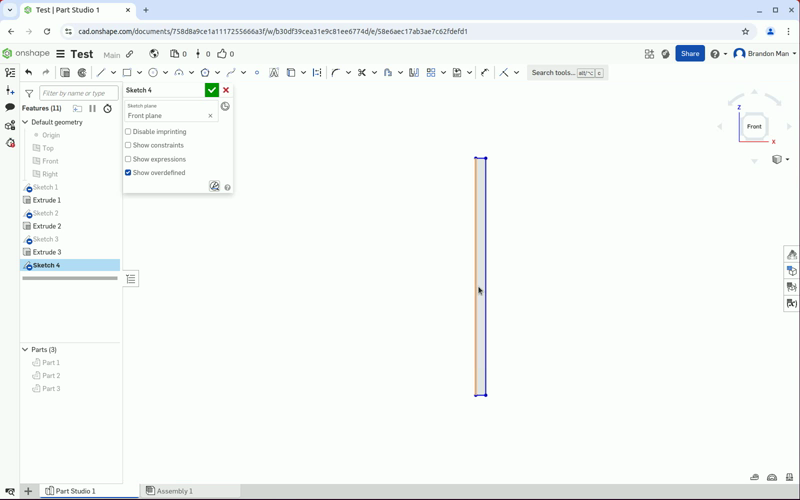
scroll(6)
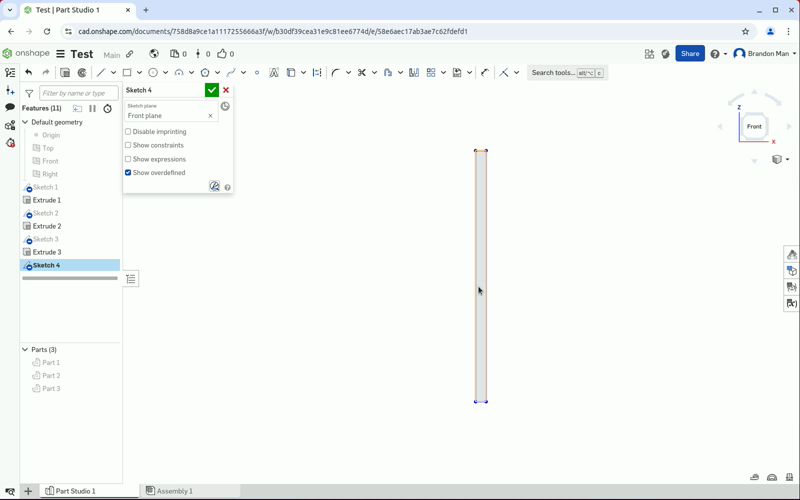
scroll(6)
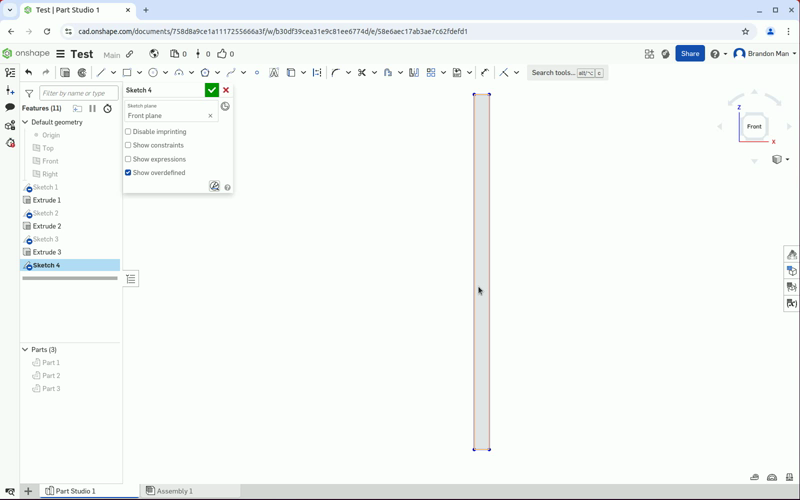
scroll(6)
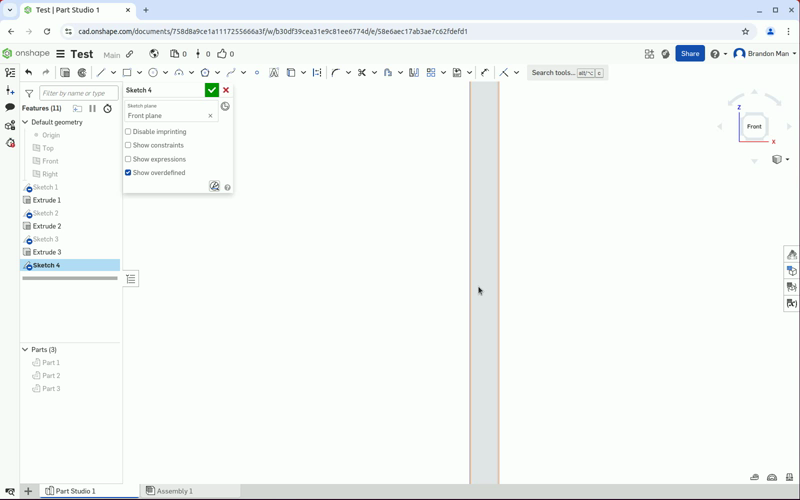
scroll(6)
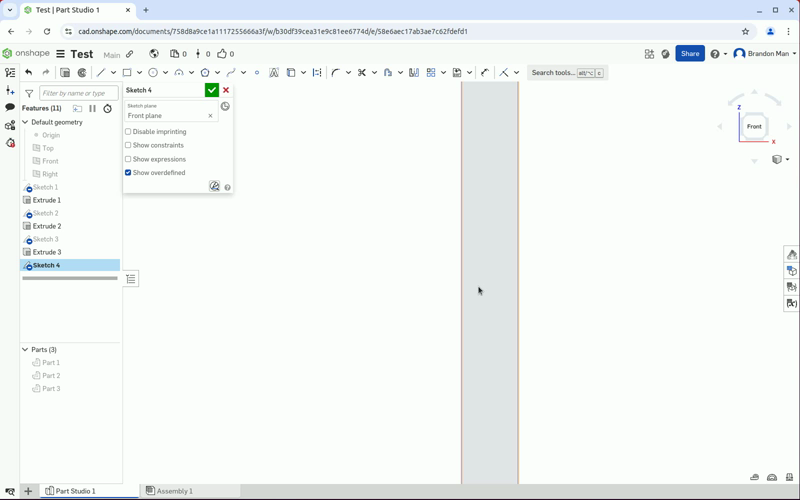
click(478, 286)
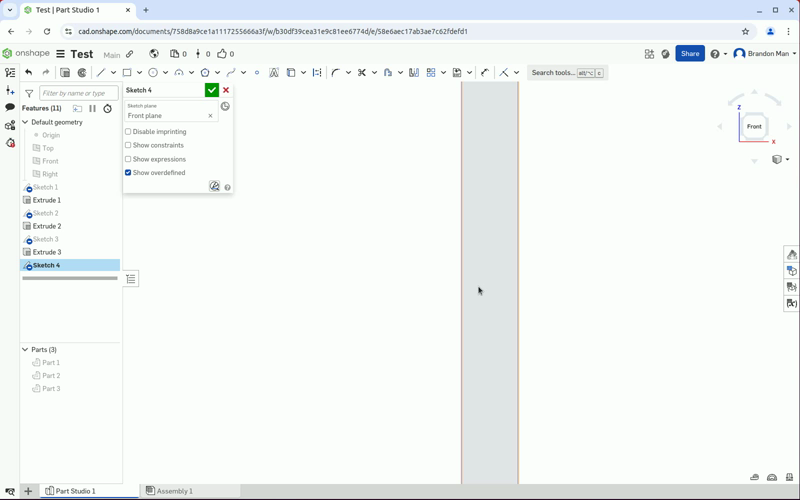
scroll(-6)
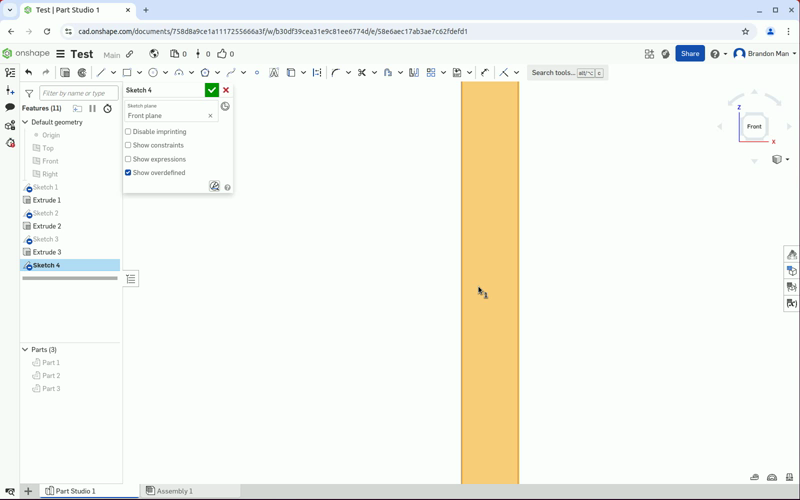
scroll(-6)
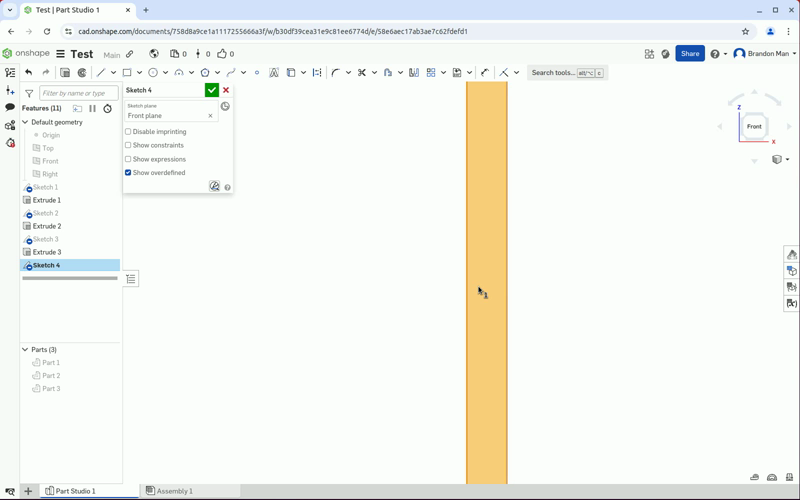
scroll(-6)
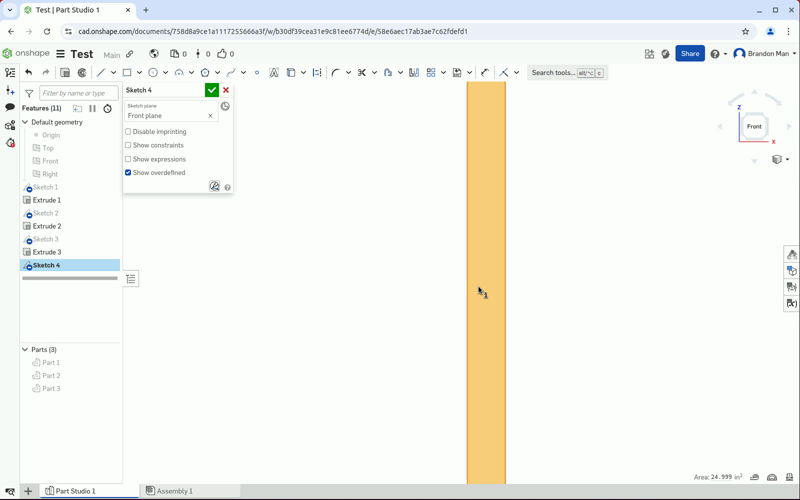
scroll(-6)
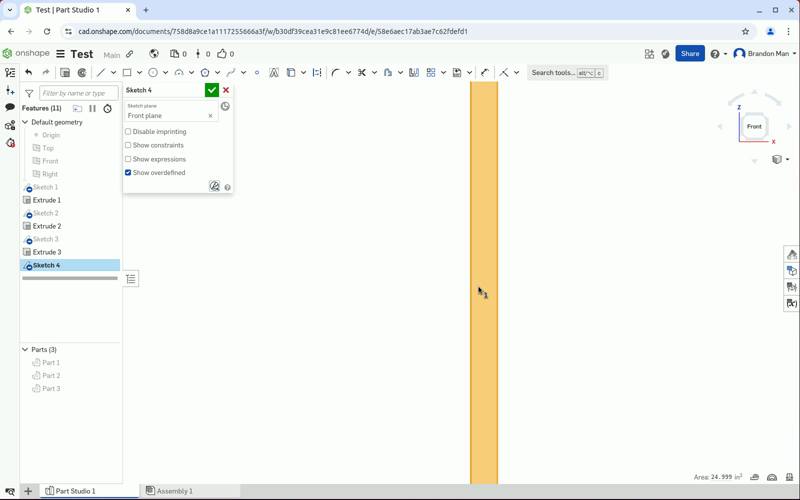
scroll(-6)
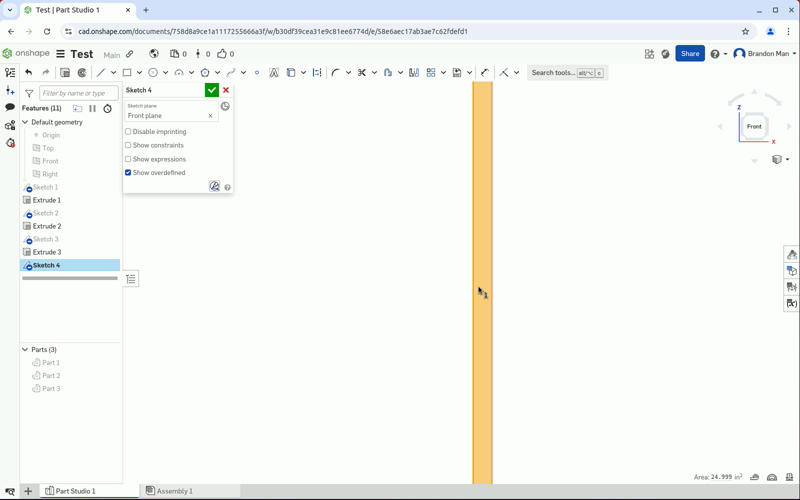
scroll(-6)
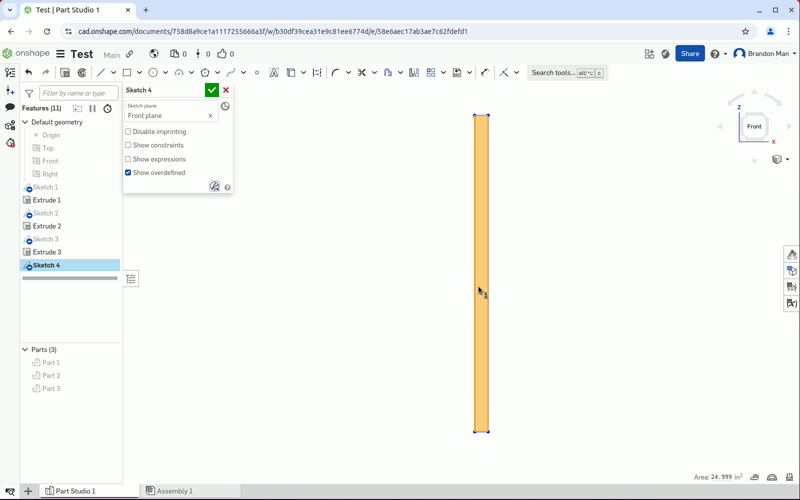
scroll(-6)
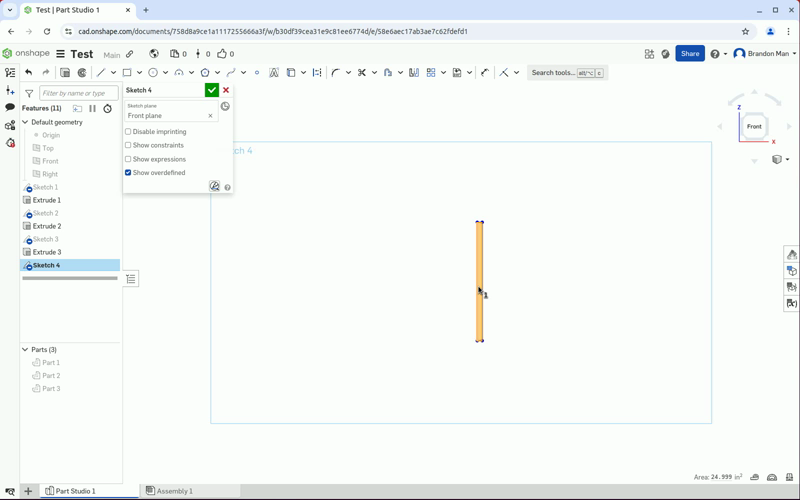
mouse_move(73, 352)
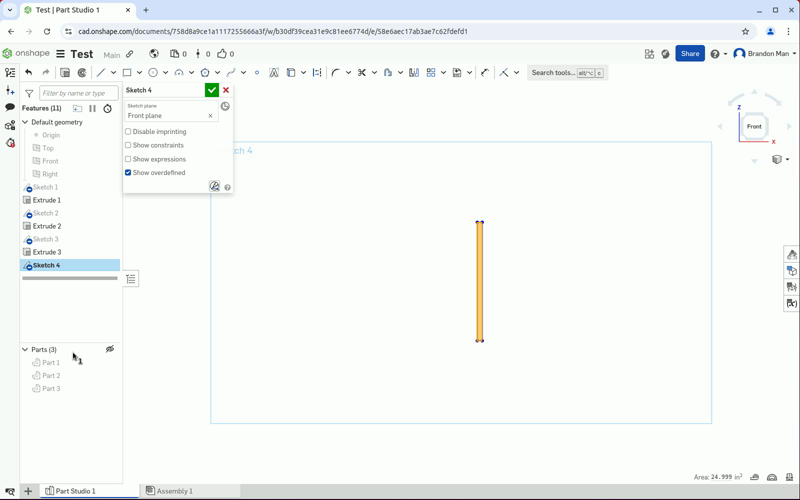
key(shift+y)
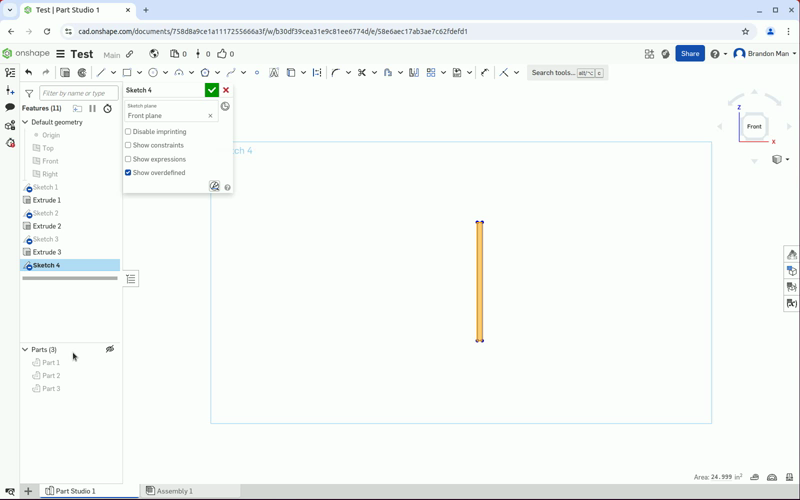
key(shift+e)
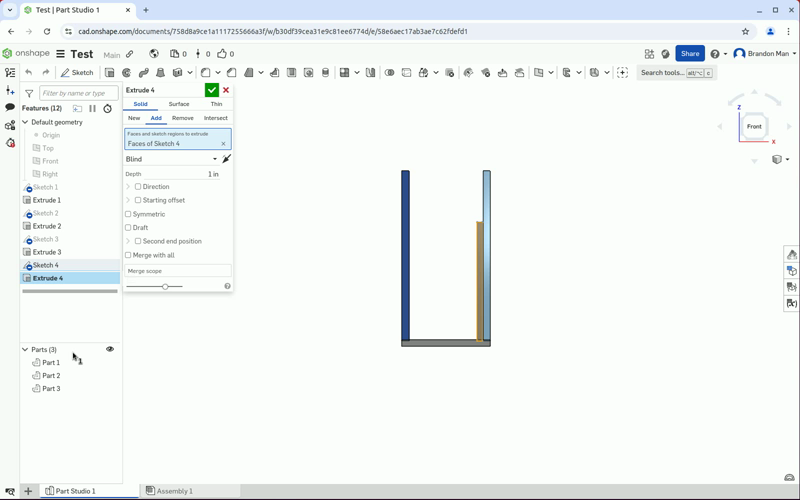
mouse_move(143, 106)
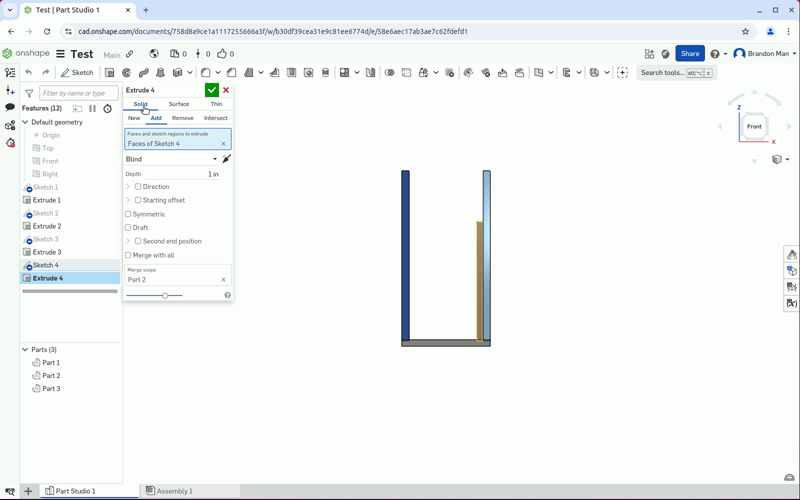
click(143, 106)
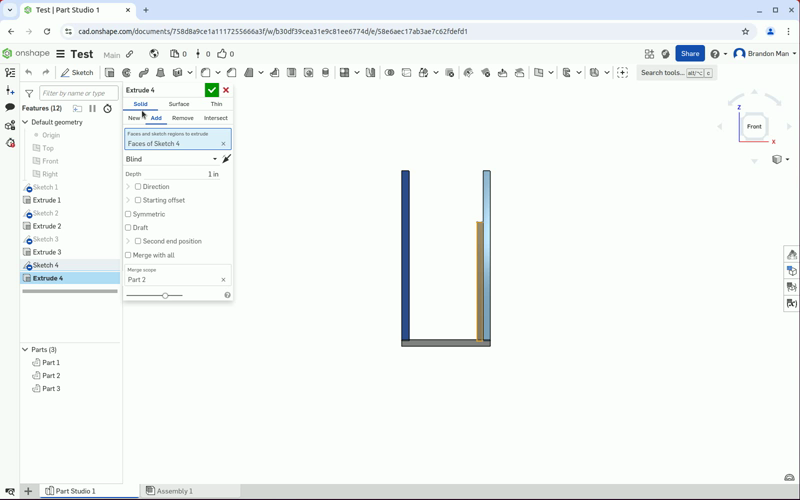
mouse_move(137, 120)
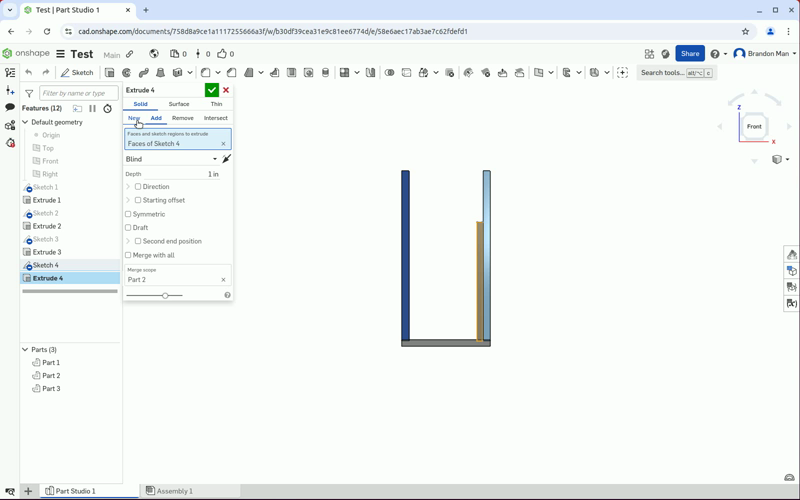
click(137, 120)
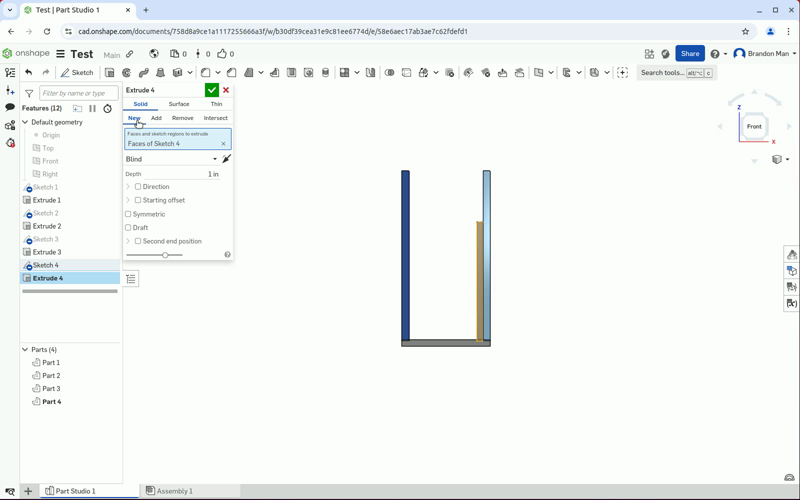
key(tab, 4)
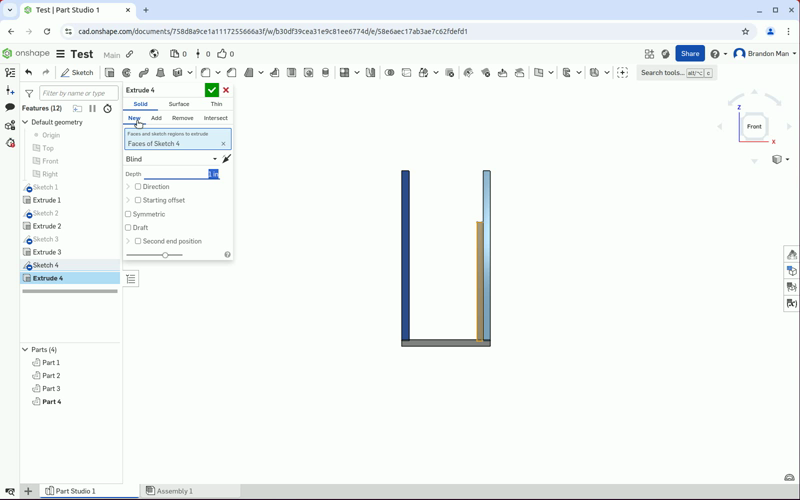
text(20.22)
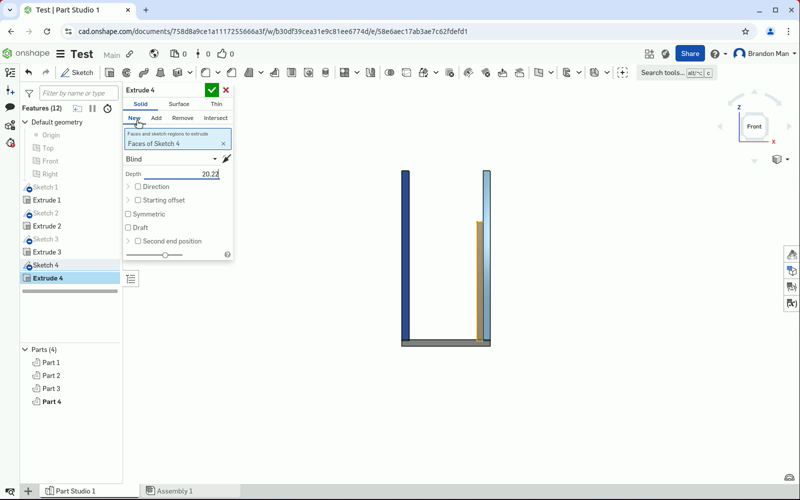
key(enter)
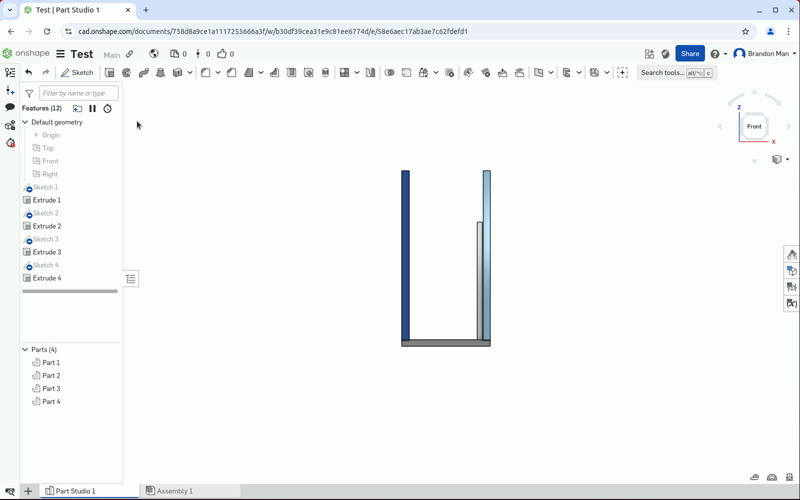
key(shift+h)
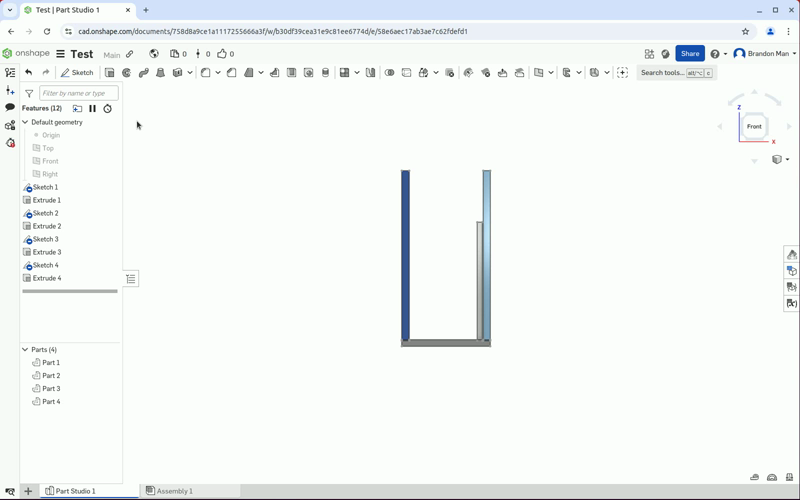
key(shift+h)
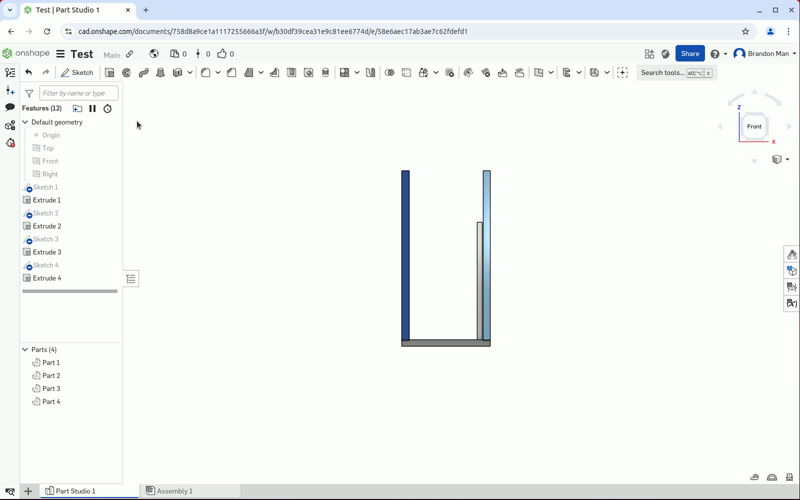
mouse_move(73, 189)
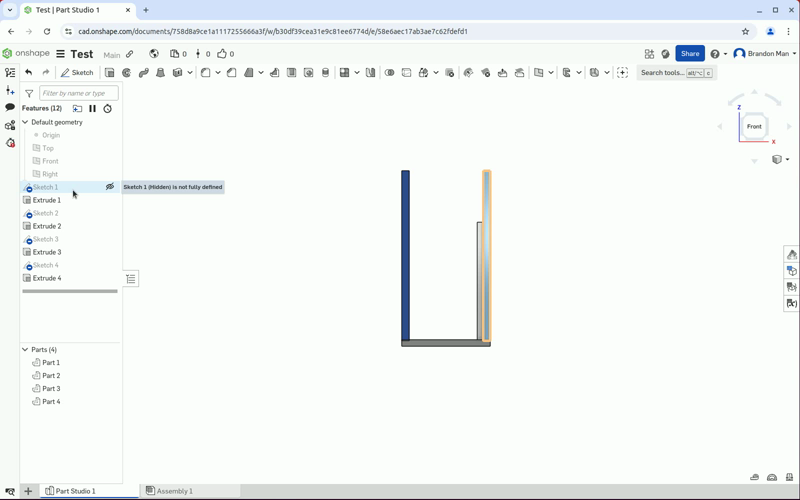
click(73, 189)
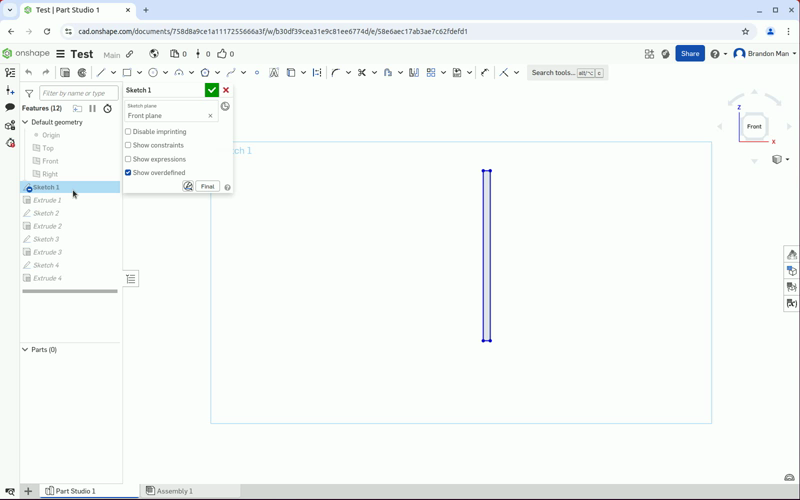
mouse_move(229, 92)
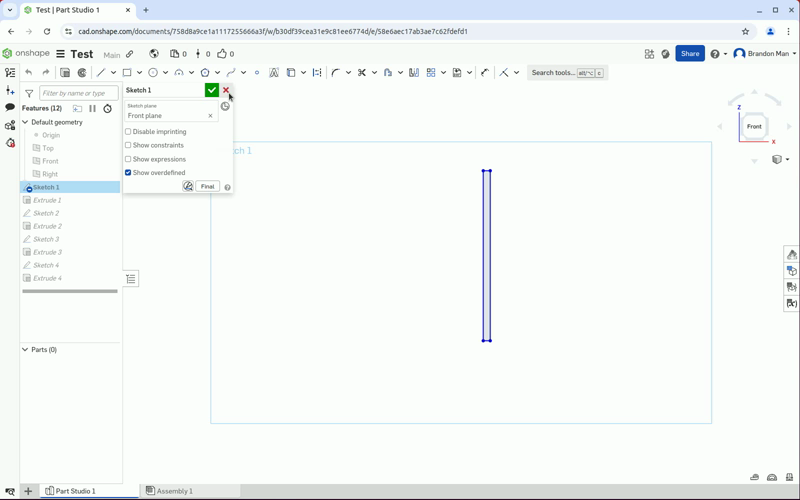
click(229, 92)
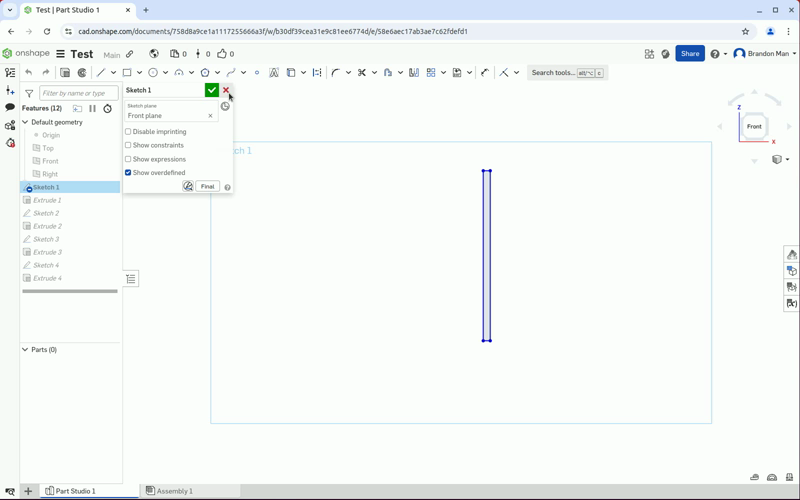
key(shift+s)
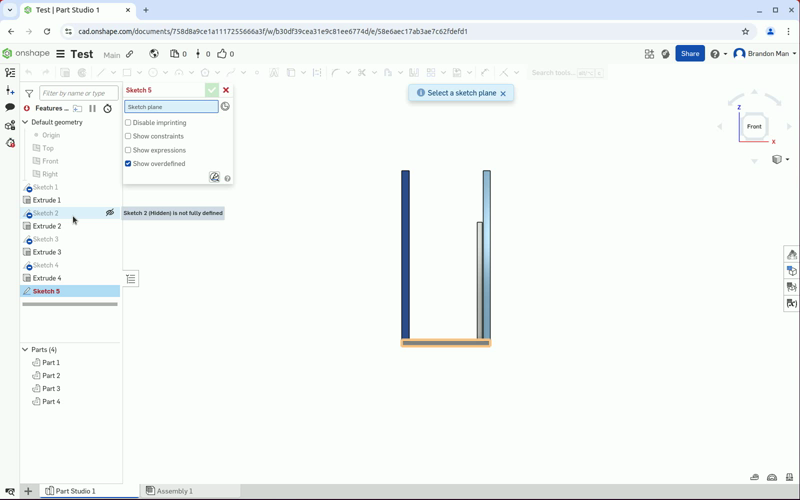
scroll(3)
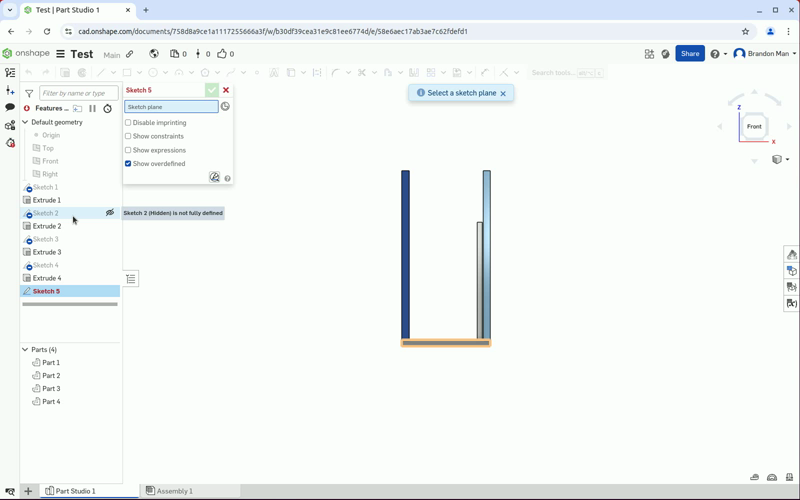
mouse_move(73, 163)
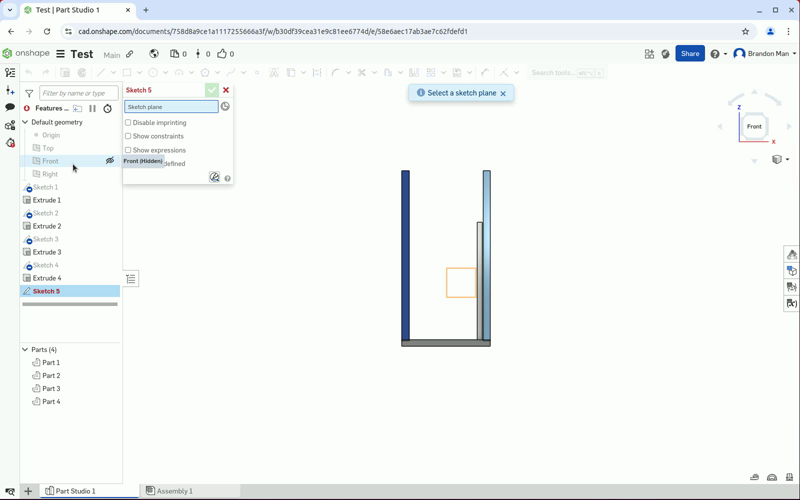
click(73, 163)
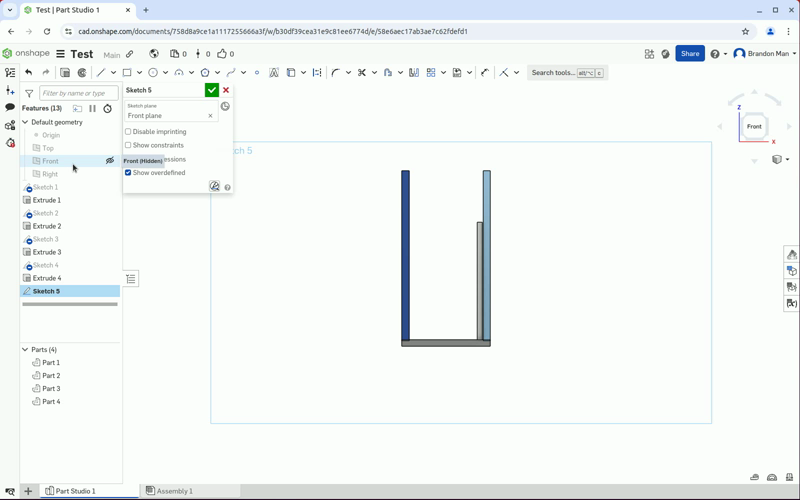
mouse_move(73, 352)
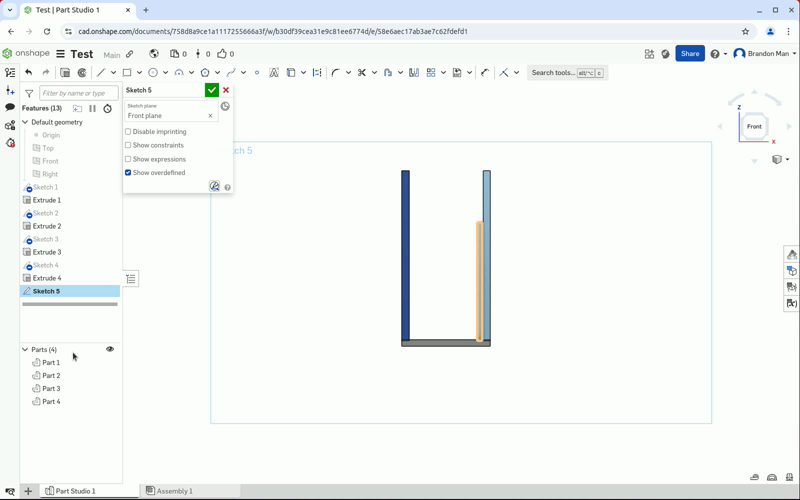
key(y)
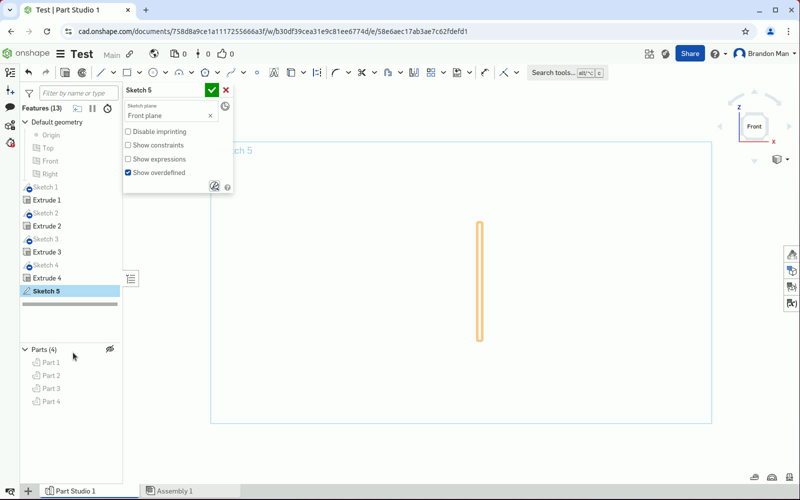
key(l)
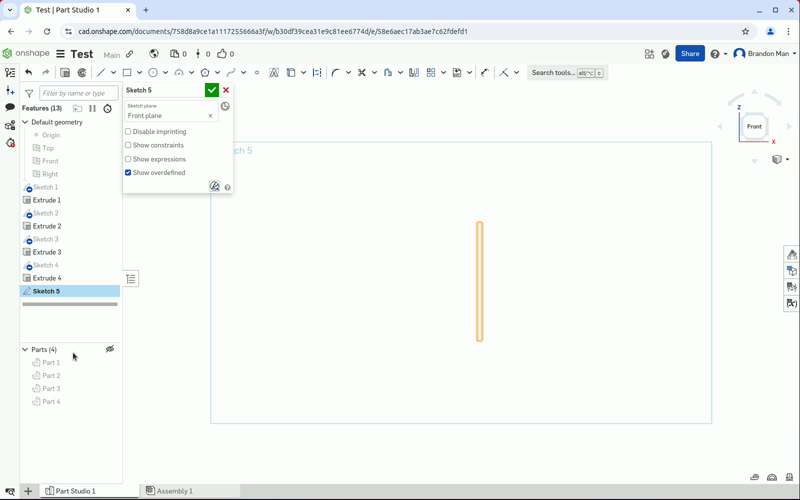
key_down(shift)
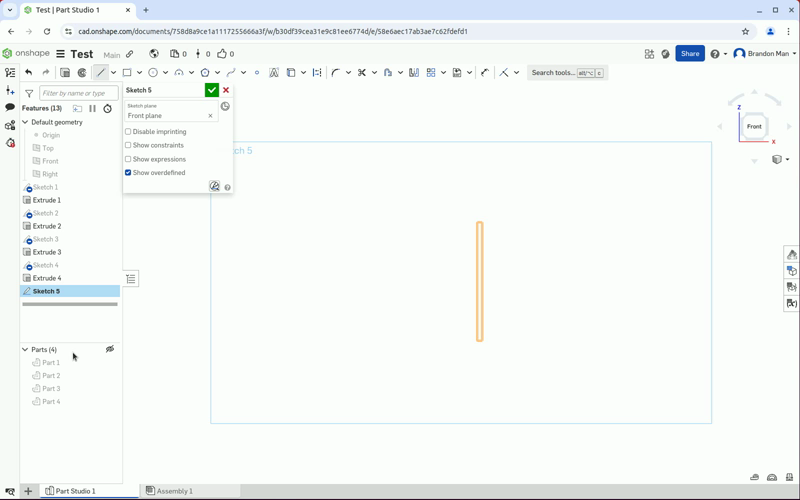
mouse_move(410, 230)
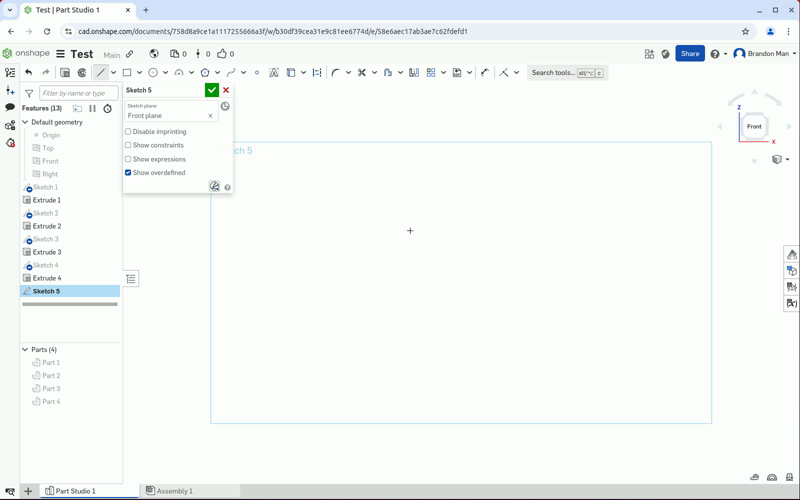
click(410, 230)
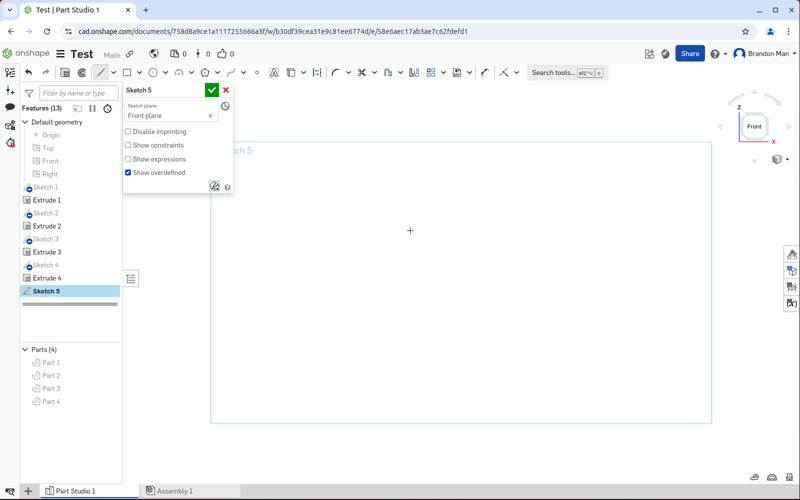
key_up(shift)
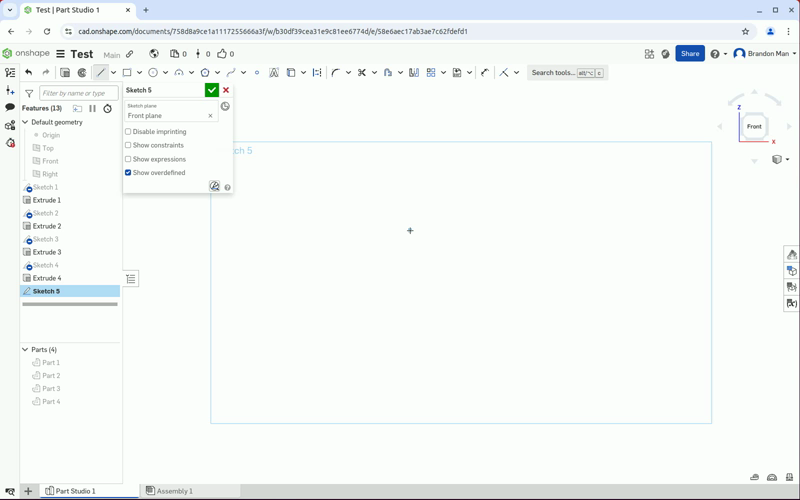
key_down(shift)
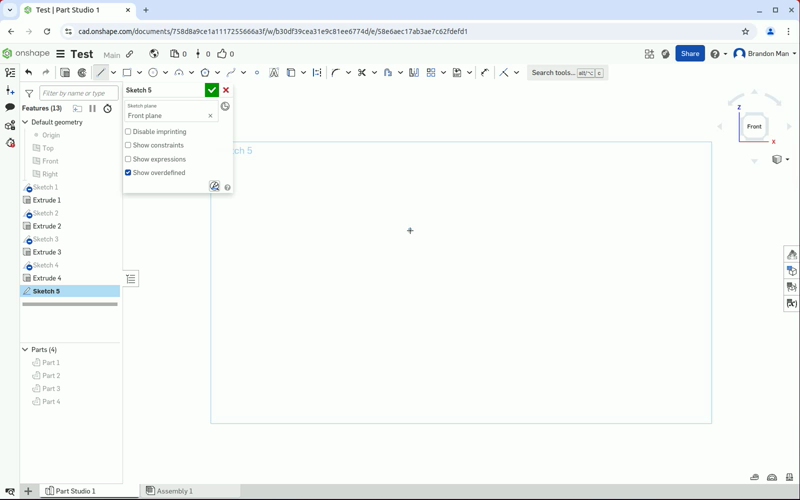
mouse_move(440, 230)
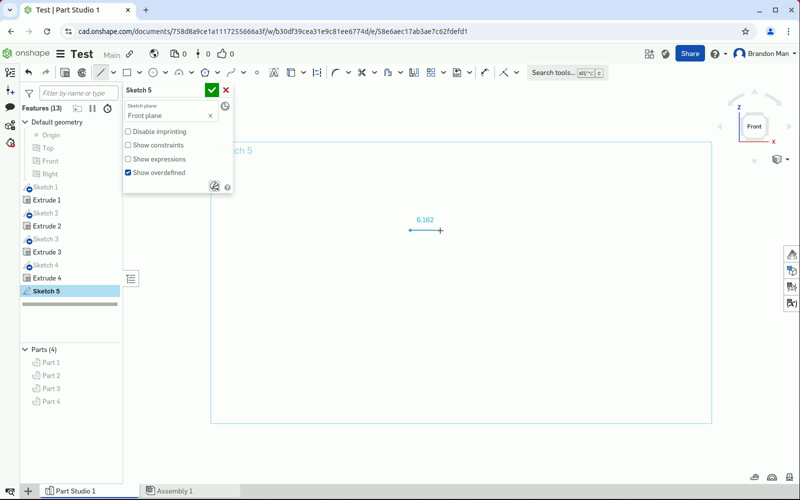
mouse_move(460, 230)
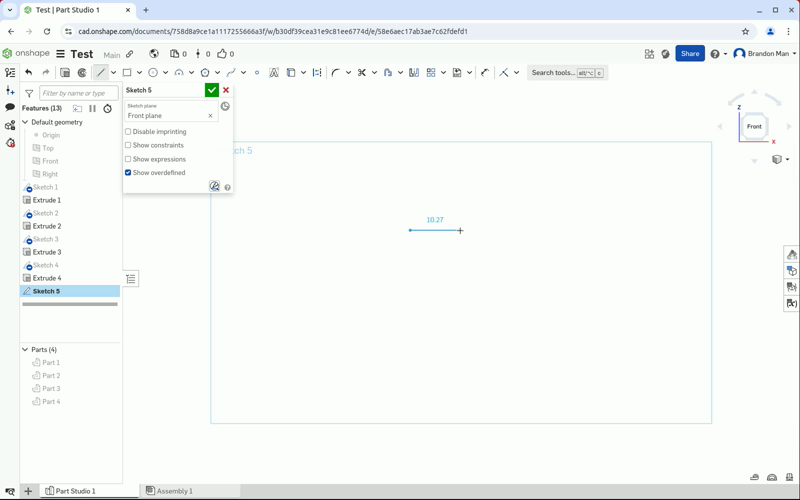
click(460, 230)
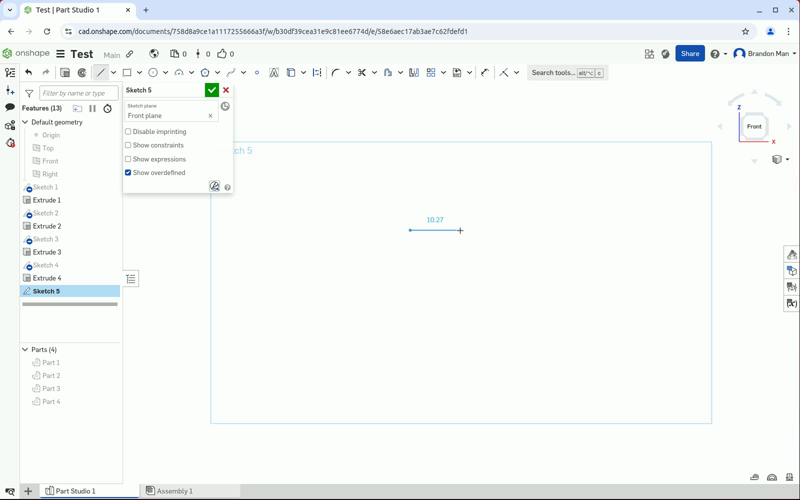
key_up(shift)
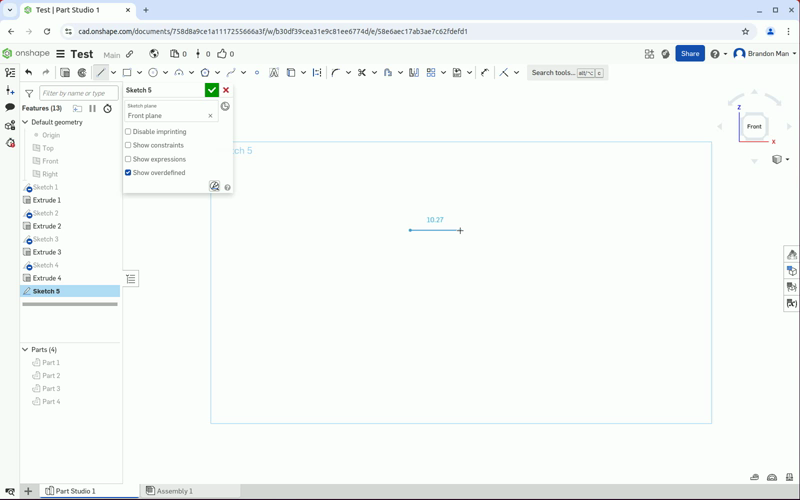
key_down(shift)
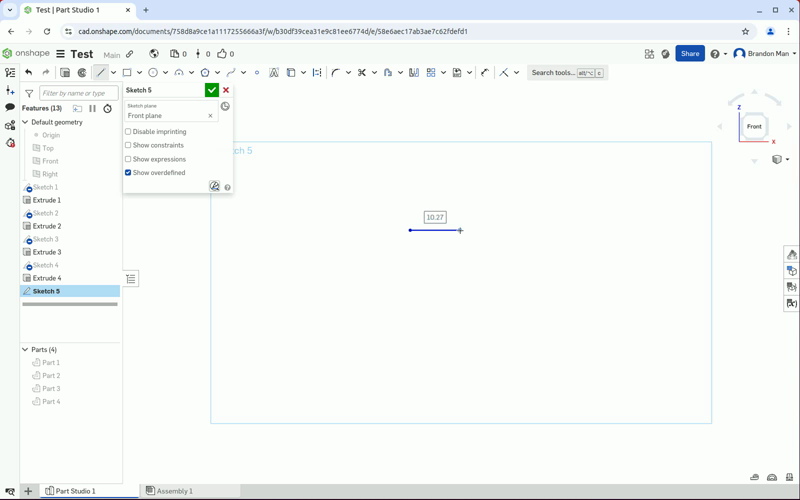
mouse_move(490, 230)
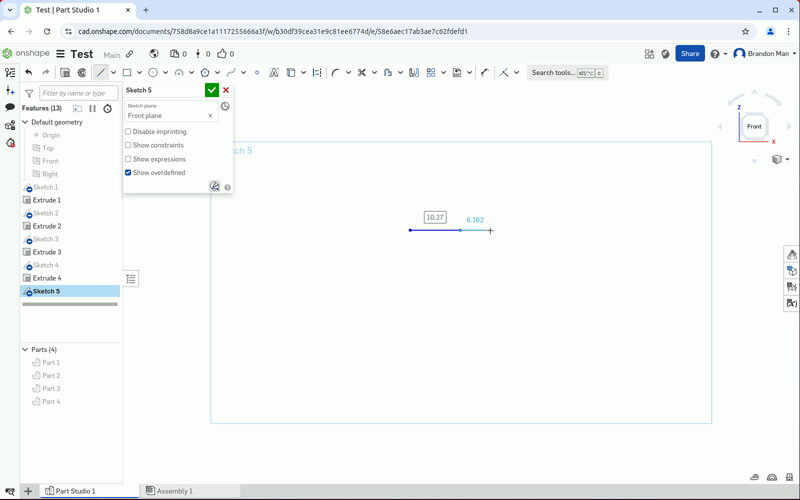
mouse_move(460, 216)
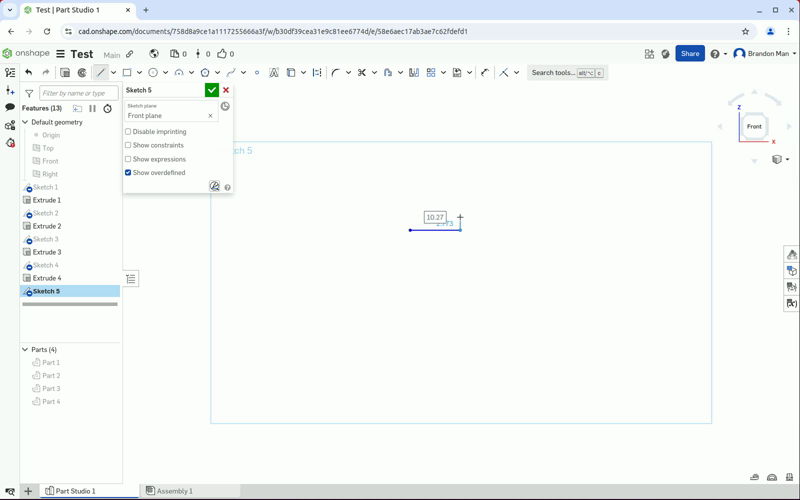
click(460, 216)
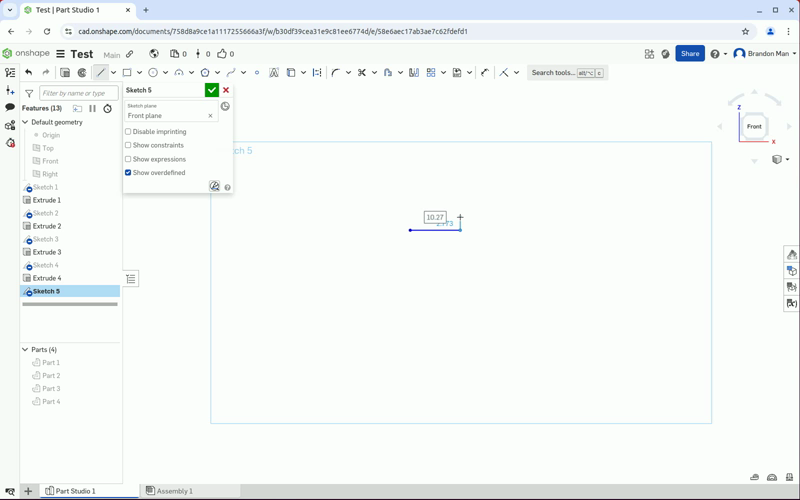
key_up(shift)
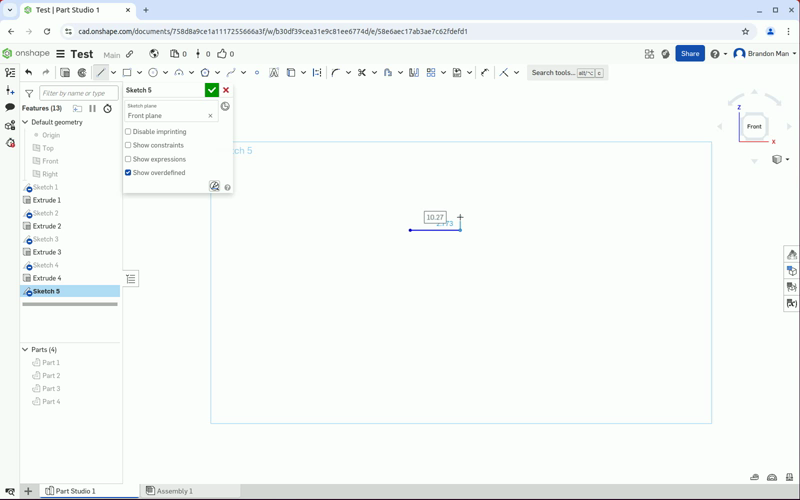
key_down(shift)
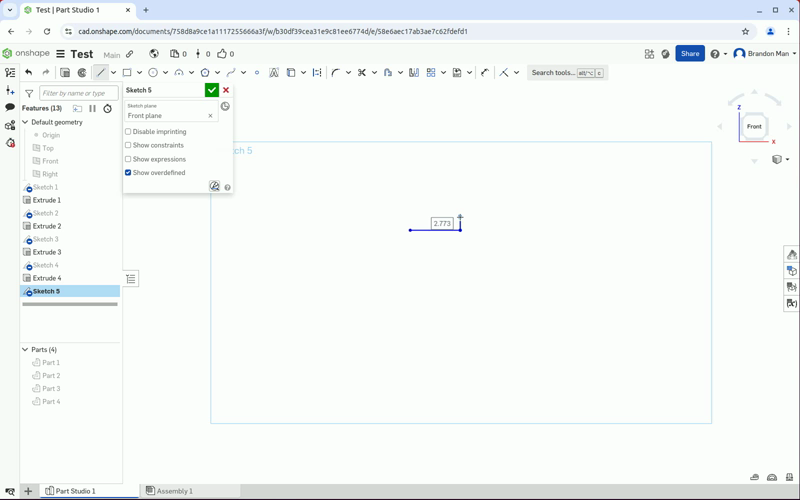
mouse_move(490, 216)
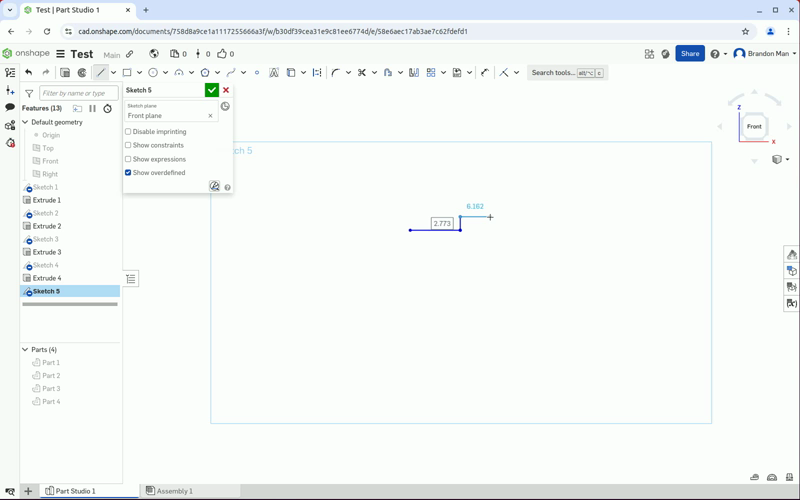
mouse_move(410, 216)
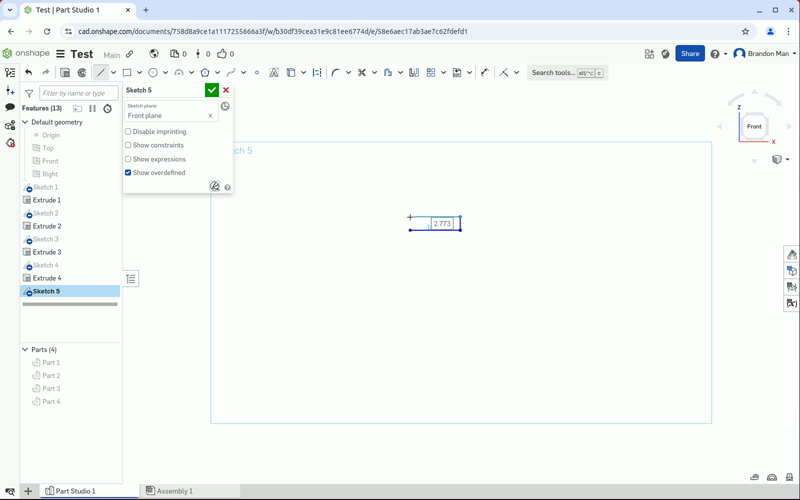
click(410, 216)
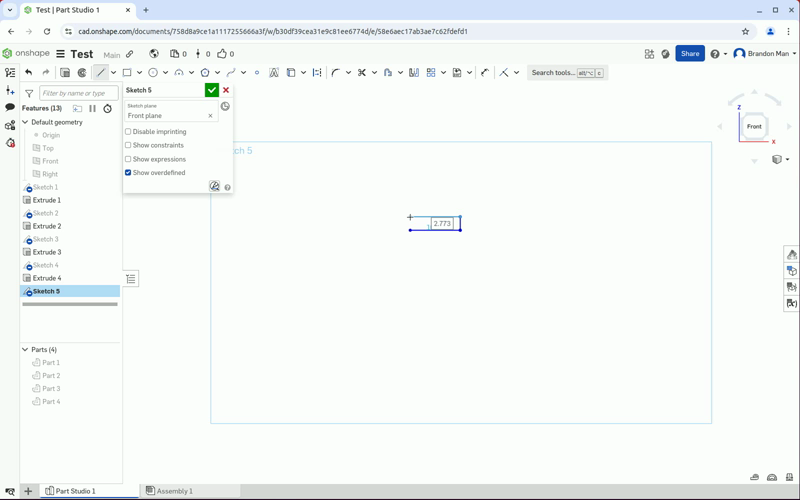
key_up(shift)
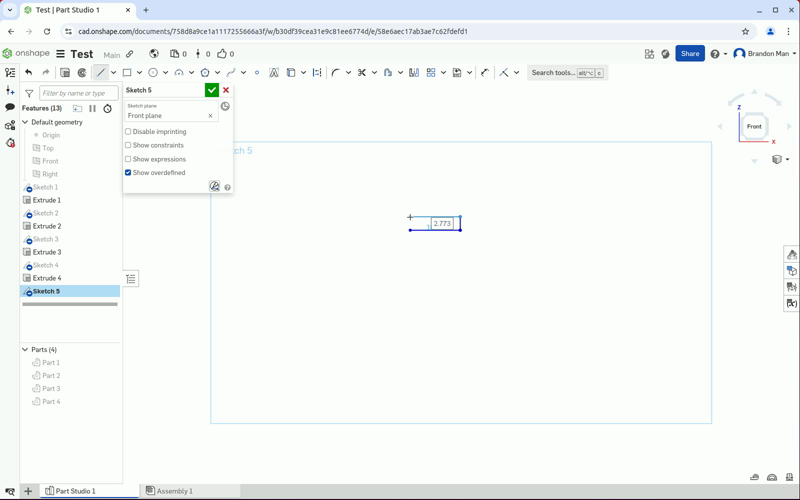
mouse_move(440, 216)
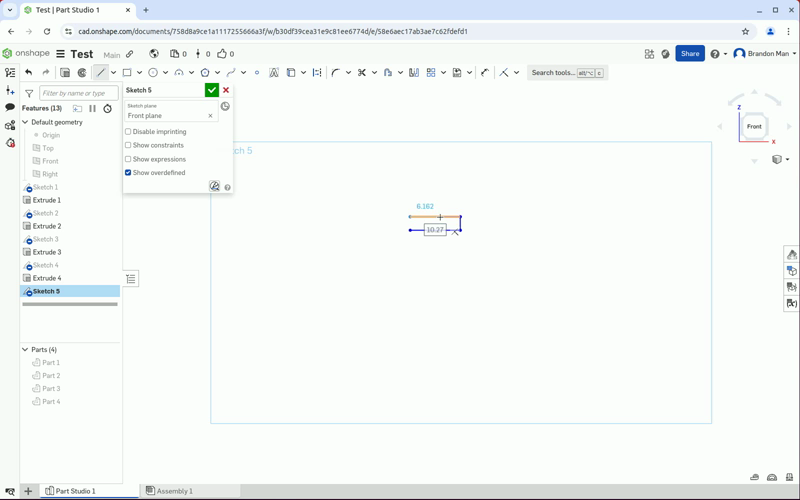
key_down(shift)
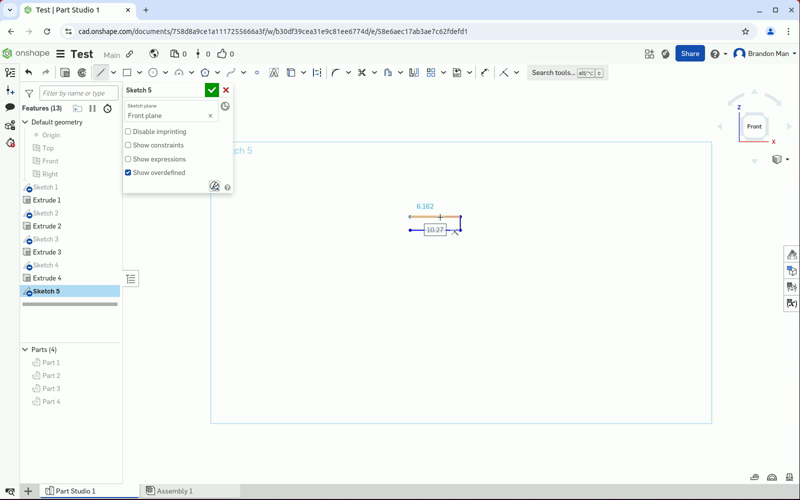
mouse_move(410, 230)
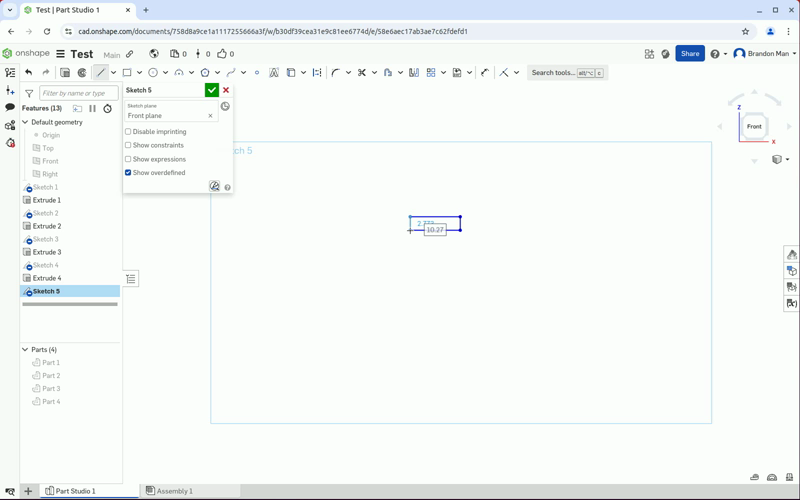
key_up(shift)
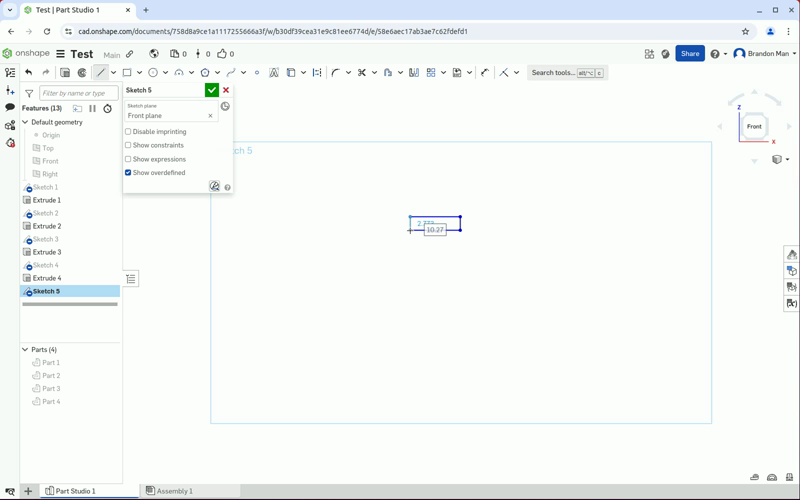
click(410, 230)
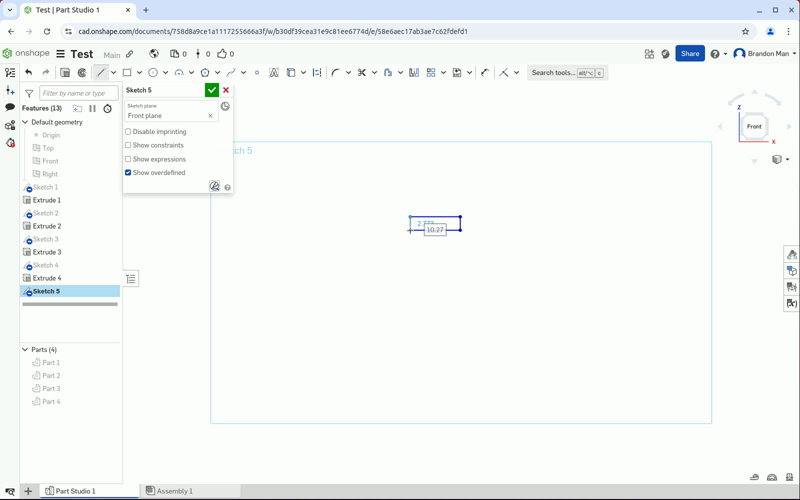
key(esc)
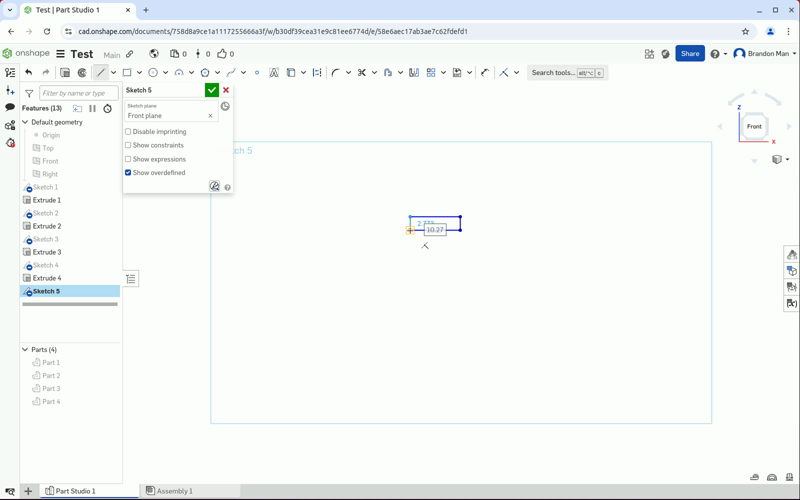
mouse_move(418, 221)
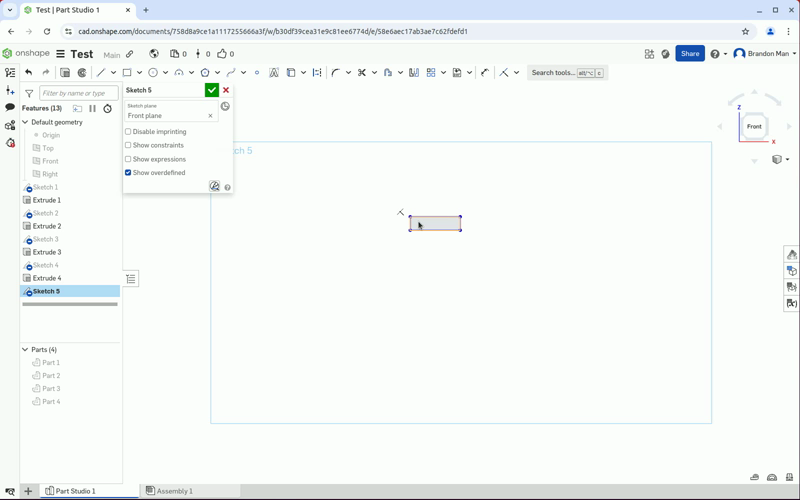
scroll(6)
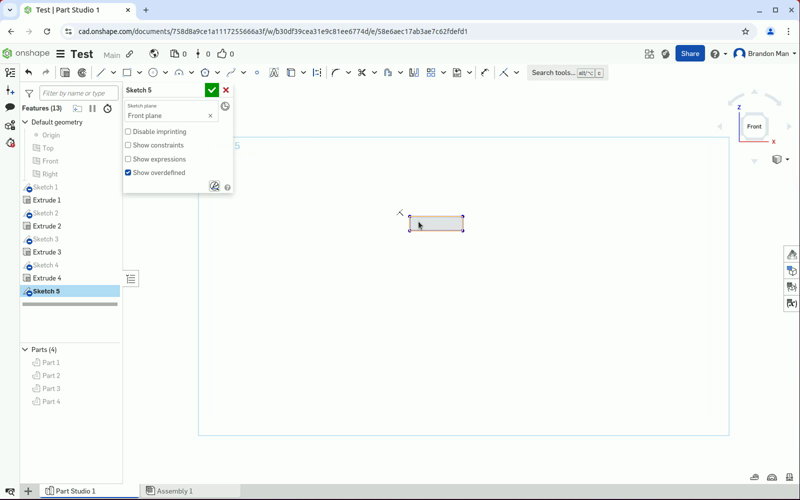
scroll(6)
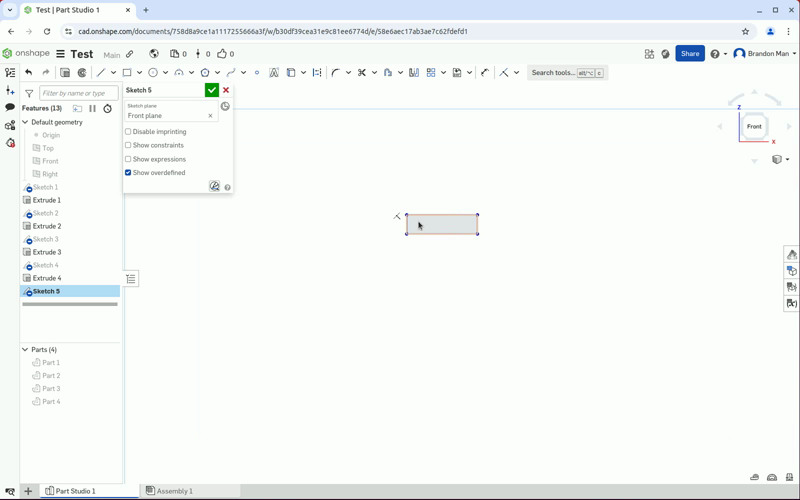
scroll(6)
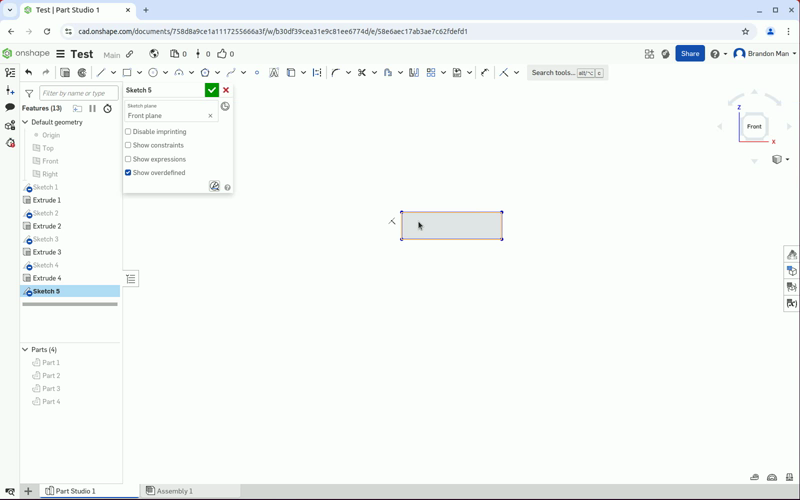
scroll(6)
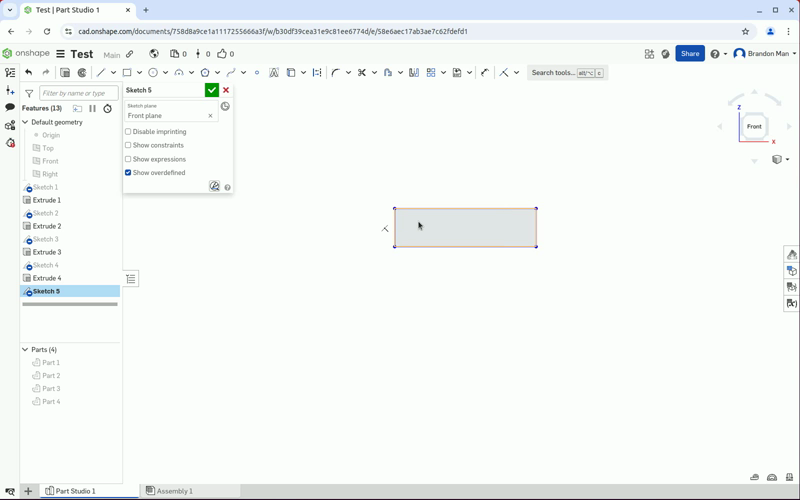
scroll(6)
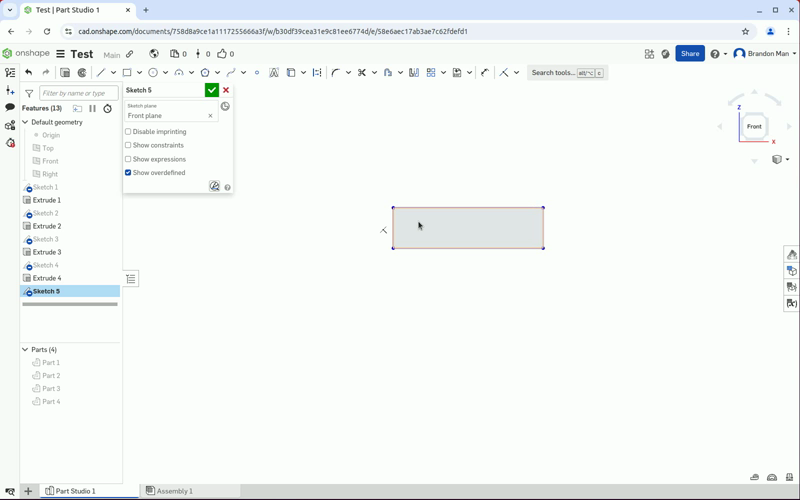
scroll(6)
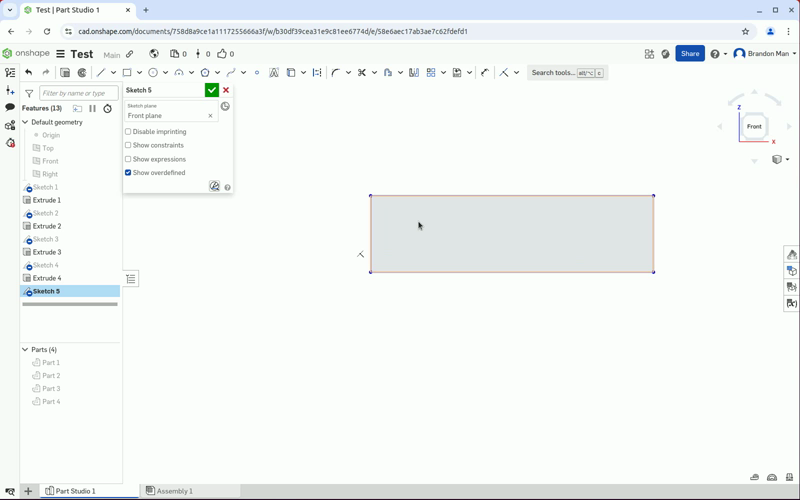
scroll(6)
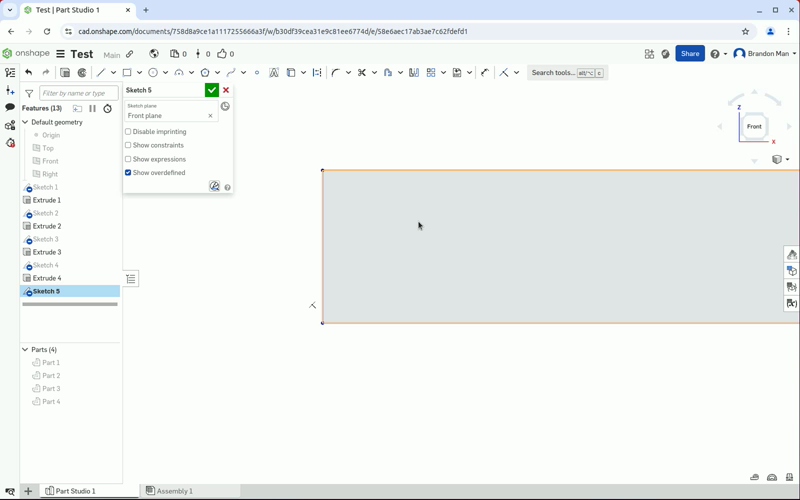
click(418, 221)
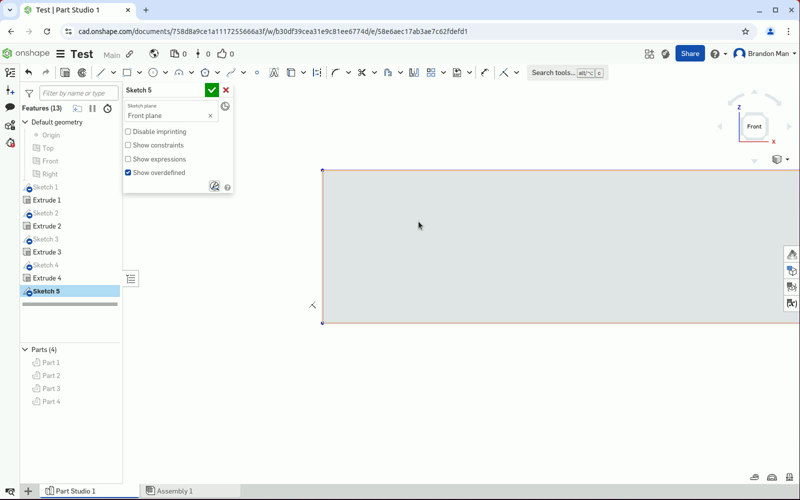
scroll(-6)
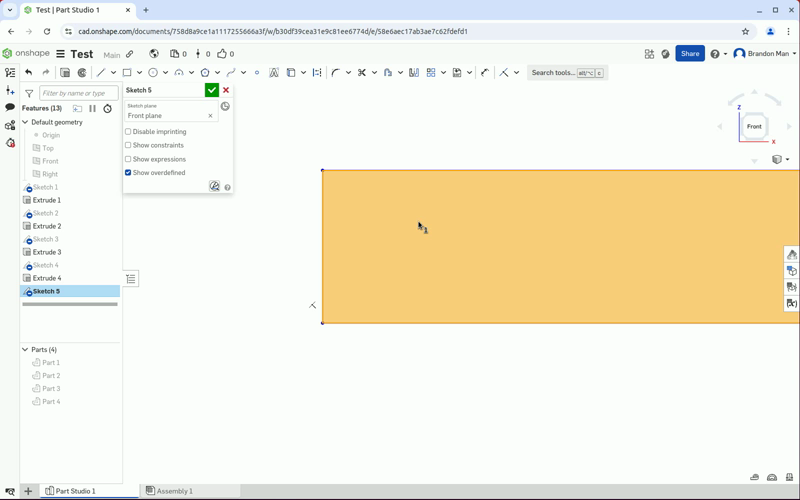
scroll(-6)
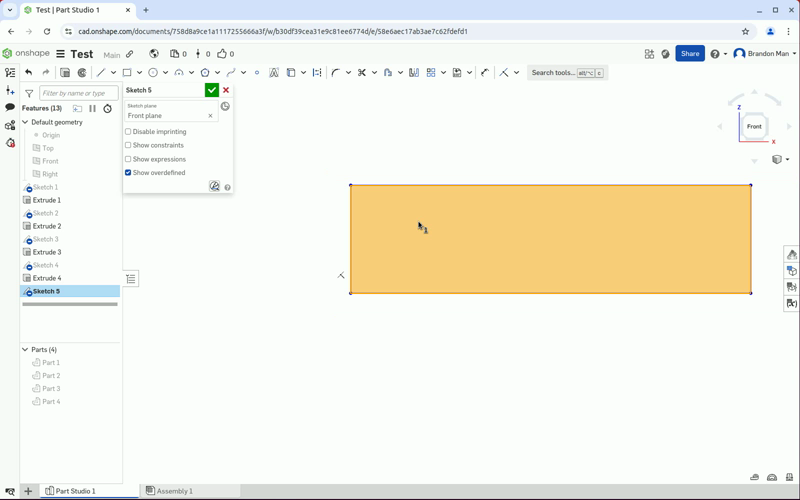
scroll(-6)
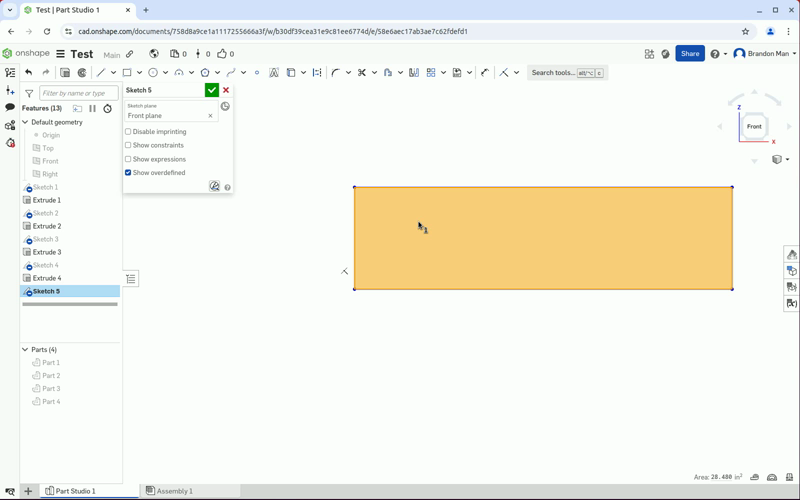
scroll(-6)
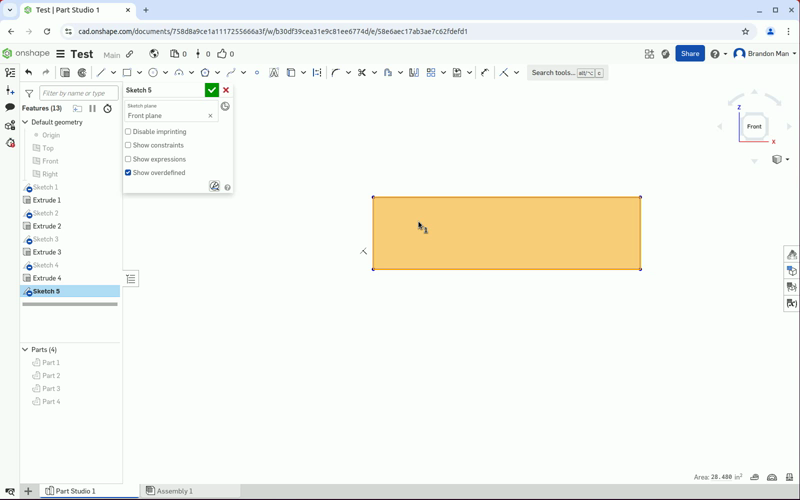
scroll(-6)
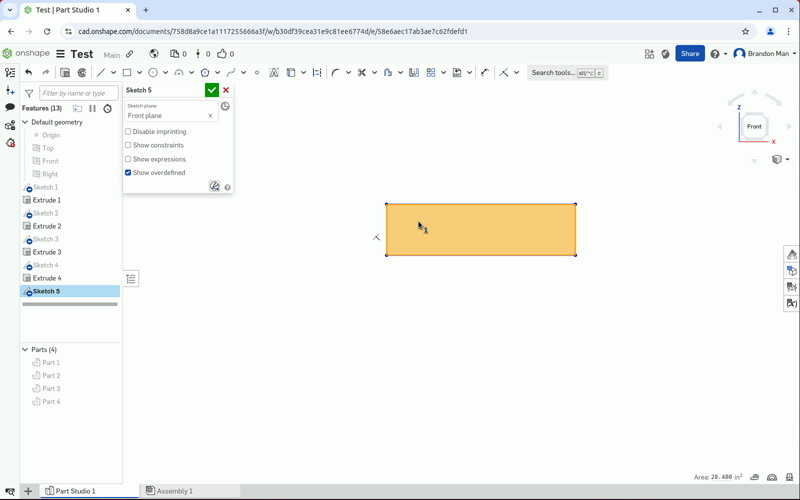
scroll(-6)
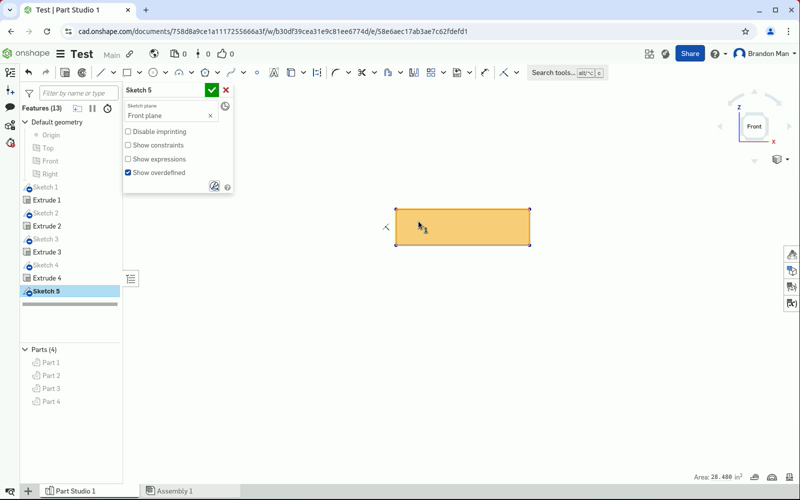
scroll(-6)
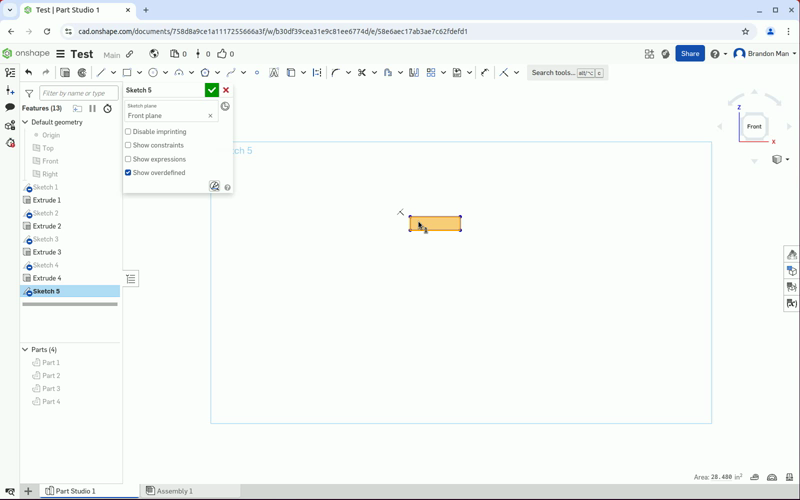
mouse_move(73, 352)
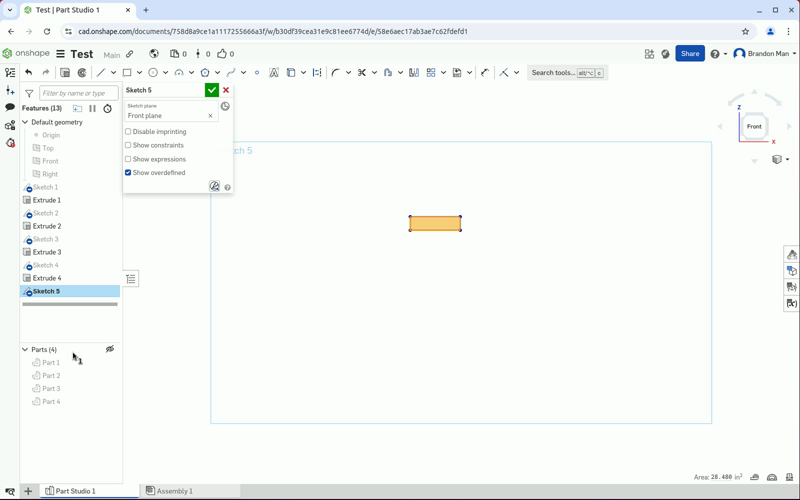
key(shift+y)
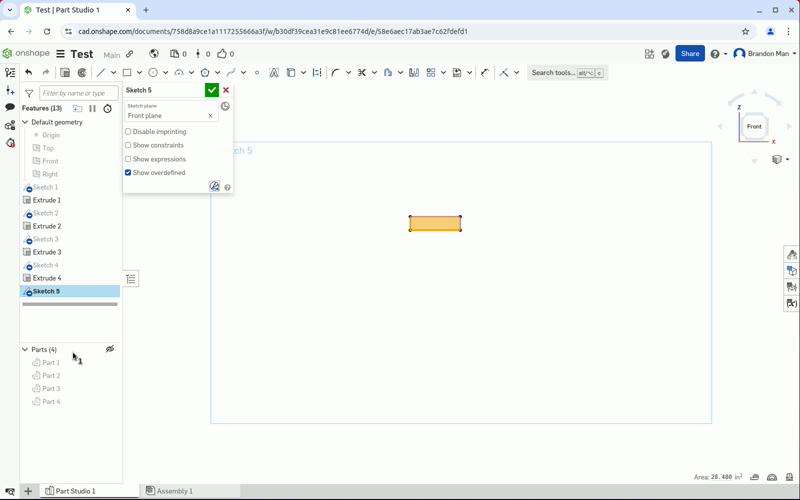
key(shift+e)
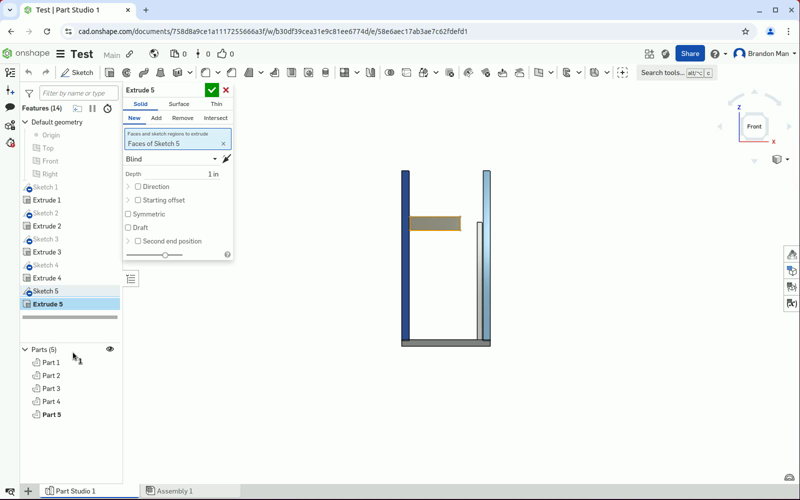
mouse_move(143, 106)
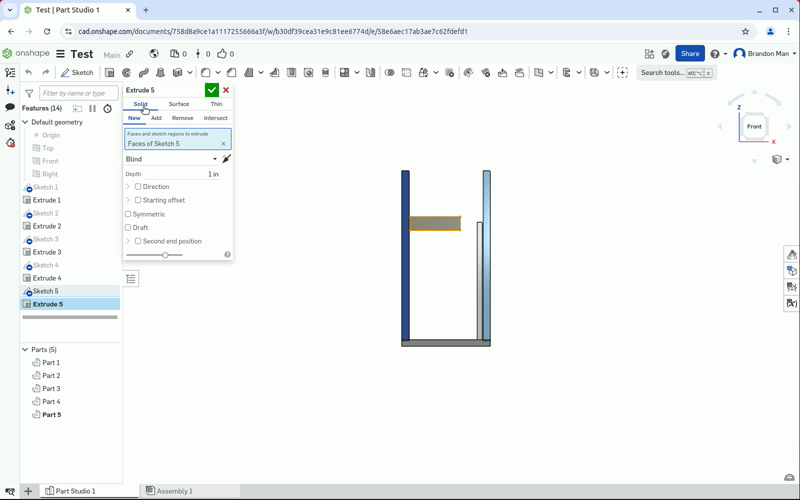
click(143, 106)
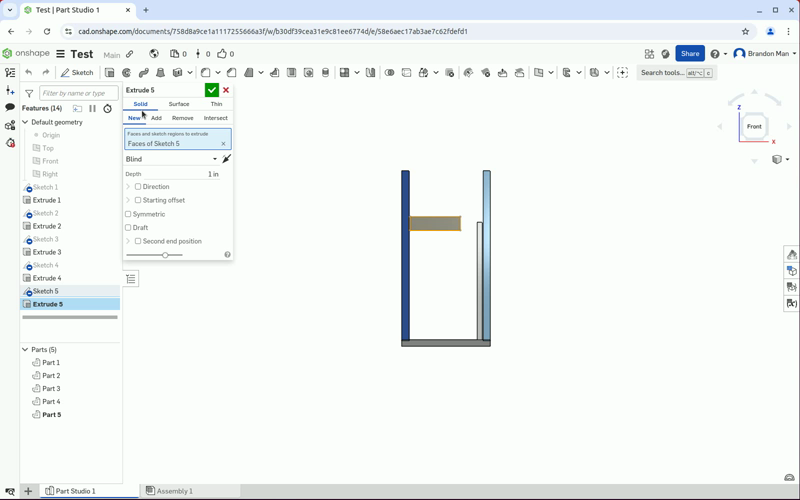
mouse_move(137, 120)
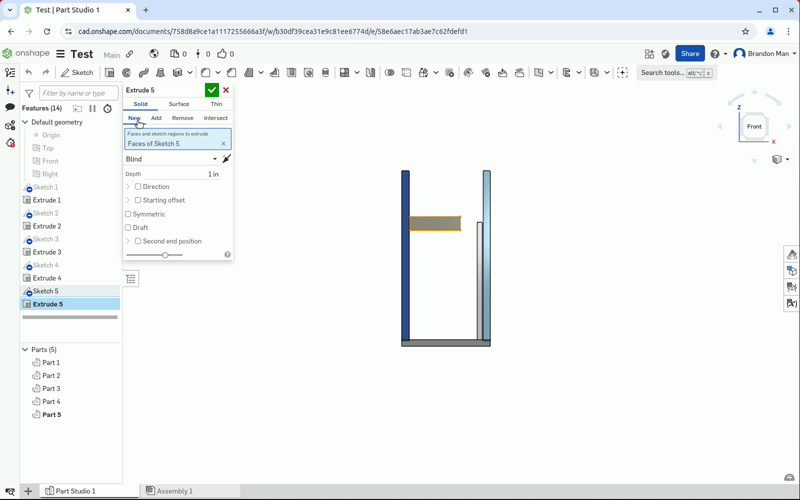
click(137, 120)
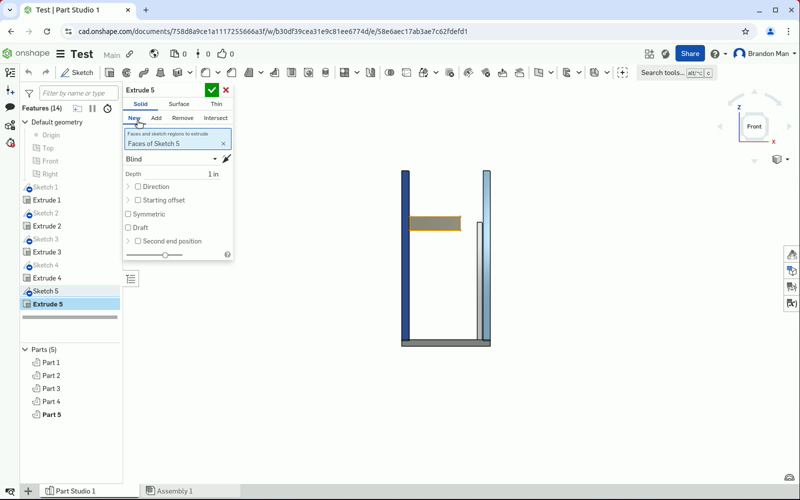
key(tab, 4)
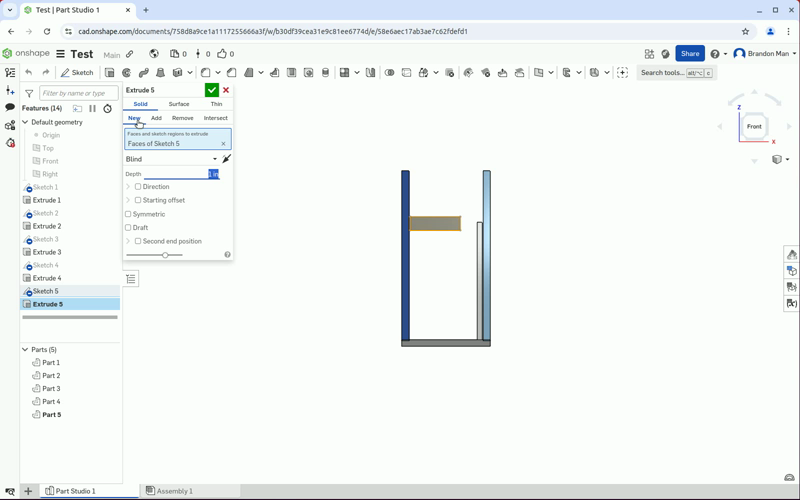
text(14.683)
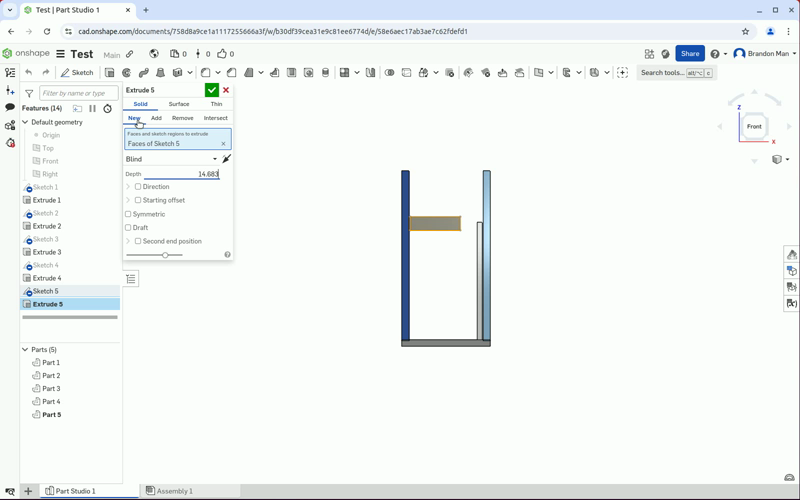
key(enter)
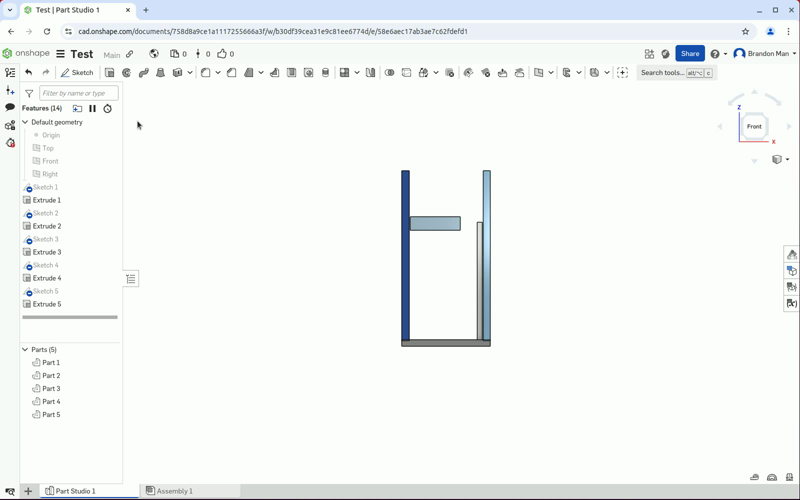
key(shift+h)
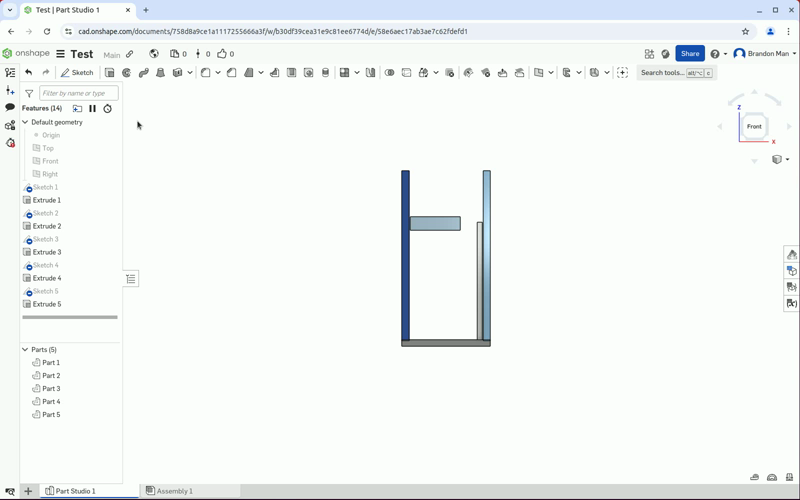
key(shift+h)
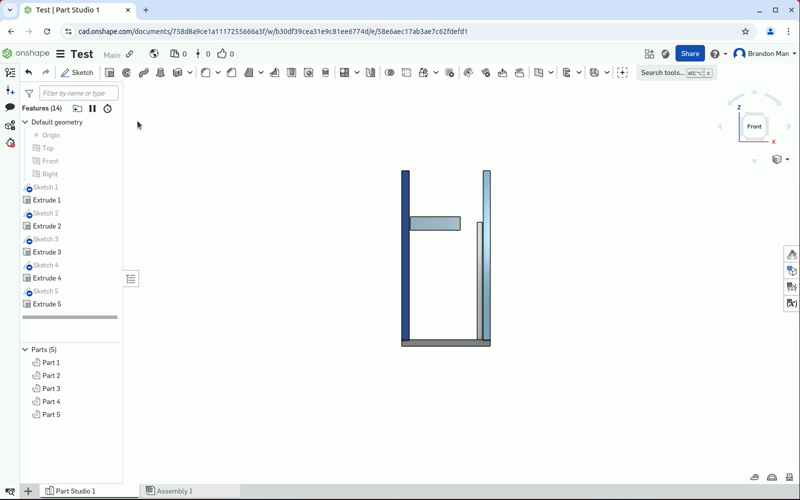
mouse_move(73, 189)
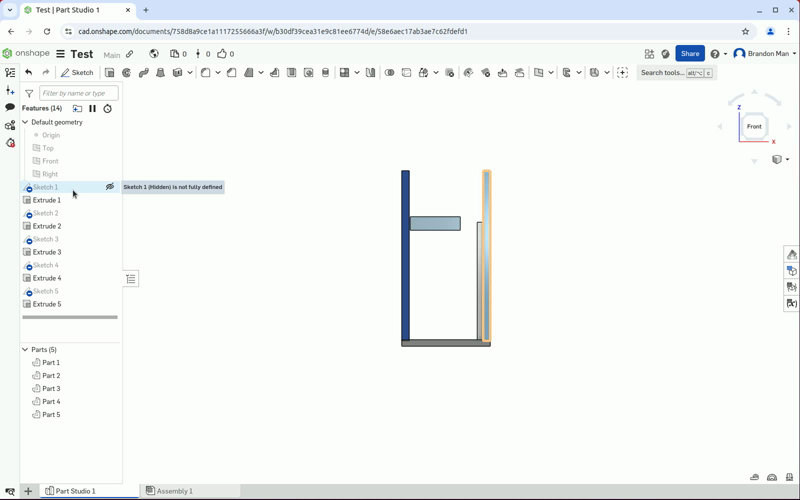
click(73, 189)
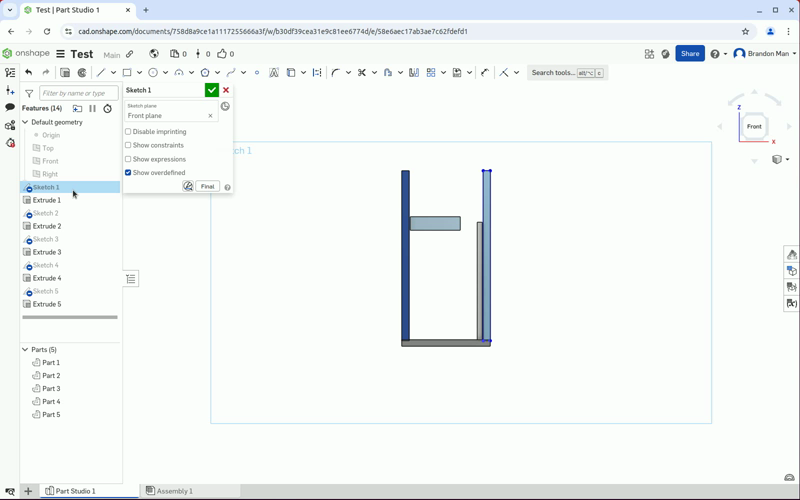
mouse_move(229, 92)
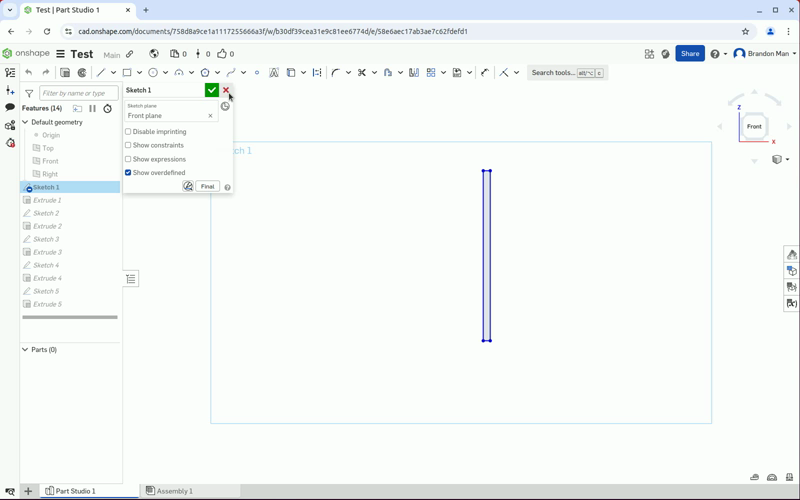
click(229, 92)
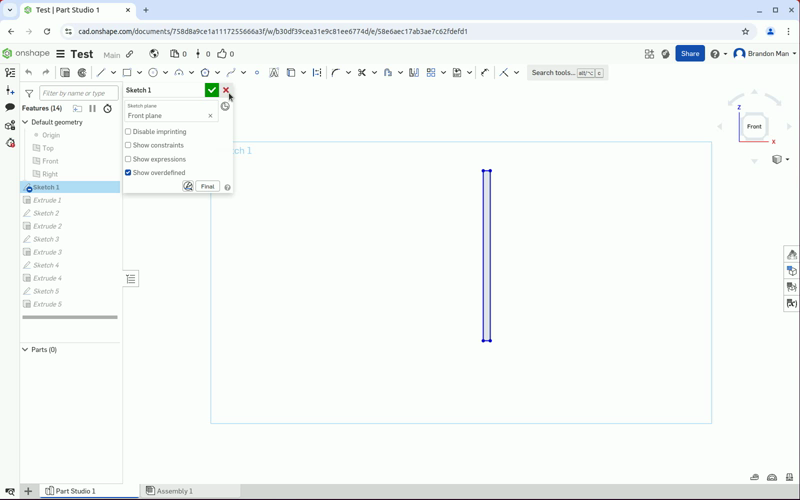
key(shift+s)
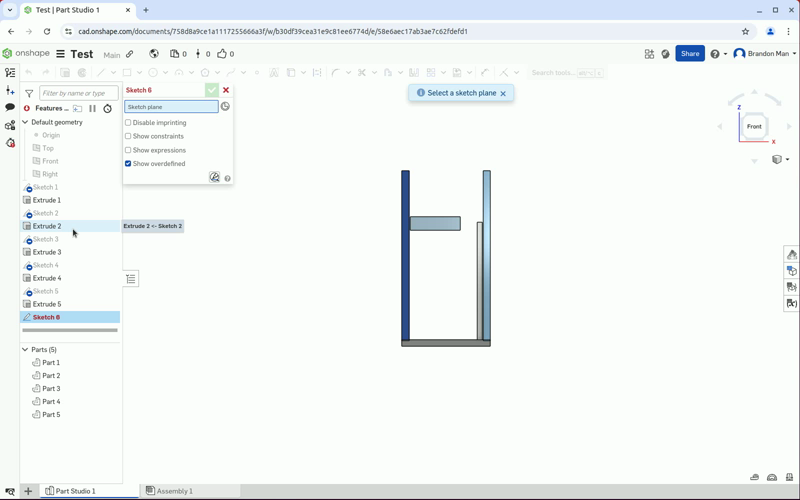
scroll(3)
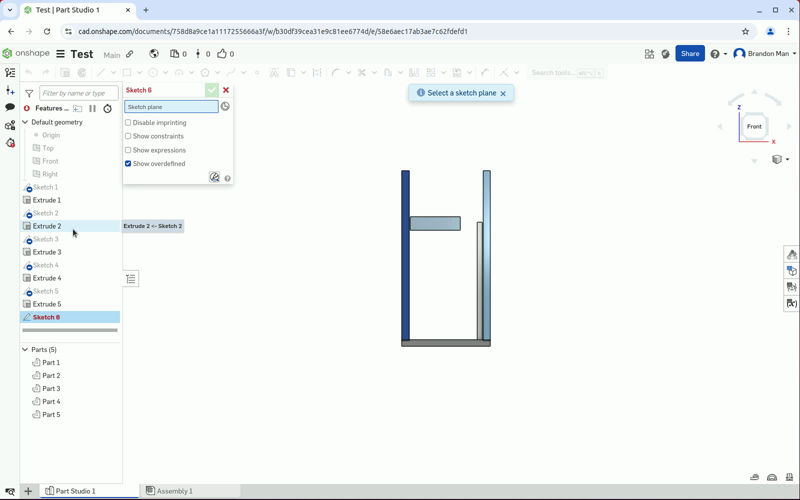
mouse_move(73, 163)
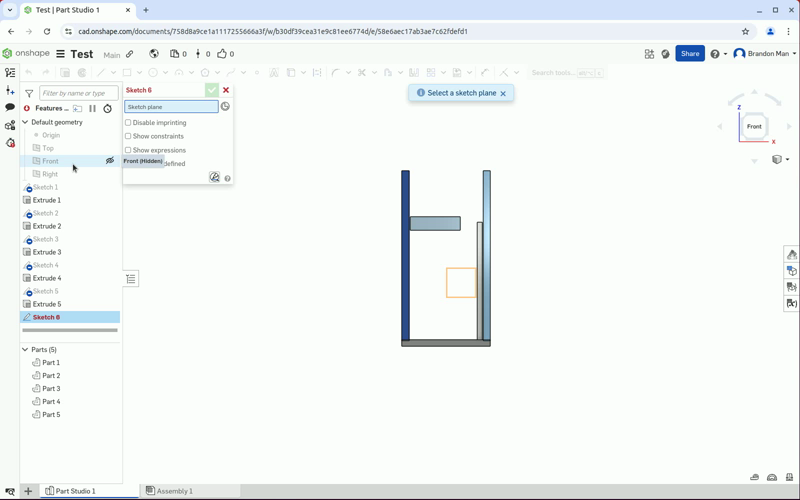
click(73, 163)
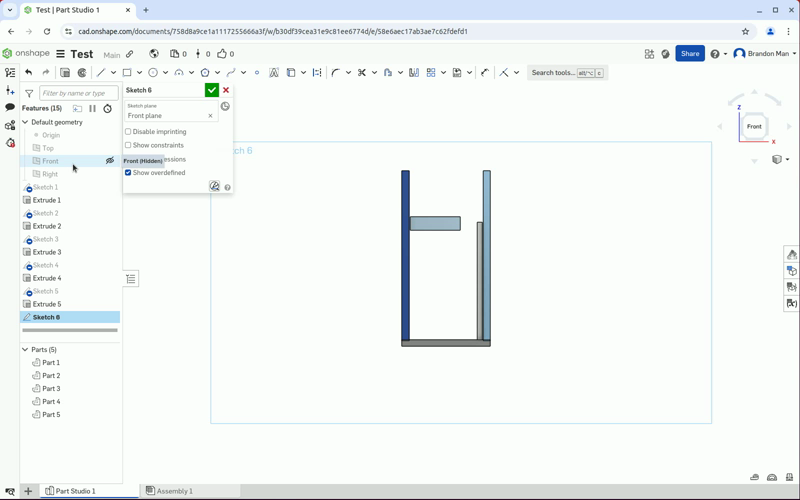
mouse_move(73, 352)
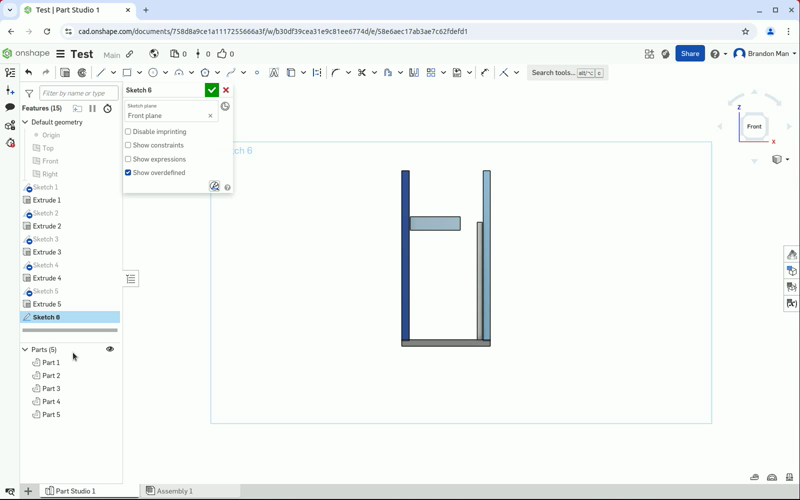
key(y)
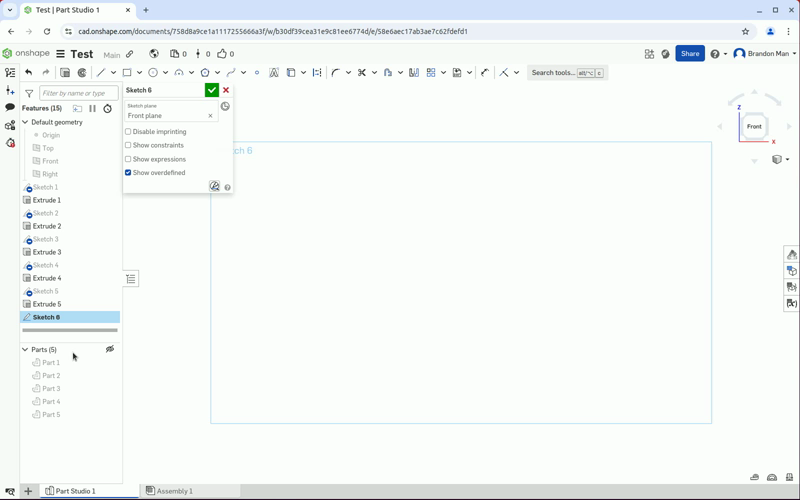
key(l)
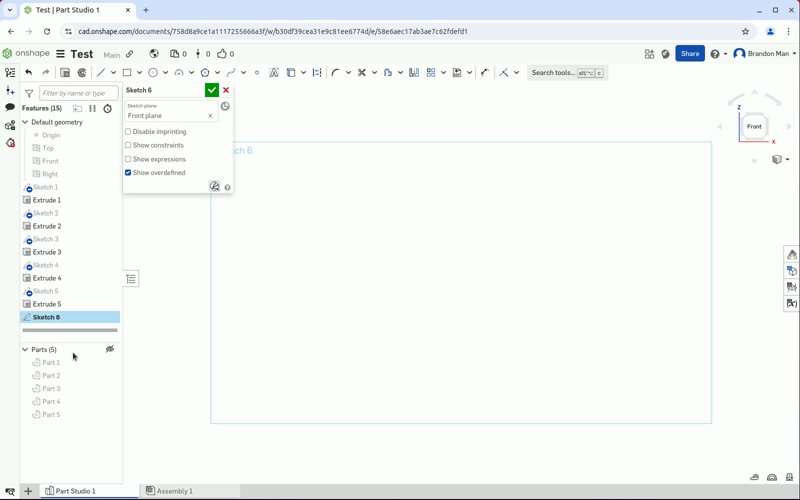
key_down(shift)
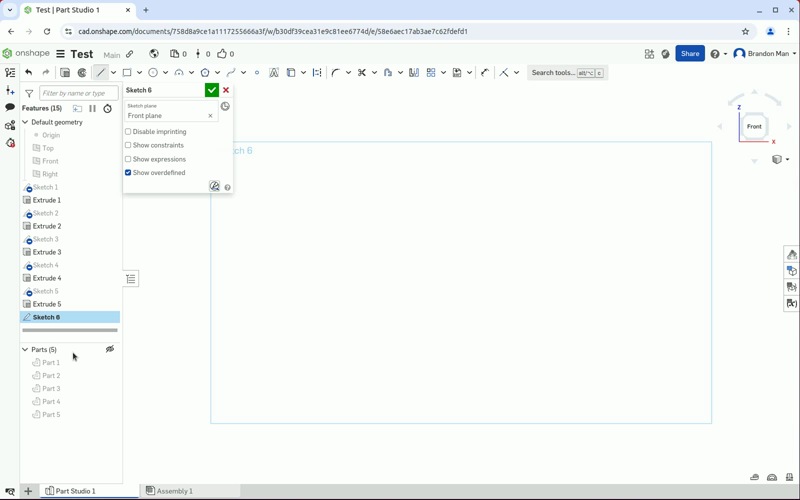
mouse_move(410, 212)
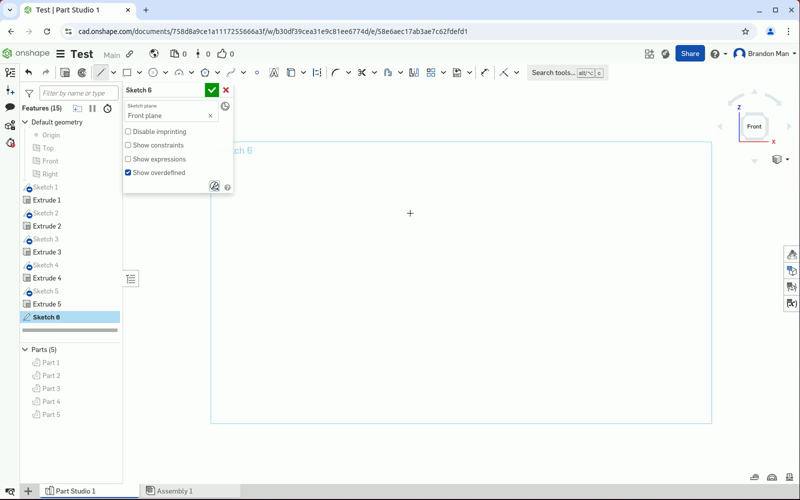
click(410, 212)
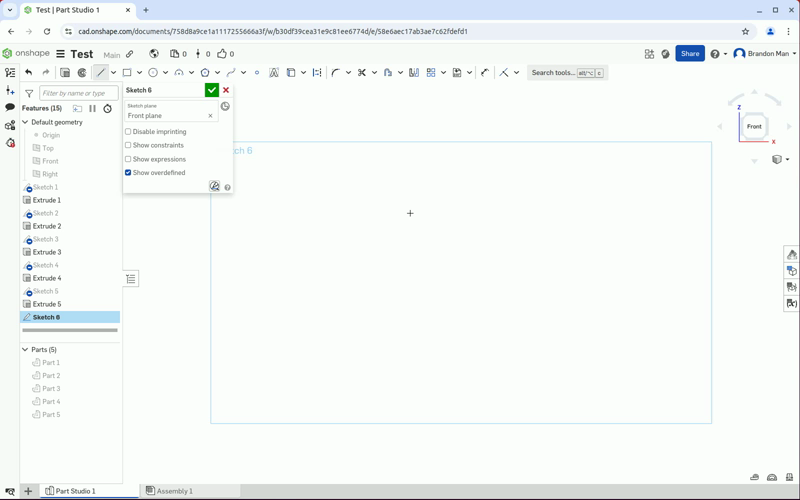
key_up(shift)
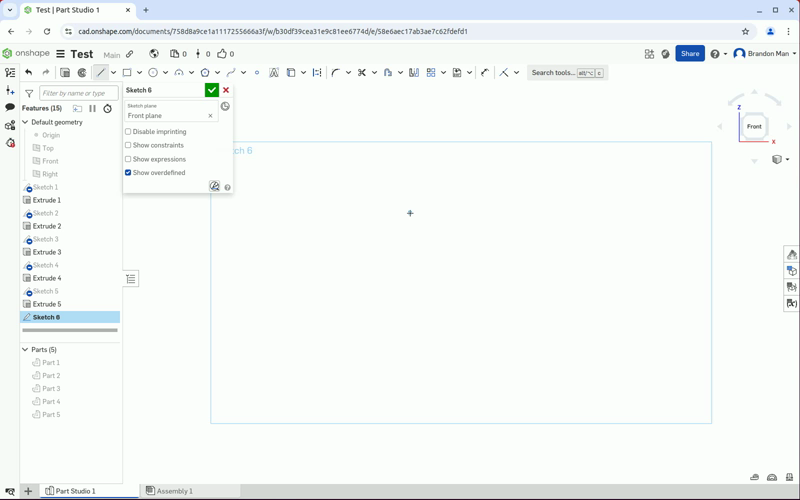
key_down(shift)
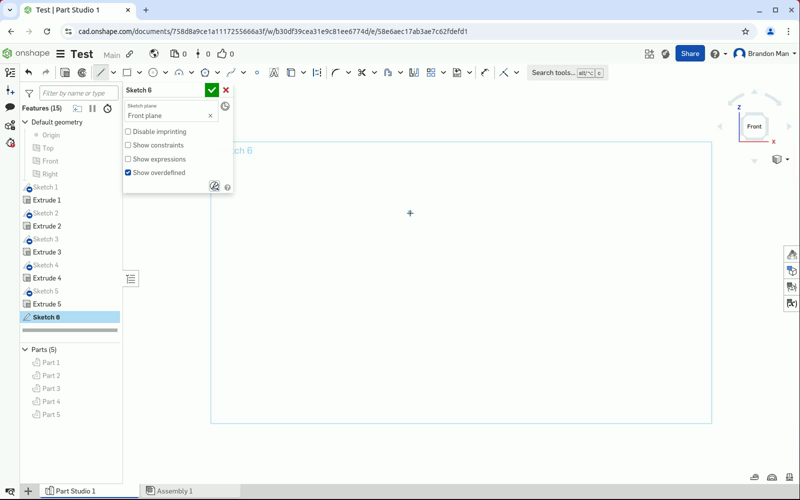
mouse_move(483, 212)
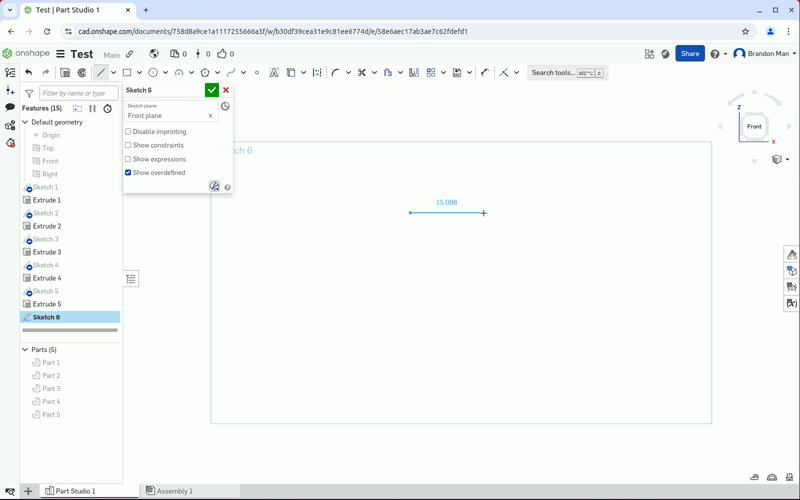
click(483, 212)
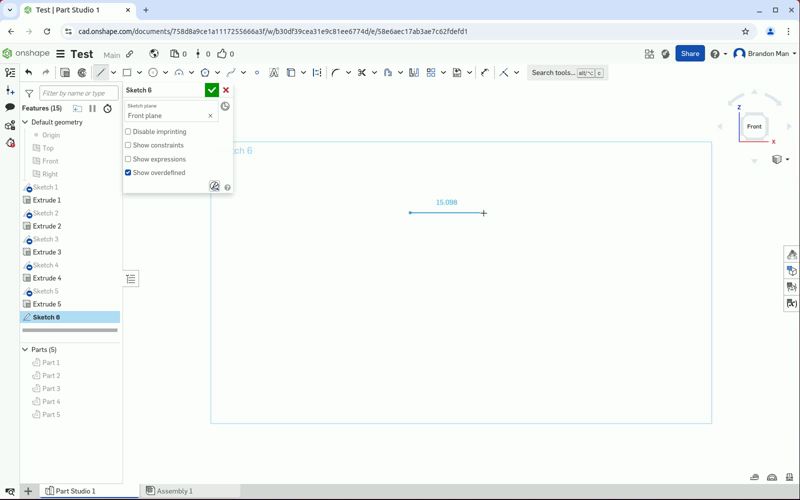
key_up(shift)
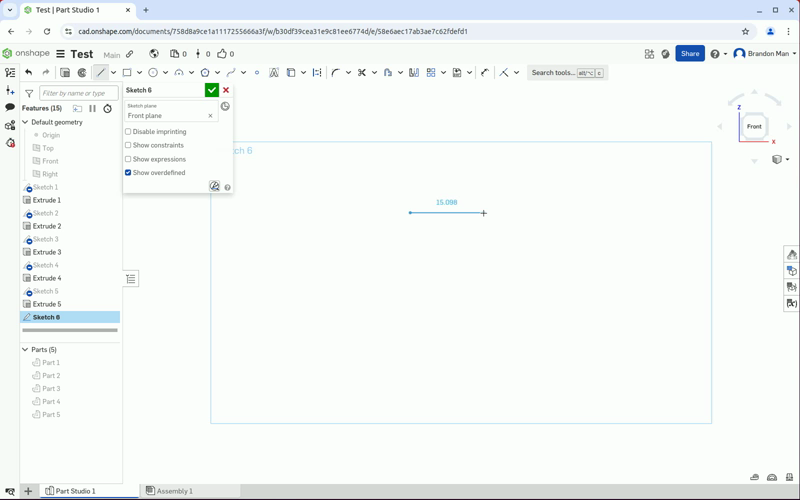
key_down(shift)
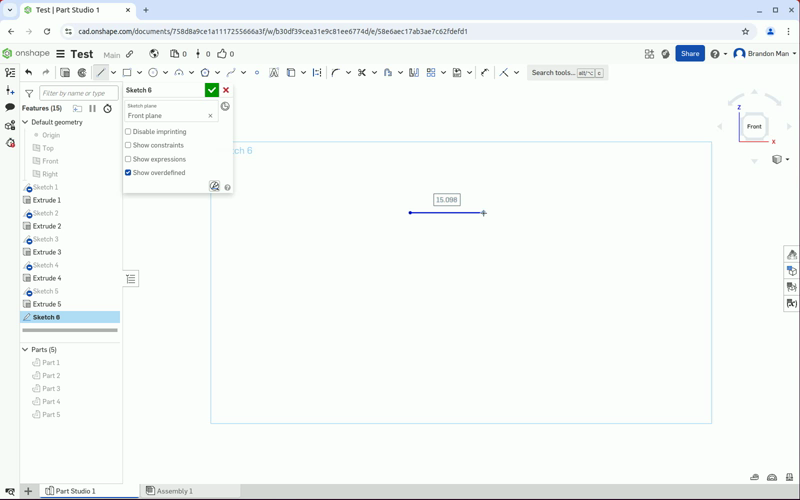
mouse_move(513, 212)
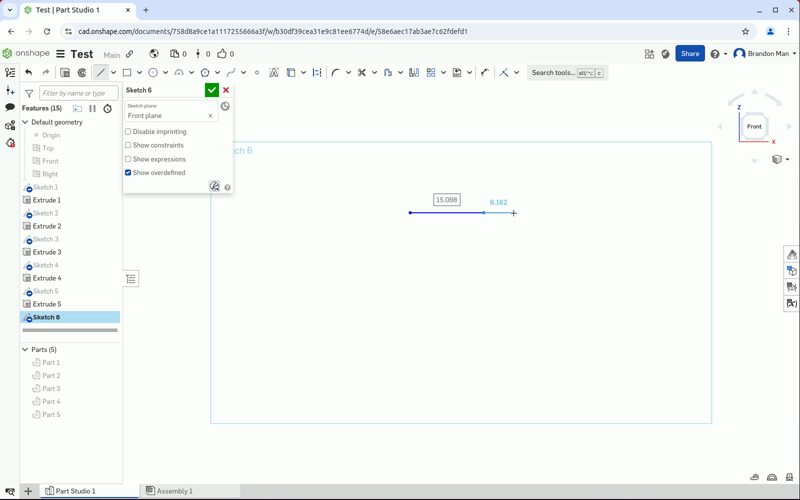
mouse_move(483, 170)
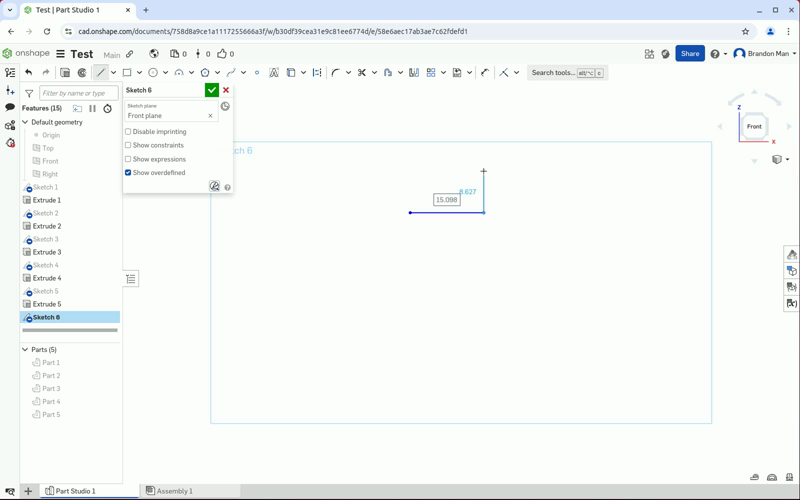
click(483, 170)
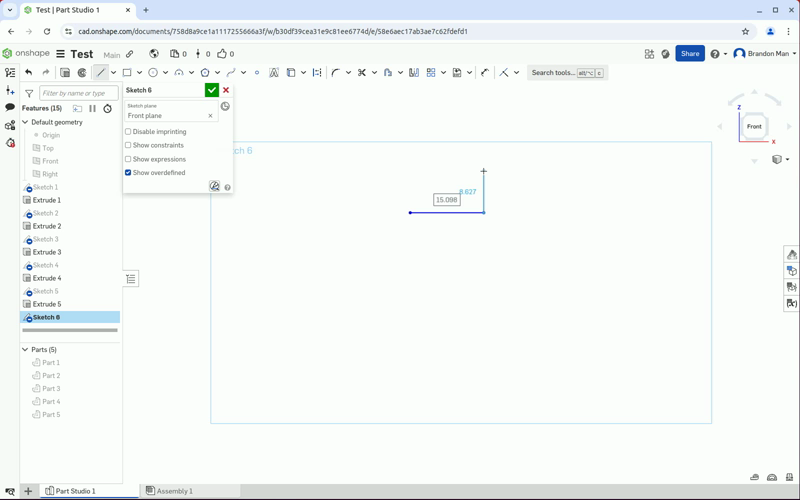
key_up(shift)
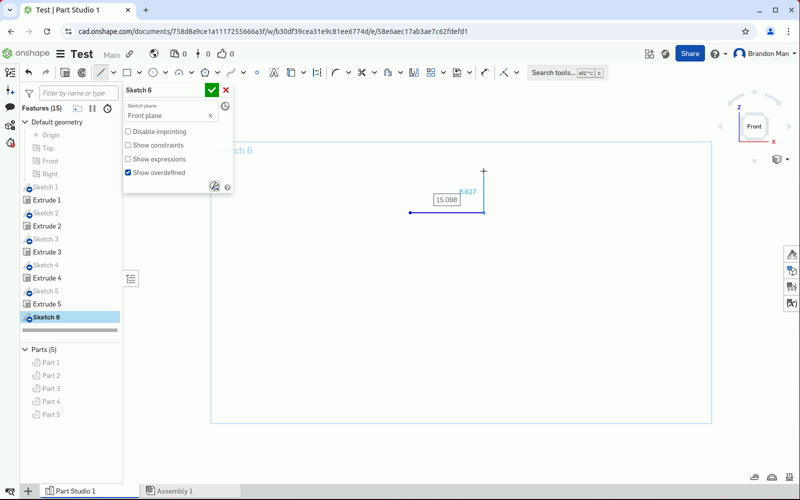
key_down(shift)
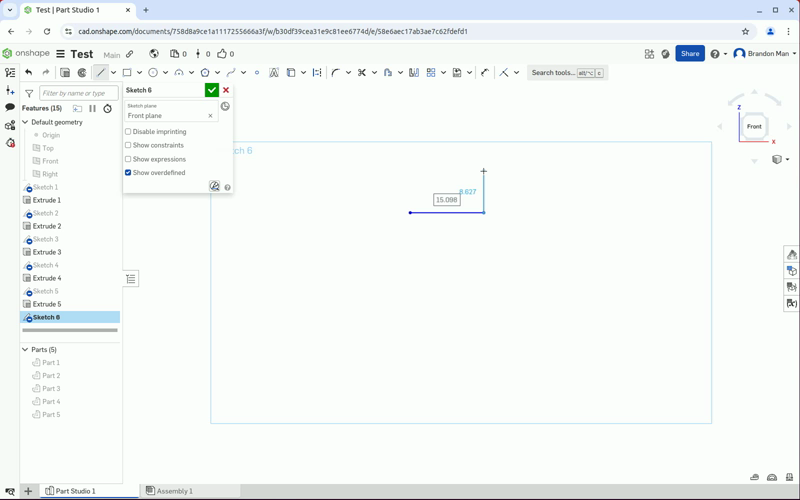
mouse_move(410, 170)
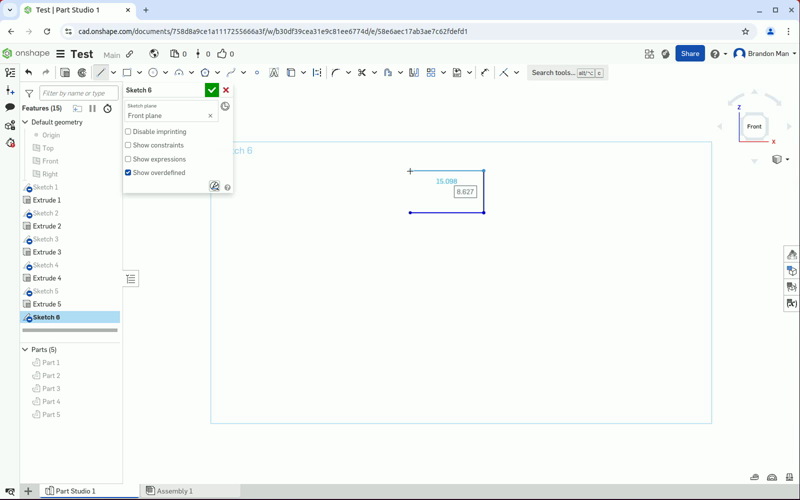
click(410, 170)
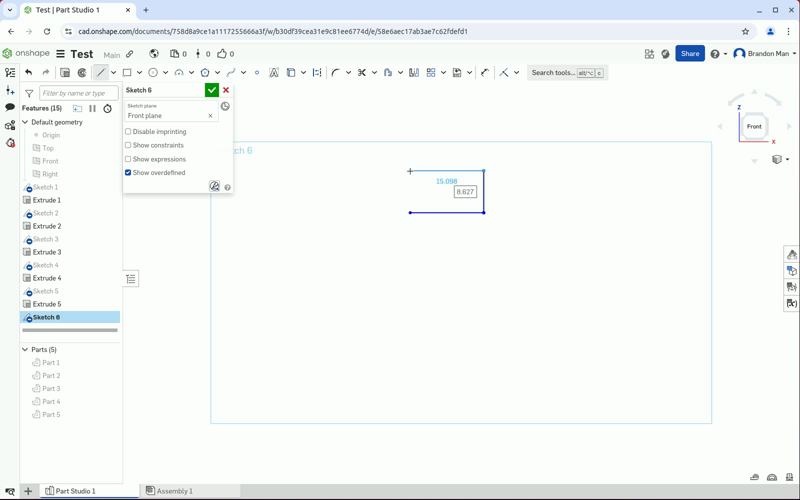
key_up(shift)
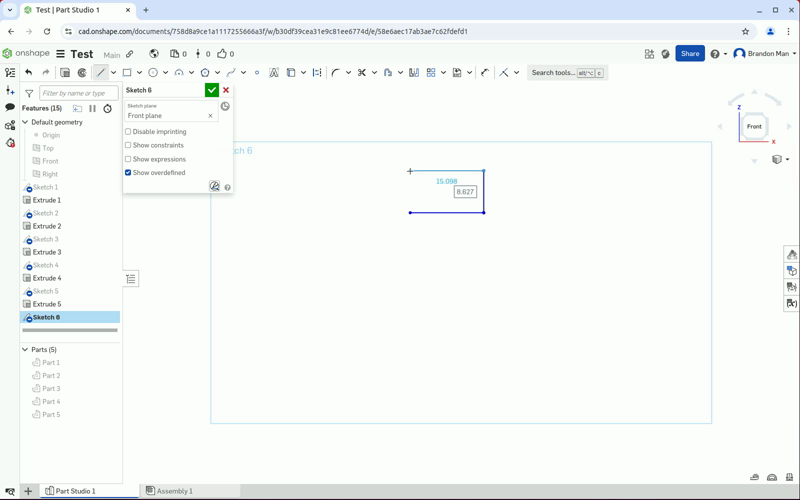
mouse_move(440, 170)
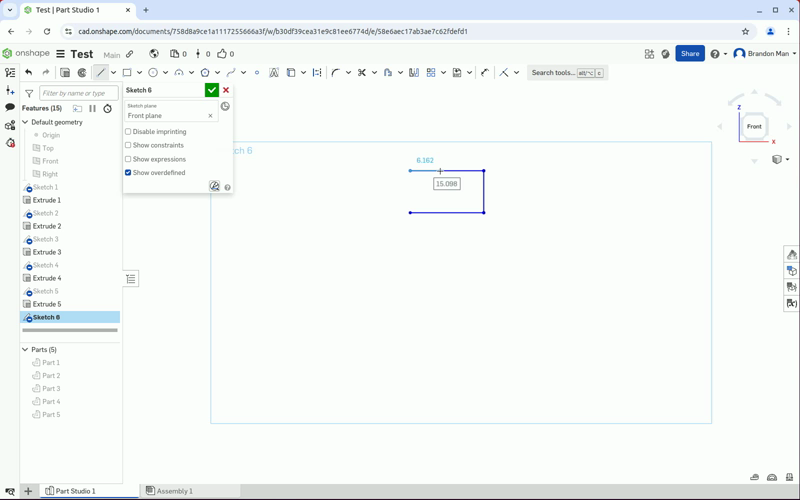
key_down(shift)
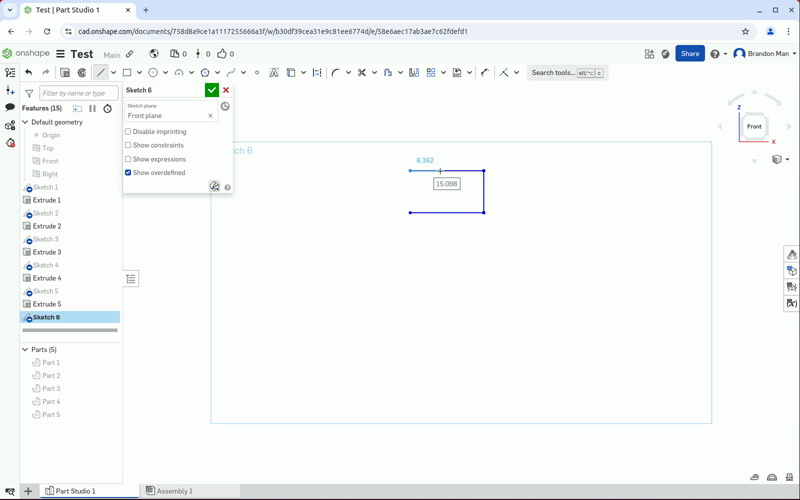
mouse_move(410, 212)
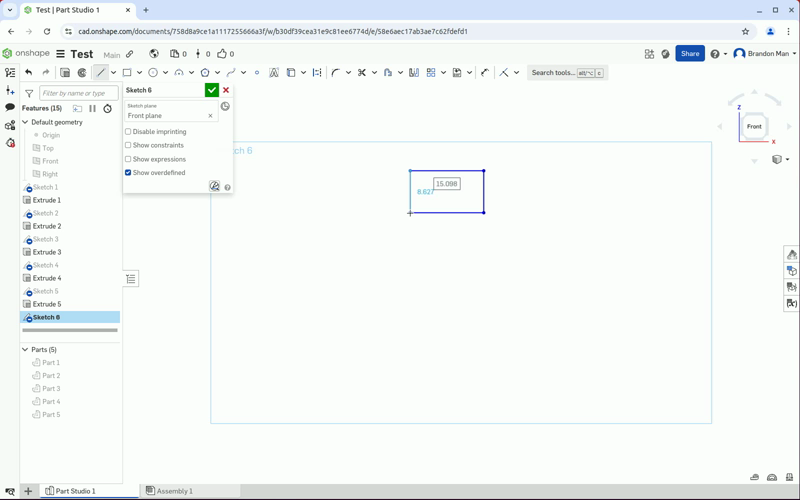
key_up(shift)
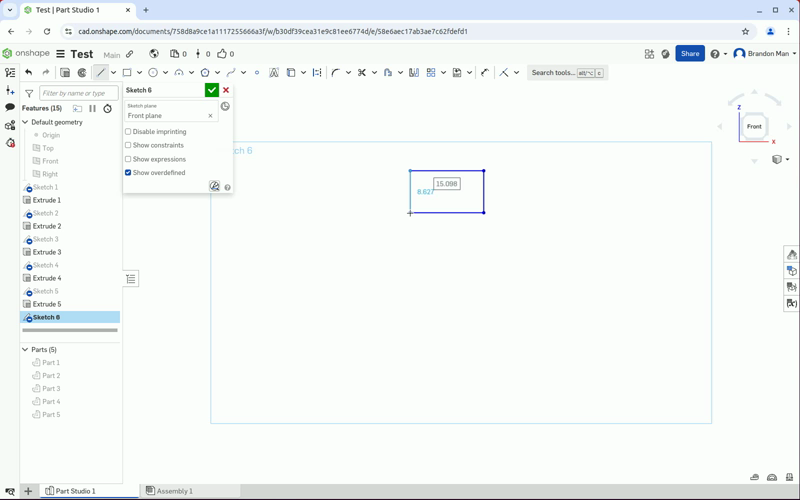
click(410, 212)
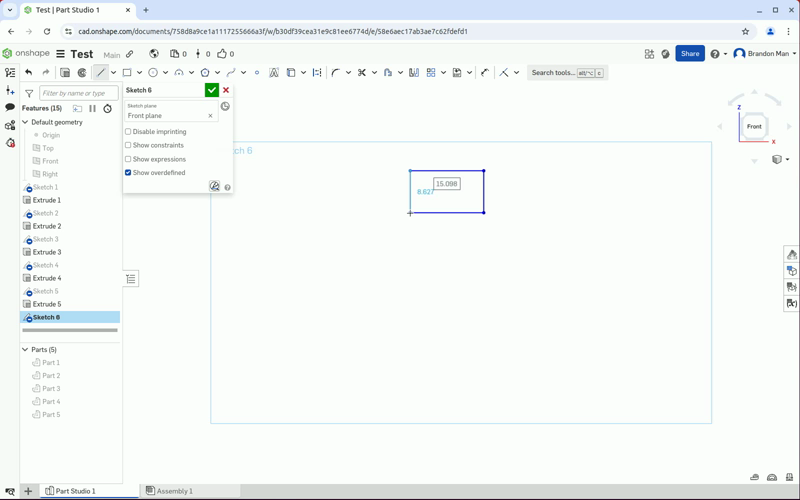
key(esc)
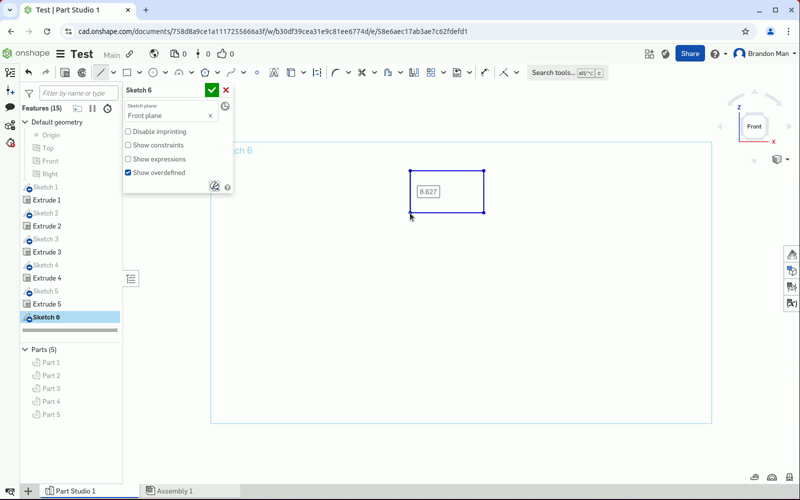
mouse_move(447, 183)
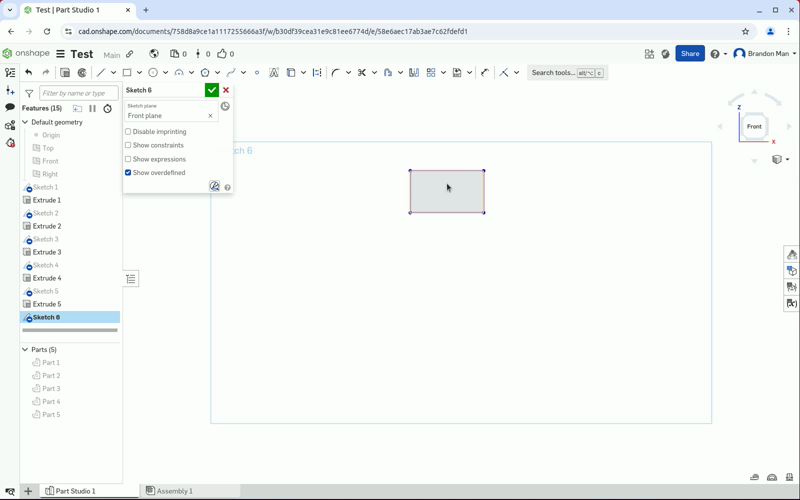
click(447, 183)
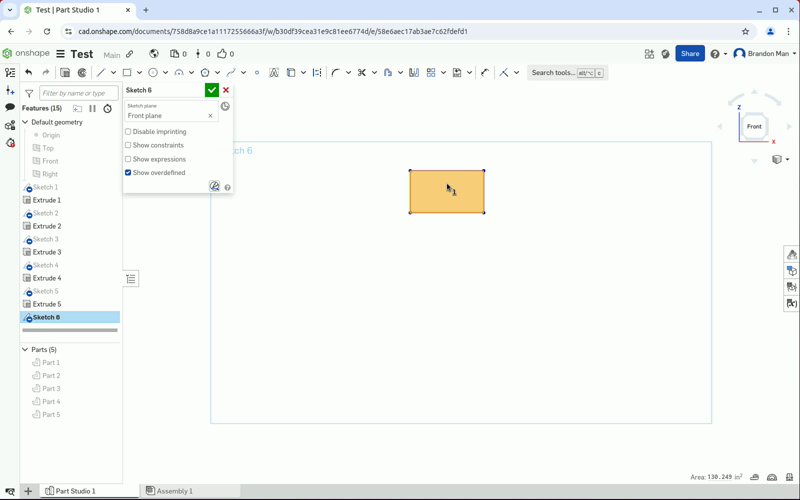
mouse_move(73, 352)
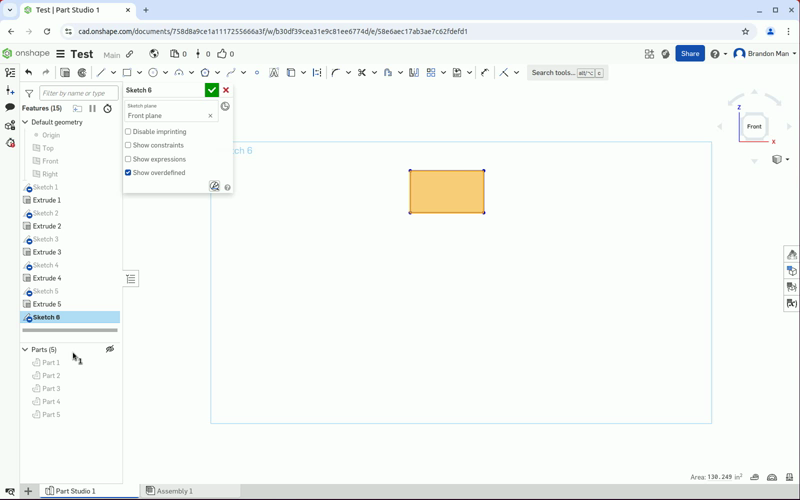
key(shift+y)
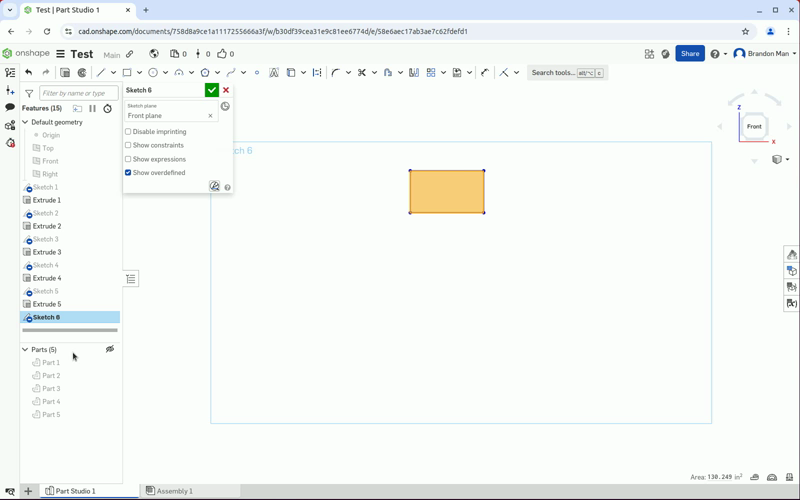
key(shift+e)
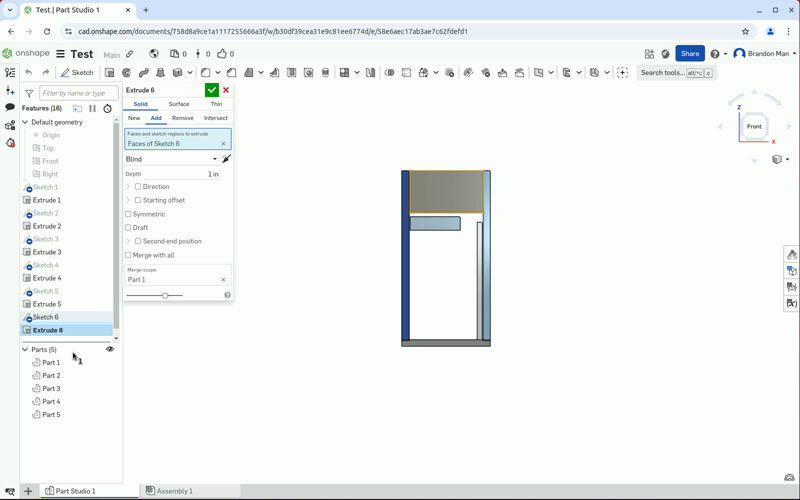
mouse_move(143, 106)
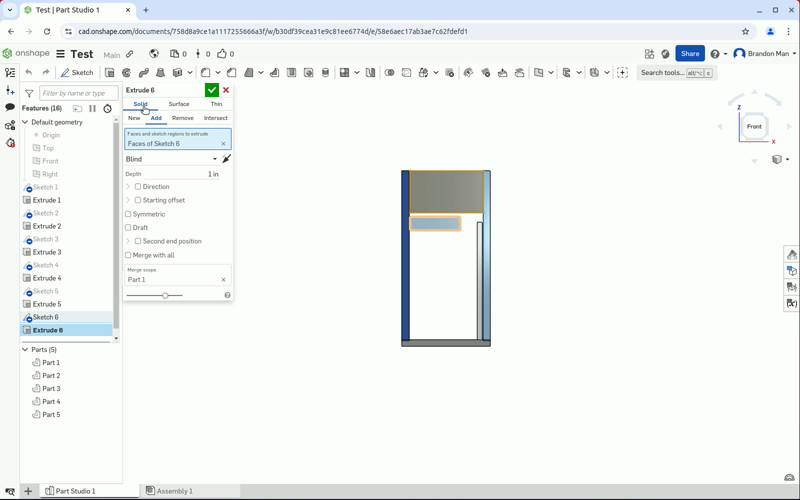
click(143, 106)
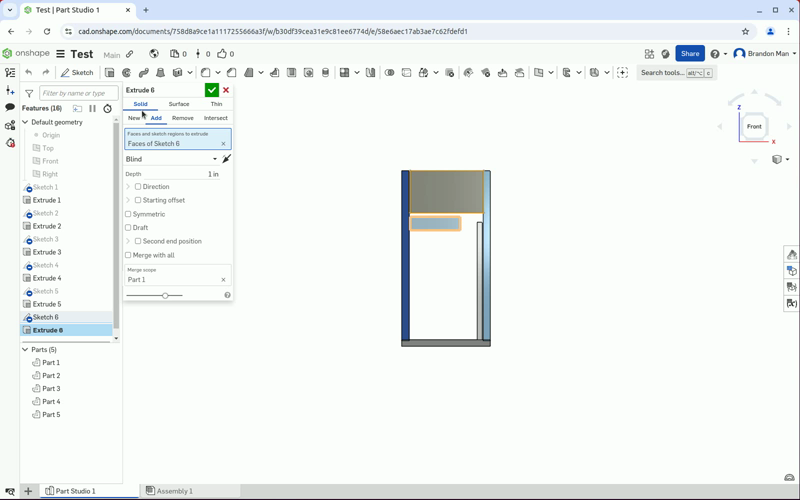
mouse_move(137, 120)
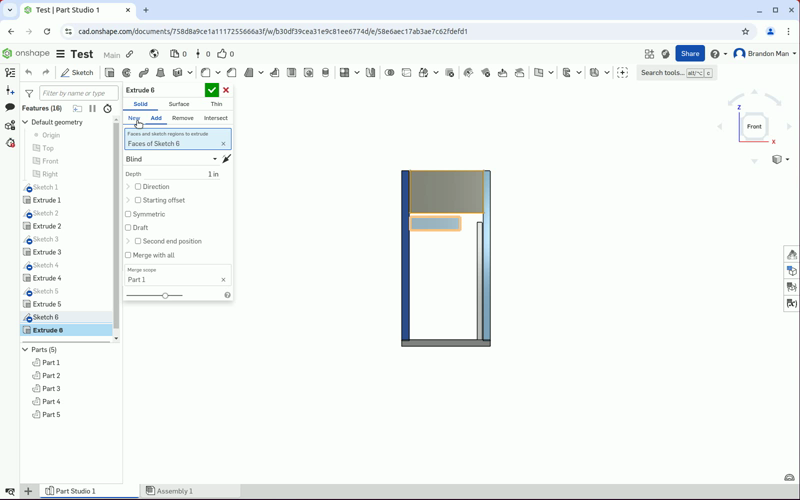
click(137, 120)
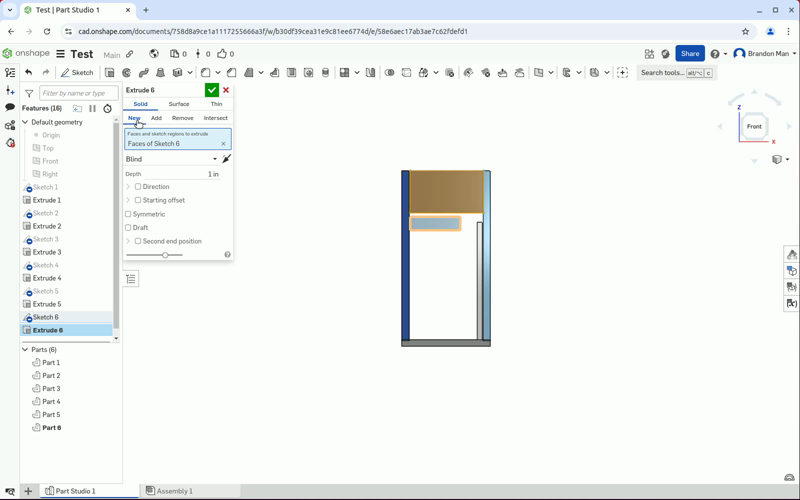
key(tab, 4)
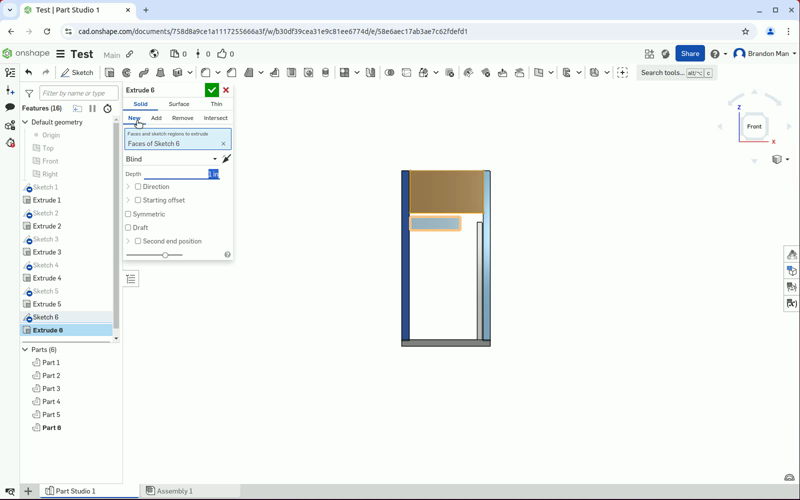
text(13.961)
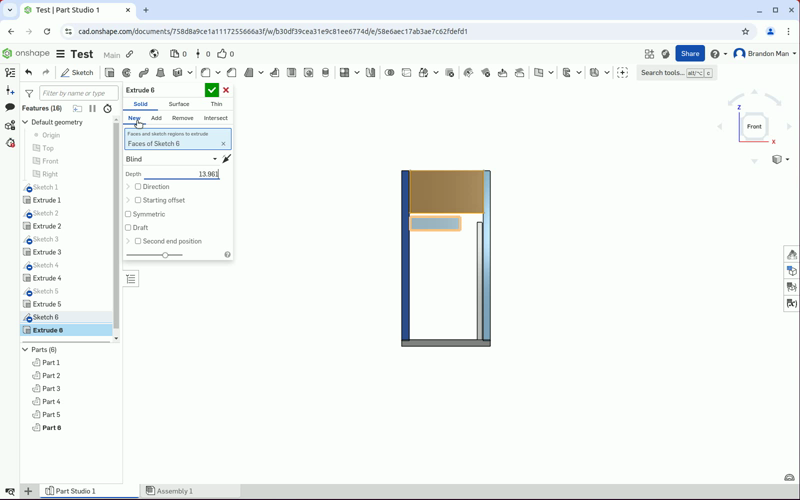
key(enter)
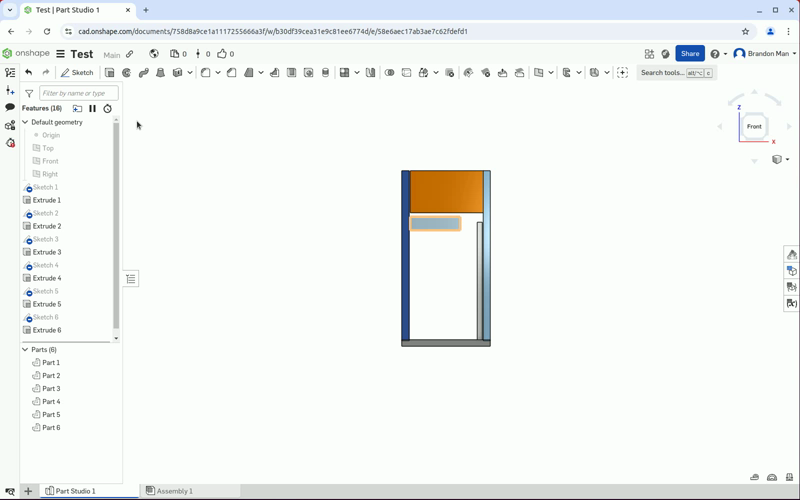
key(shift+h)
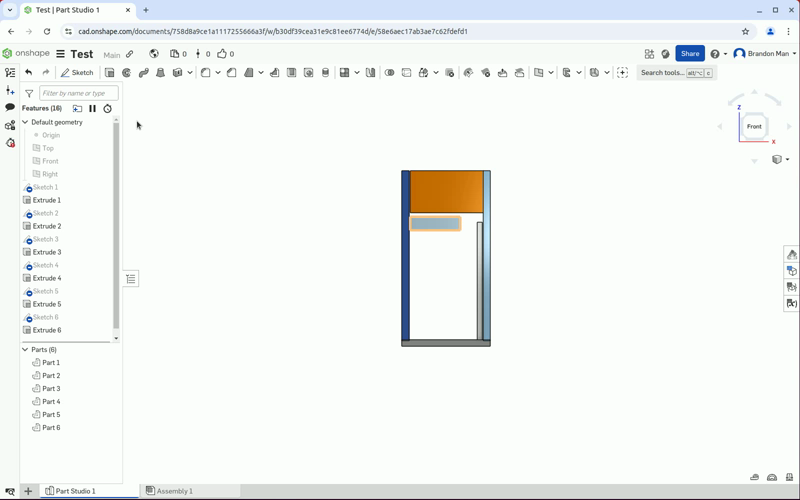
key(shift+h)
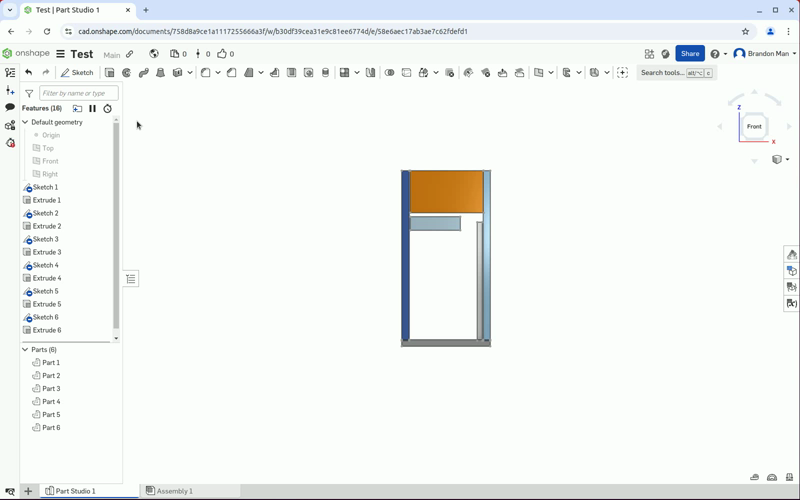
key(shift+7)
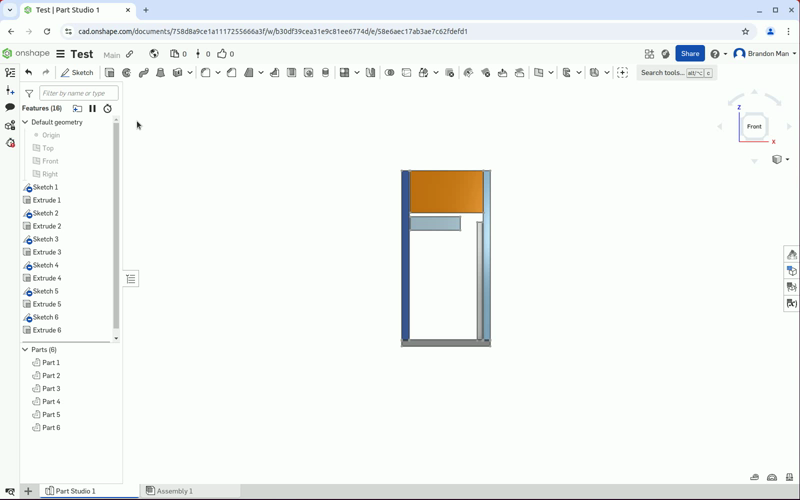
key(left, 2)
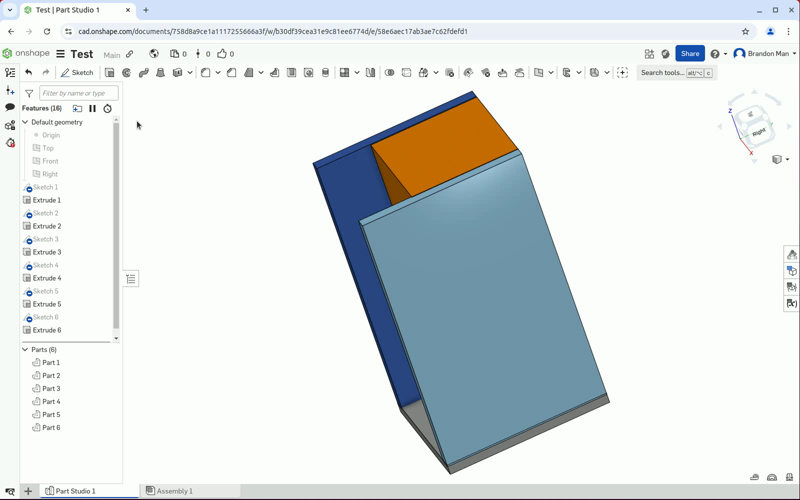
key(down, 2)
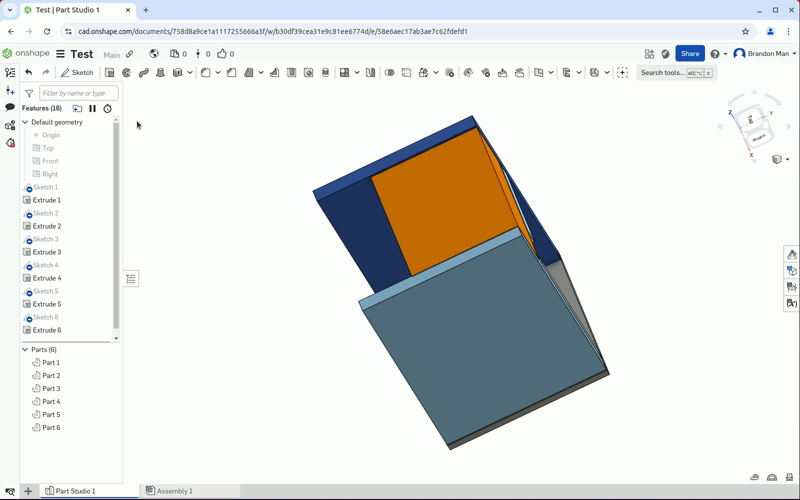
key(up, 2)
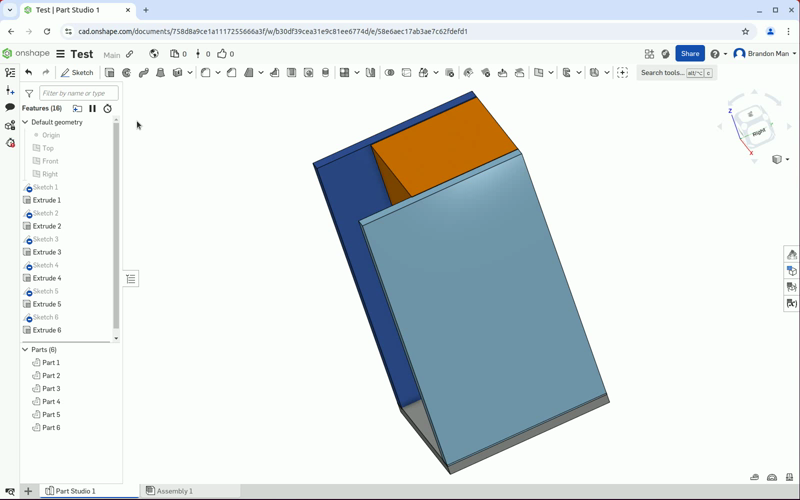
key(right, 2)
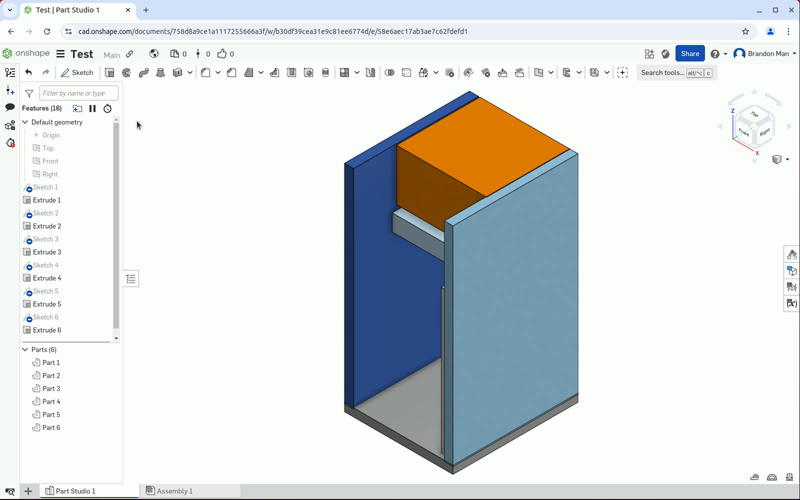
mouse_move(69, 189)
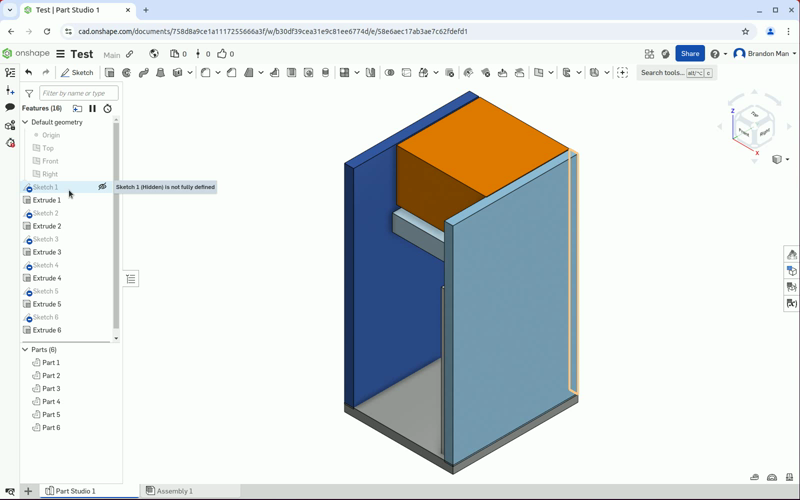
click(69, 189)